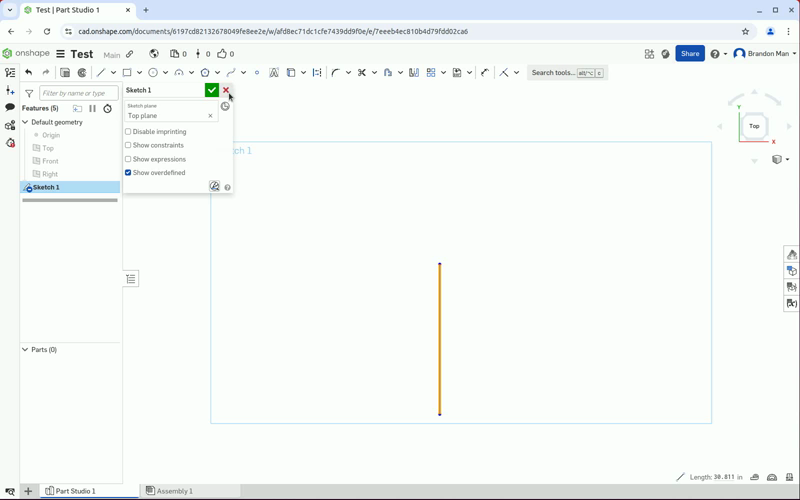
key(shift+h)
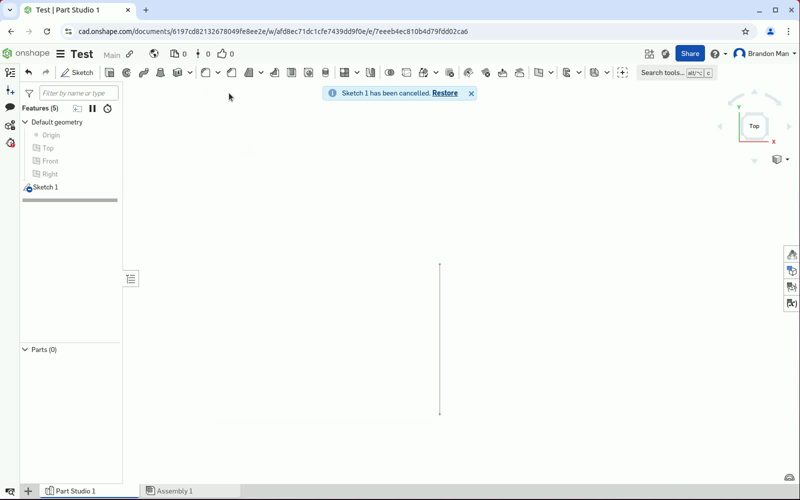
key(shift+s)
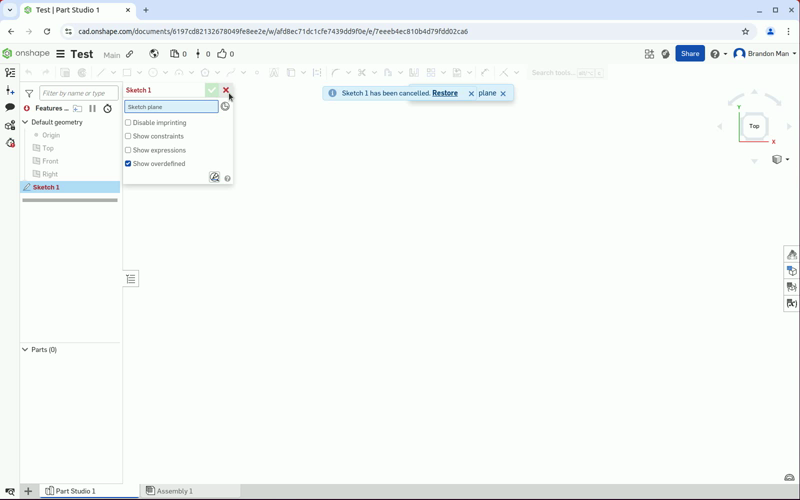
mouse_move(73, 150)
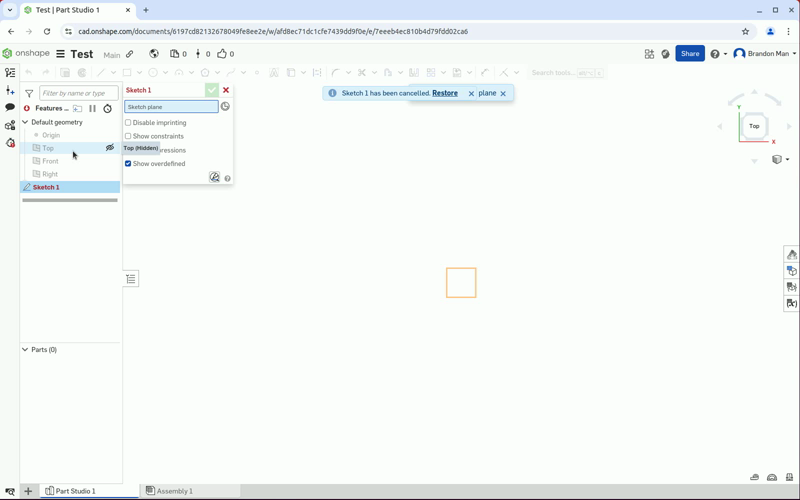
click(73, 150)
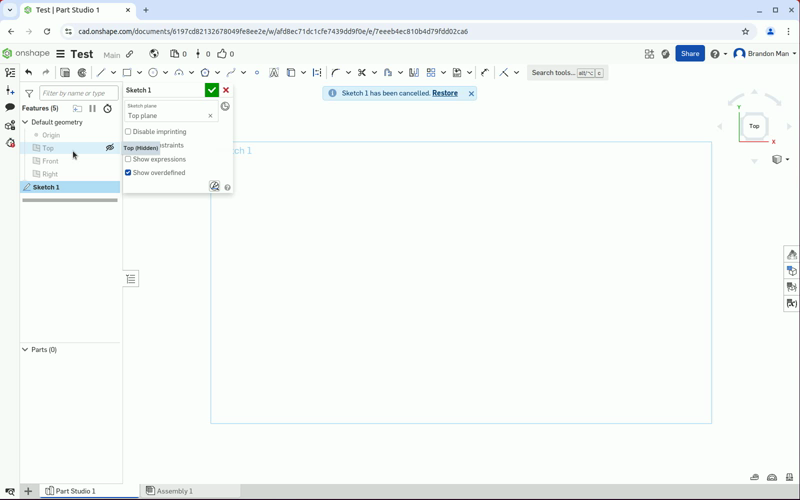
mouse_move(73, 352)
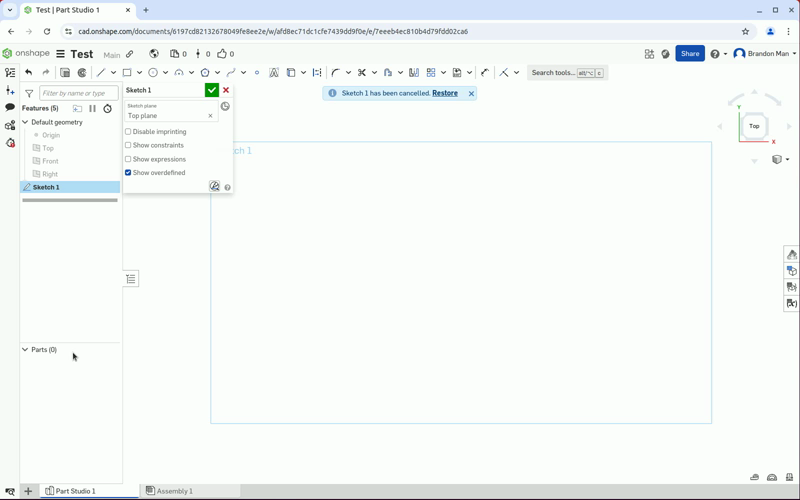
key(y)
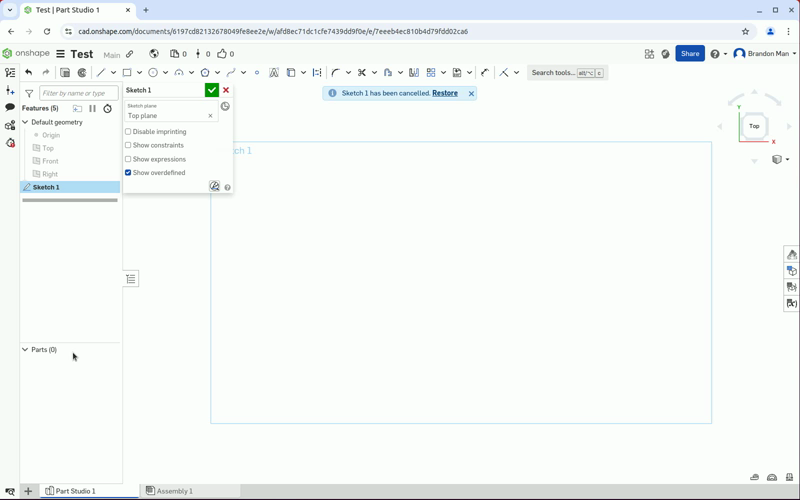
key(l)
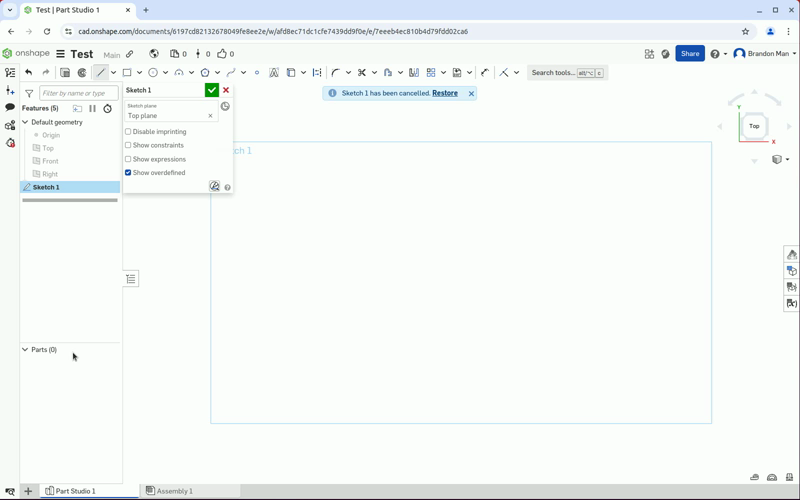
key_down(shift)
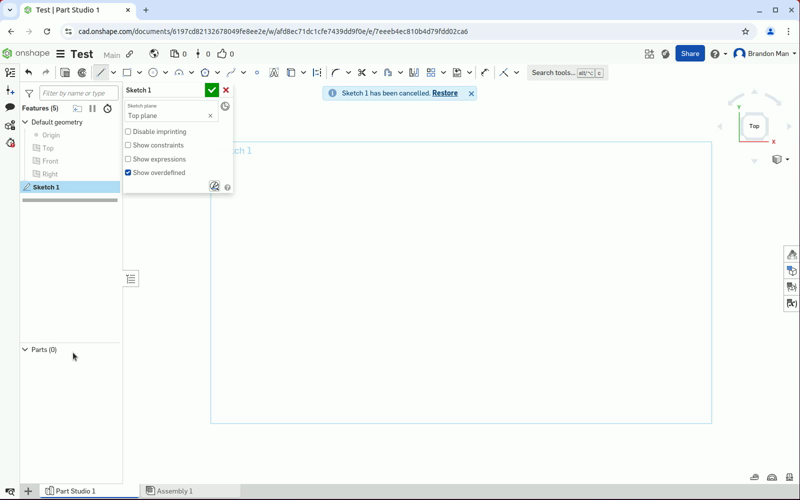
mouse_move(406, 346)
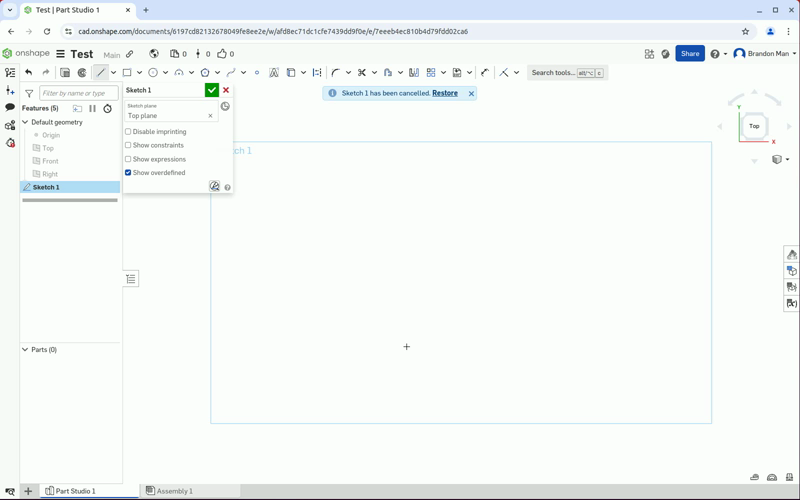
click(406, 346)
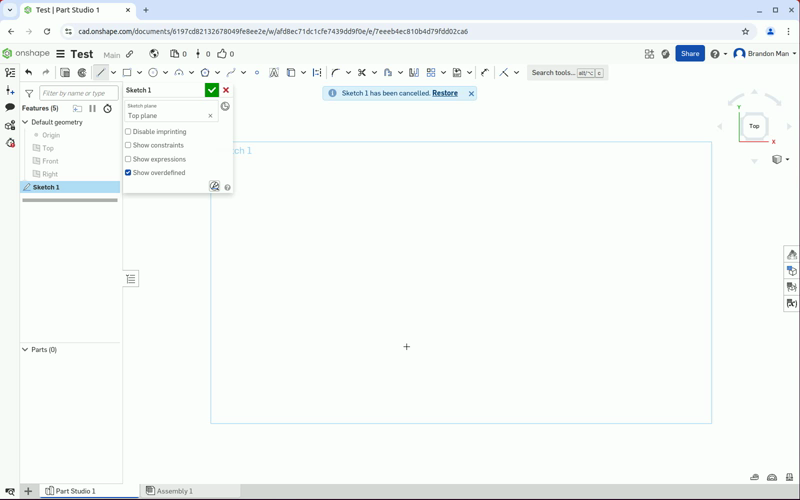
key_up(shift)
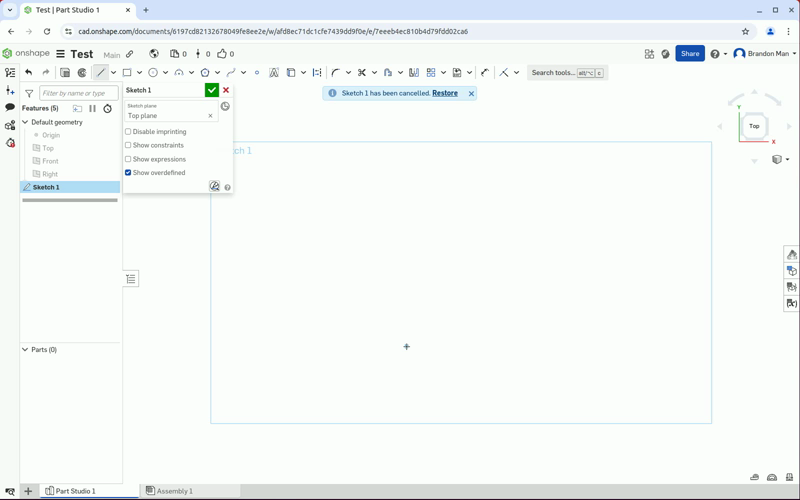
key_down(shift)
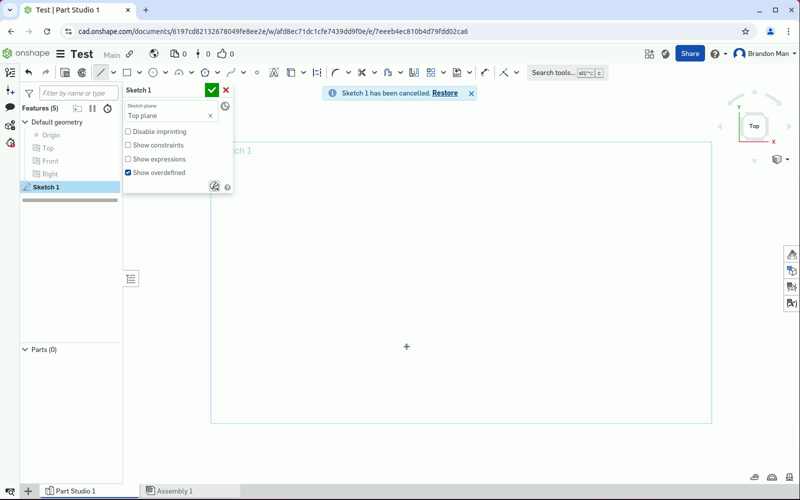
mouse_move(567, 346)
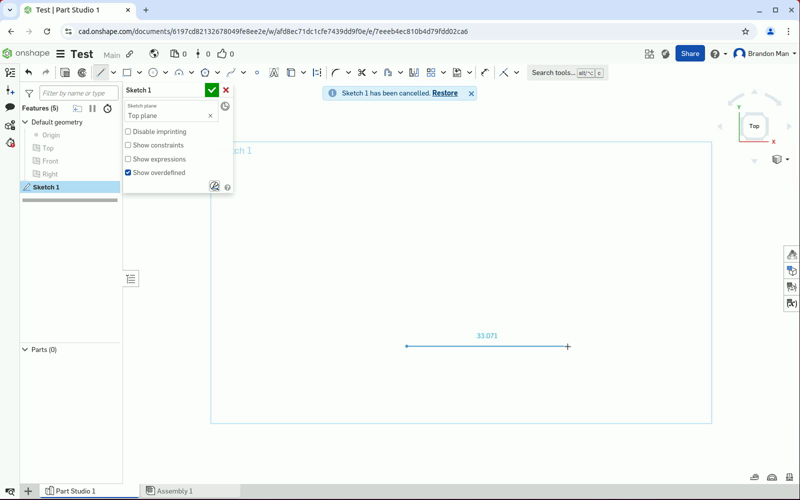
click(567, 346)
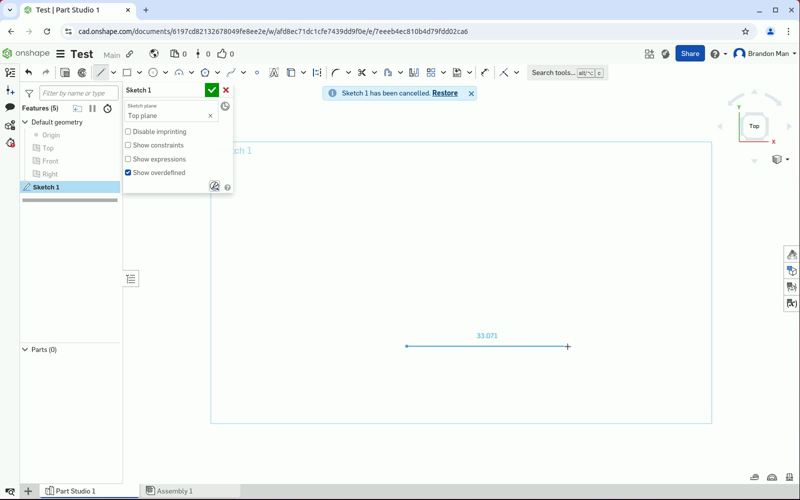
key_up(shift)
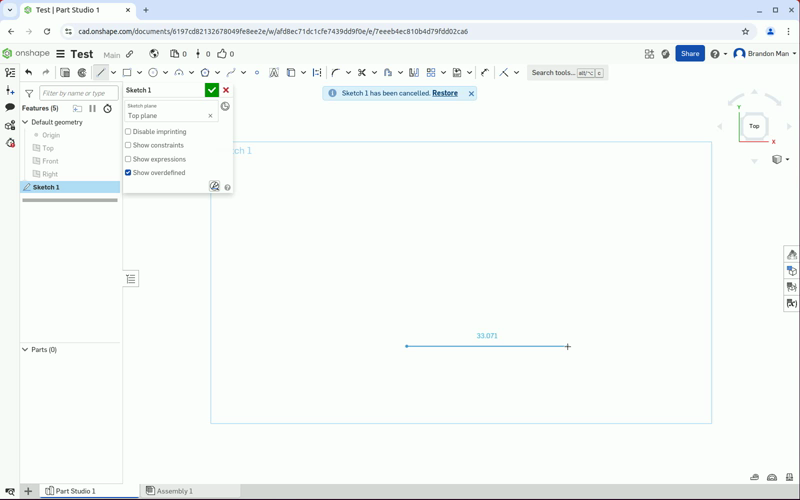
key_down(shift)
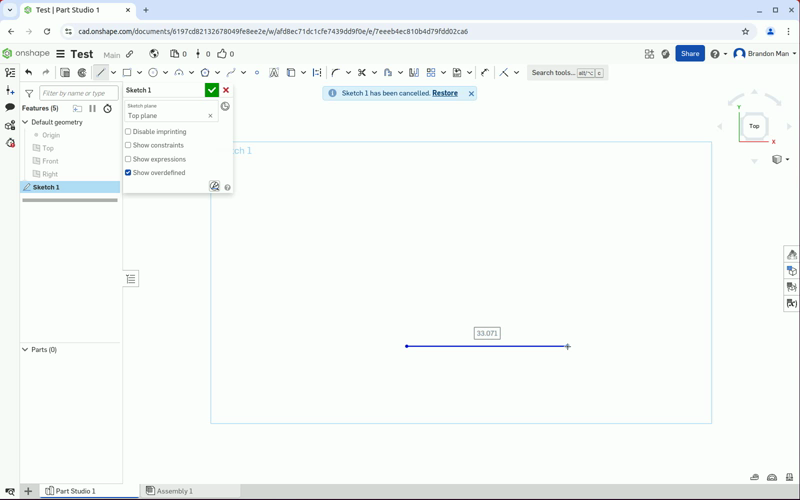
mouse_move(589, 346)
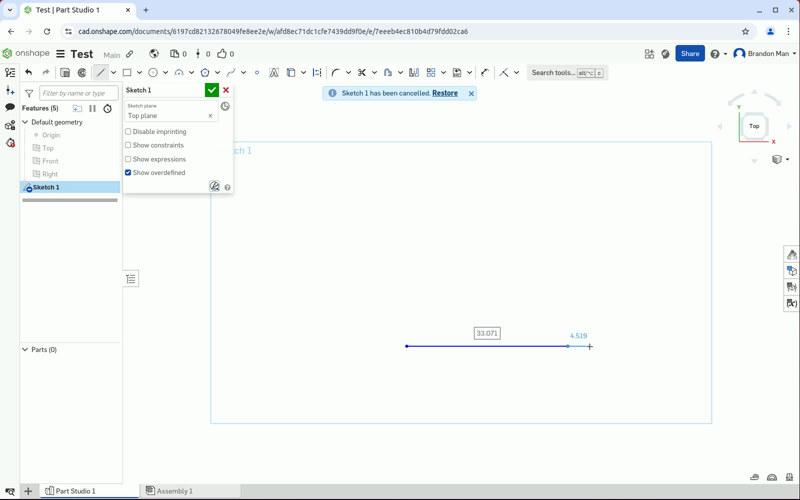
mouse_move(567, 337)
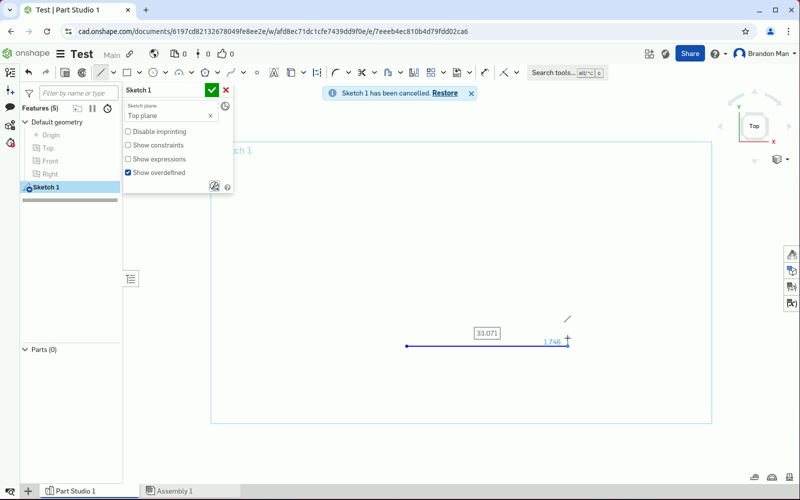
click(567, 337)
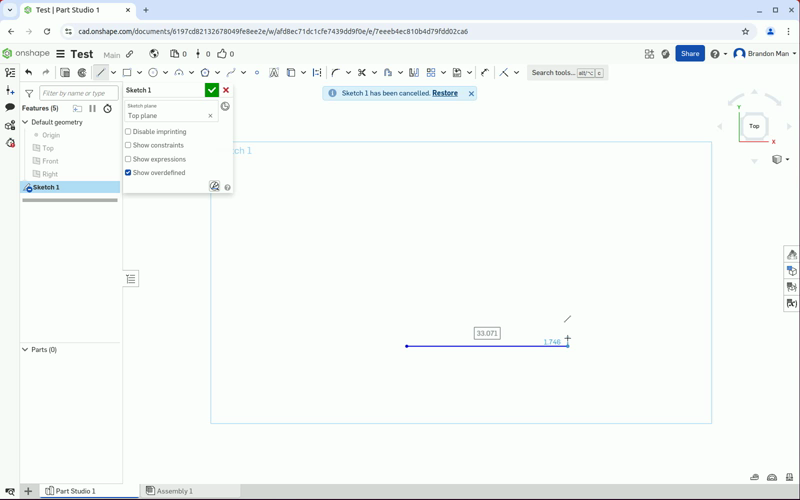
key_up(shift)
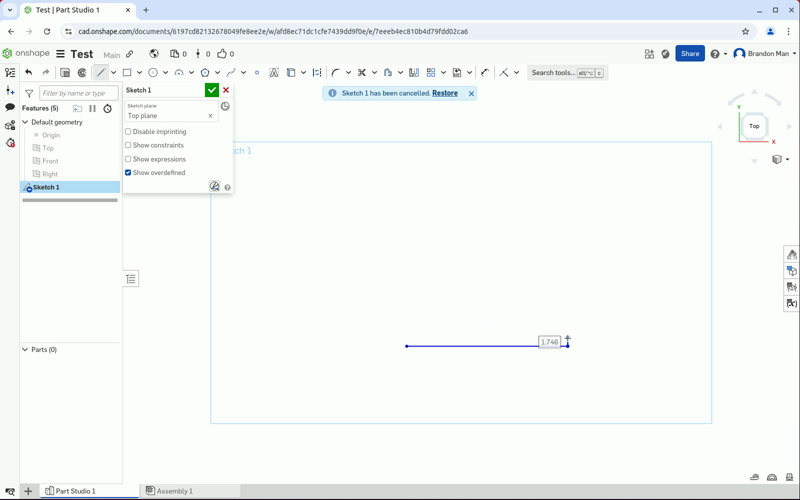
key(esc)
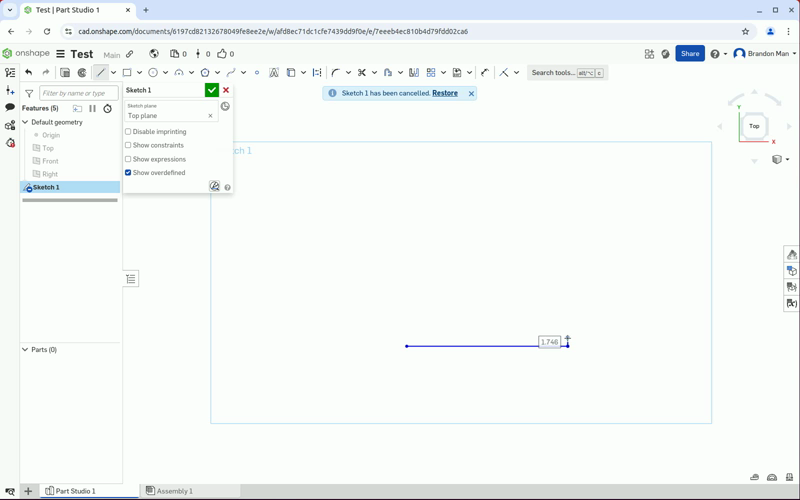
key(a)
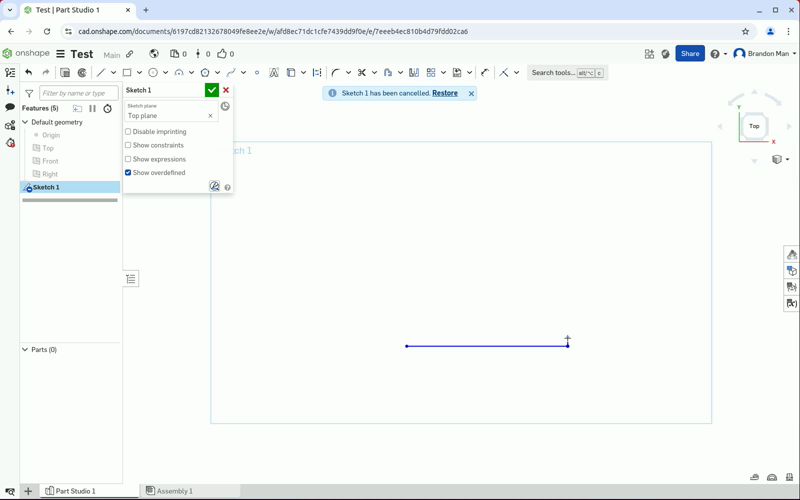
mouse_move(567, 337)
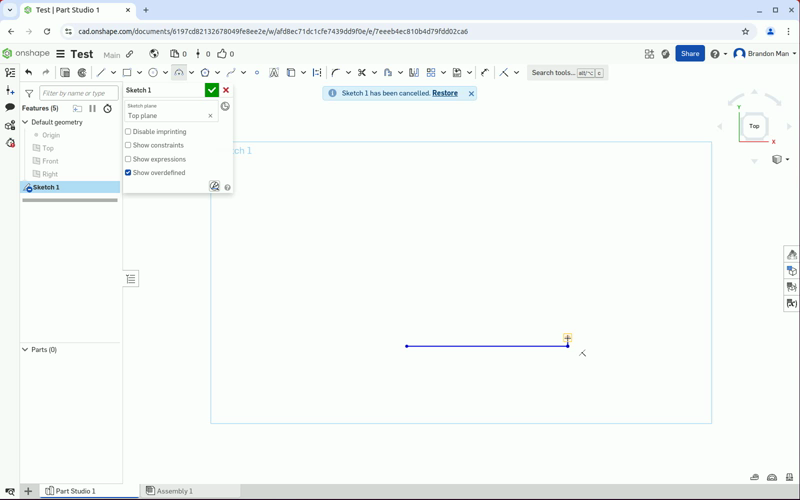
click(567, 337)
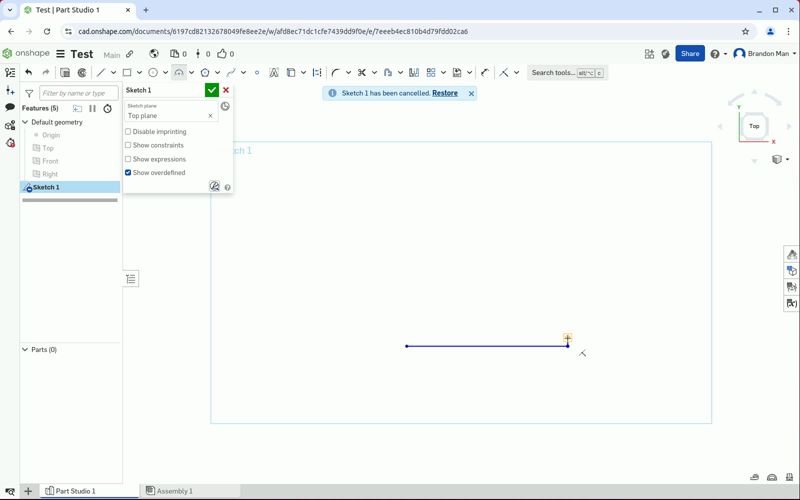
key_down(shift)
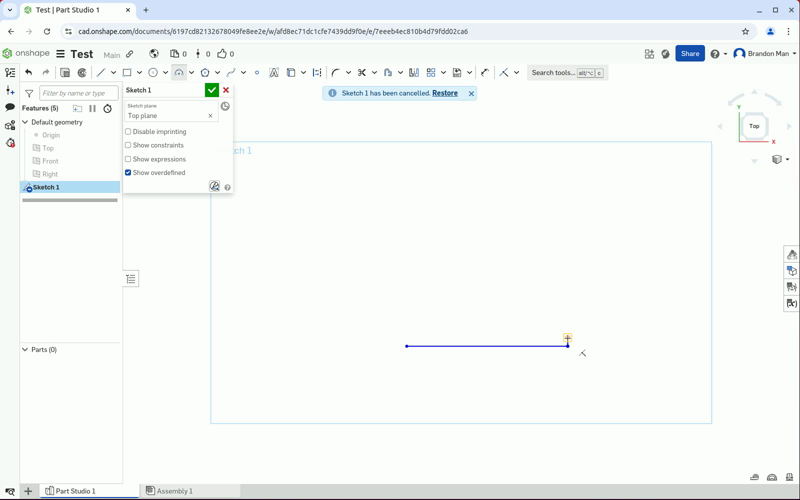
mouse_move(567, 318)
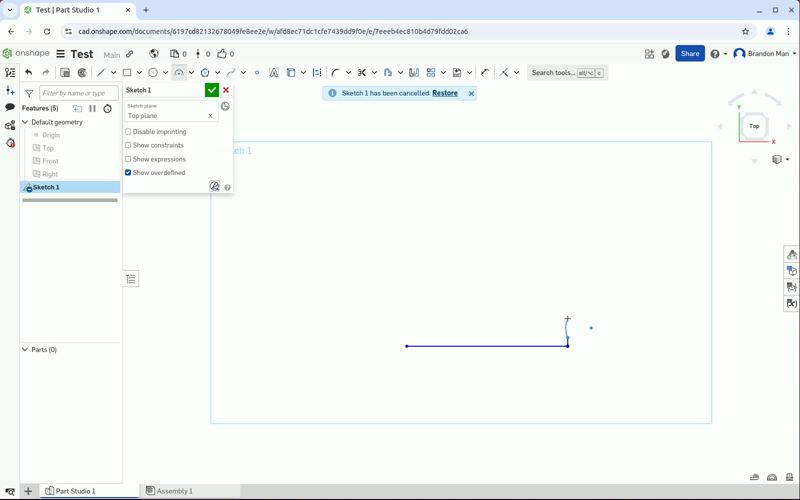
click(567, 318)
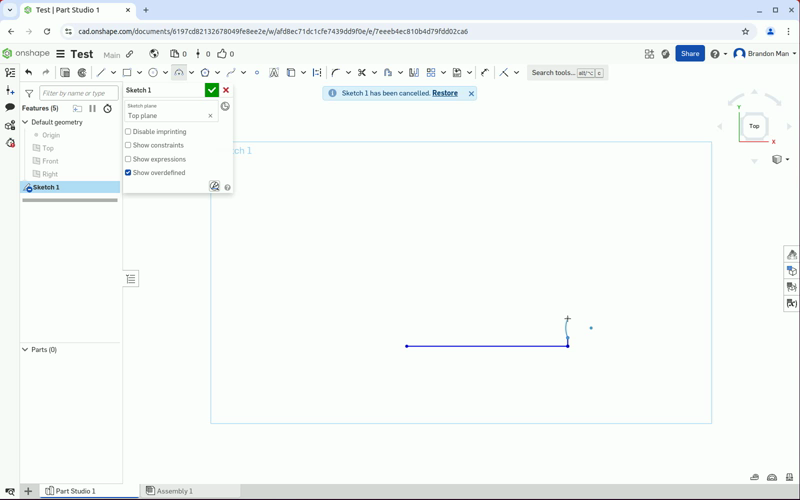
mouse_move(572, 327)
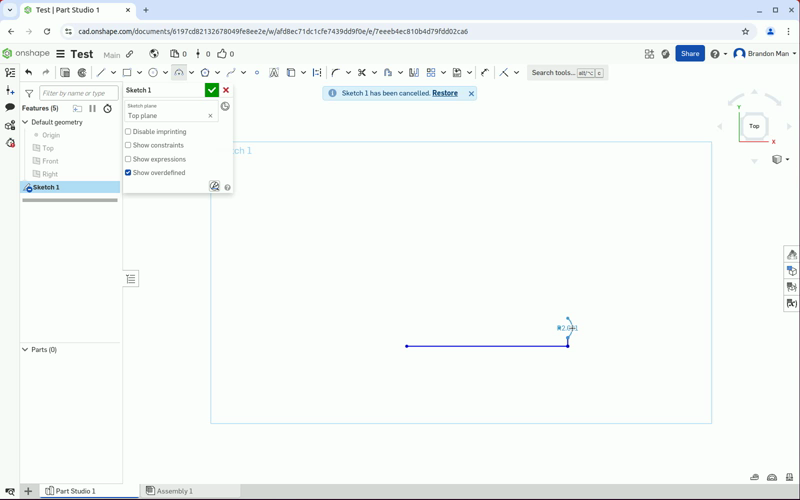
click(572, 327)
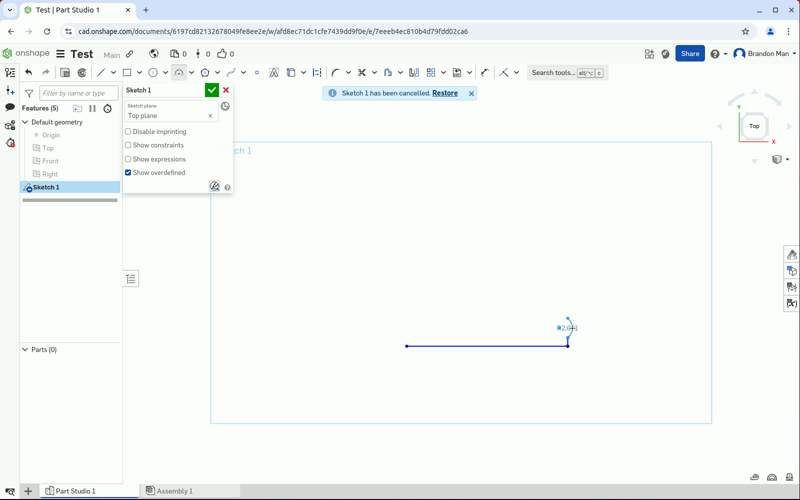
key_up(shift)
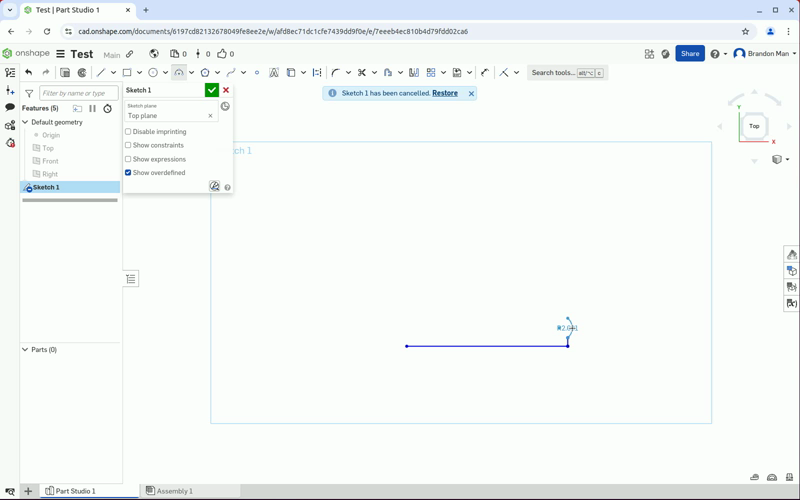
key(esc)
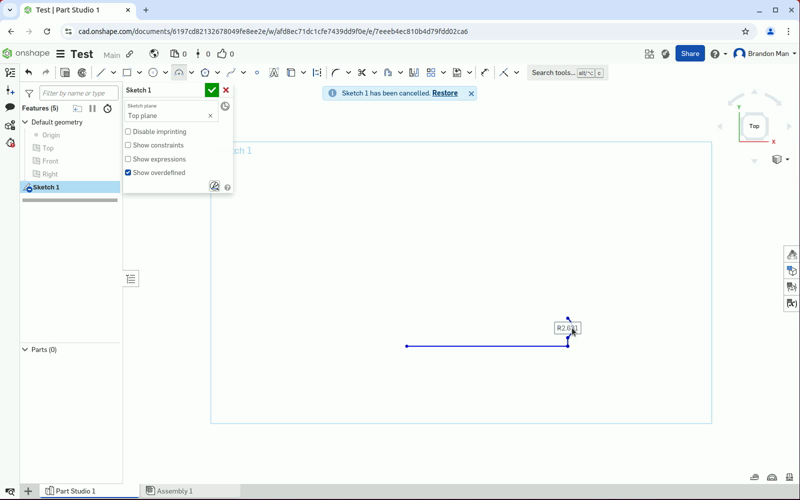
key(l)
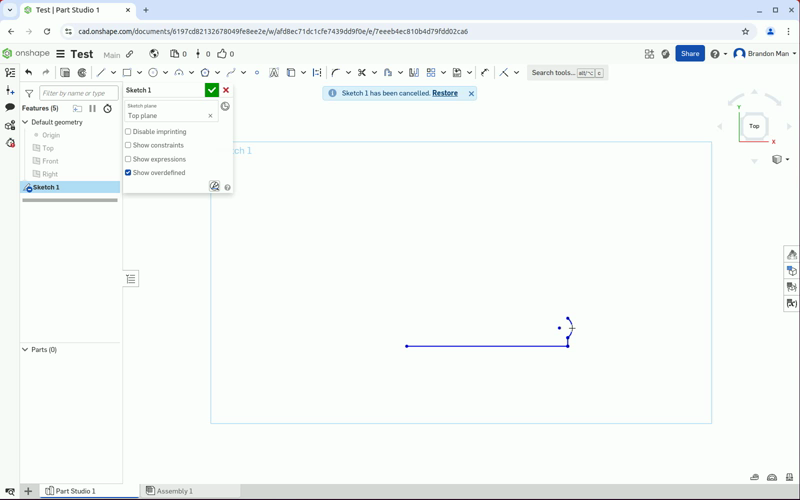
mouse_move(567, 318)
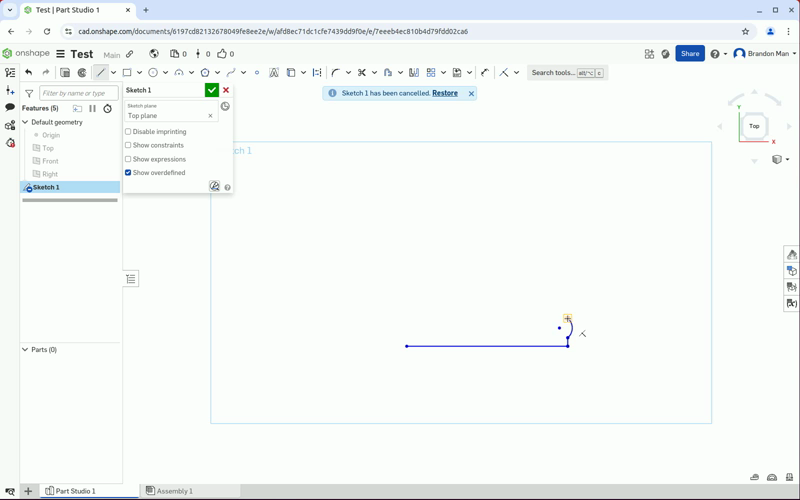
click(567, 318)
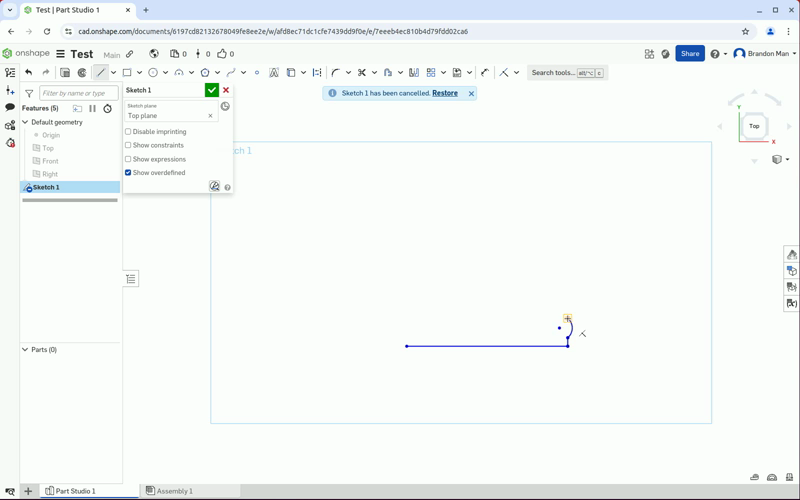
key_down(shift)
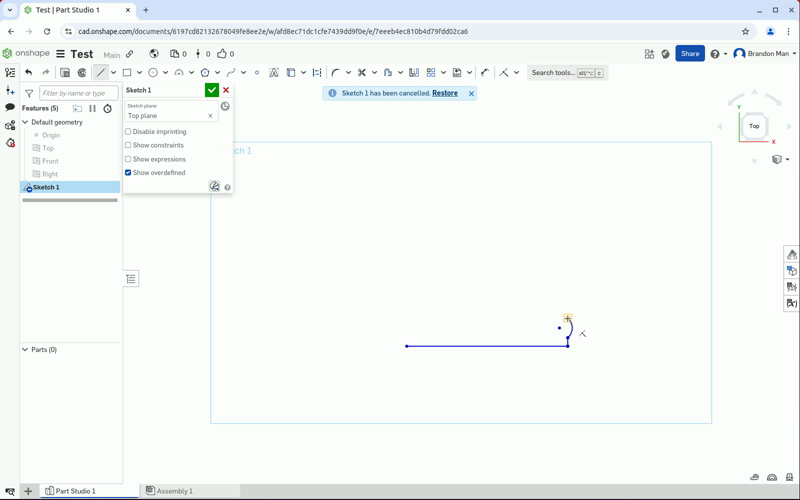
mouse_move(589, 318)
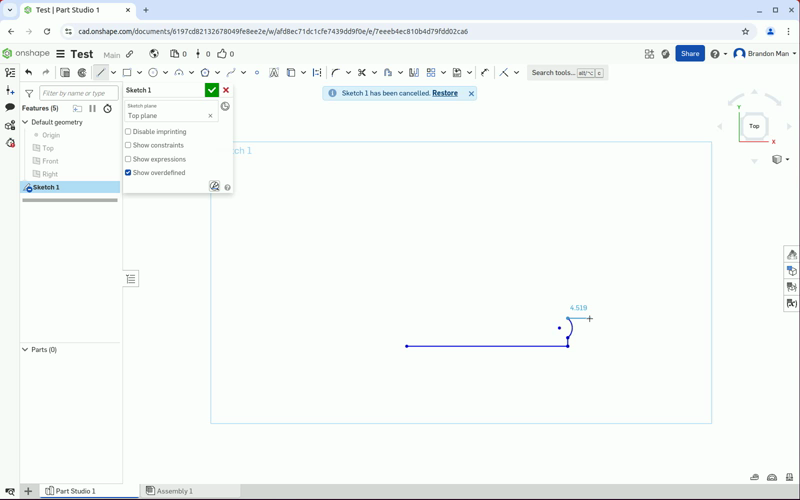
mouse_move(567, 271)
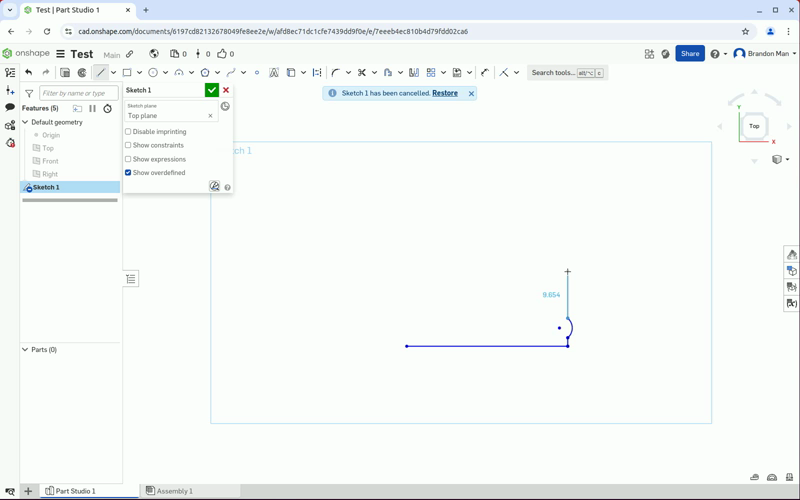
click(567, 271)
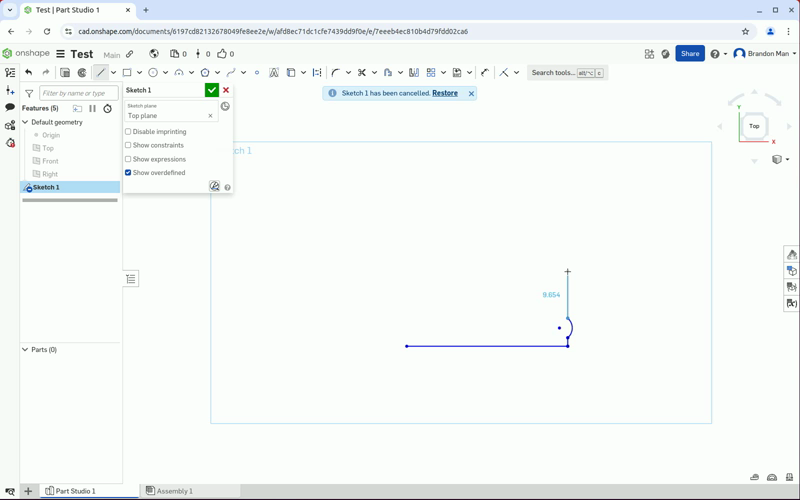
key_up(shift)
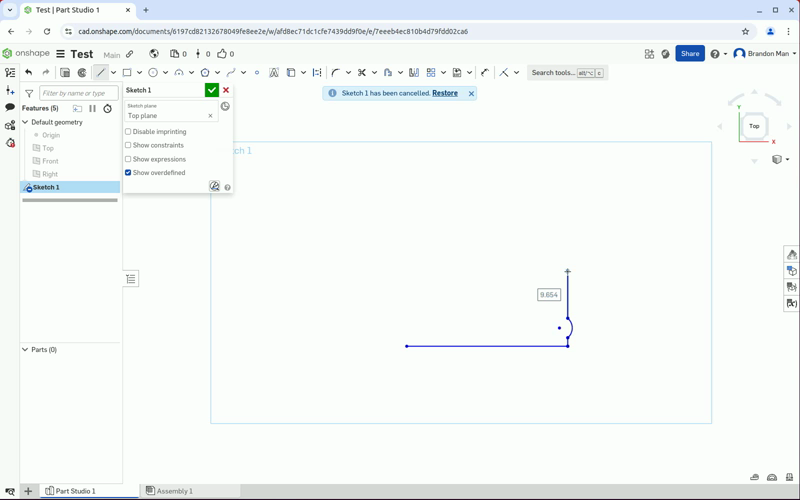
key(esc)
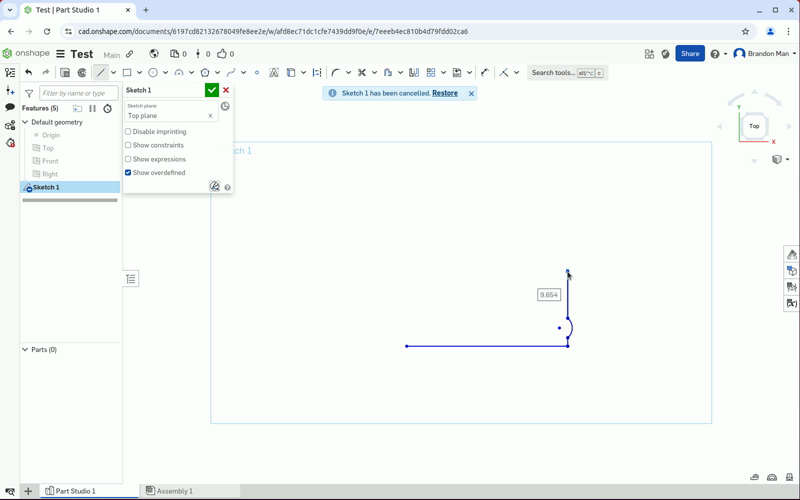
key(a)
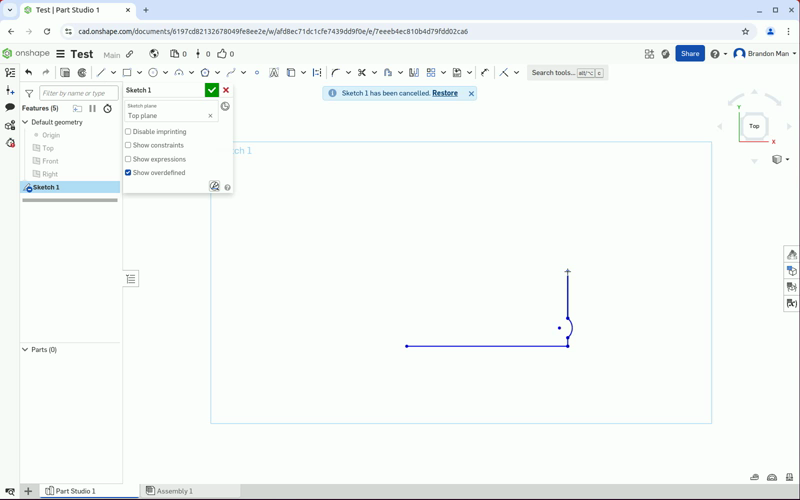
mouse_move(567, 271)
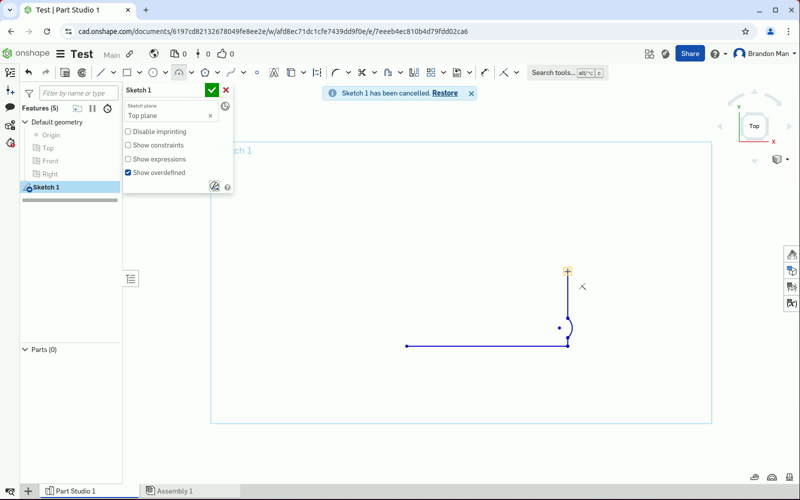
click(567, 271)
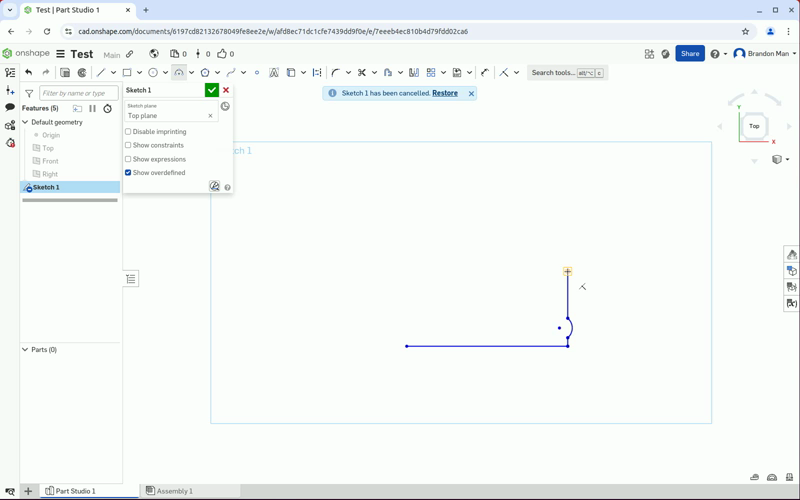
key_down(shift)
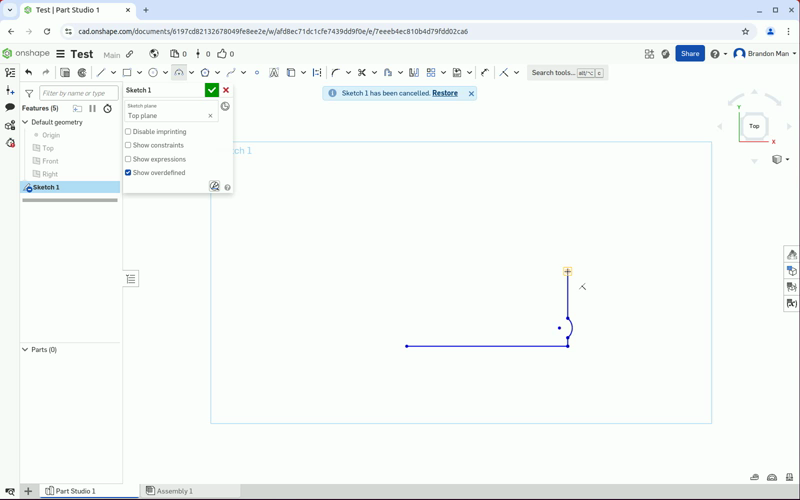
mouse_move(567, 252)
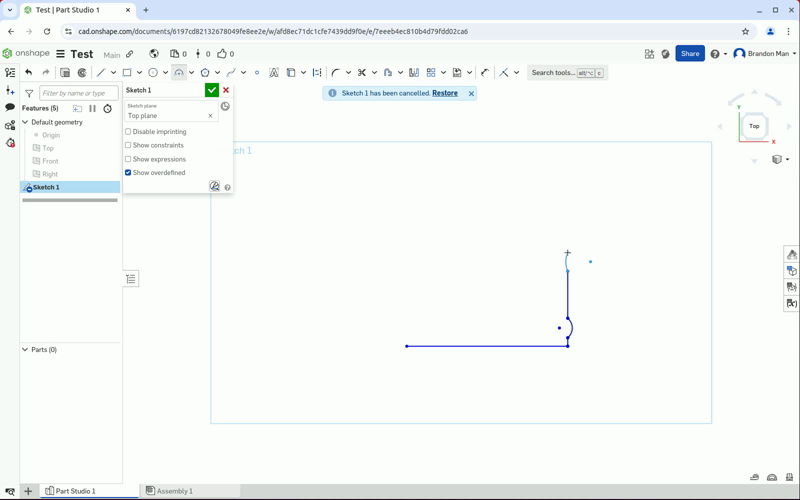
click(567, 252)
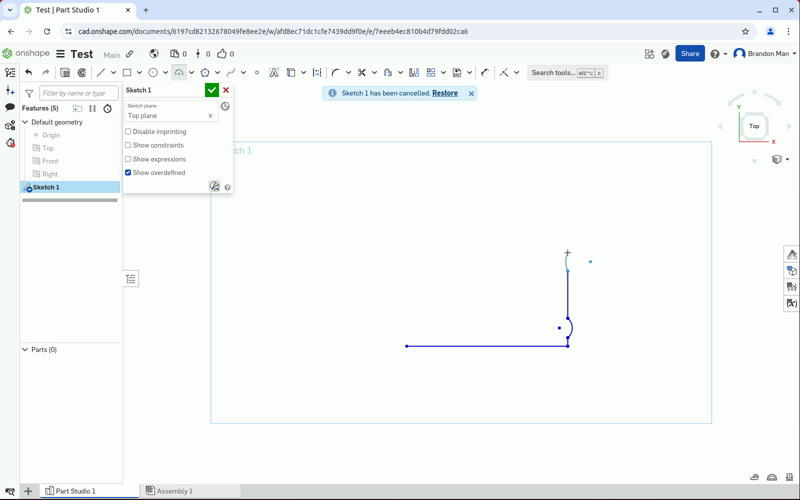
mouse_move(572, 261)
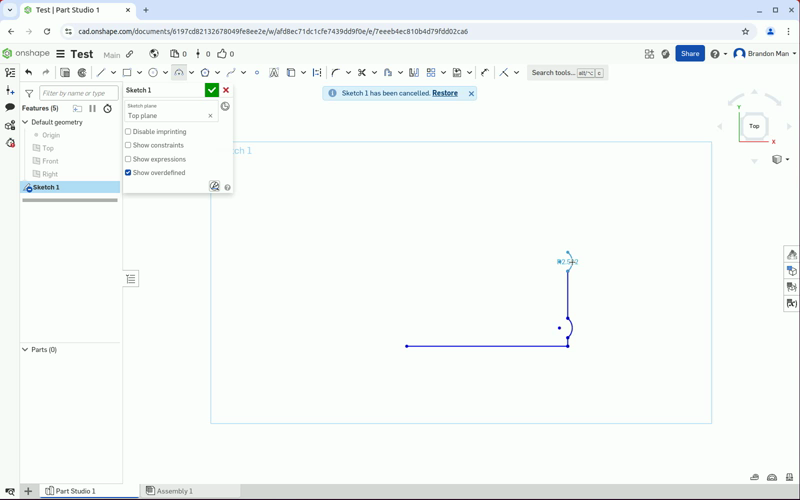
click(572, 261)
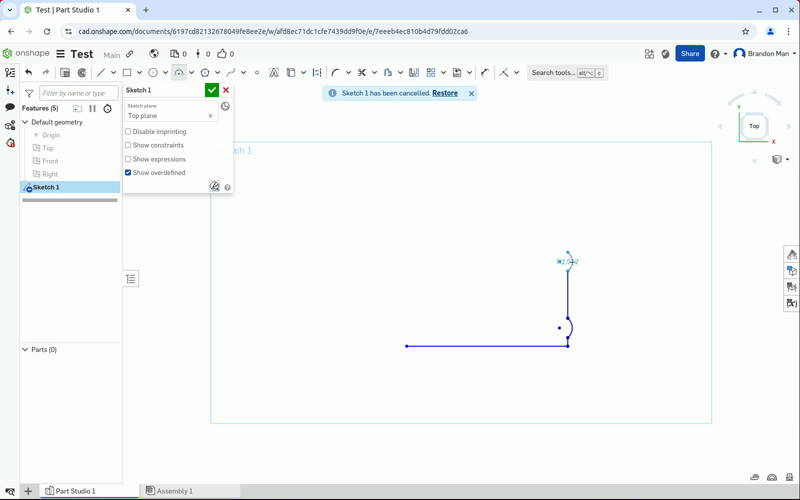
key_up(shift)
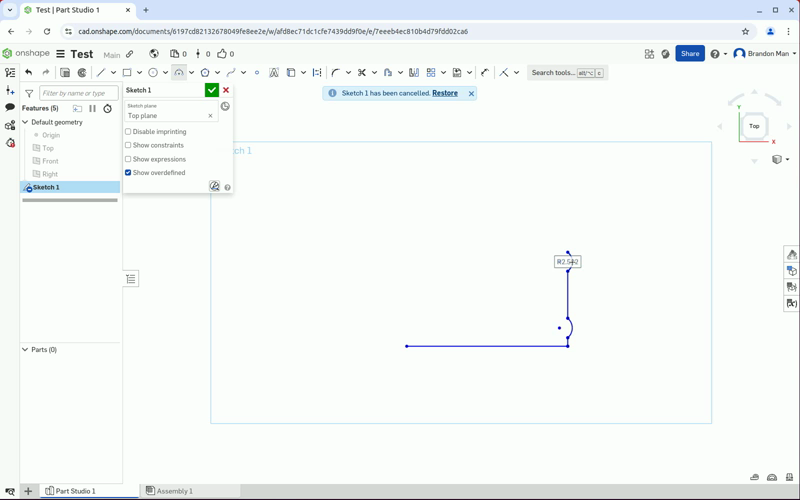
key(esc)
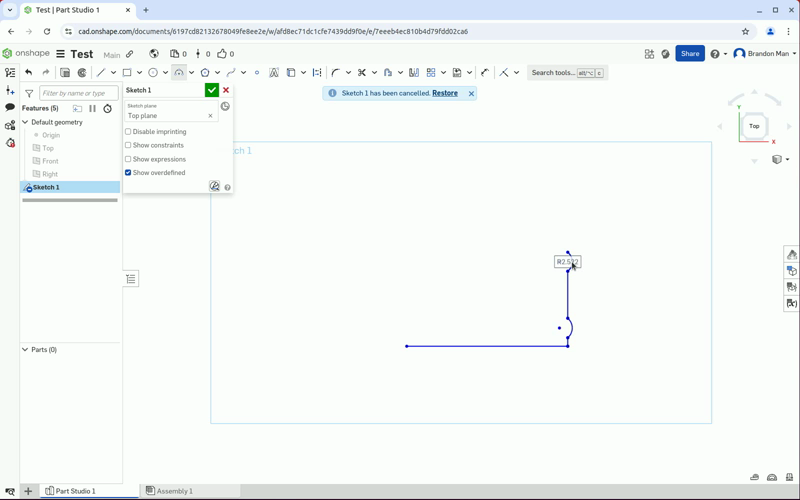
key(l)
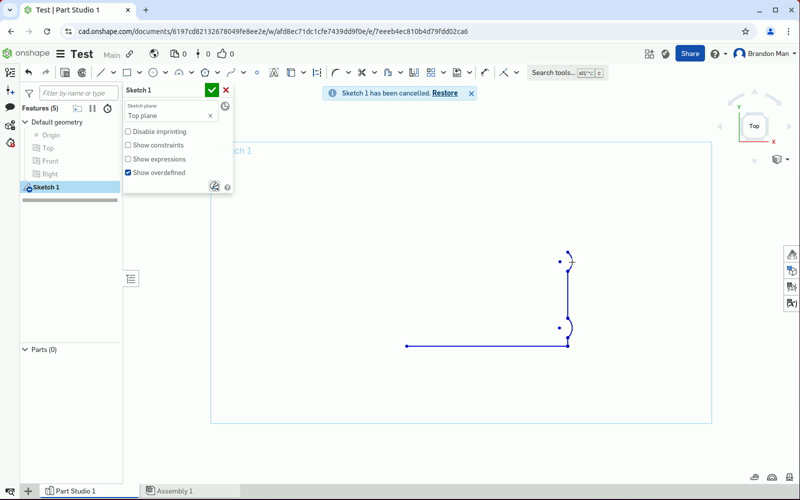
mouse_move(567, 252)
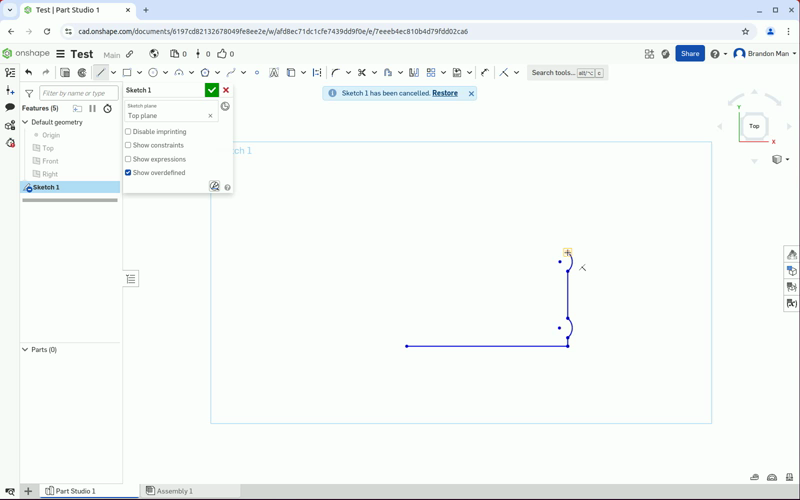
click(567, 252)
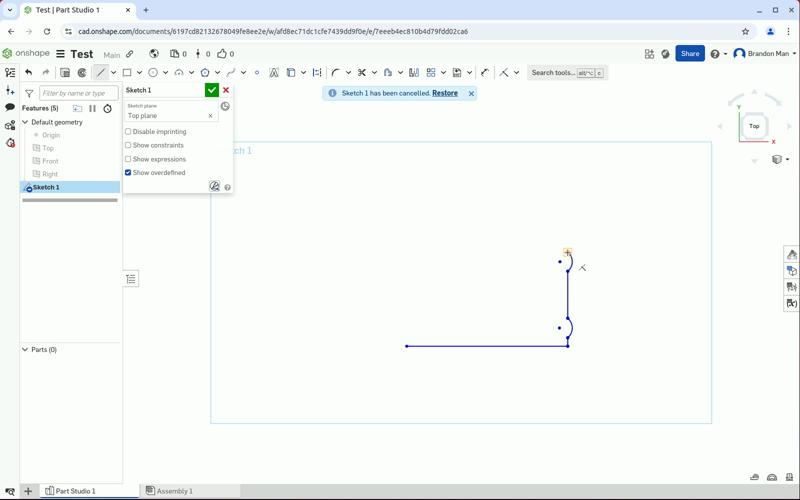
key_down(shift)
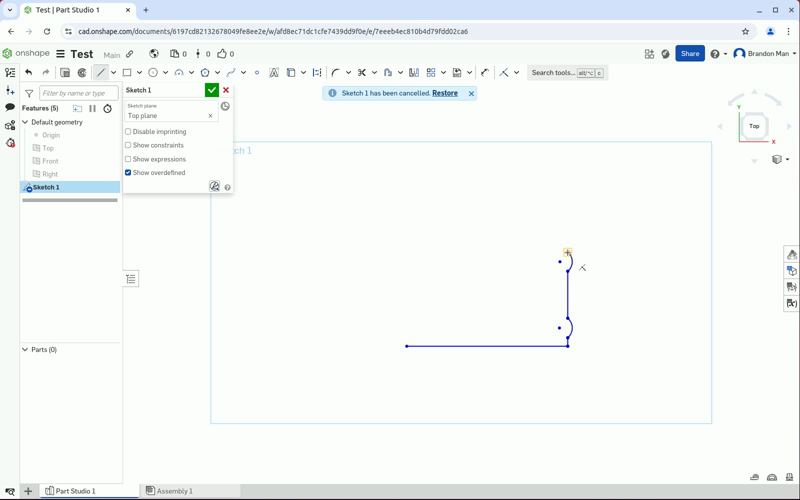
mouse_move(589, 252)
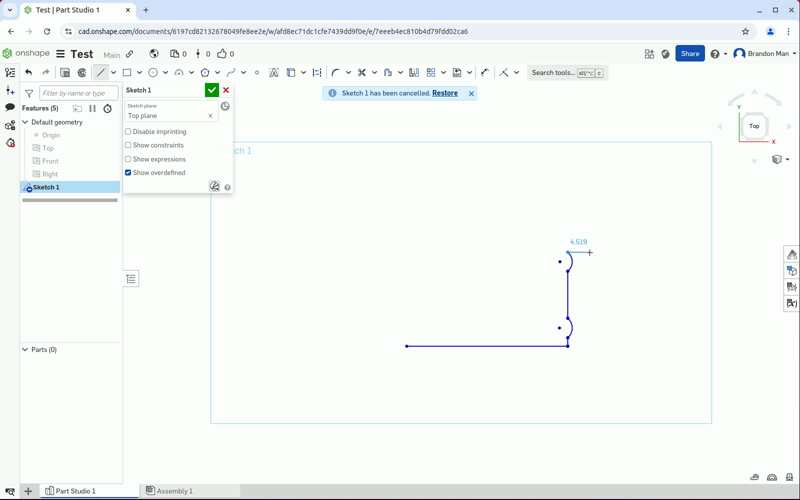
mouse_move(567, 220)
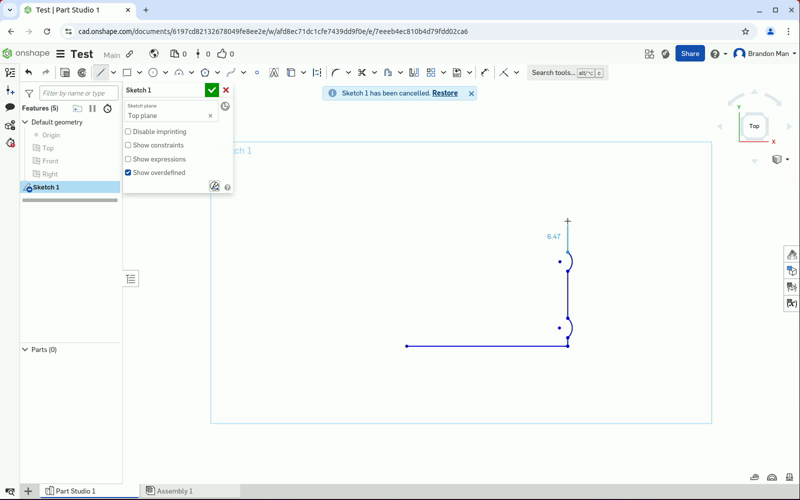
click(567, 220)
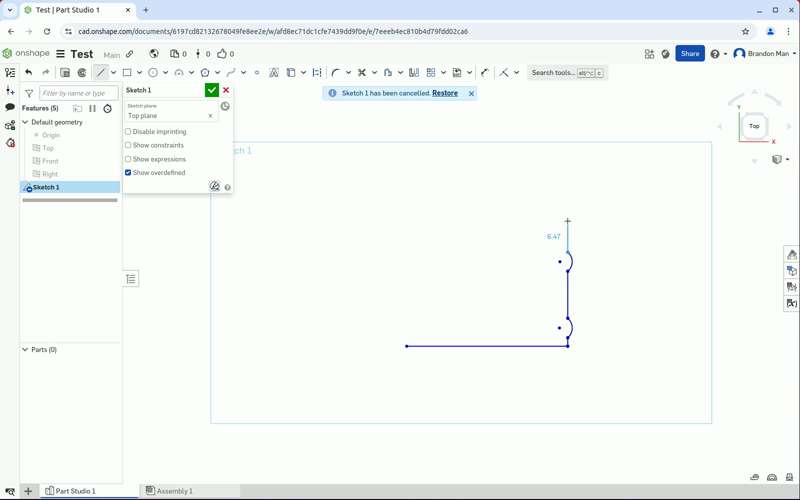
key_up(shift)
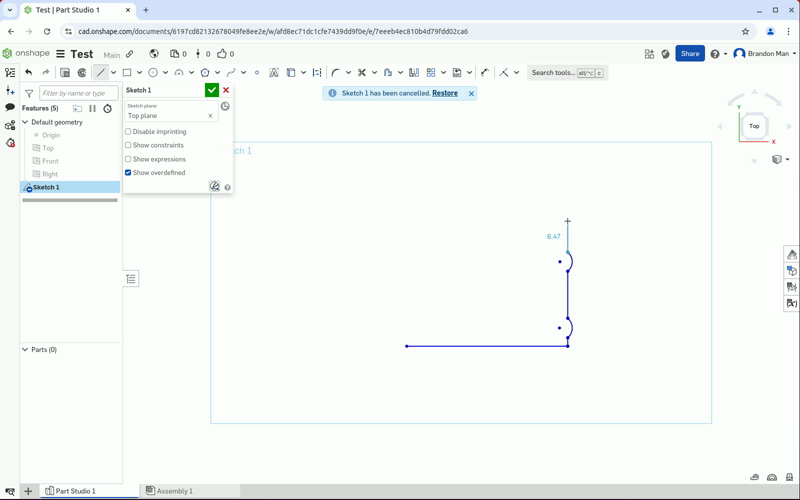
key_down(shift)
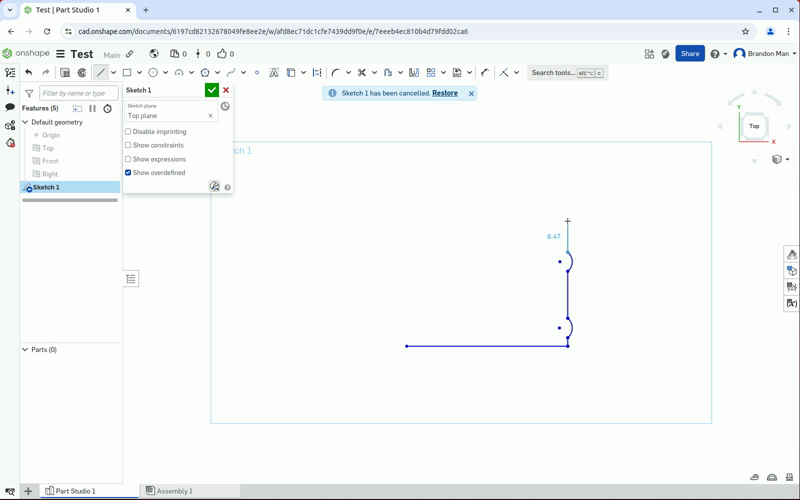
mouse_move(589, 220)
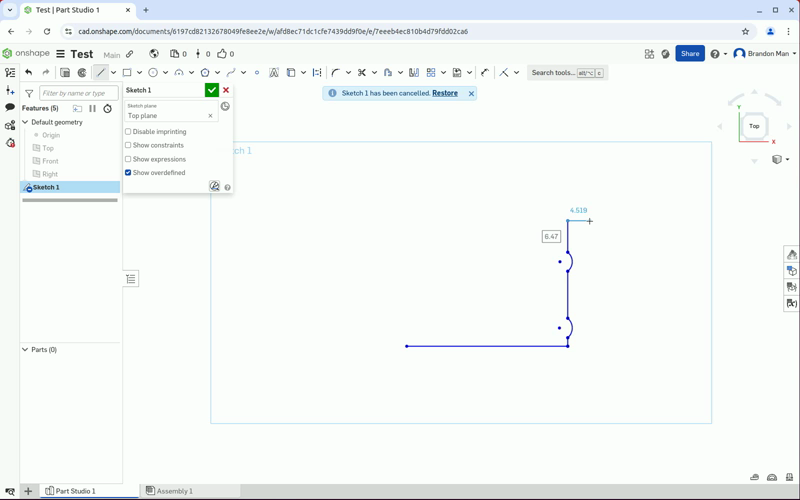
mouse_move(560, 220)
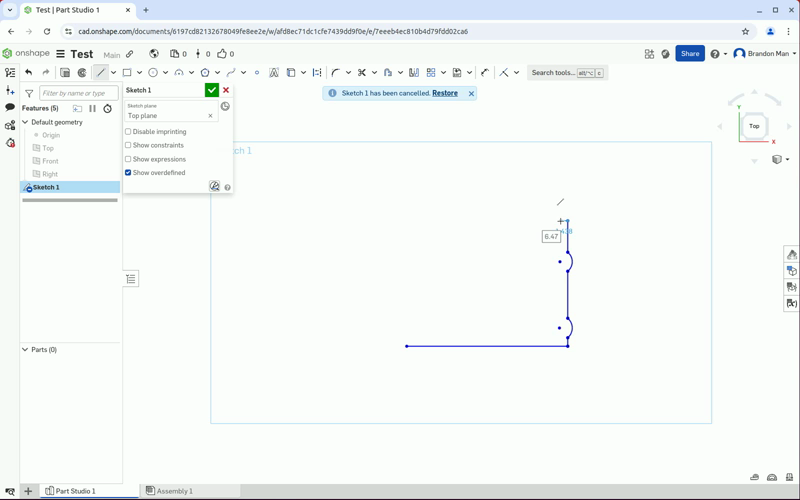
scroll(6)
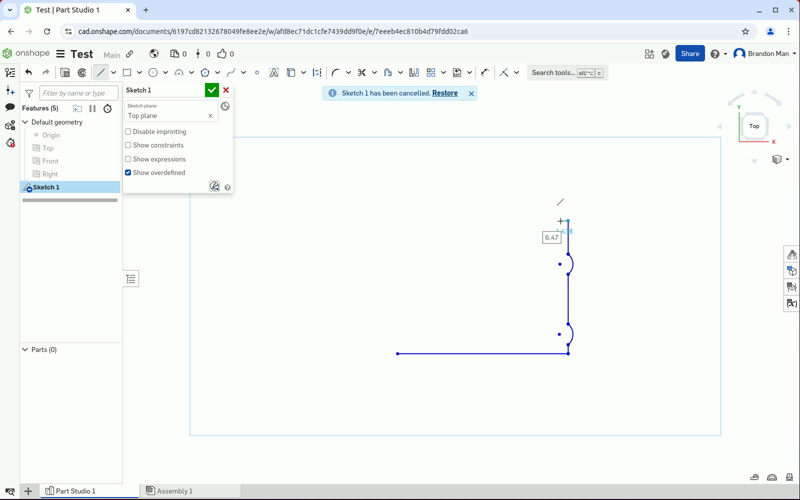
scroll(6)
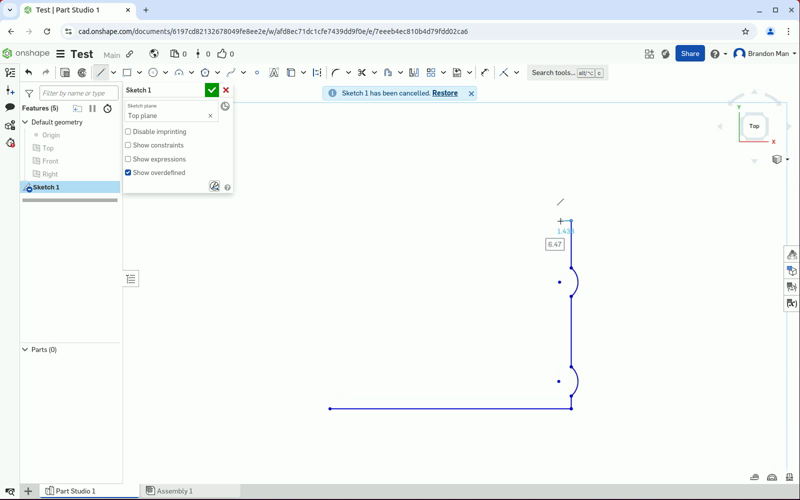
scroll(6)
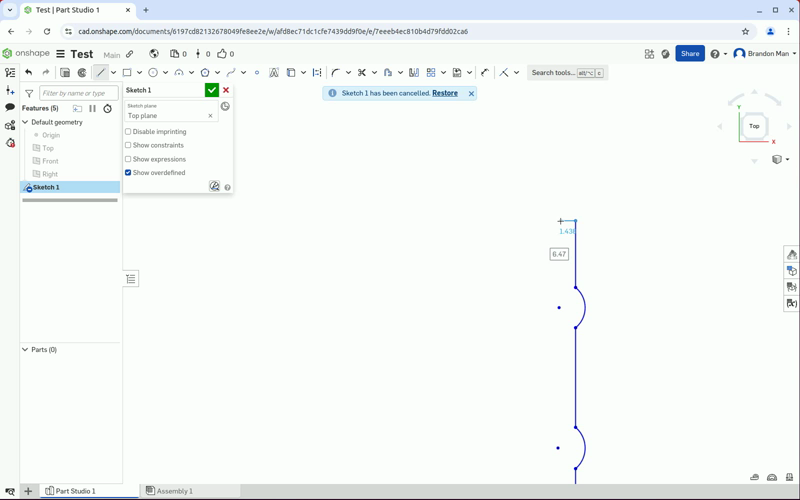
scroll(6)
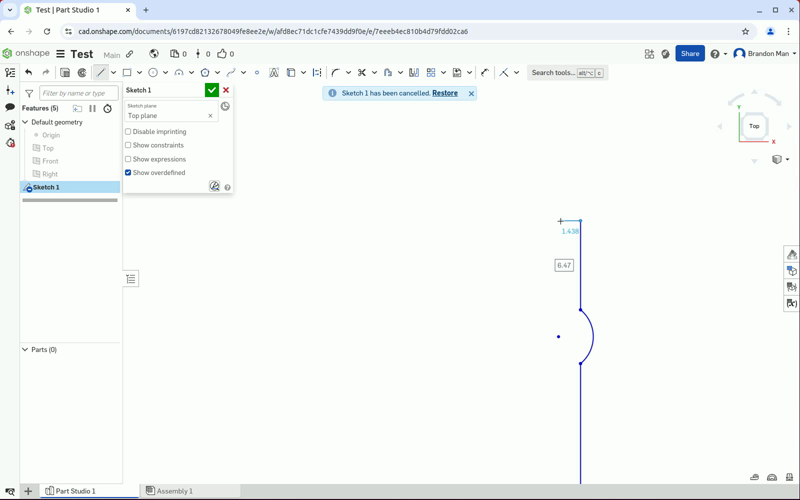
scroll(6)
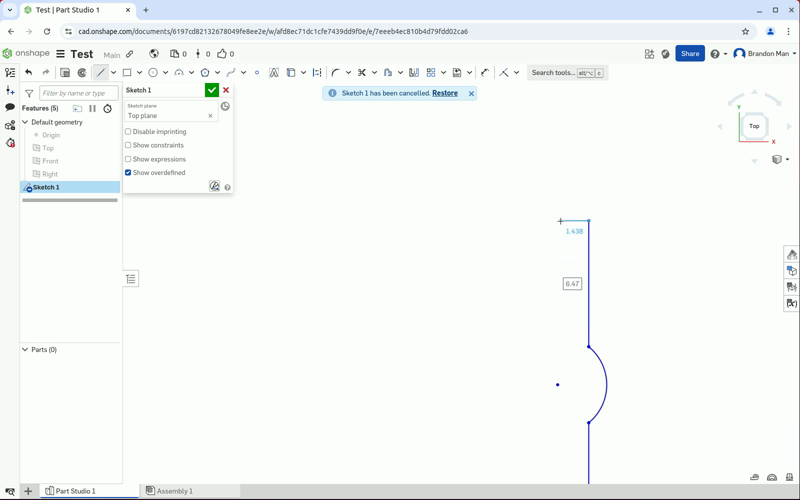
scroll(6)
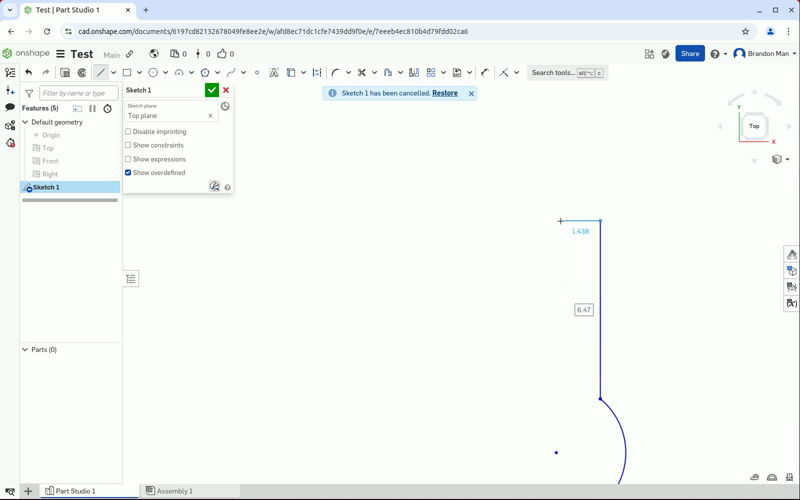
scroll(6)
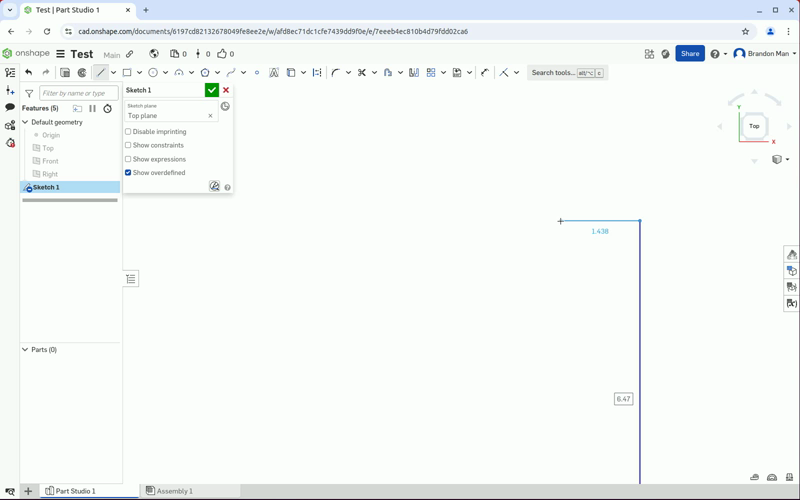
click(560, 220)
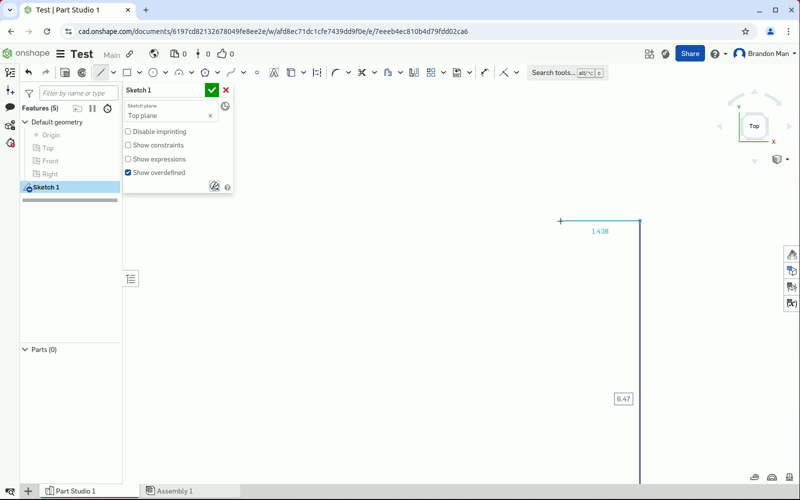
scroll(-6)
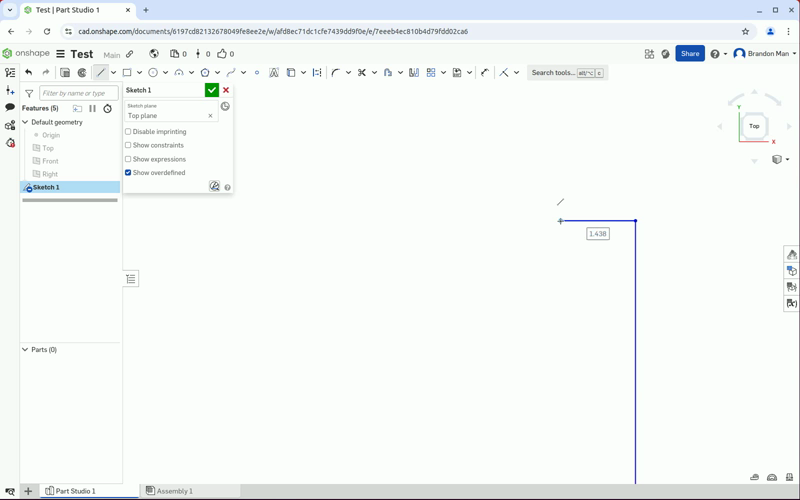
scroll(-6)
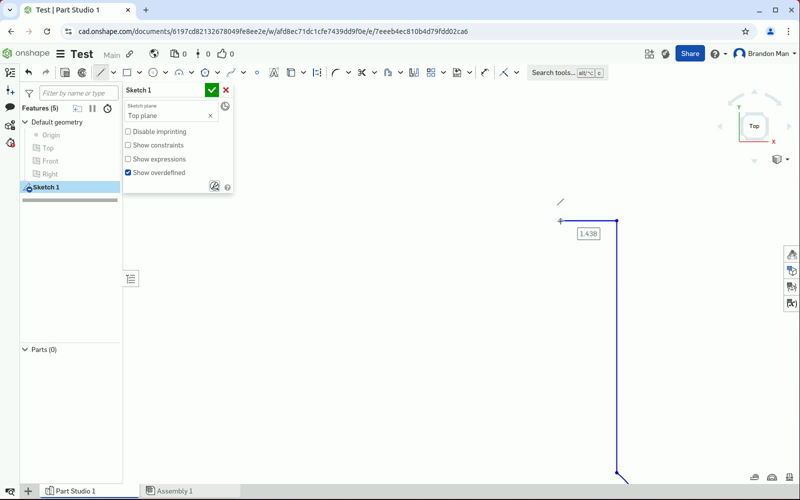
scroll(-6)
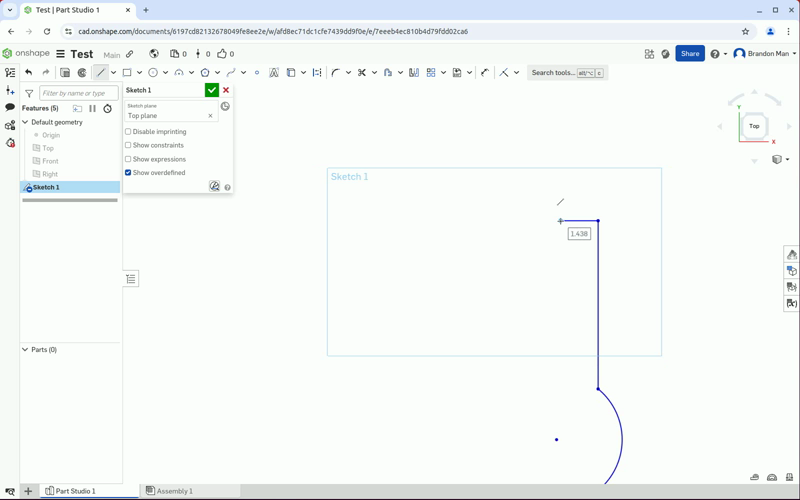
scroll(-6)
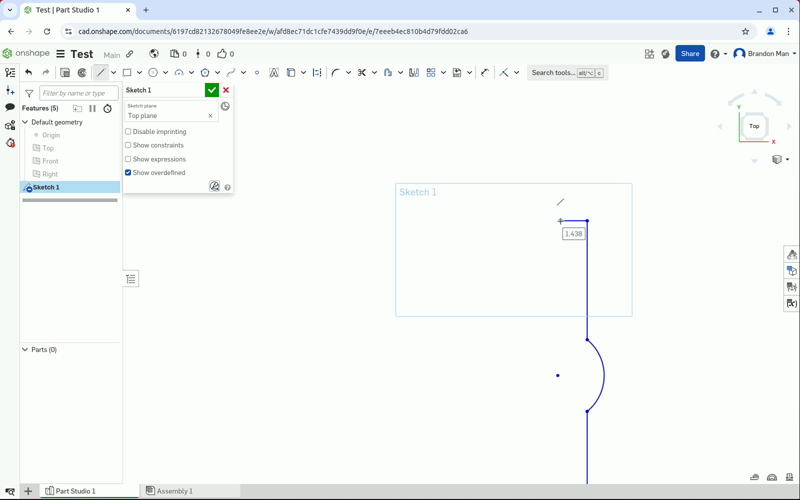
scroll(-6)
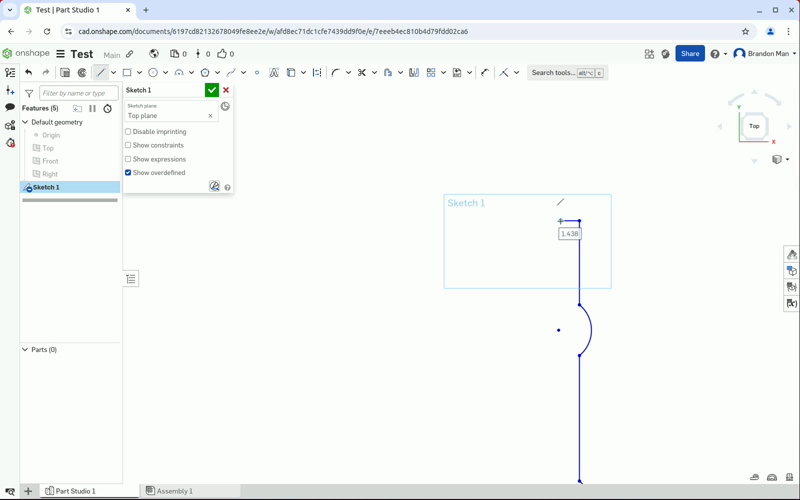
scroll(-6)
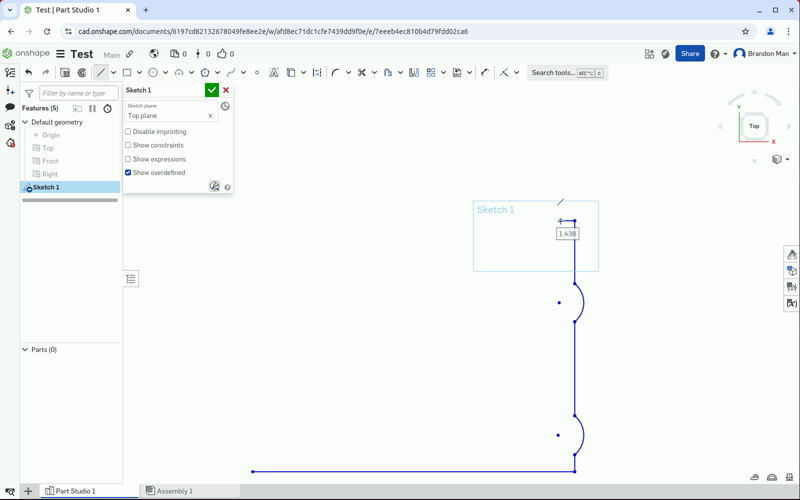
scroll(-6)
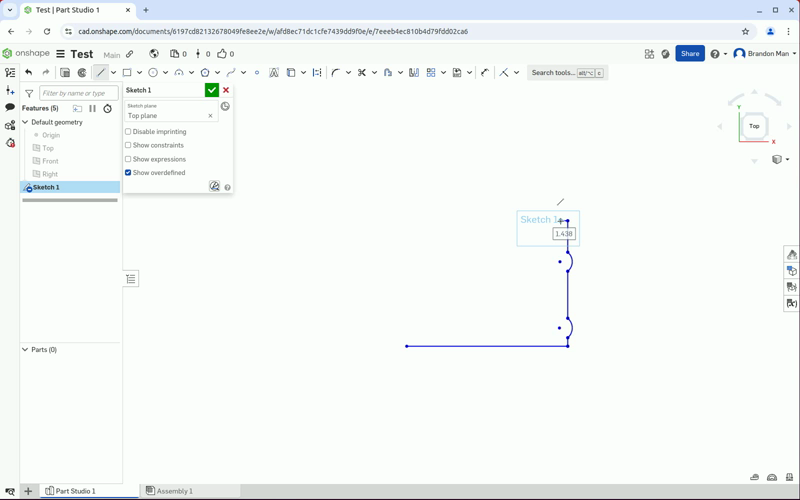
key_up(shift)
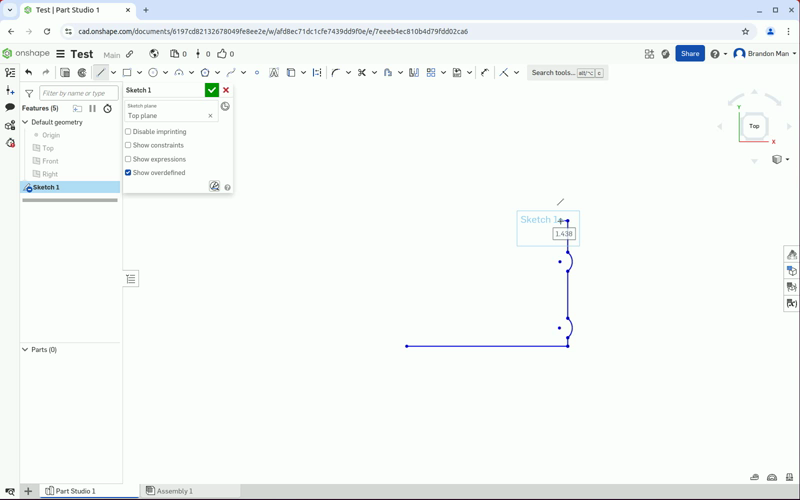
key_down(shift)
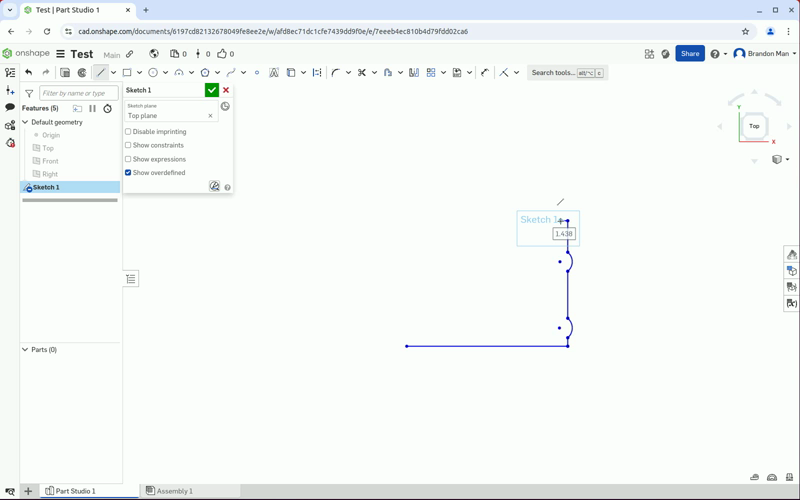
mouse_move(452, 220)
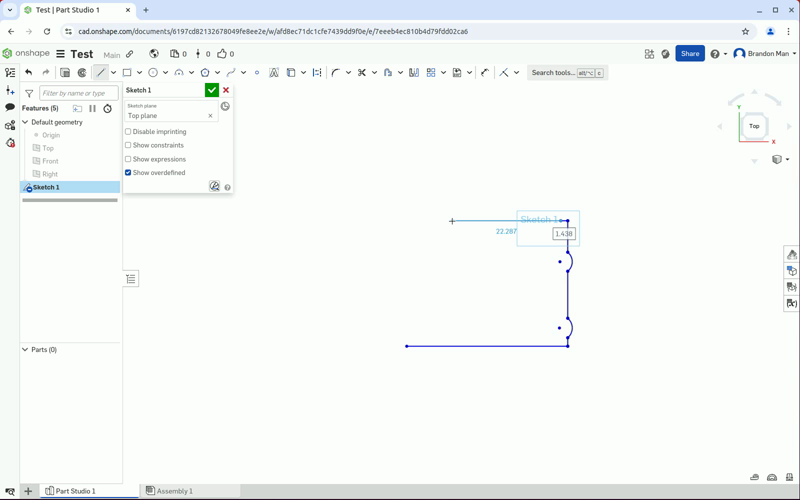
click(452, 220)
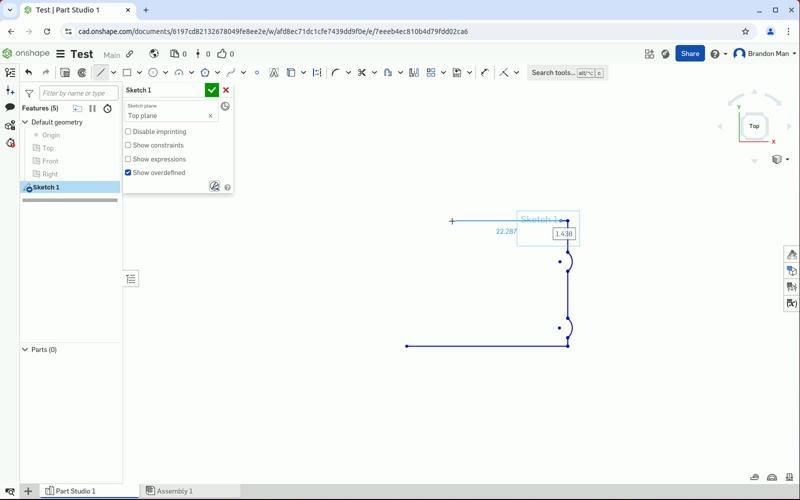
key_up(shift)
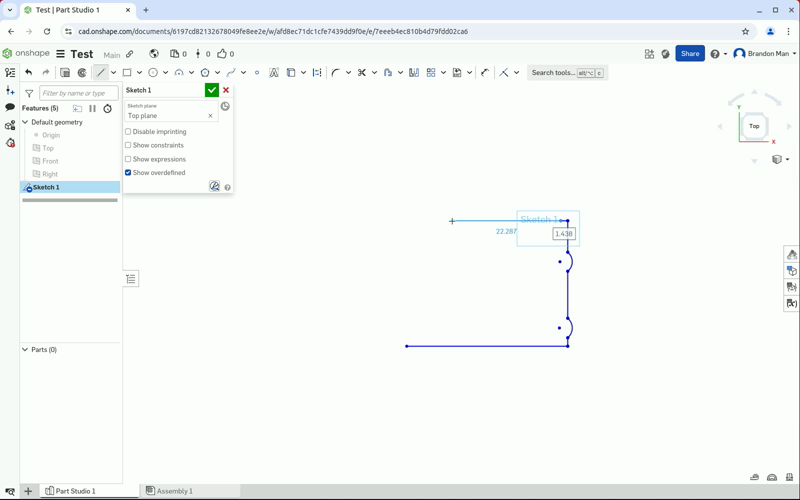
key(esc)
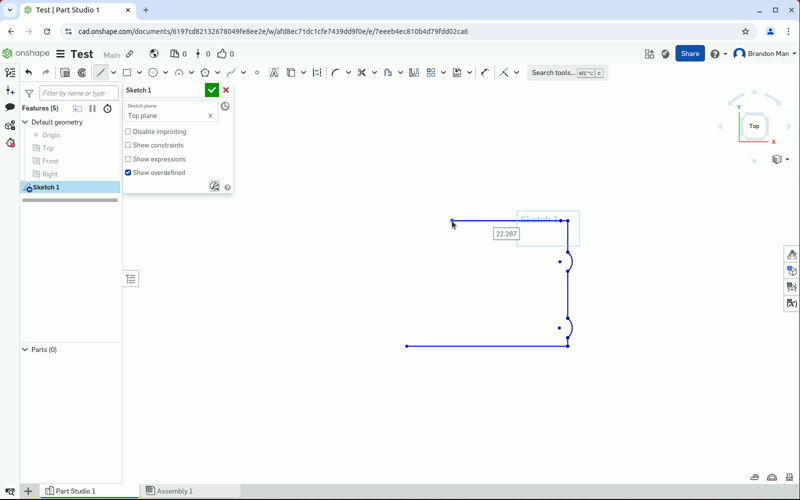
key(a)
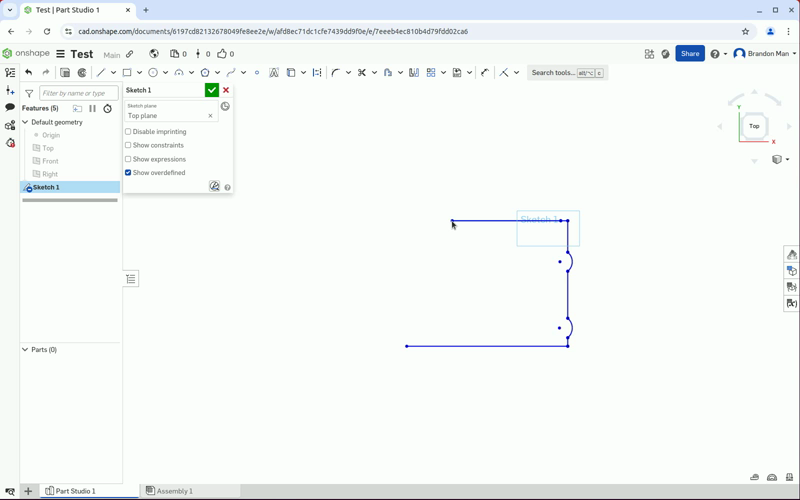
mouse_move(452, 220)
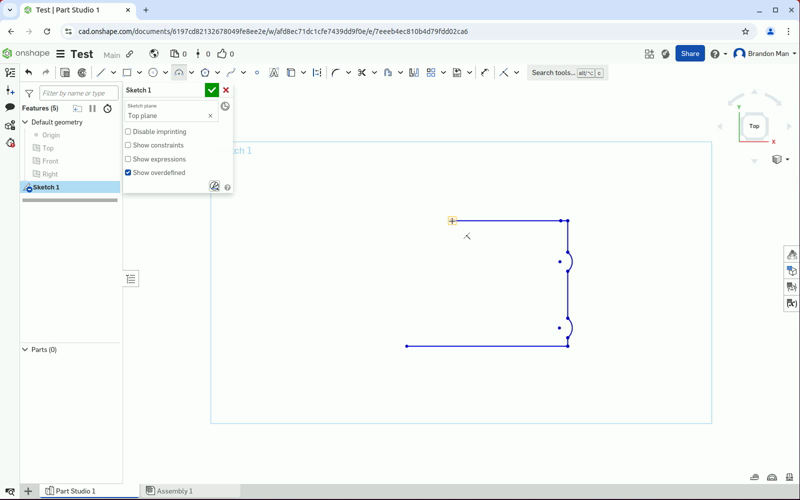
click(452, 220)
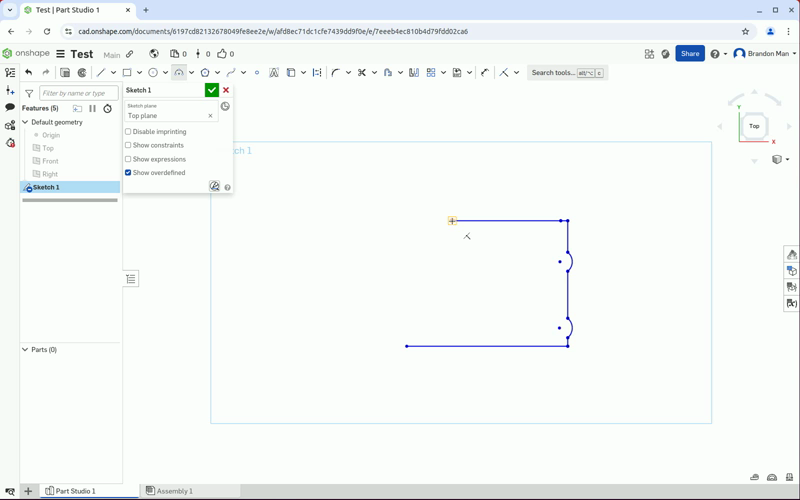
key_down(shift)
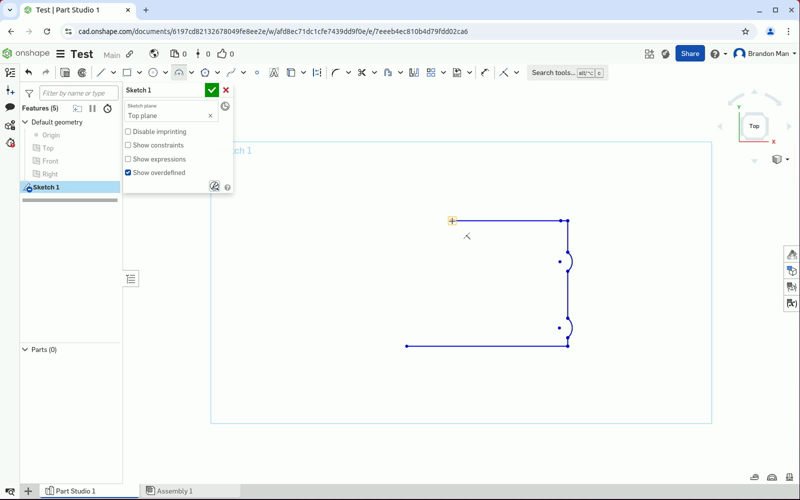
mouse_move(433, 220)
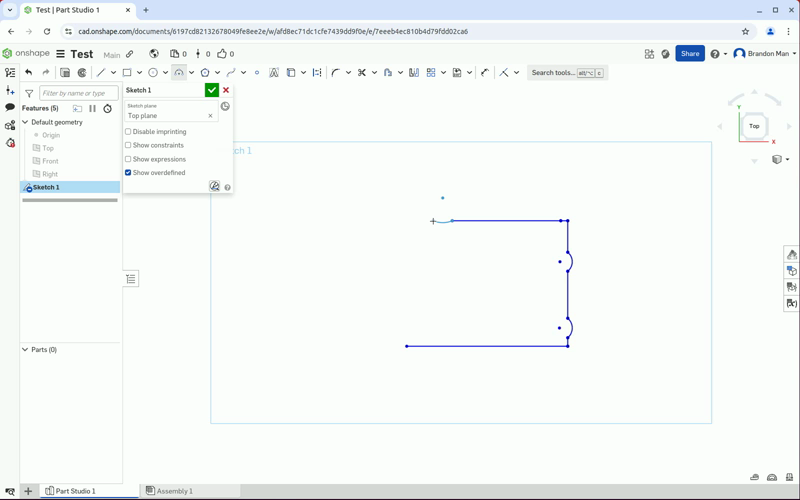
click(433, 220)
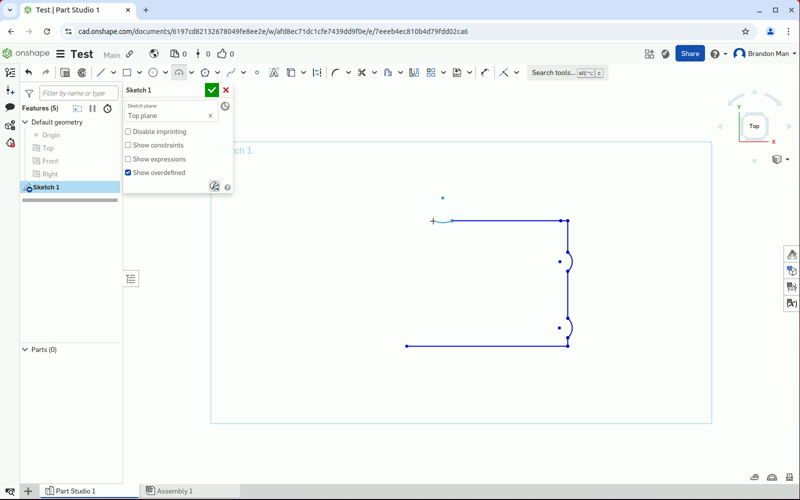
mouse_move(442, 215)
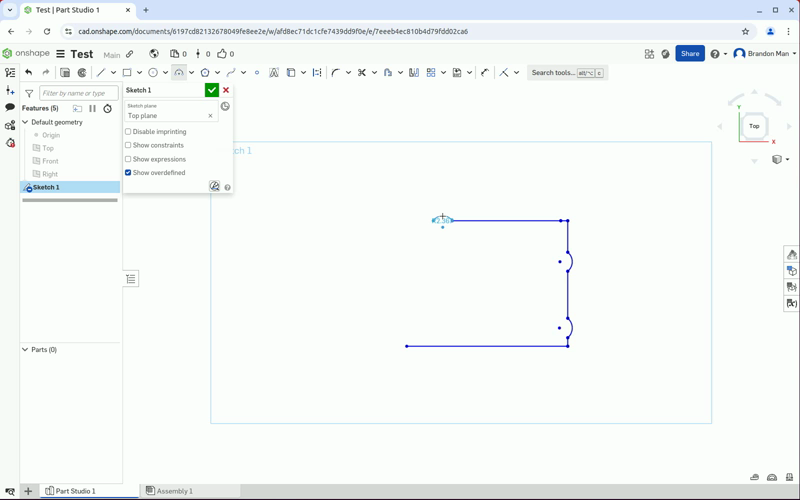
click(442, 215)
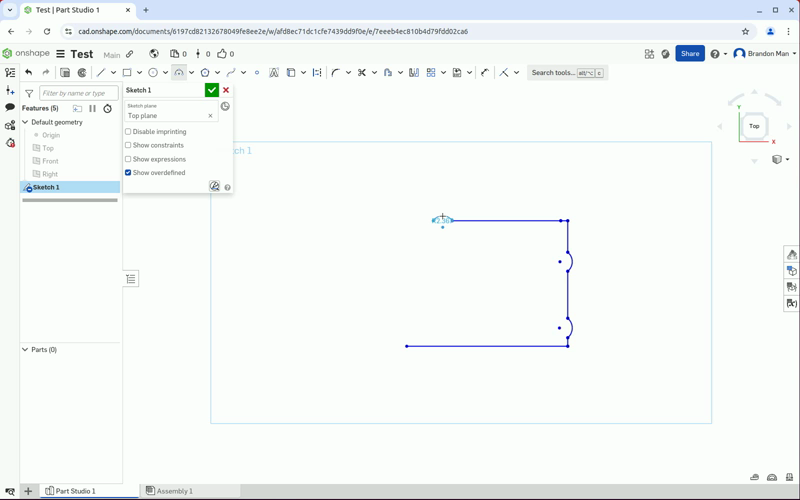
key_up(shift)
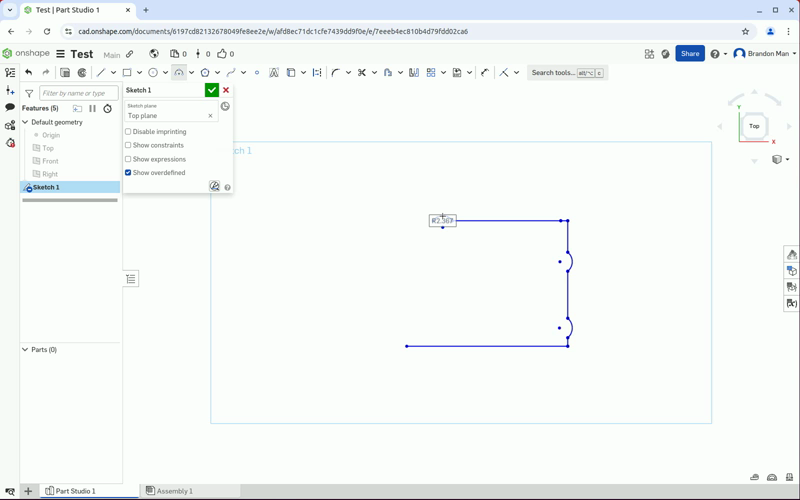
key(esc)
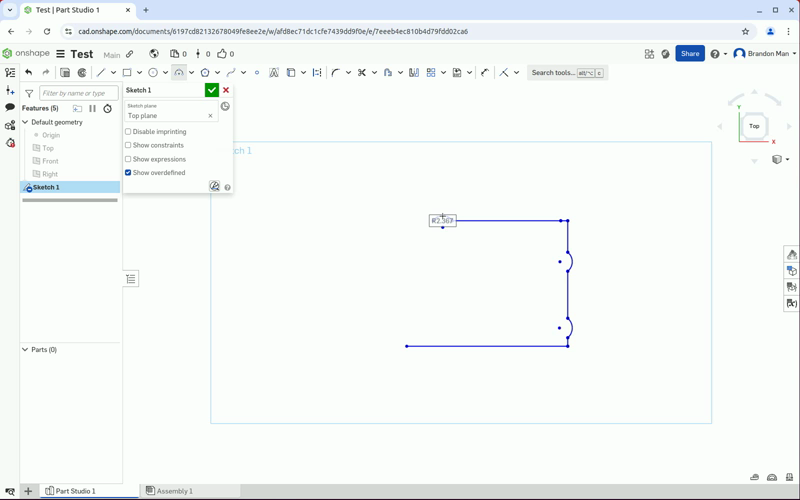
key(l)
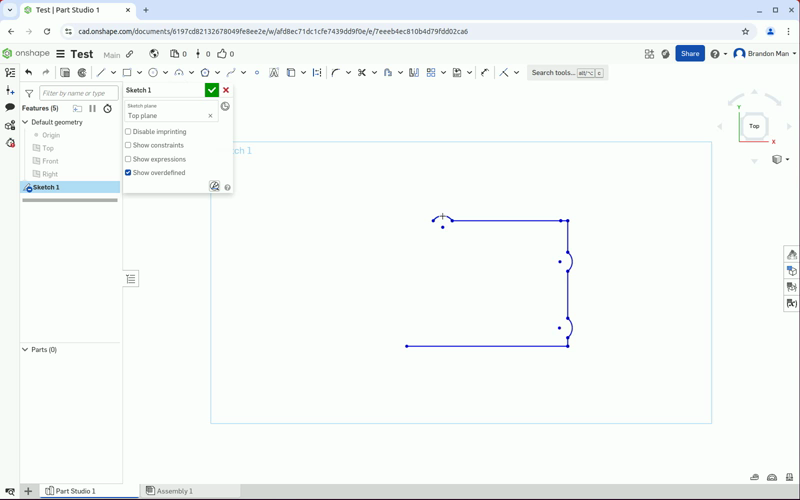
mouse_move(433, 220)
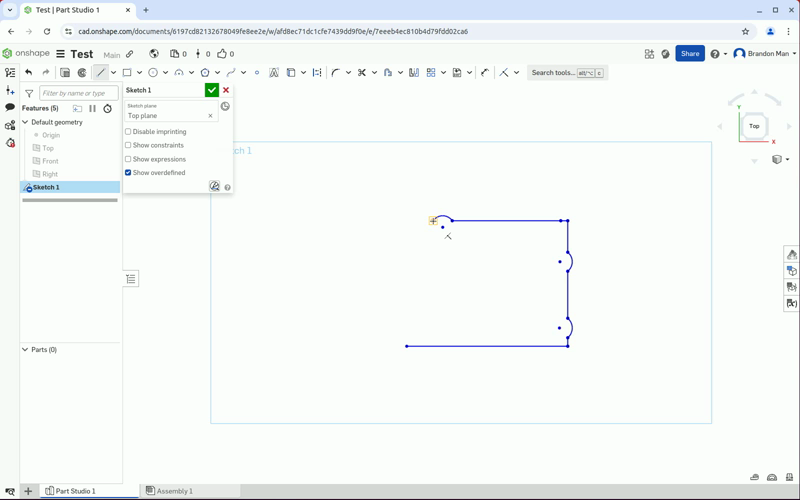
click(433, 220)
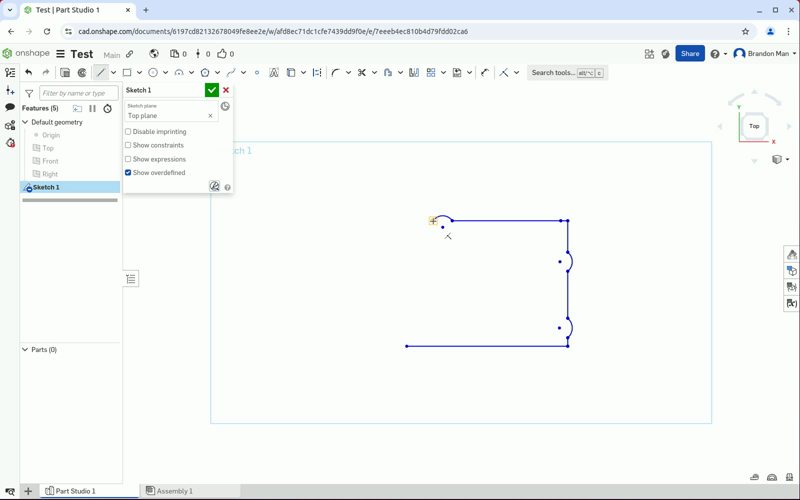
key_down(shift)
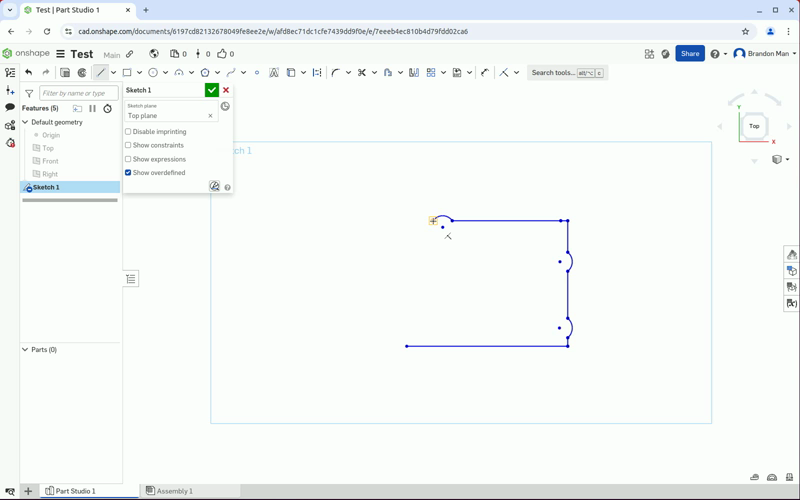
mouse_move(463, 220)
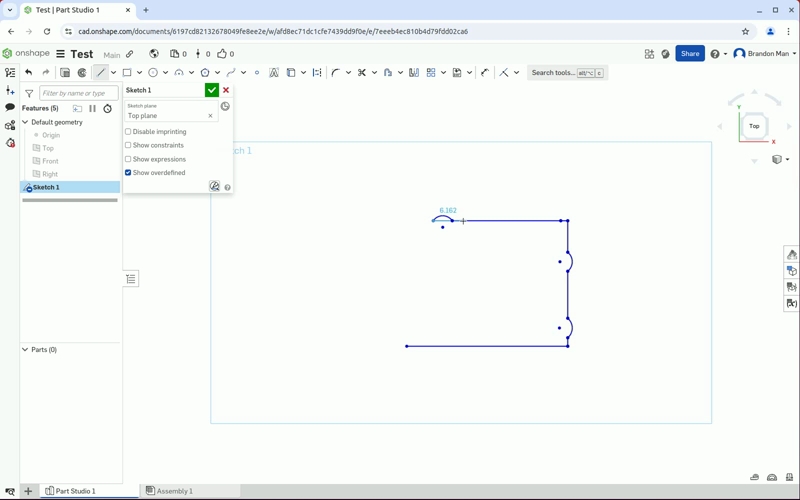
mouse_move(406, 220)
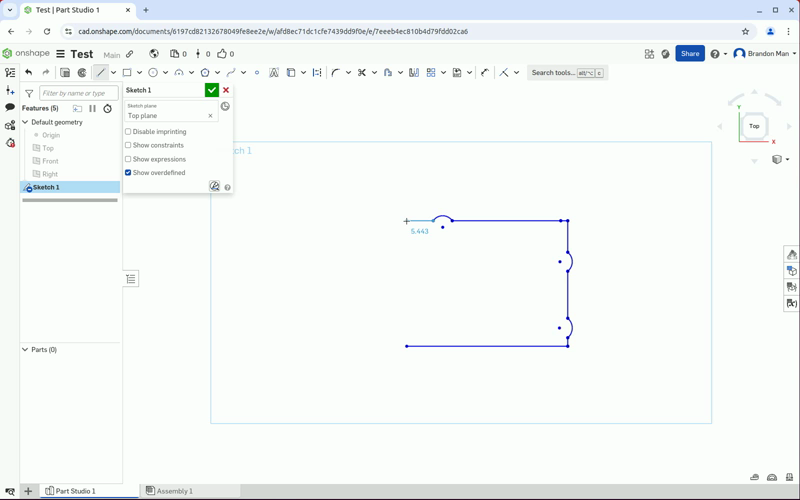
click(406, 220)
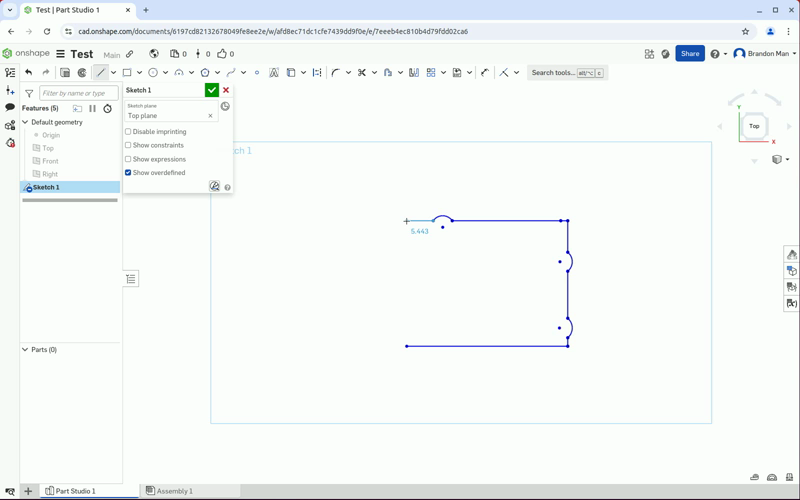
key_up(shift)
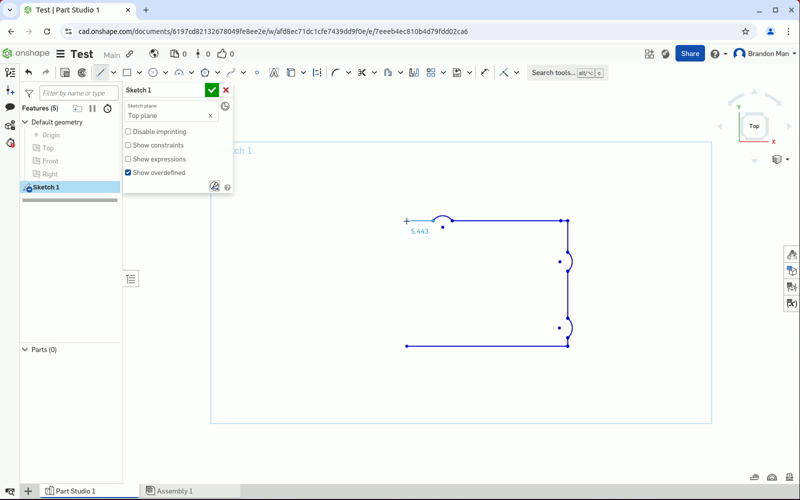
key_down(shift)
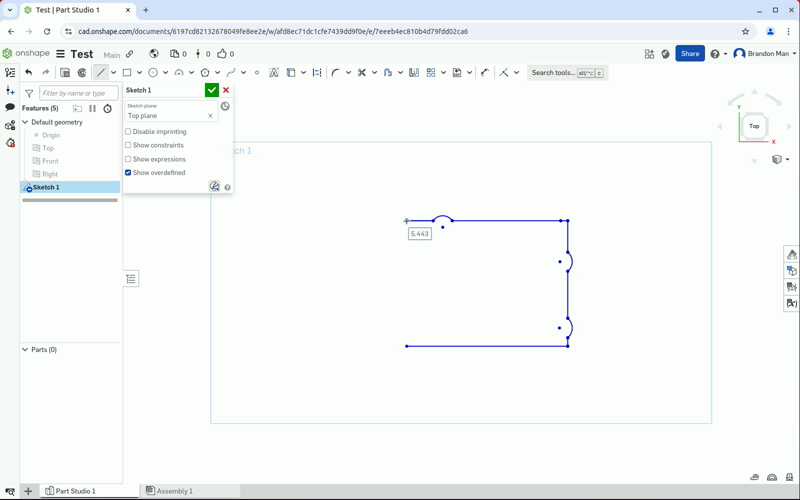
mouse_move(406, 346)
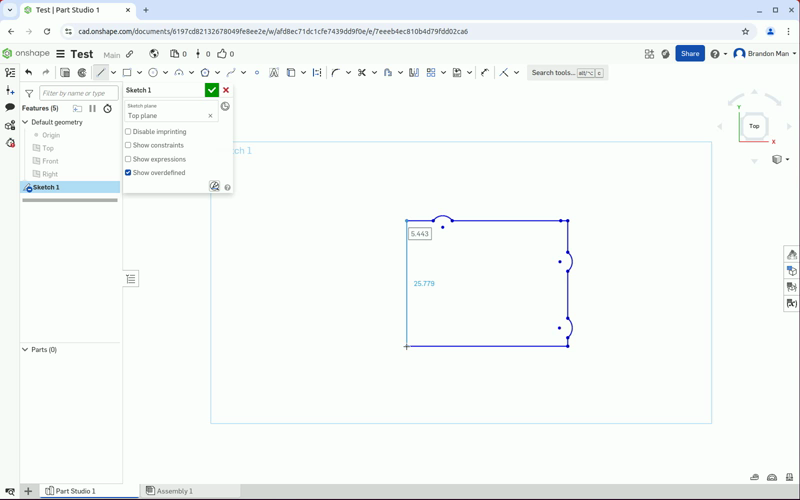
key_up(shift)
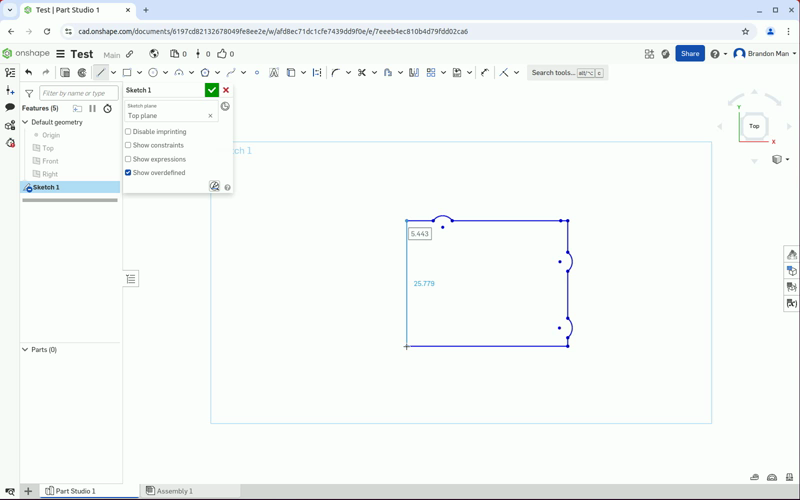
click(406, 346)
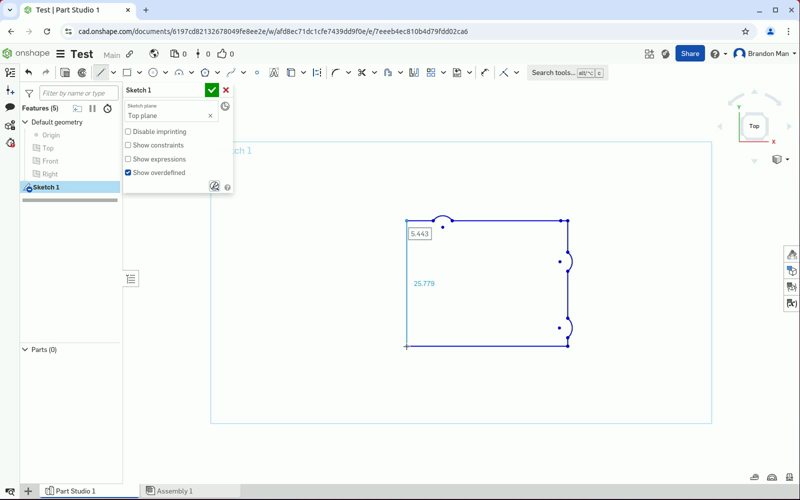
key(esc)
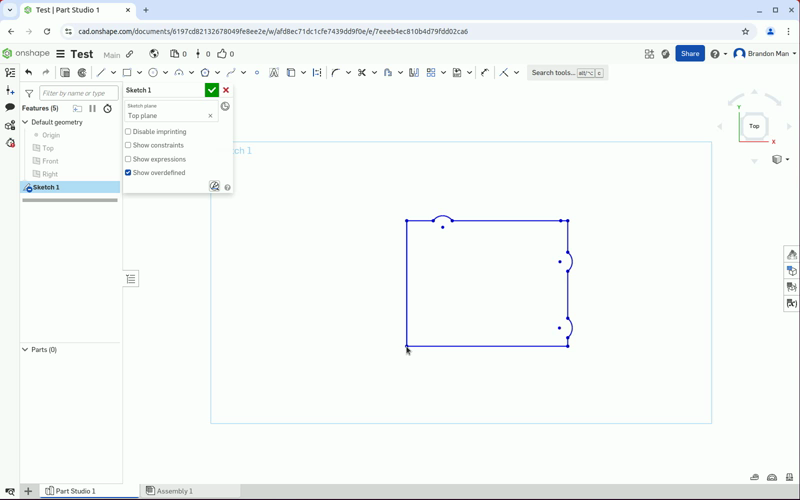
key(c)
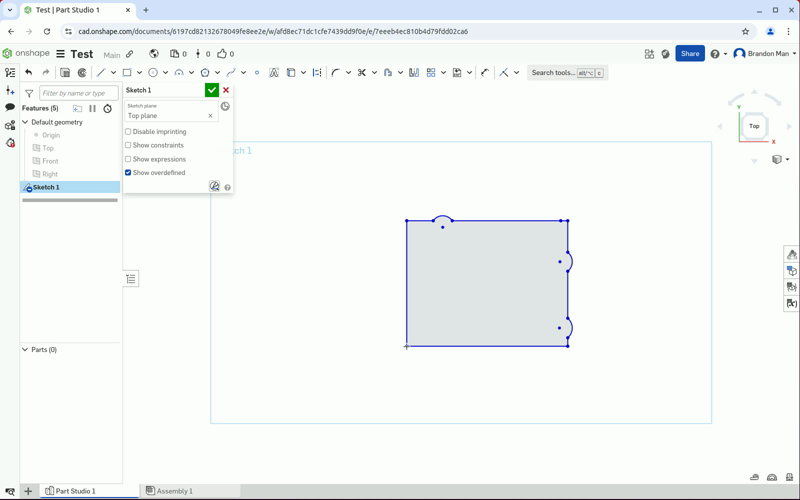
key_down(shift)
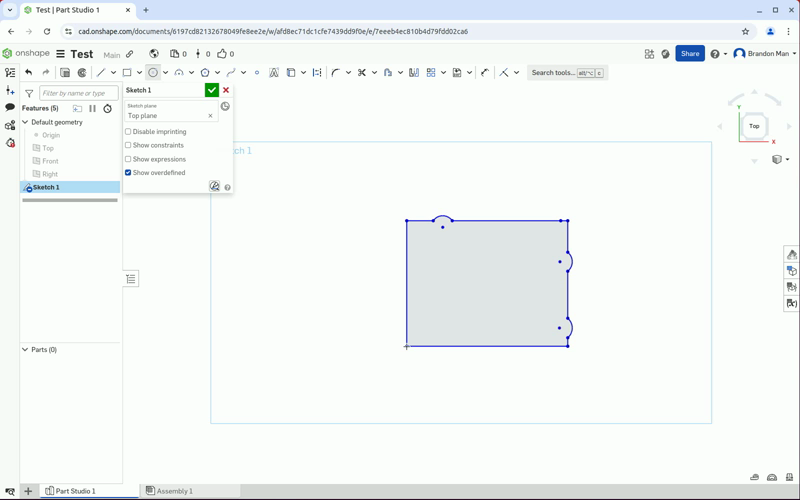
mouse_move(441, 227)
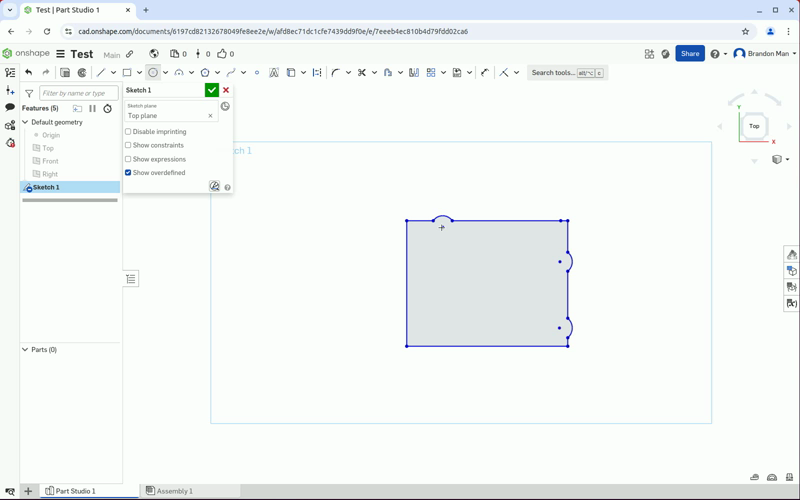
scroll(6)
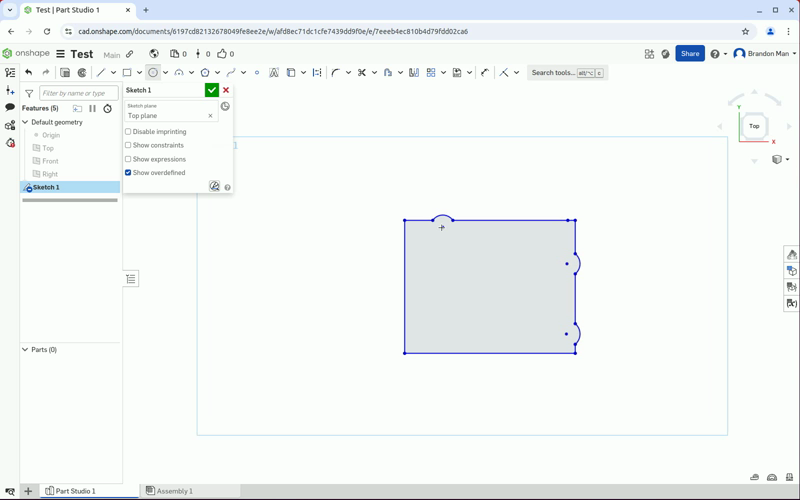
scroll(6)
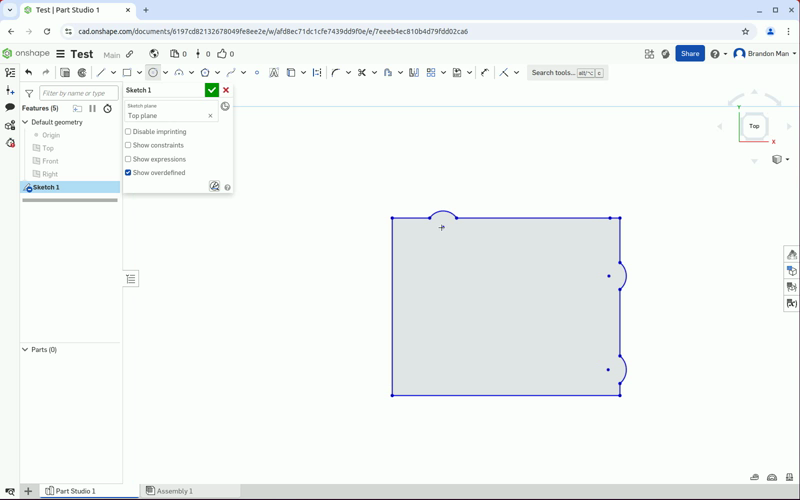
scroll(6)
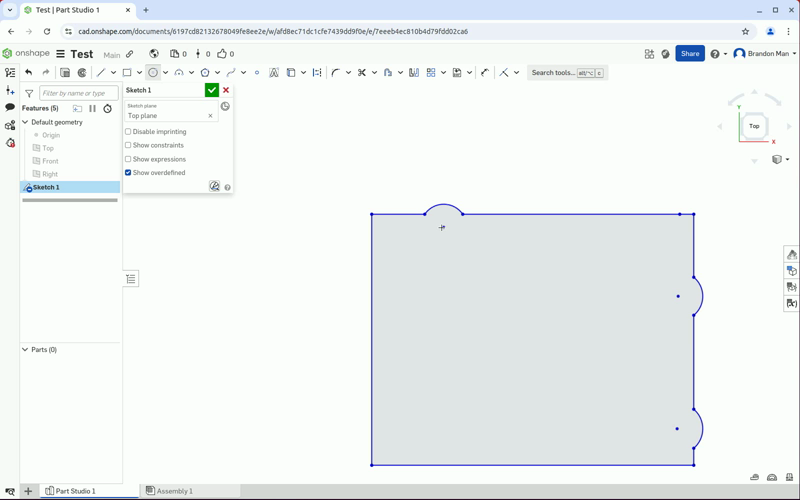
scroll(6)
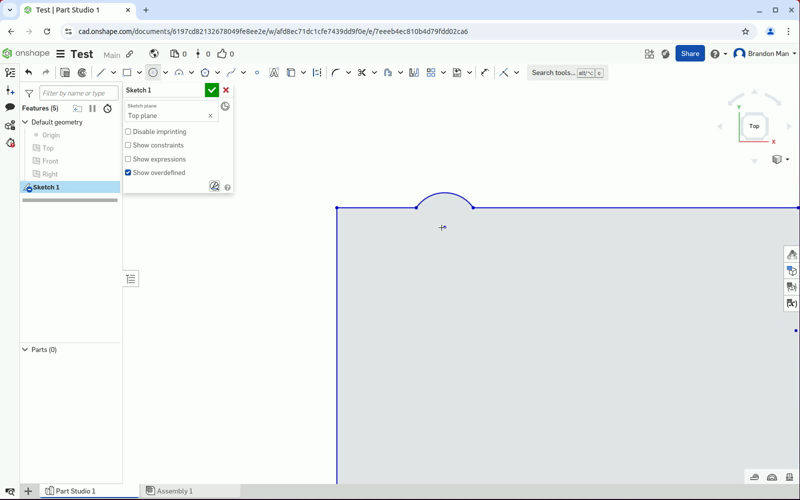
scroll(6)
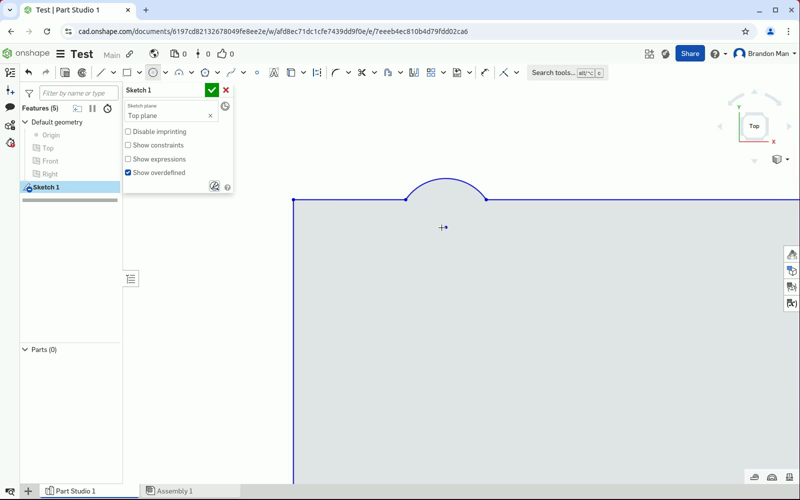
scroll(6)
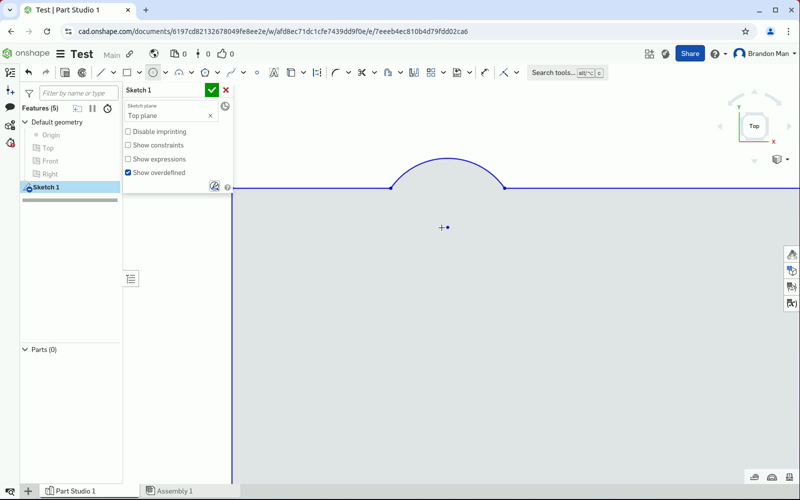
scroll(6)
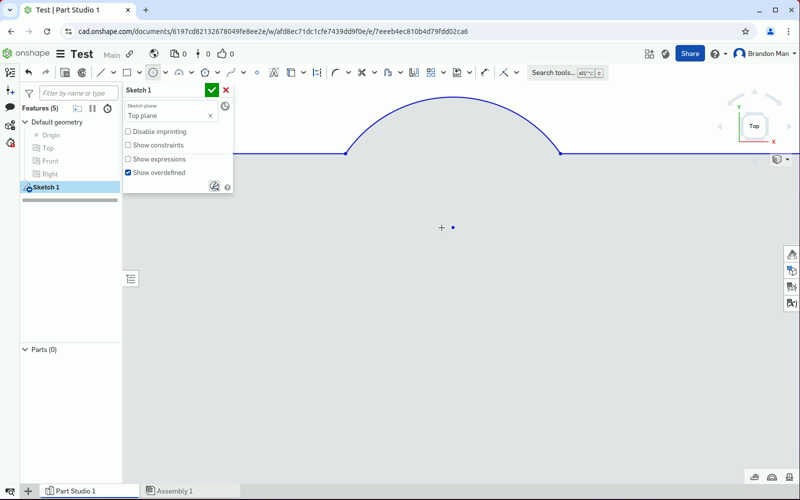
click(441, 227)
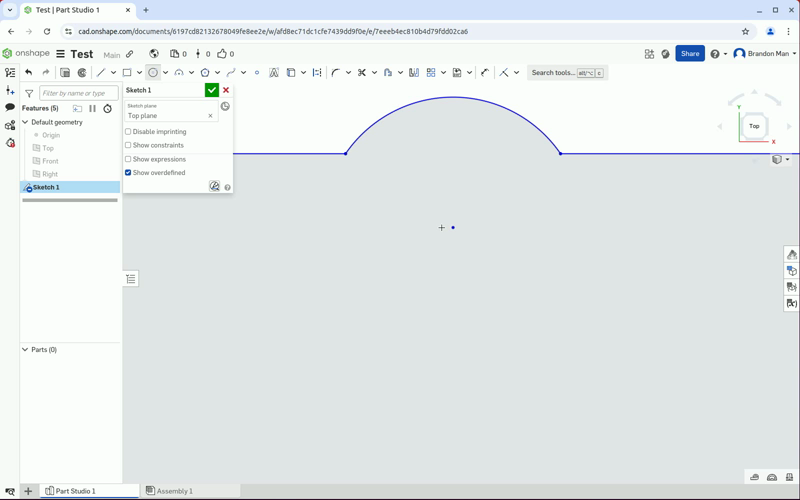
scroll(-6)
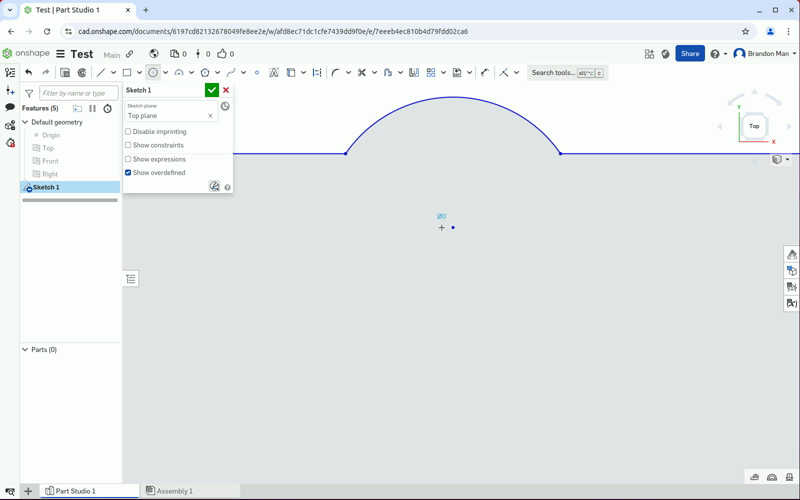
scroll(-6)
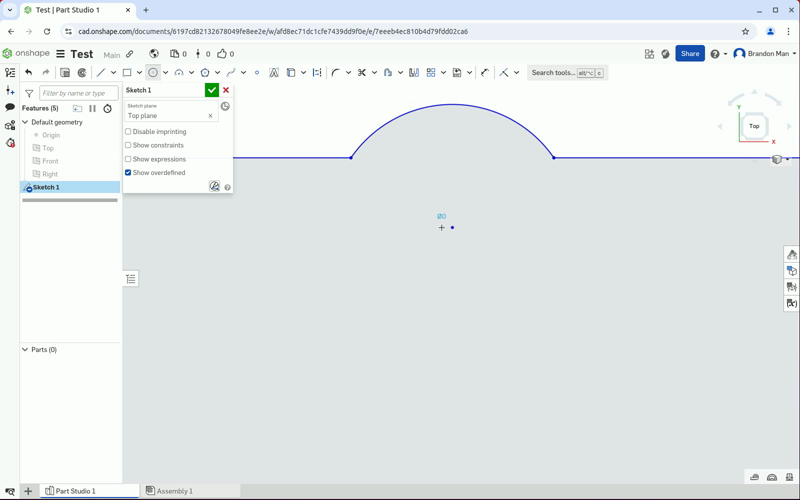
scroll(-6)
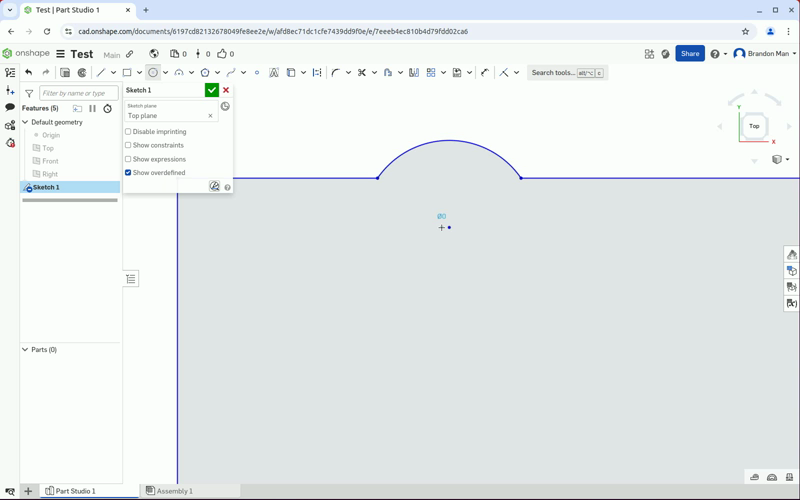
scroll(-6)
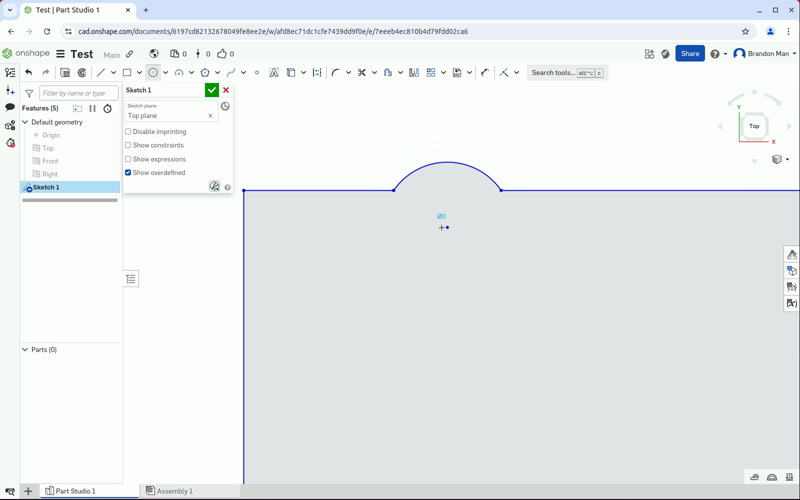
scroll(-6)
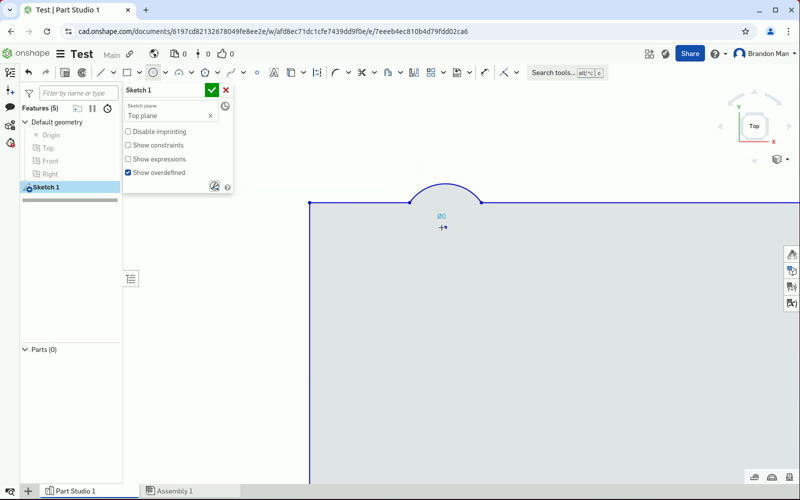
scroll(-6)
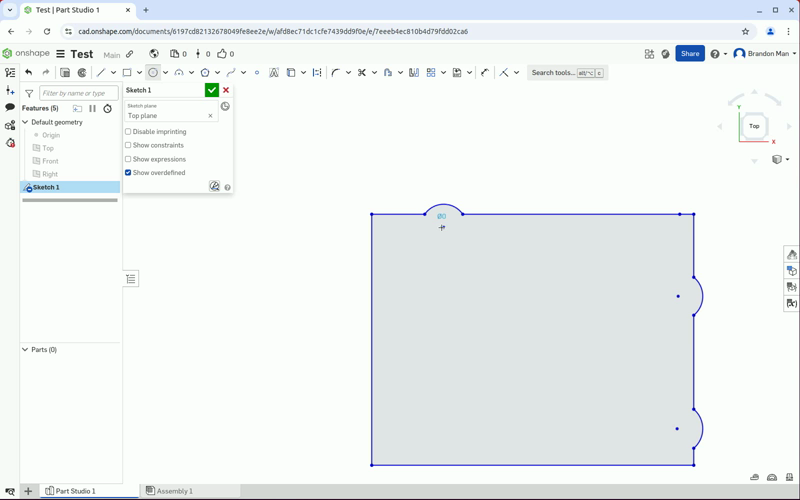
scroll(-6)
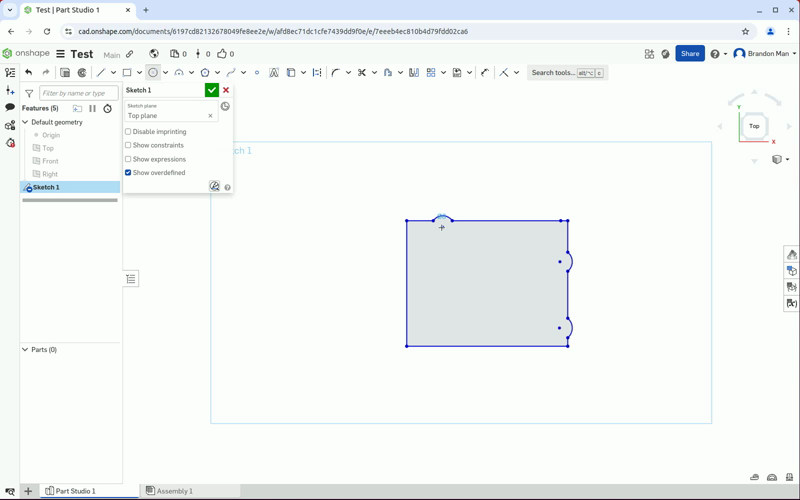
key_up(shift)
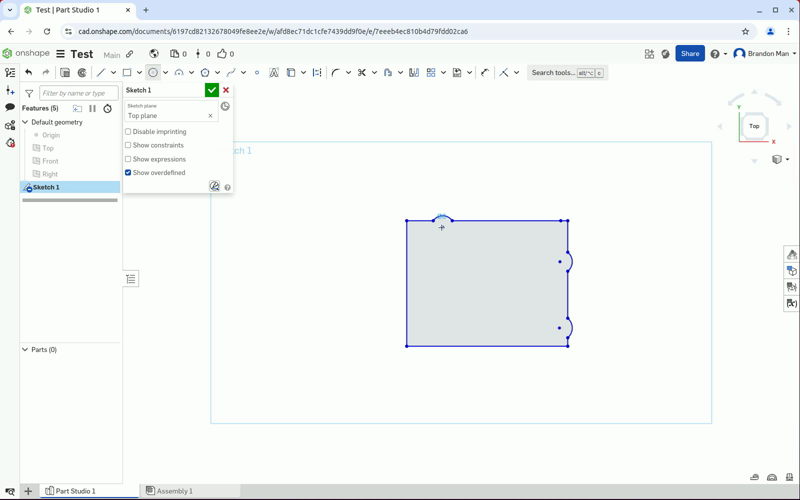
mouse_move(445, 227)
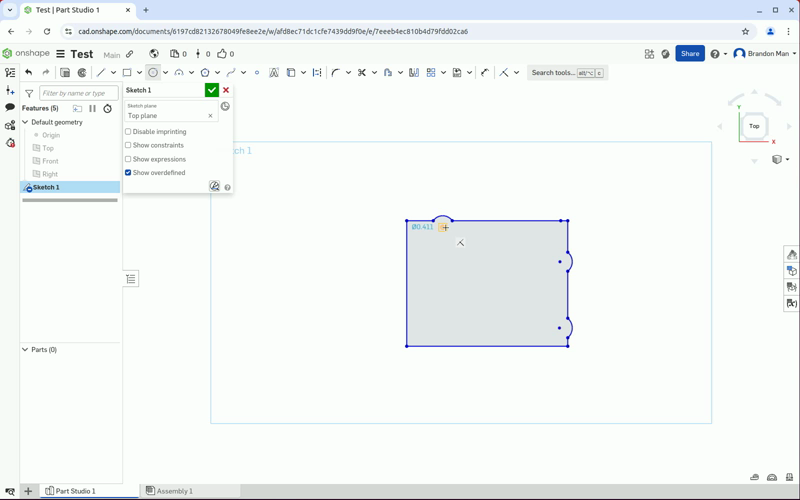
scroll(6)
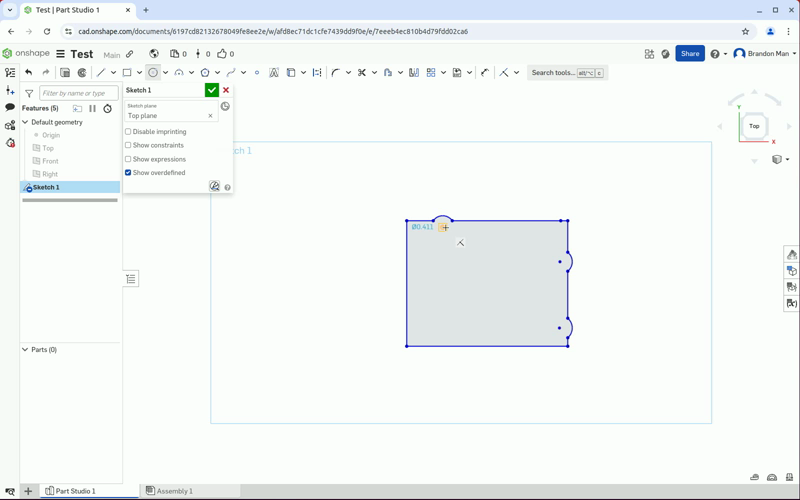
scroll(6)
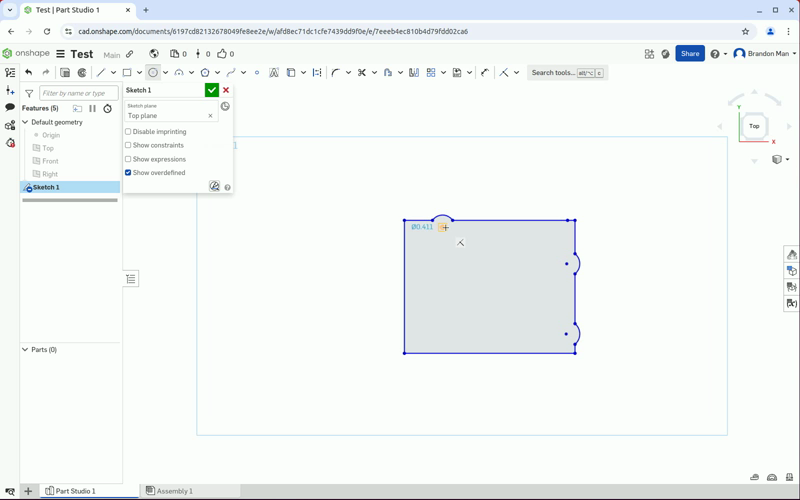
scroll(6)
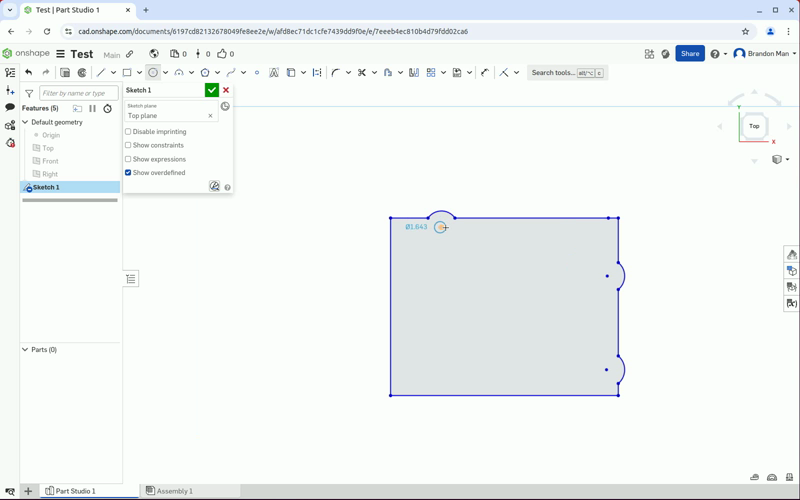
scroll(6)
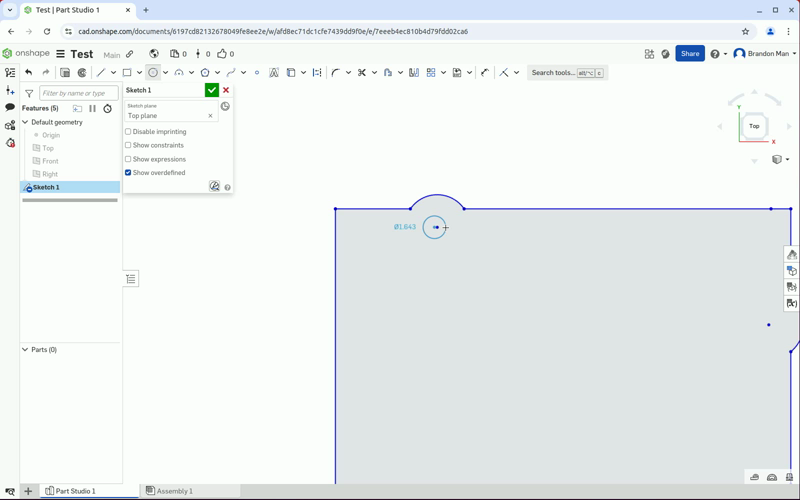
scroll(6)
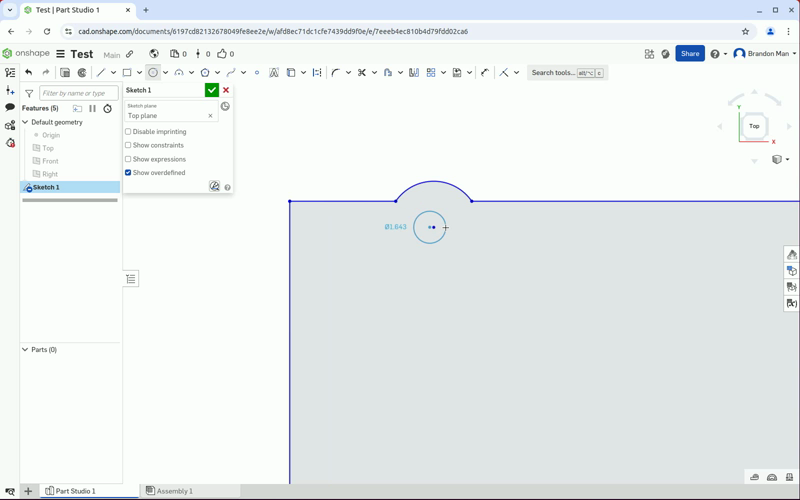
scroll(6)
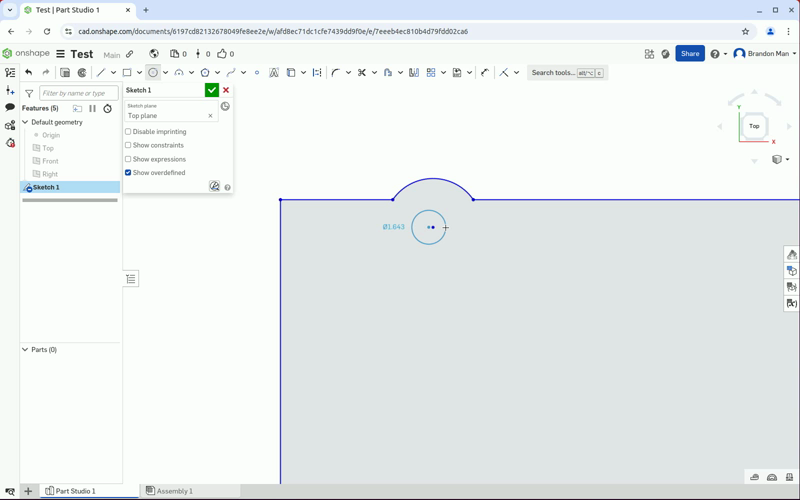
scroll(6)
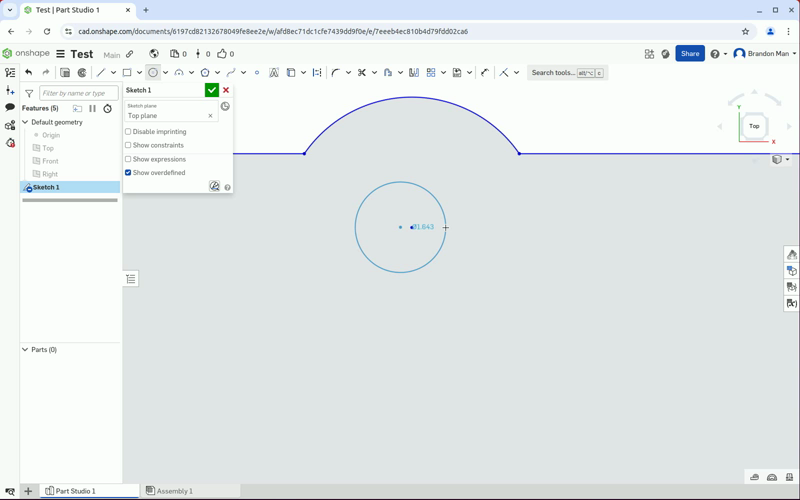
click(445, 227)
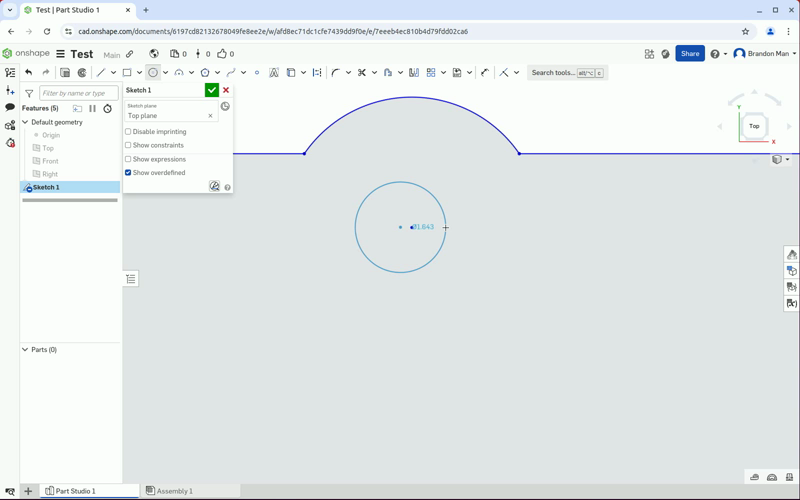
scroll(-6)
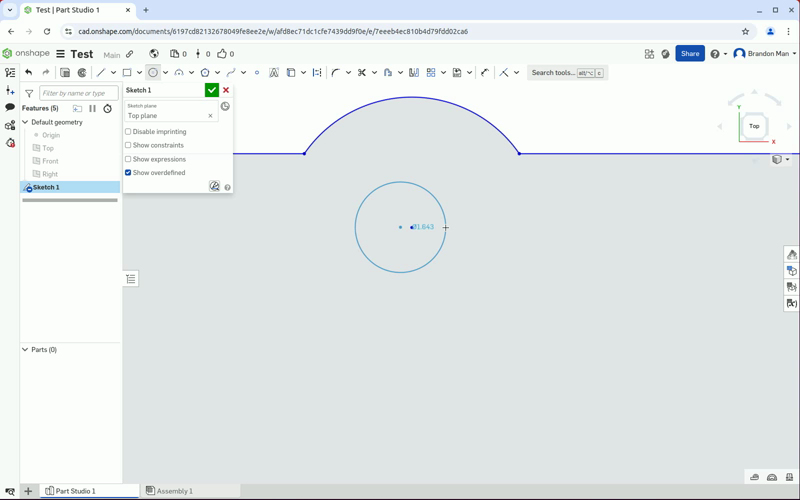
scroll(-6)
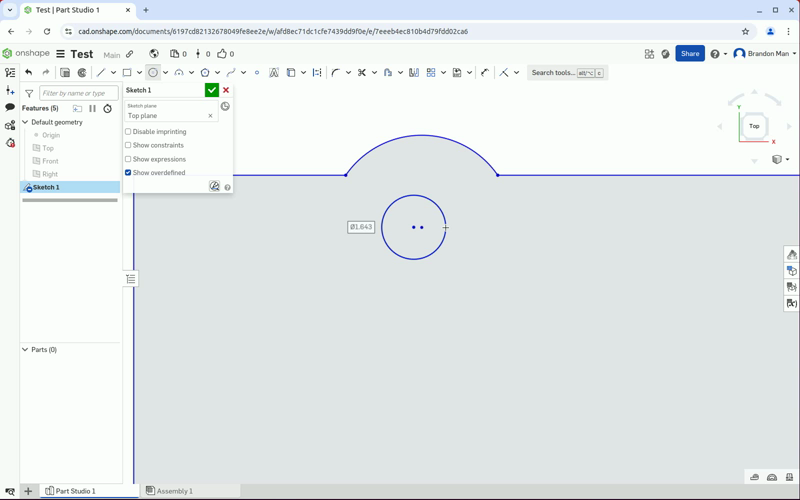
scroll(-6)
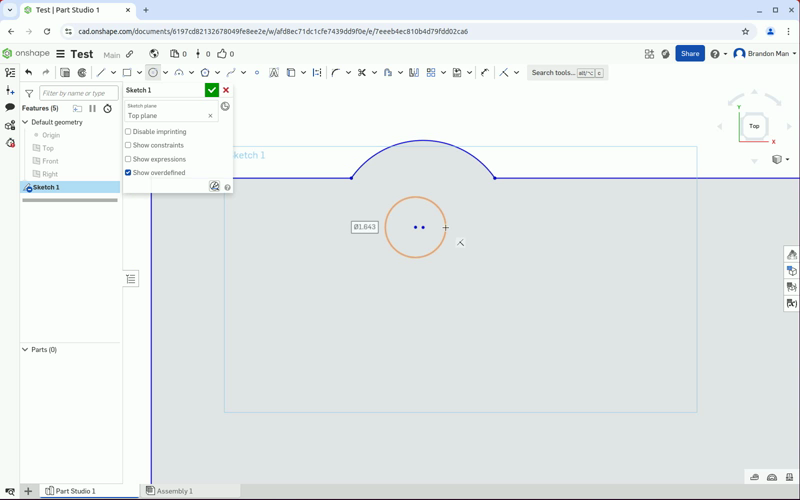
scroll(-6)
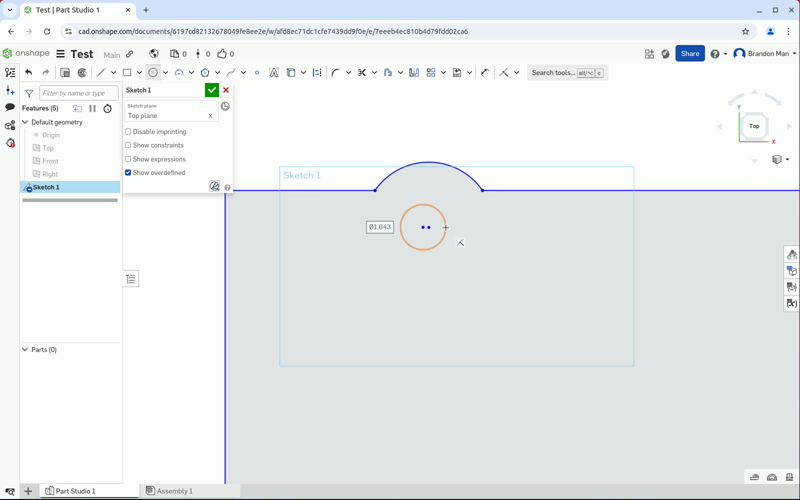
scroll(-6)
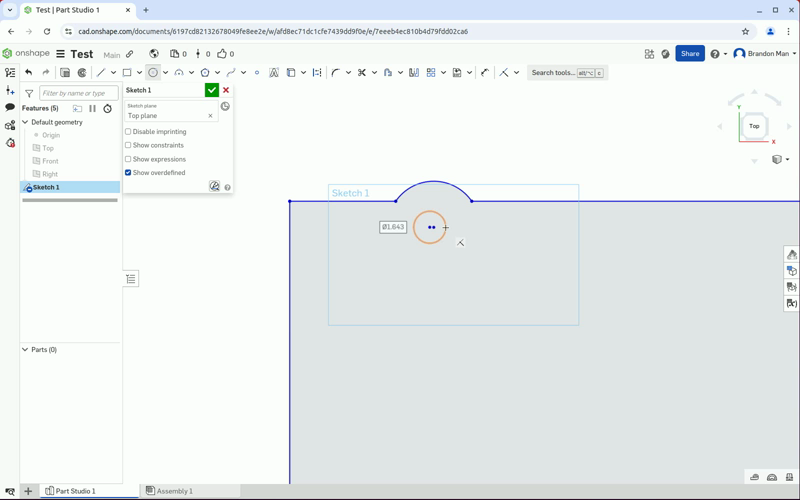
scroll(-6)
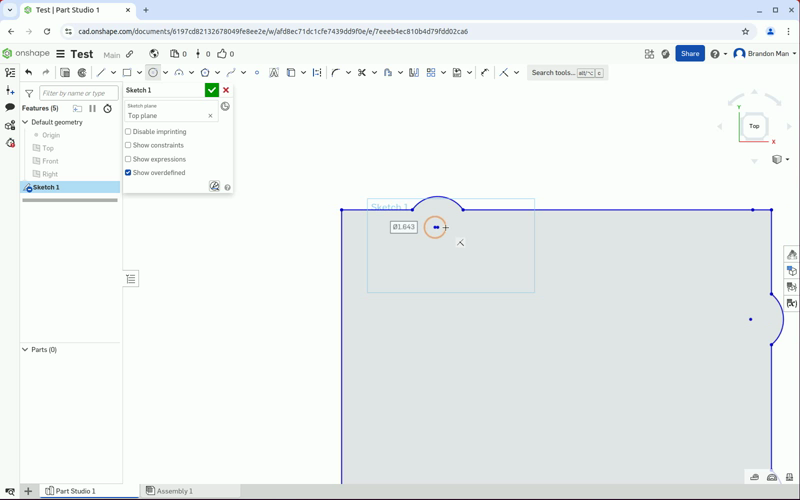
scroll(-6)
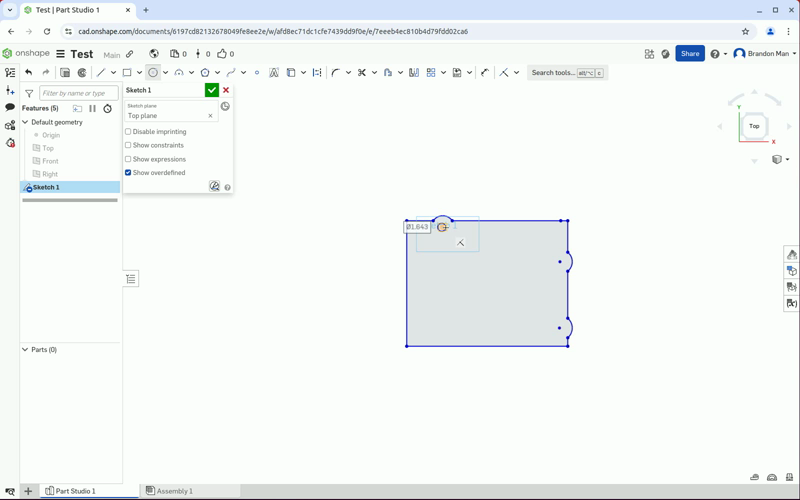
key(esc)
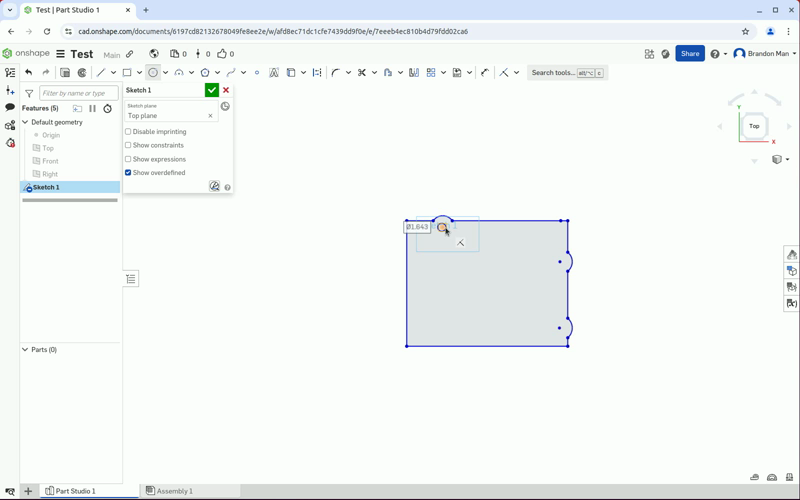
key(c)
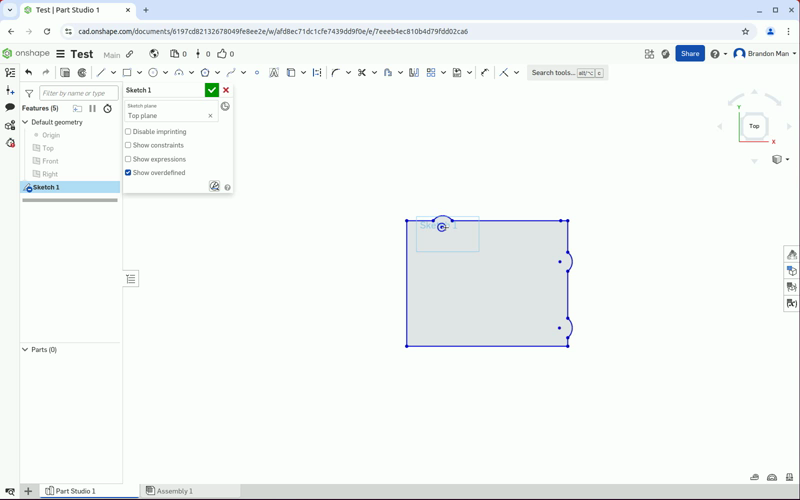
key_down(shift)
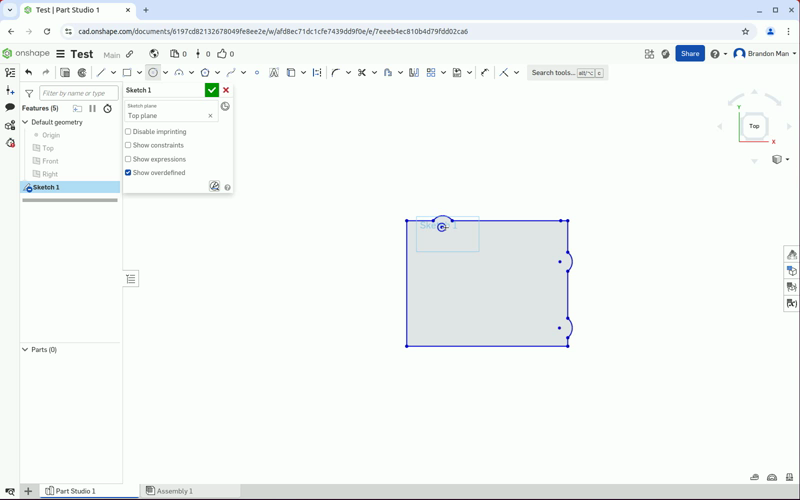
mouse_move(461, 283)
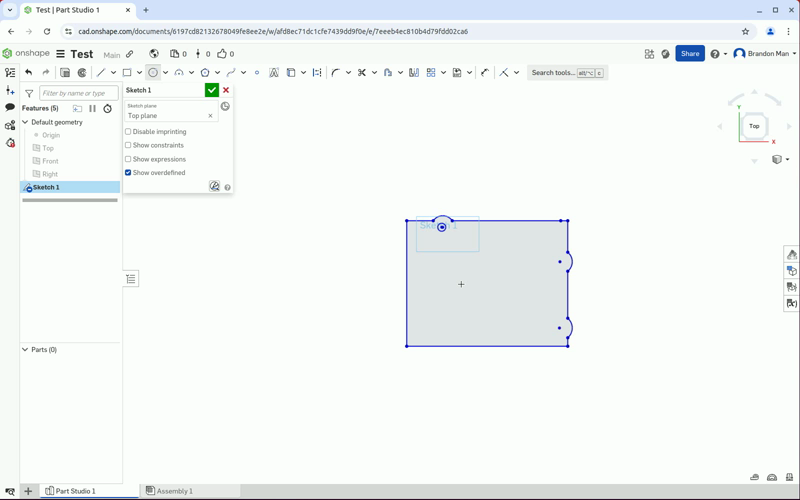
click(461, 283)
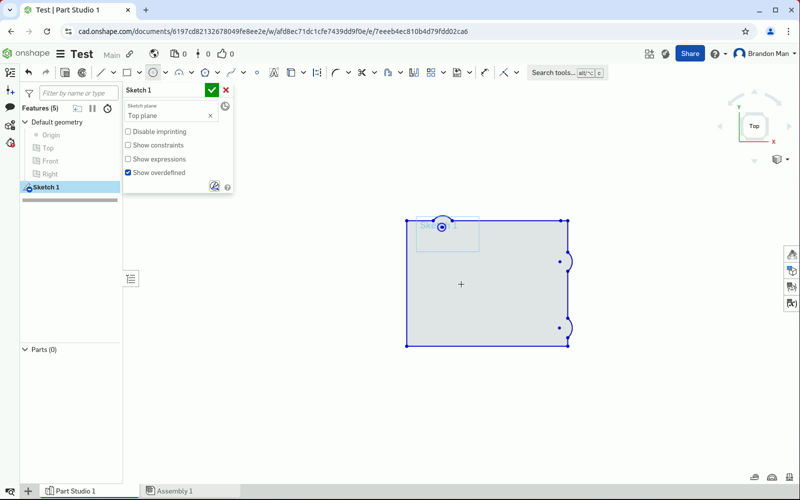
key_up(shift)
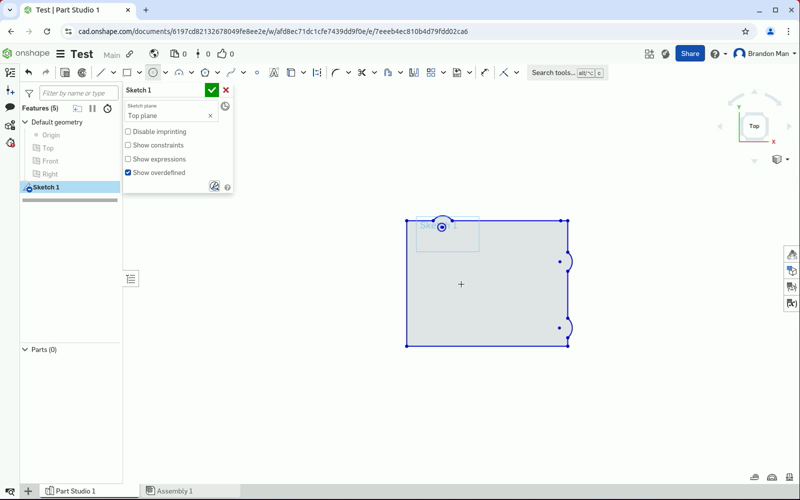
mouse_move(473, 283)
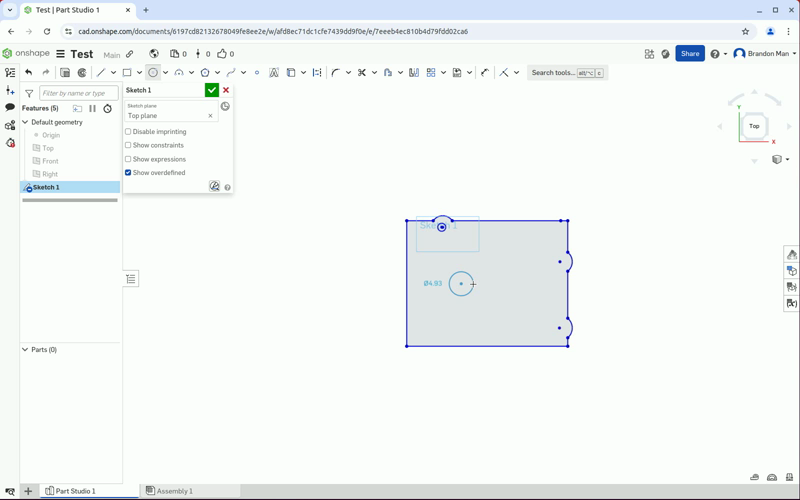
click(473, 283)
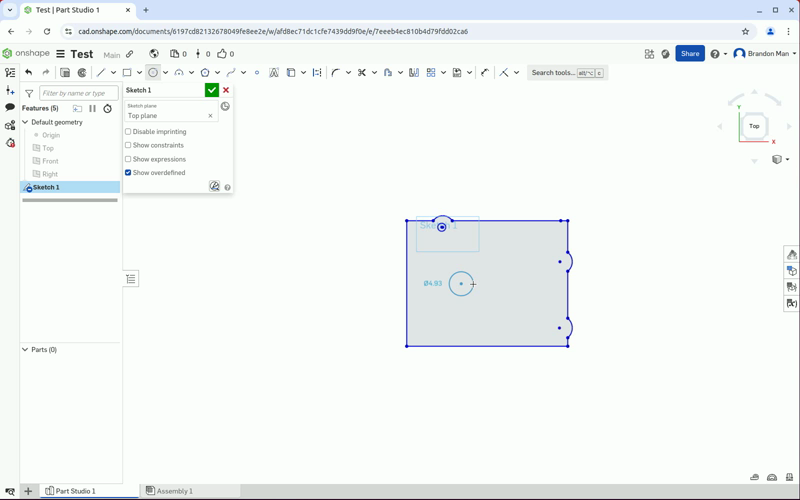
key(esc)
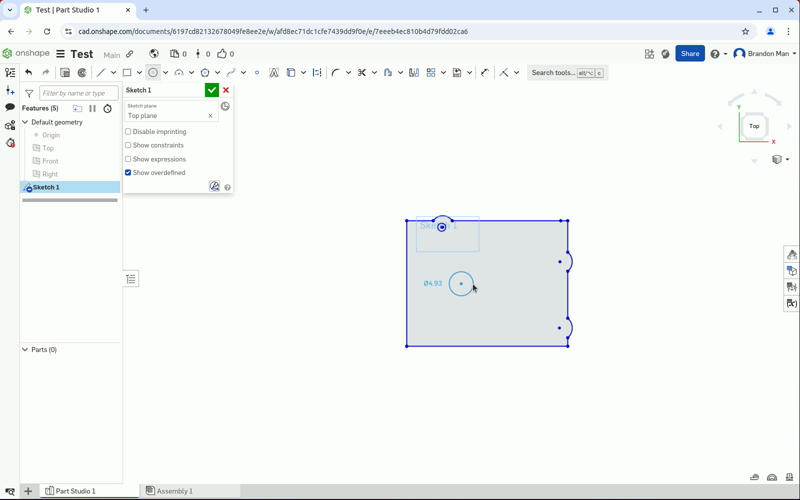
key(c)
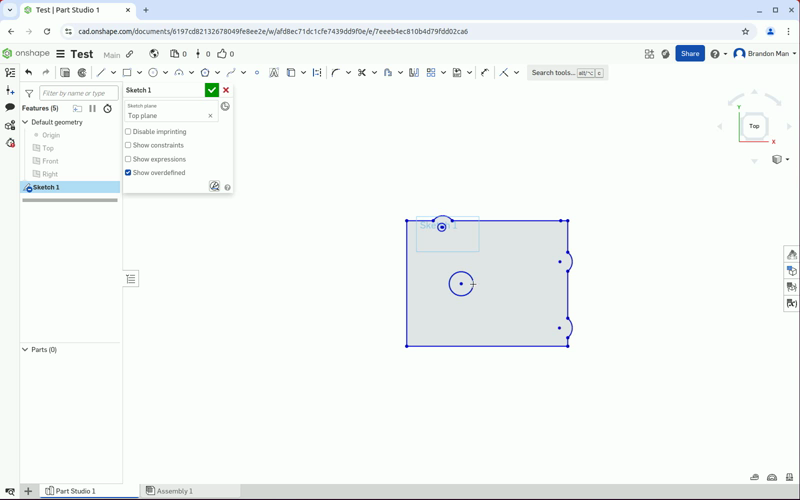
key_down(shift)
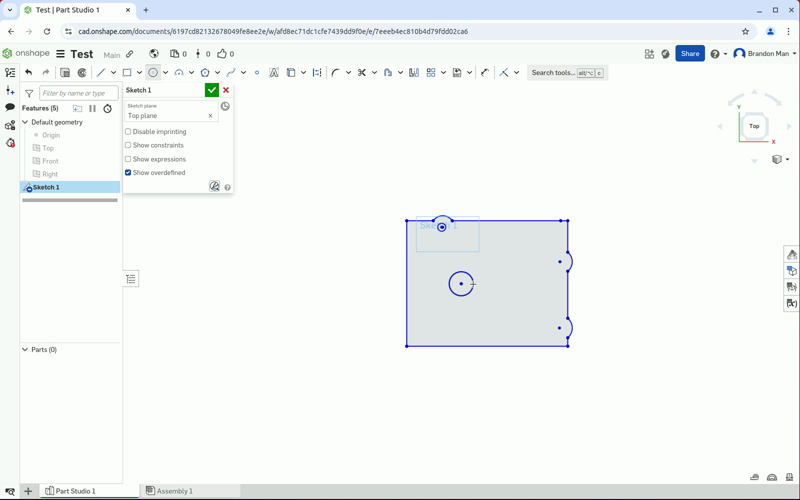
mouse_move(516, 283)
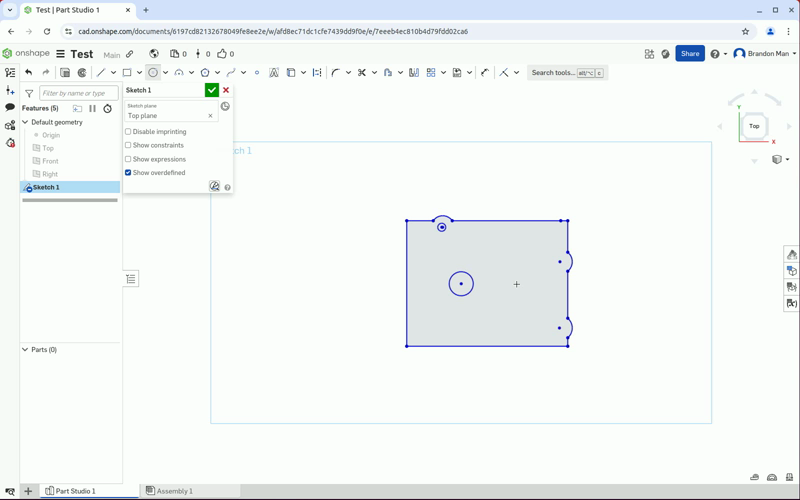
click(516, 283)
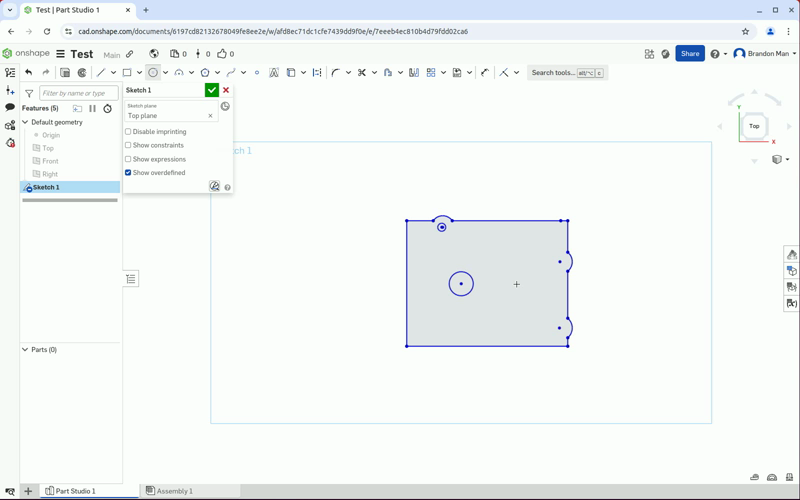
key_up(shift)
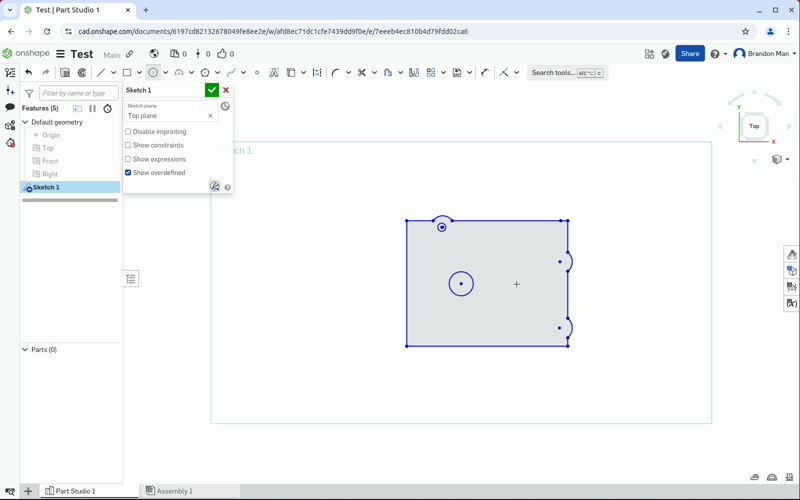
mouse_move(529, 283)
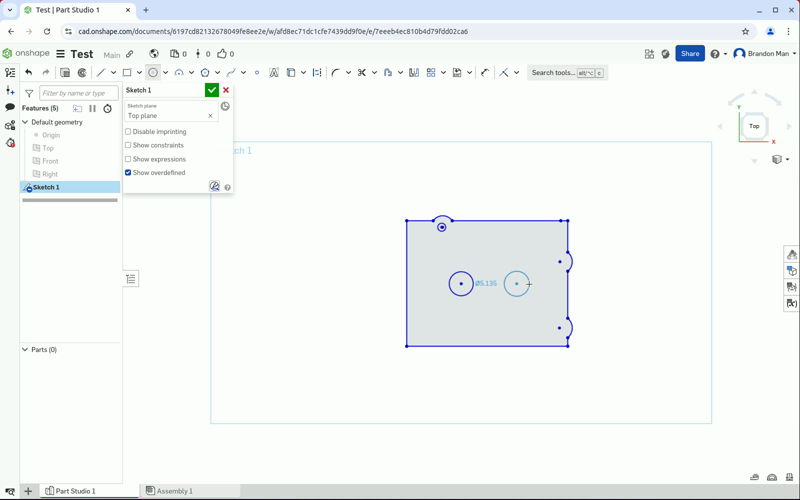
click(529, 283)
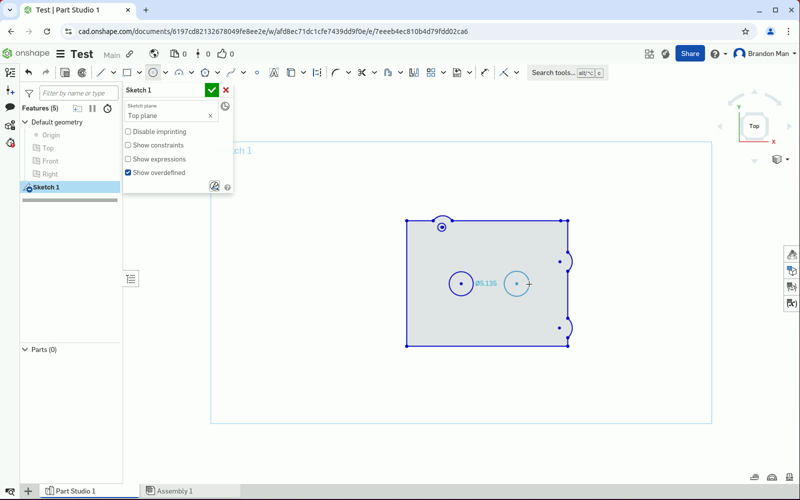
key(esc)
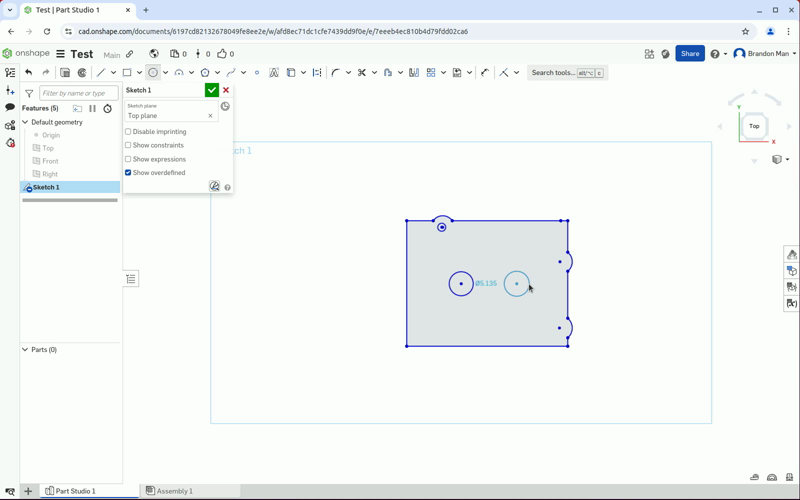
key(c)
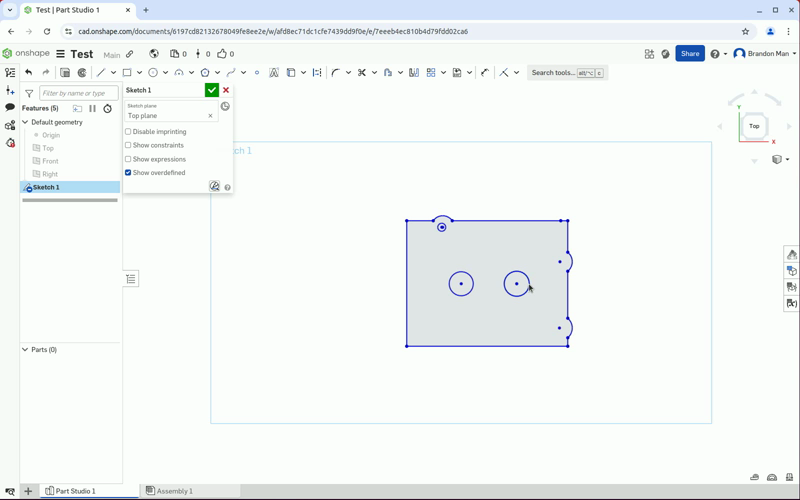
key_down(shift)
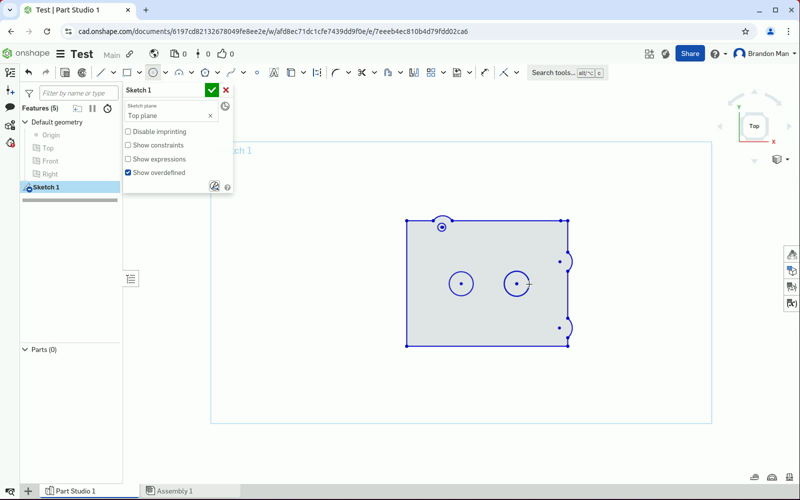
mouse_move(560, 328)
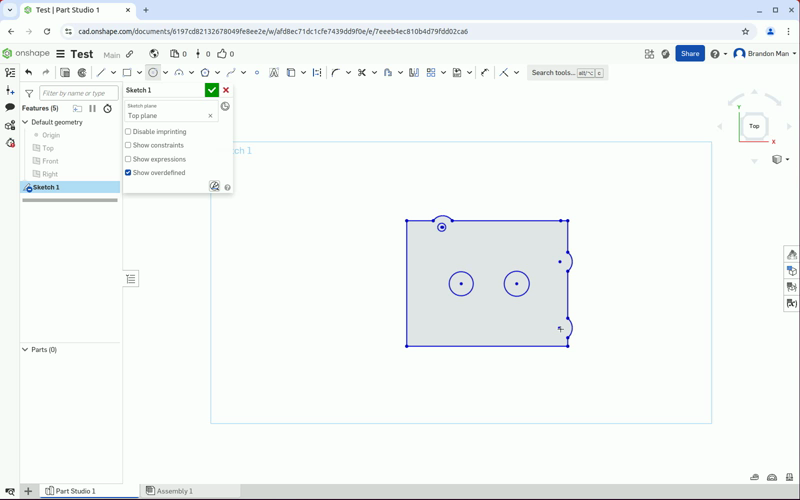
scroll(6)
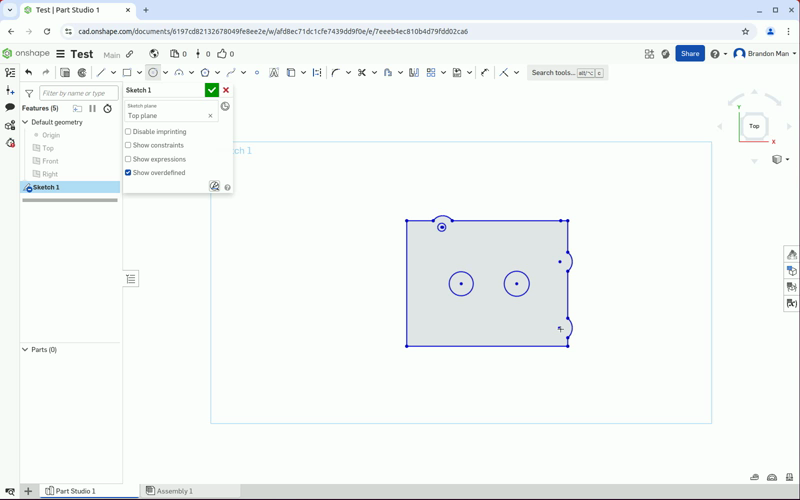
scroll(6)
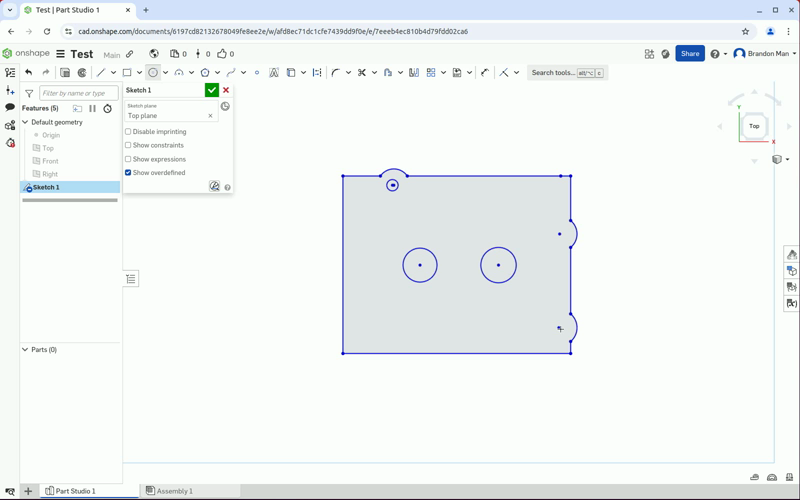
scroll(6)
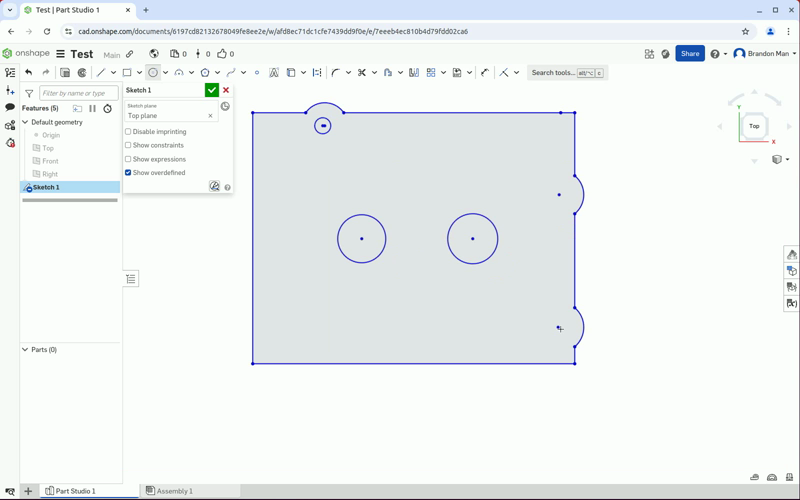
scroll(6)
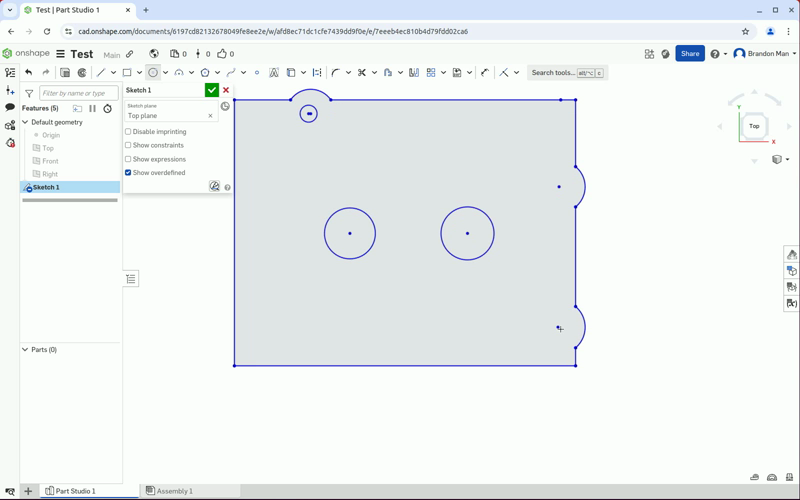
scroll(6)
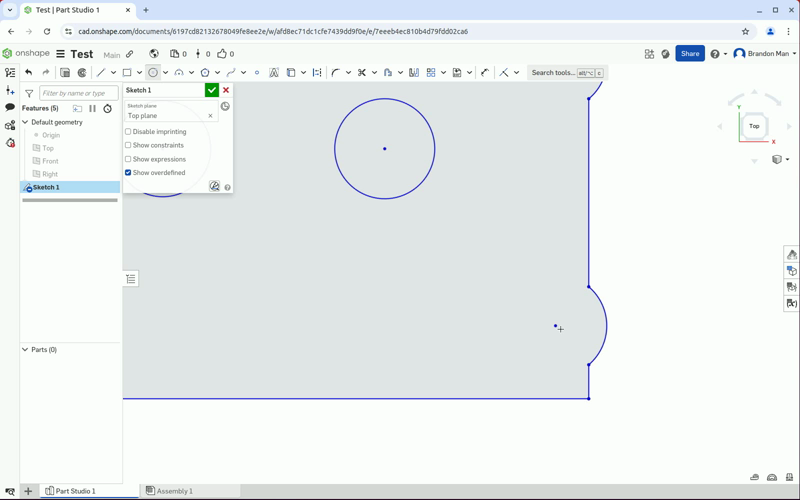
scroll(6)
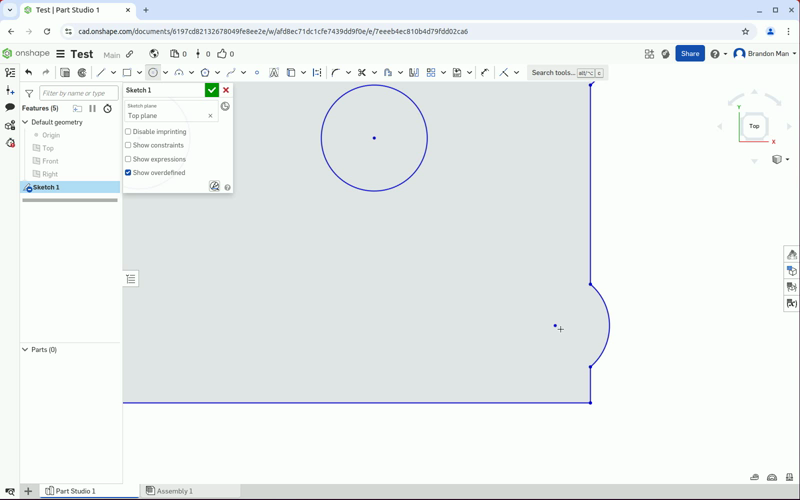
scroll(6)
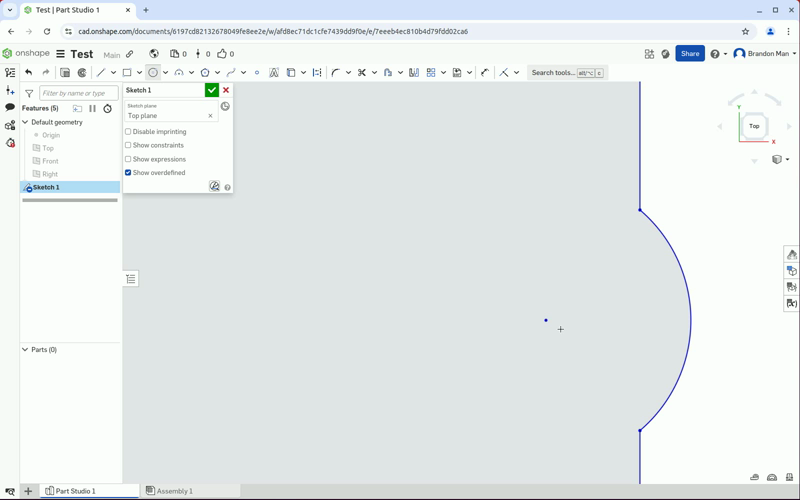
click(560, 328)
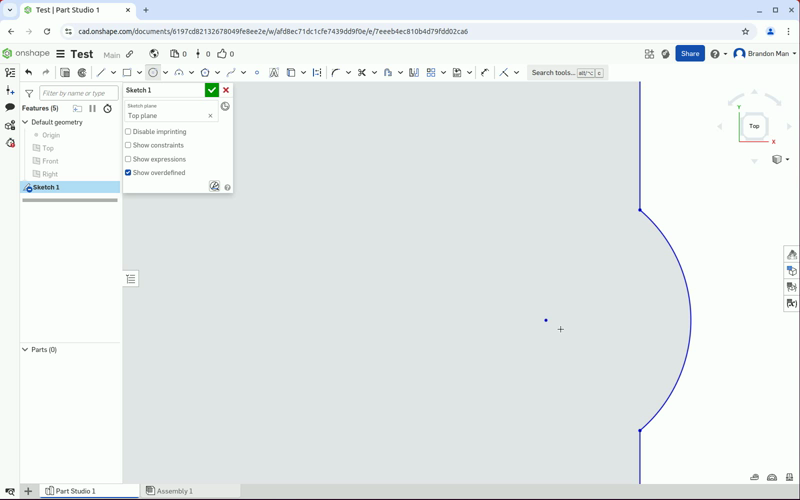
scroll(-6)
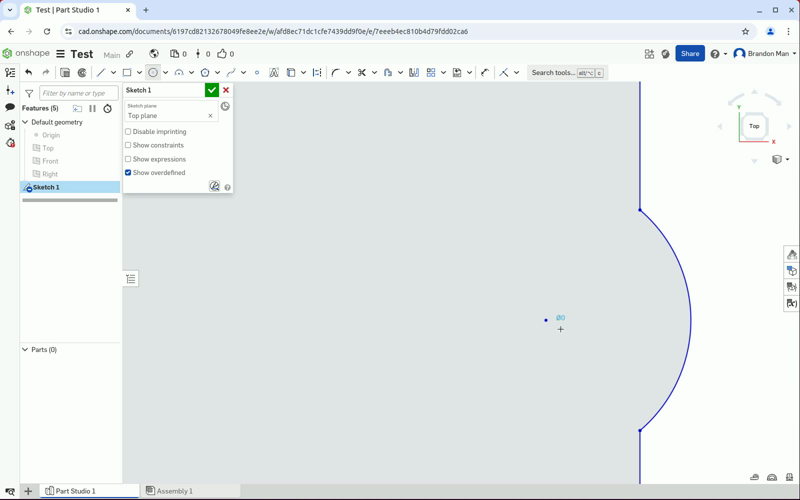
scroll(-6)
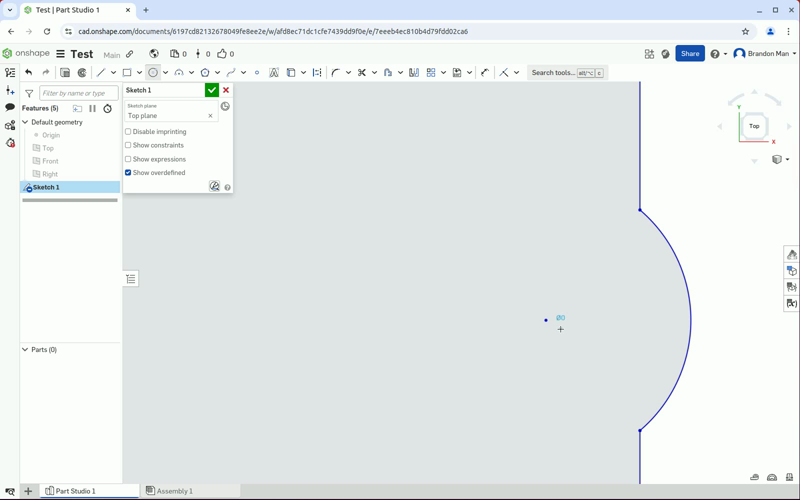
scroll(-6)
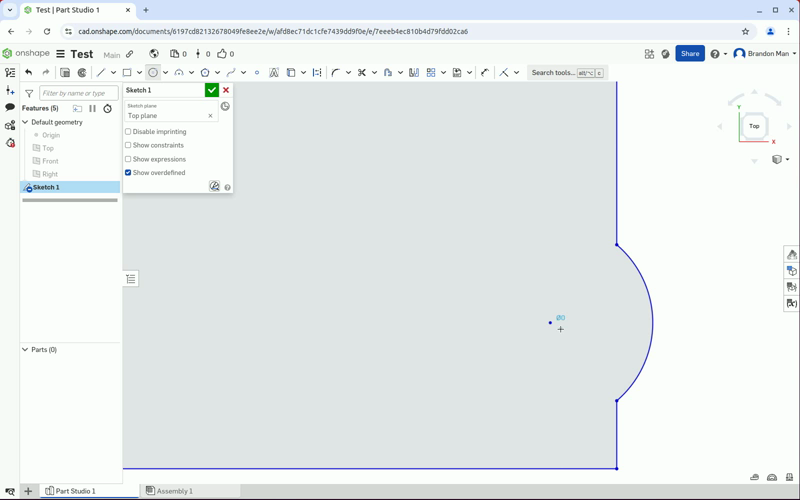
scroll(-6)
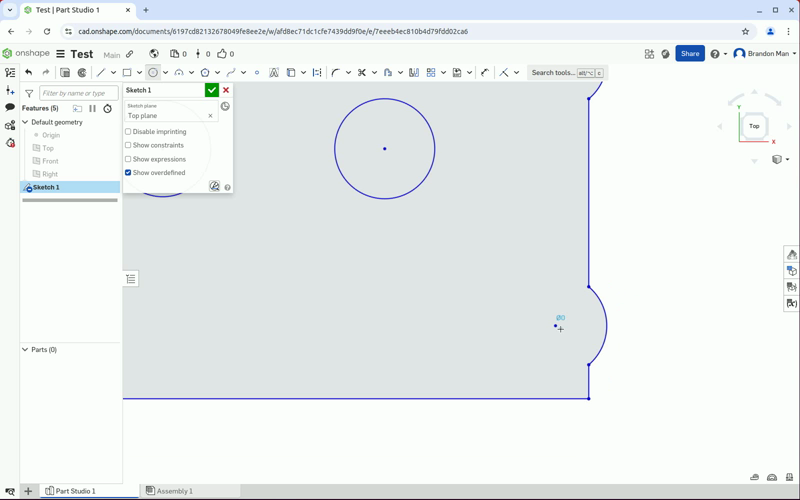
scroll(-6)
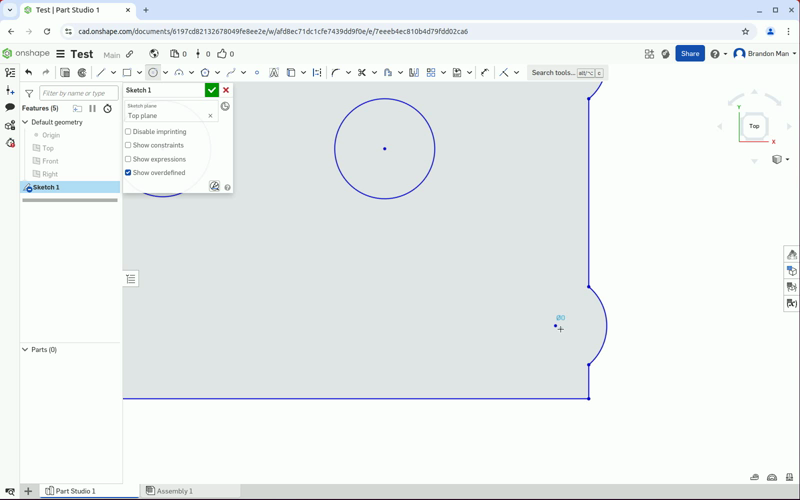
scroll(-6)
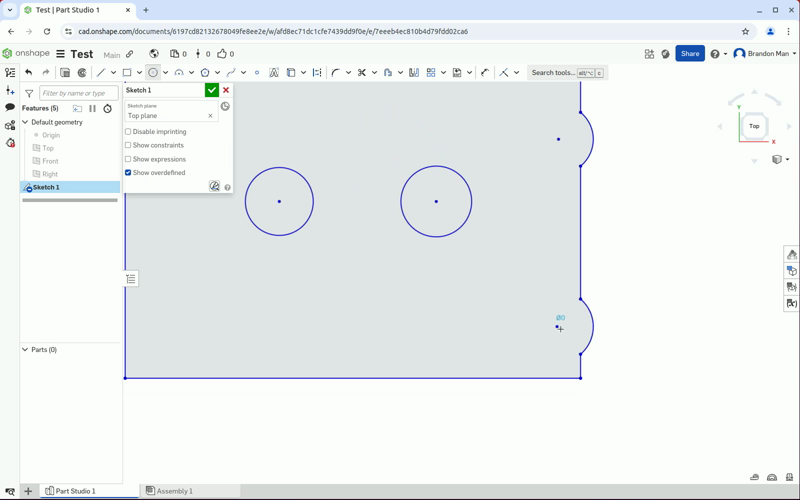
scroll(-6)
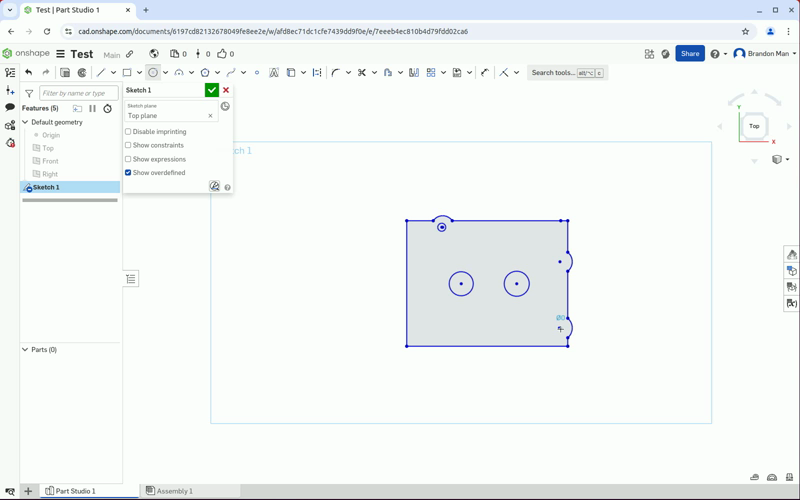
key_up(shift)
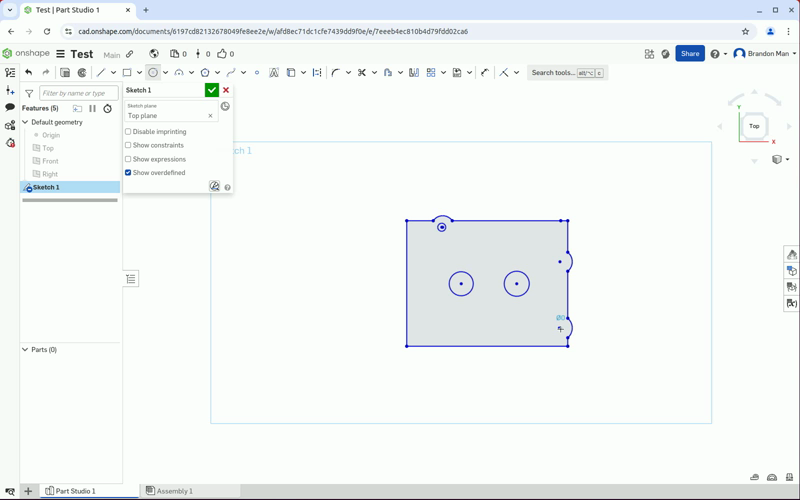
mouse_move(564, 328)
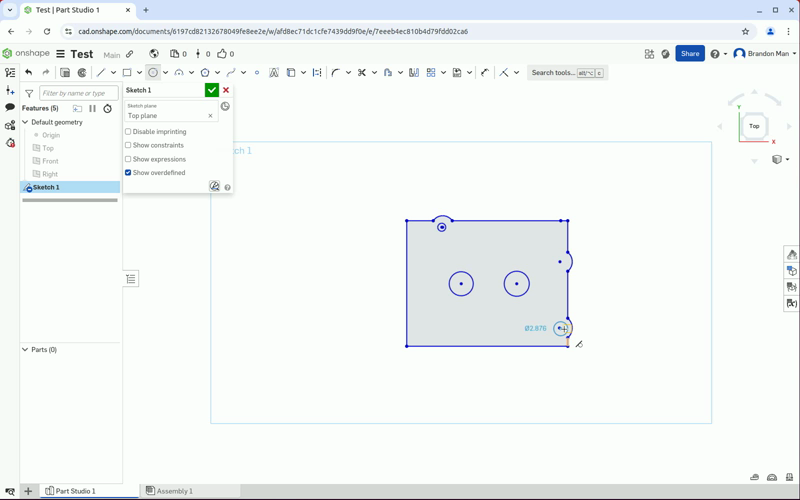
scroll(6)
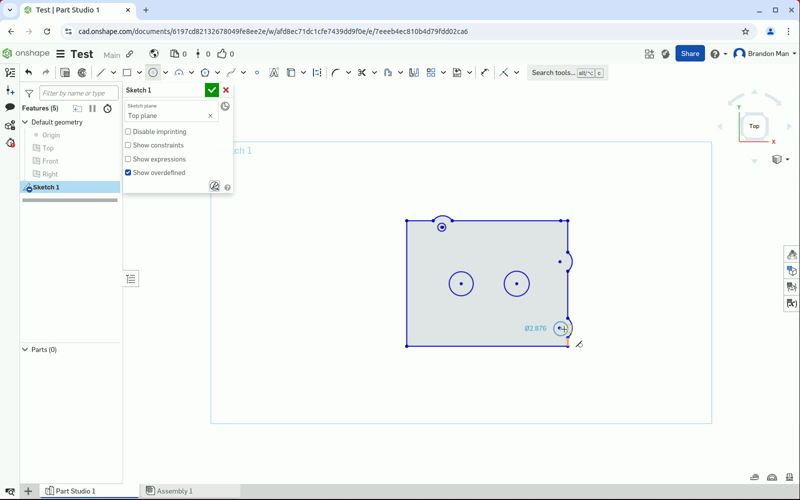
scroll(6)
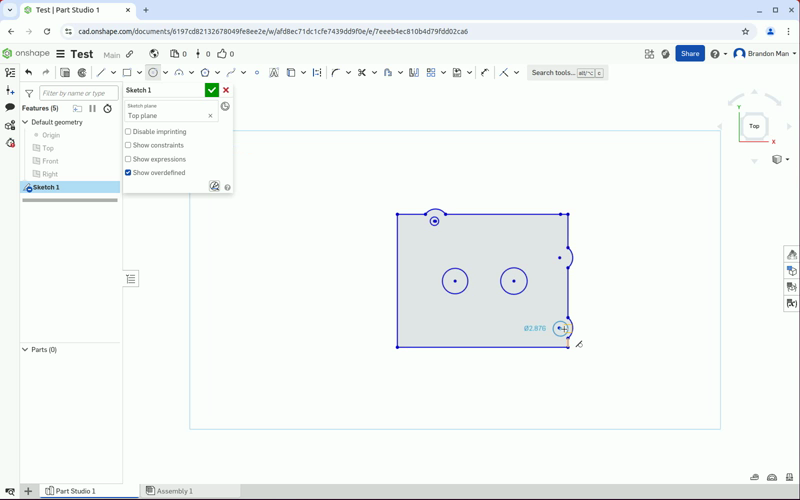
scroll(6)
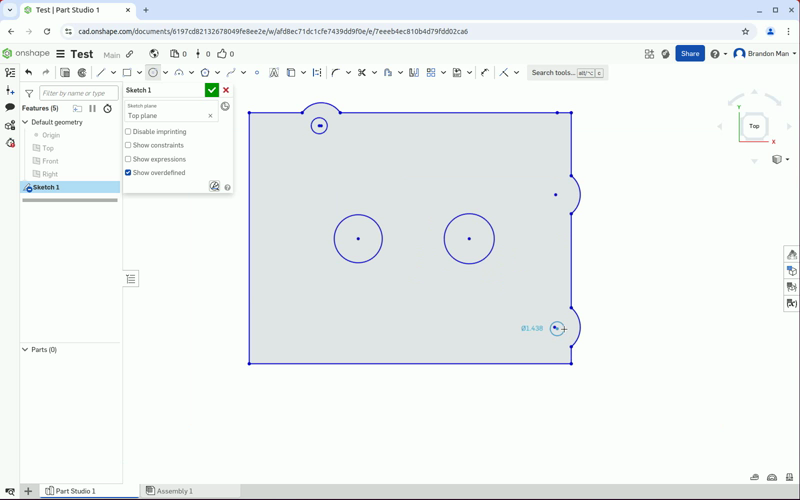
scroll(6)
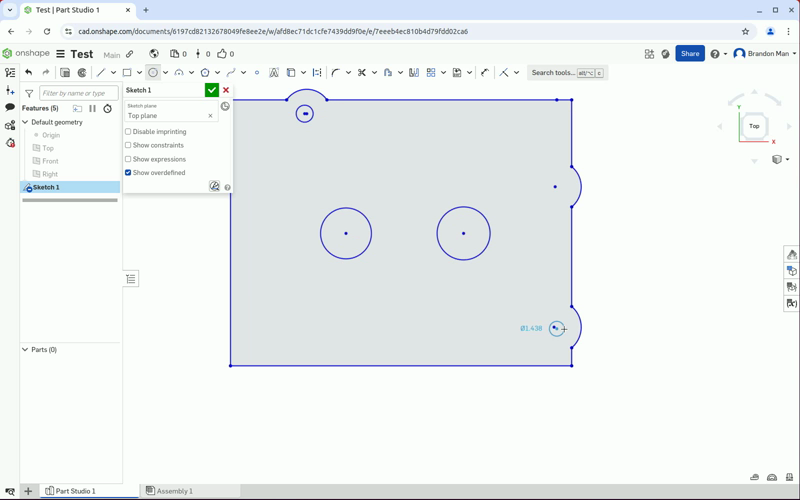
scroll(6)
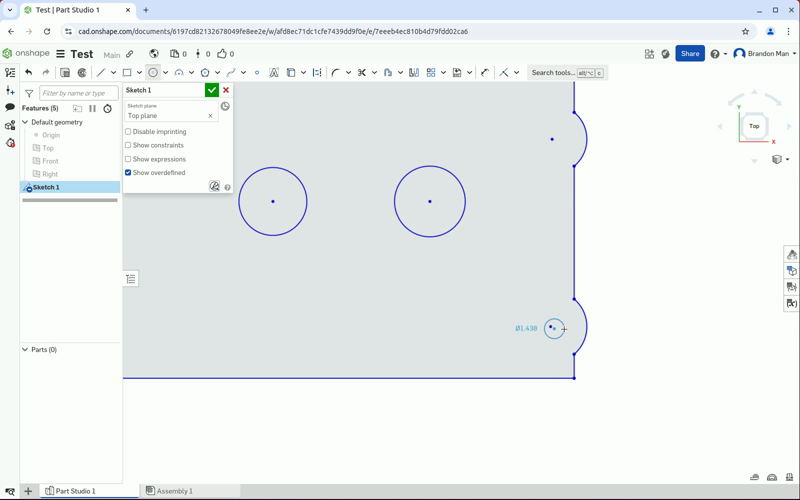
scroll(6)
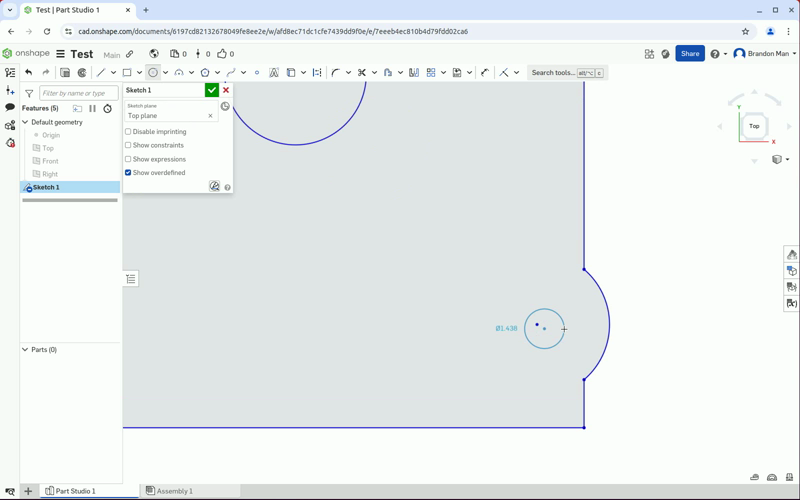
scroll(6)
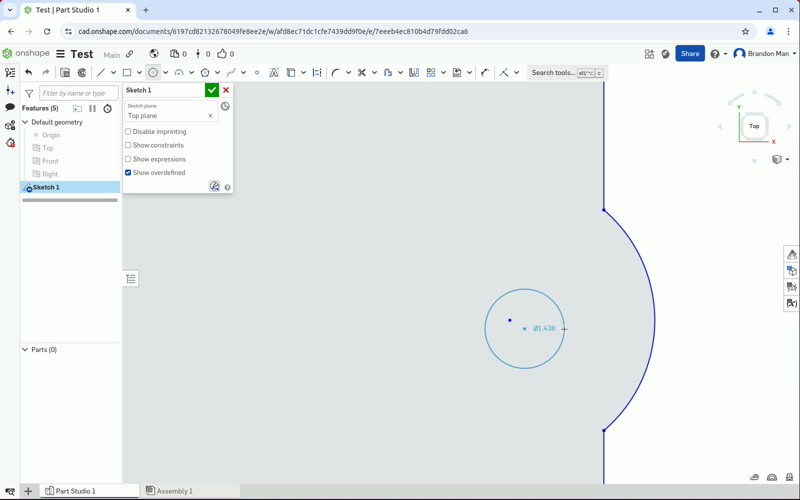
click(564, 328)
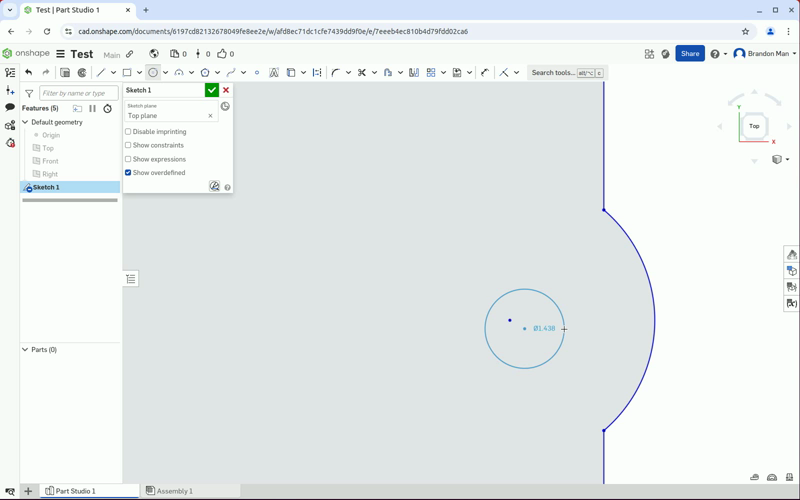
scroll(-6)
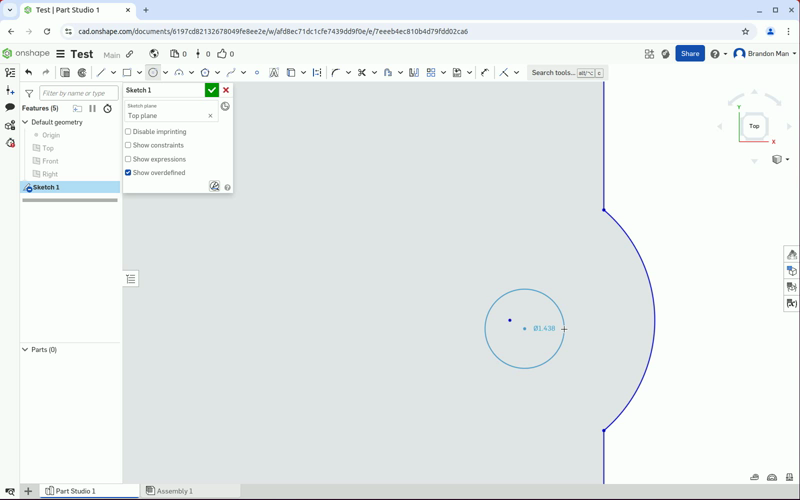
scroll(-6)
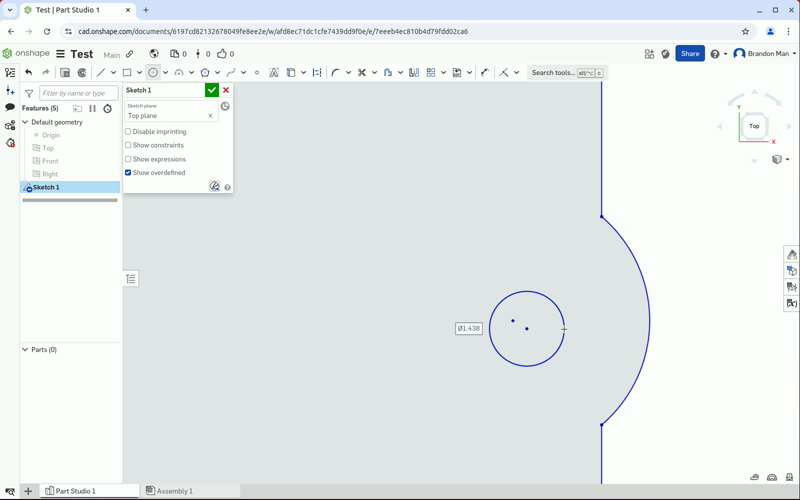
scroll(-6)
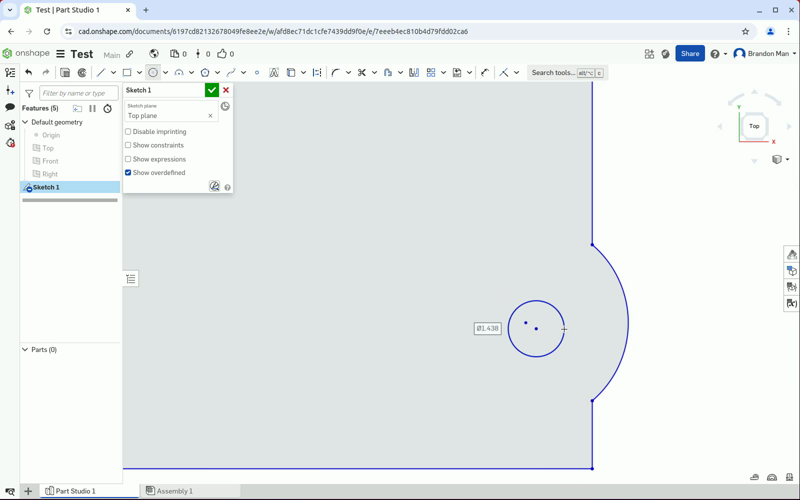
scroll(-6)
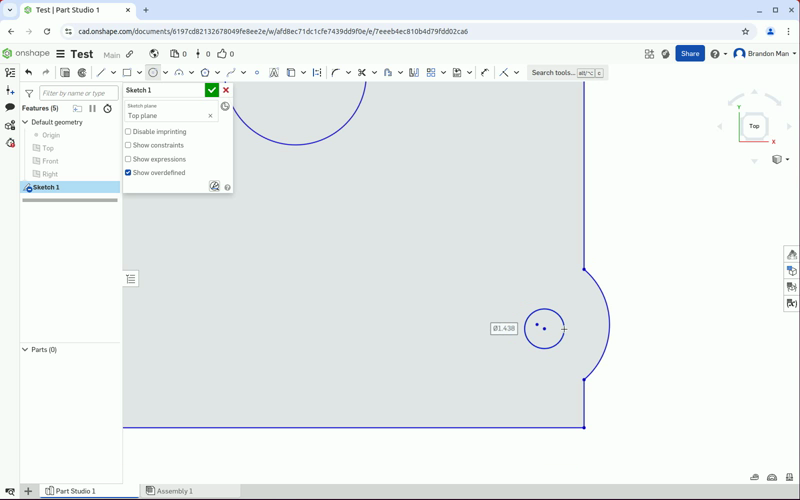
scroll(-6)
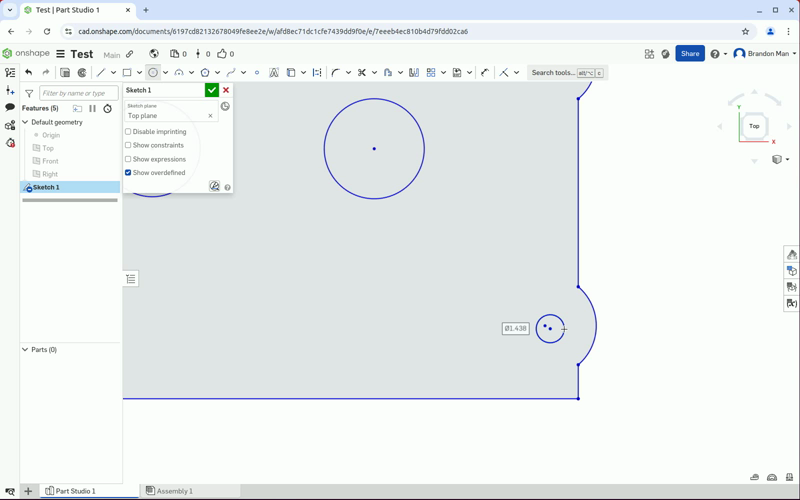
scroll(-6)
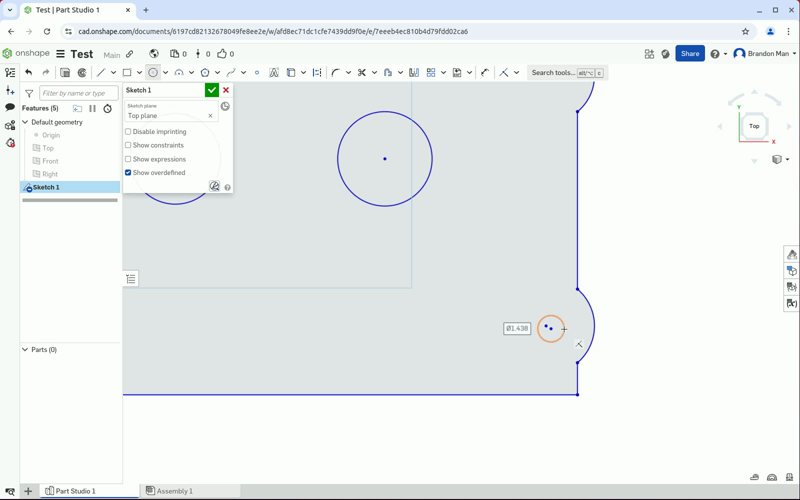
scroll(-6)
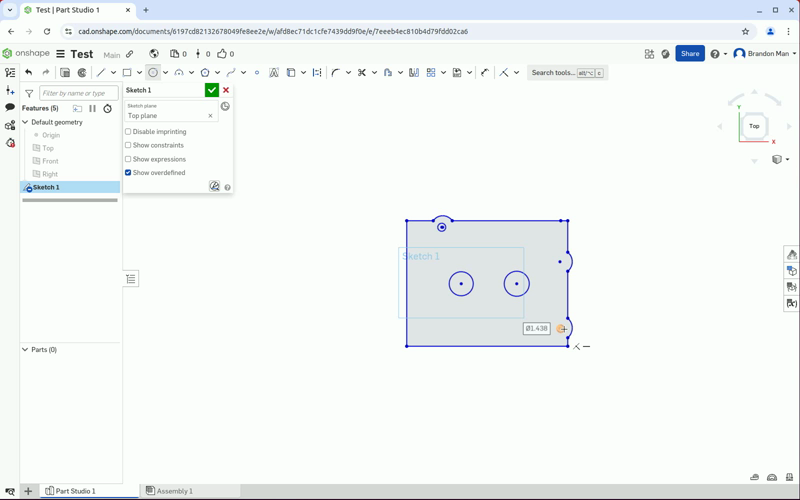
key(esc)
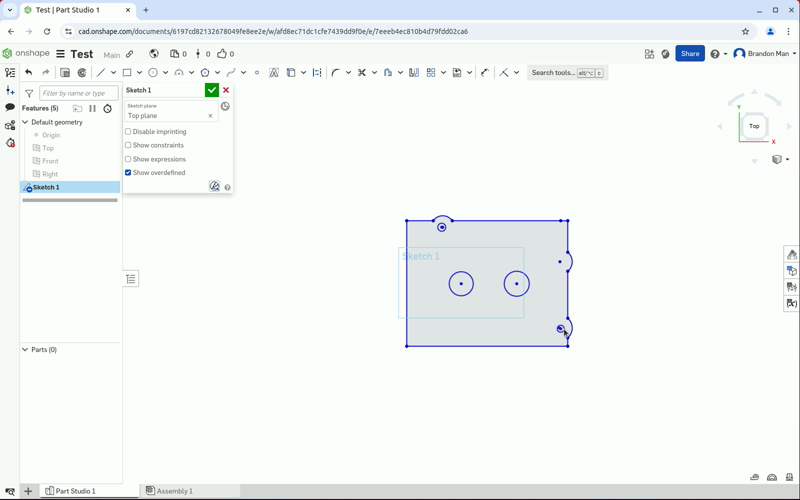
key(c)
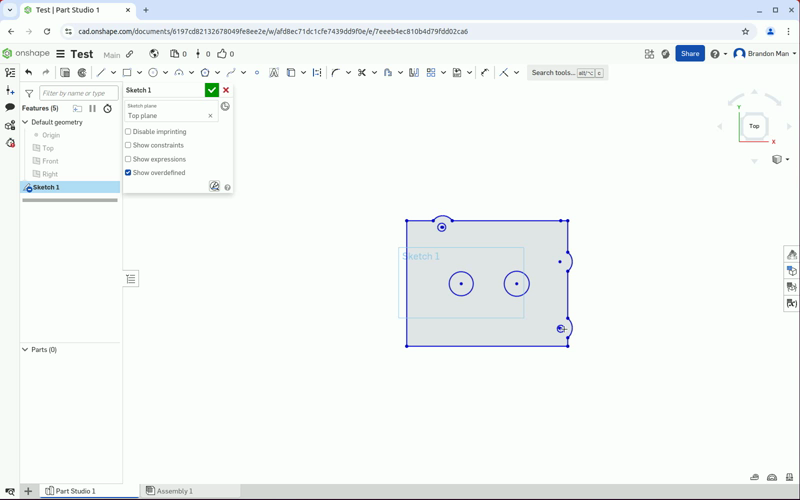
key_down(shift)
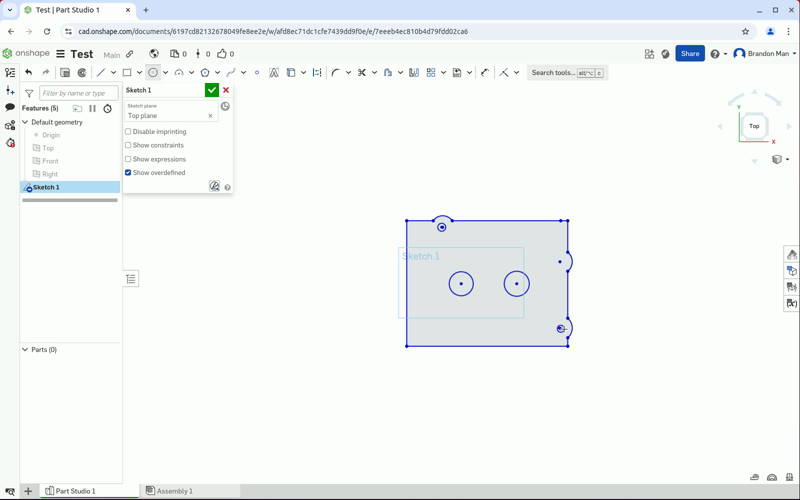
mouse_move(560, 262)
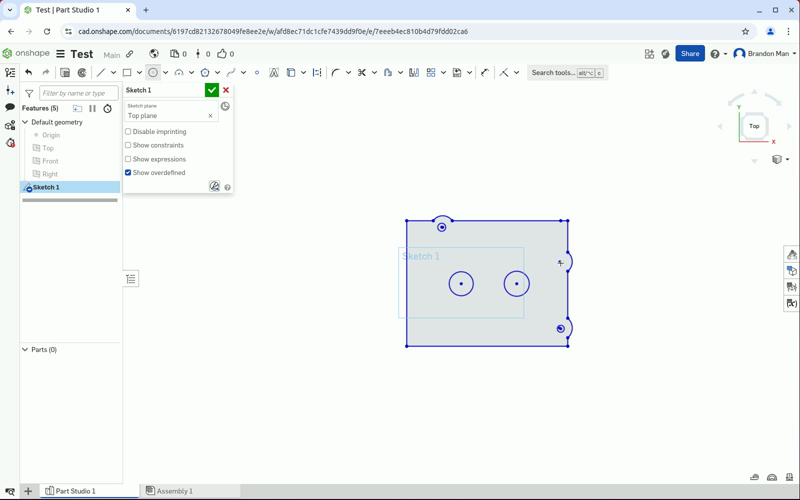
scroll(6)
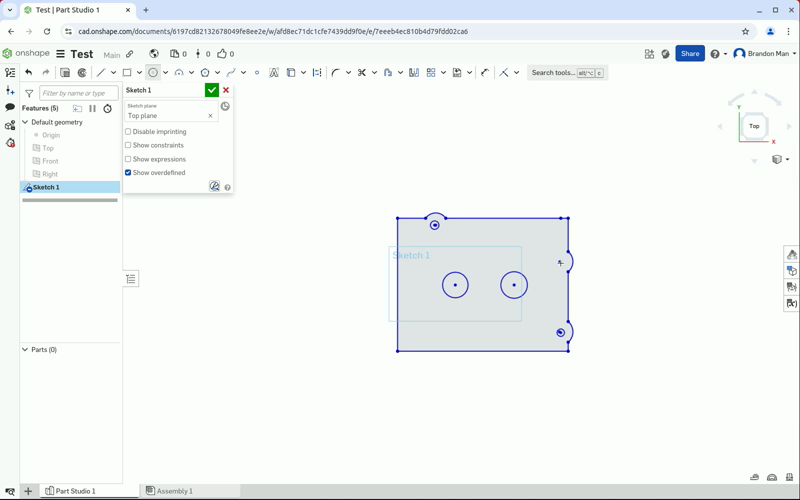
scroll(6)
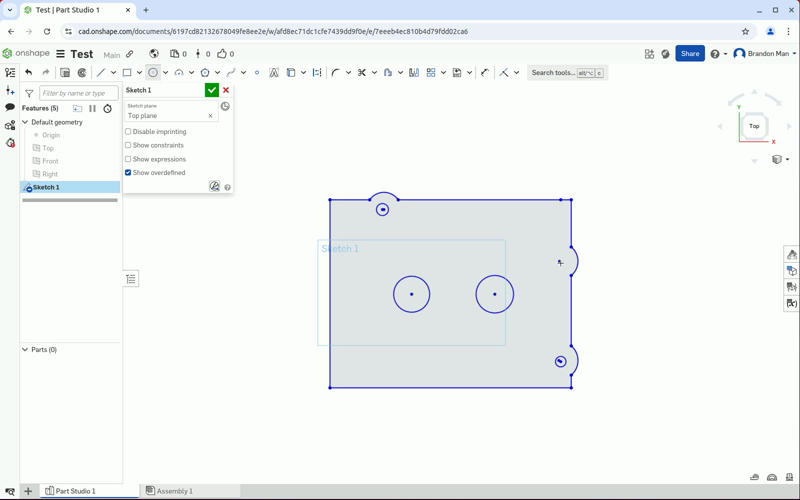
scroll(6)
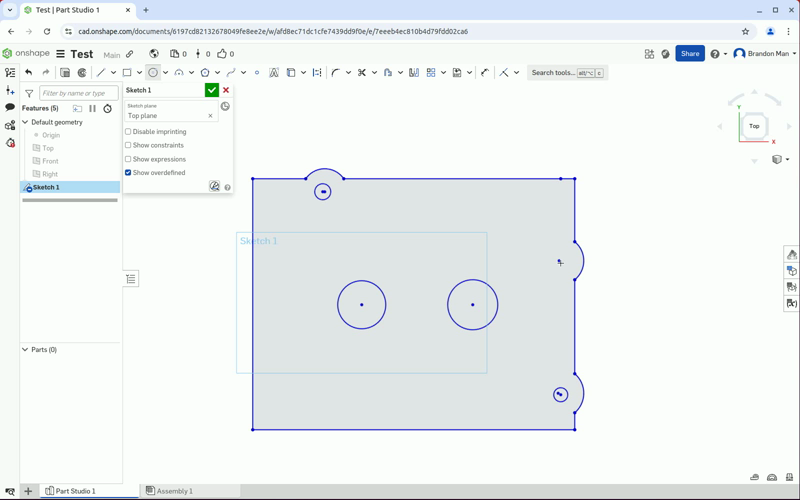
scroll(6)
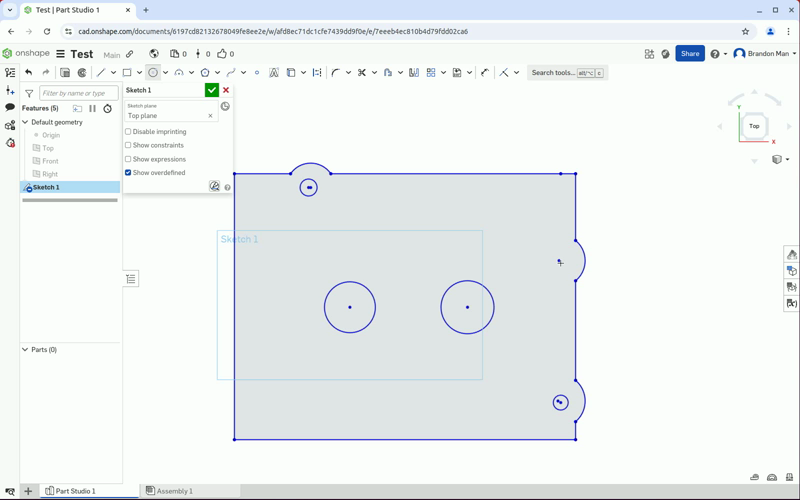
scroll(6)
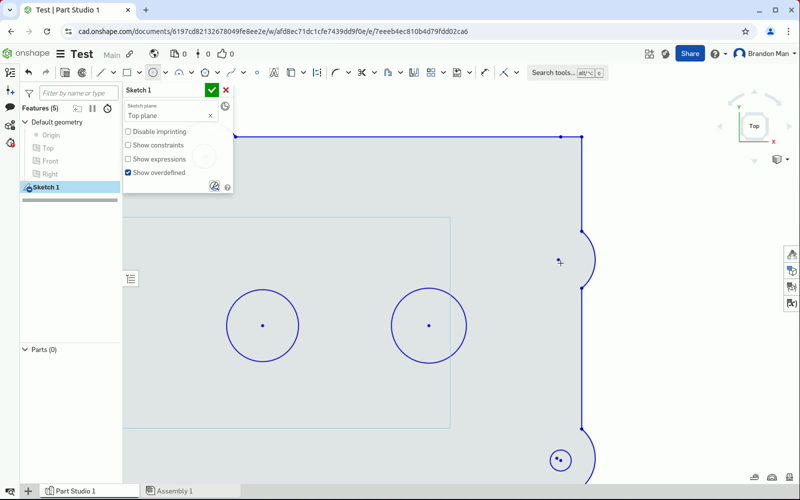
scroll(6)
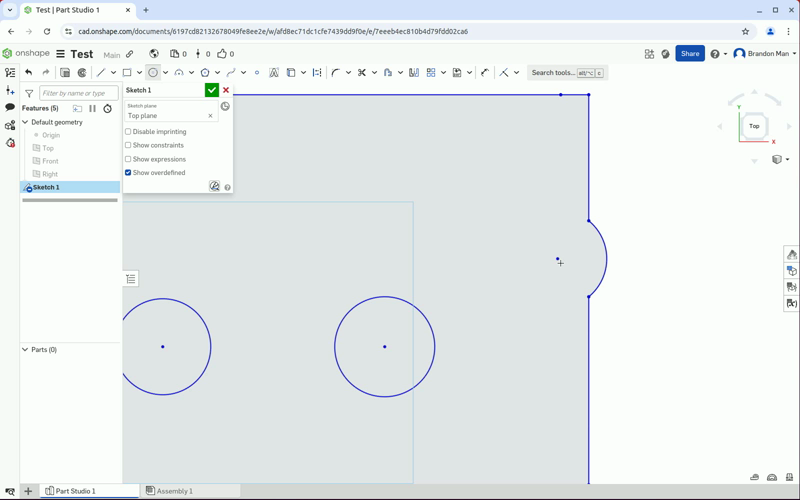
scroll(6)
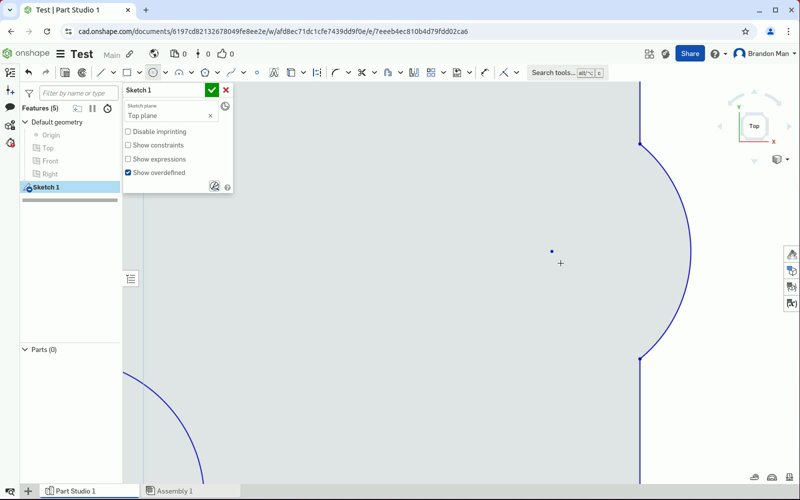
click(560, 262)
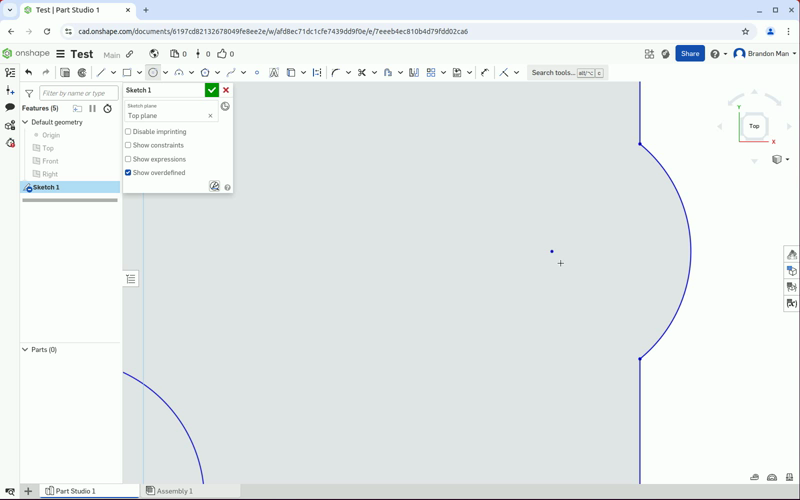
scroll(-6)
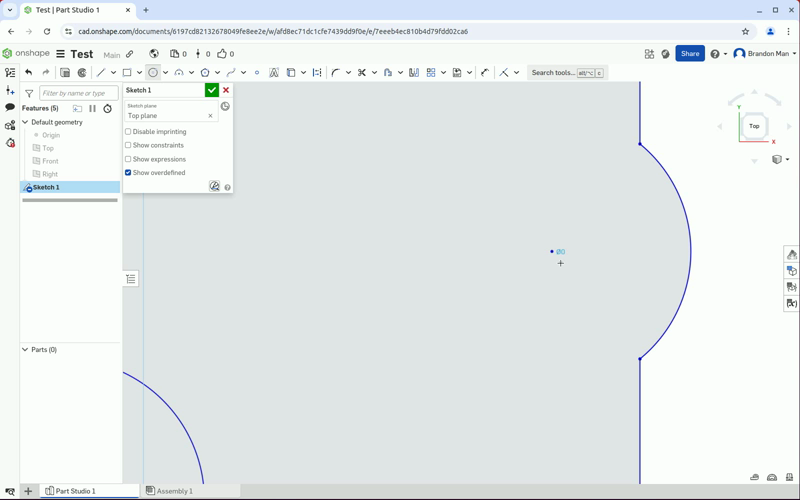
scroll(-6)
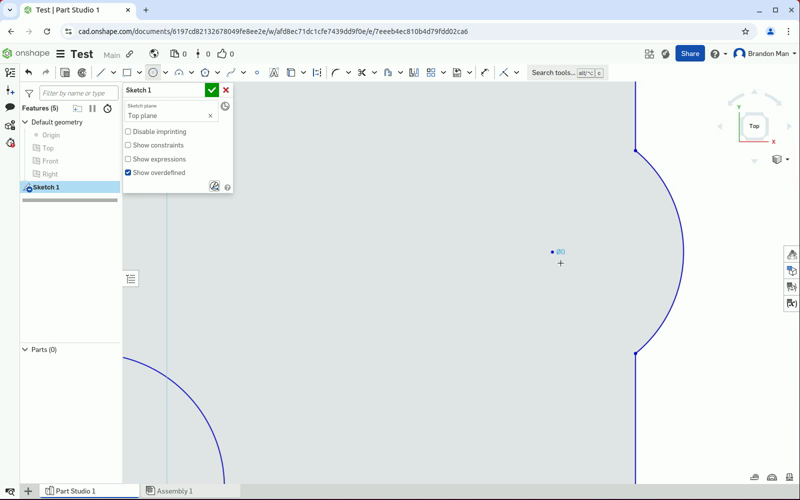
scroll(-6)
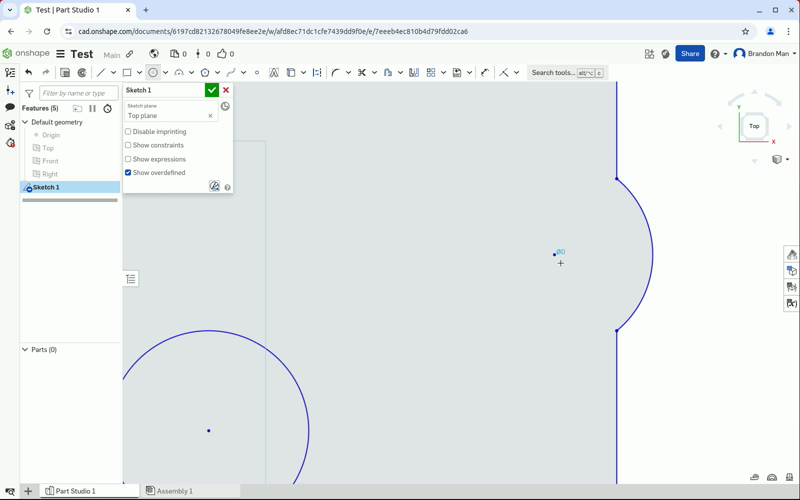
scroll(-6)
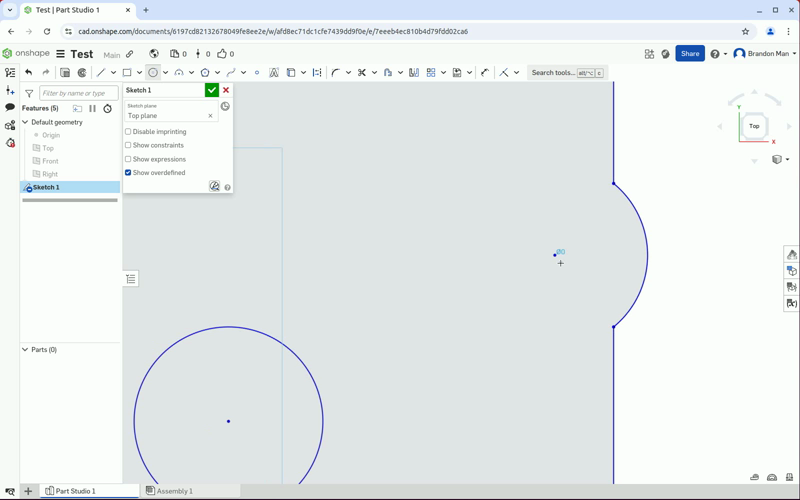
scroll(-6)
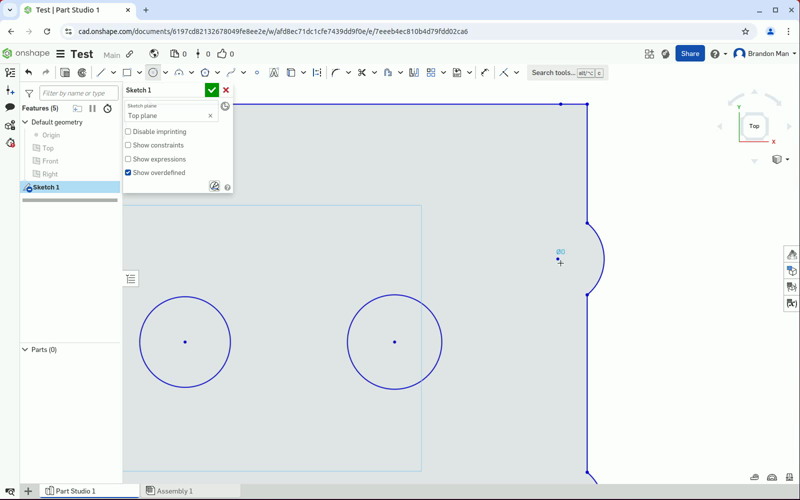
scroll(-6)
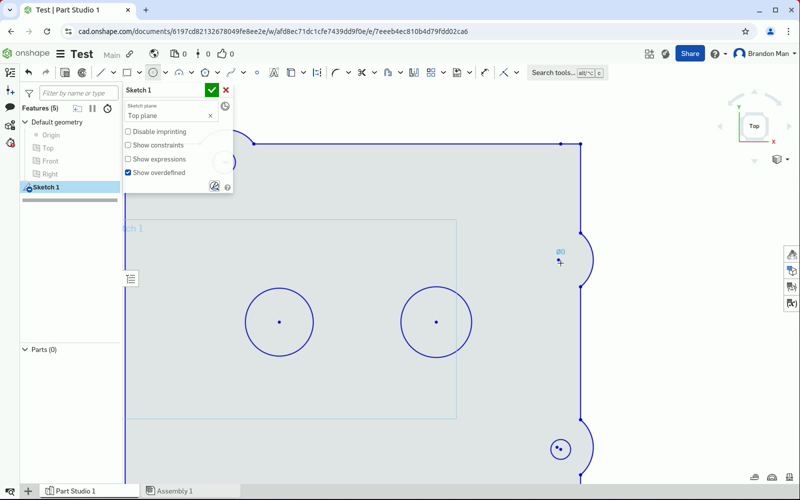
scroll(-6)
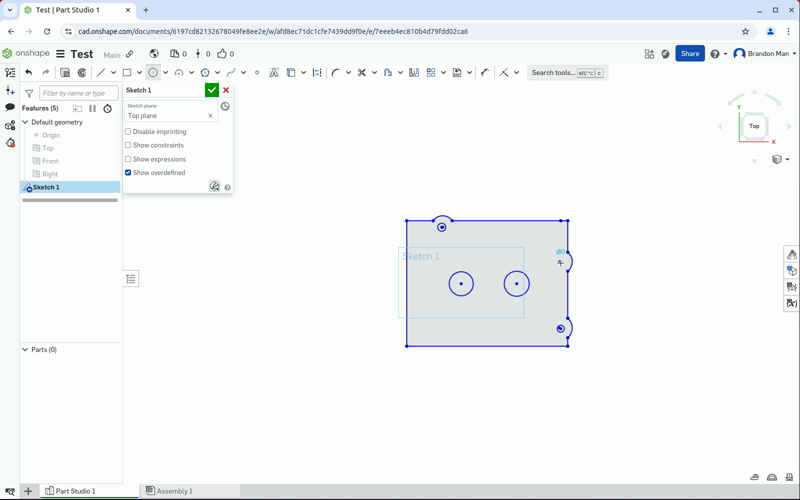
key_up(shift)
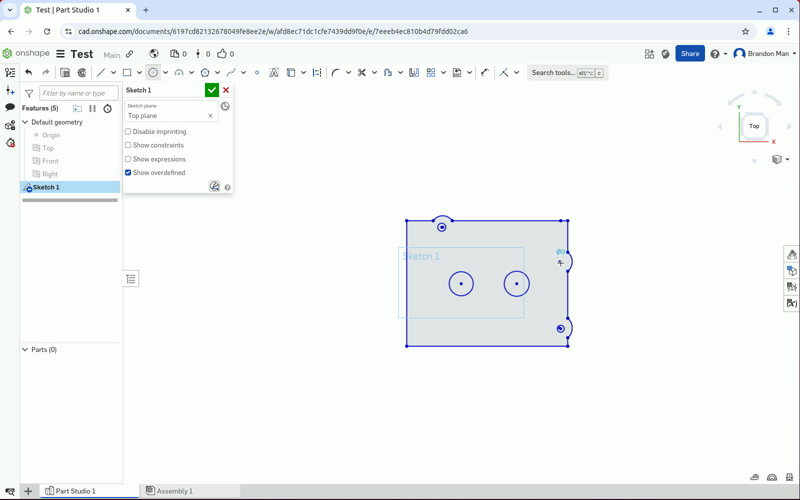
mouse_move(564, 262)
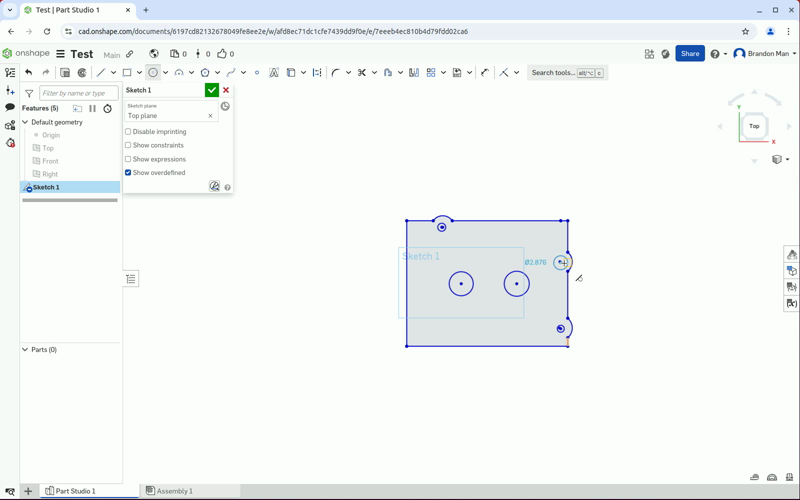
scroll(6)
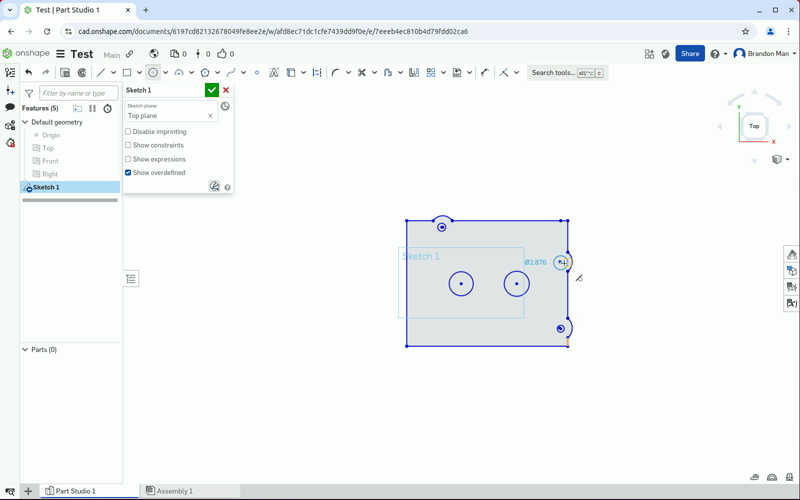
scroll(6)
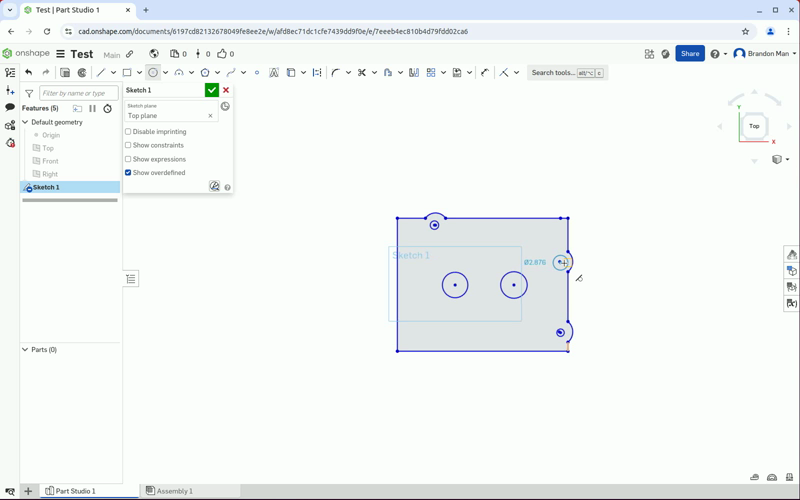
scroll(6)
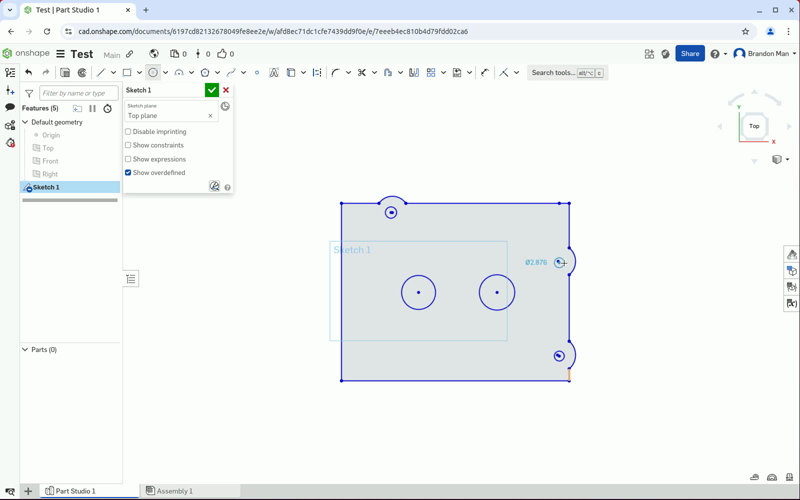
scroll(6)
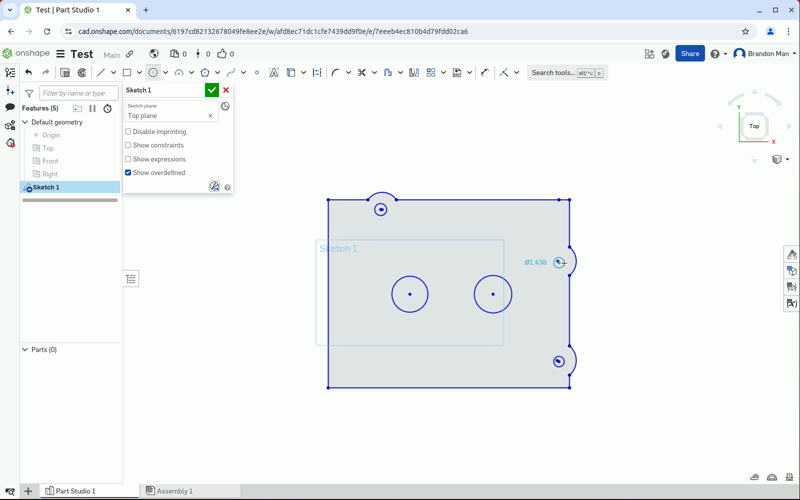
scroll(6)
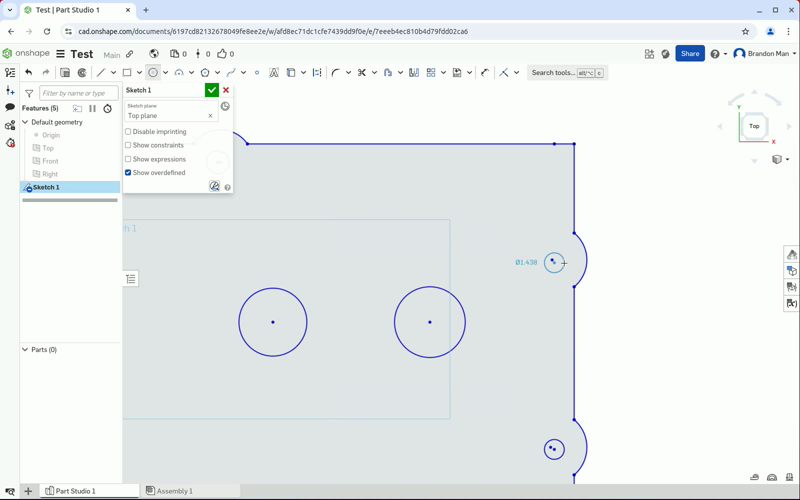
scroll(6)
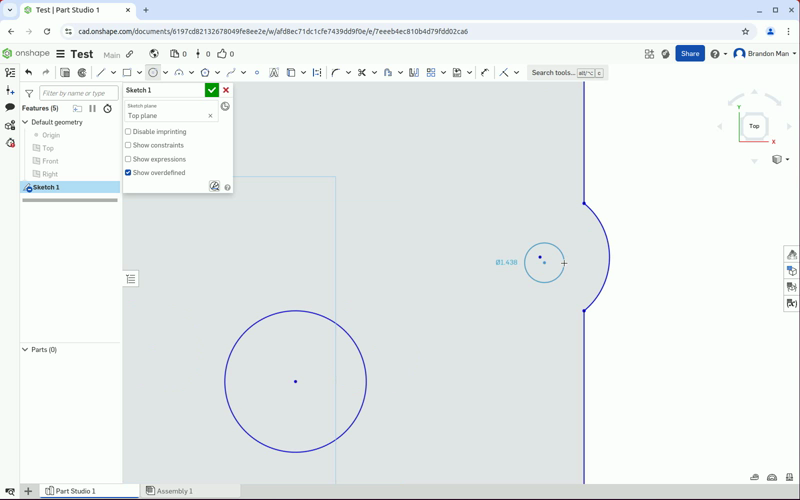
scroll(6)
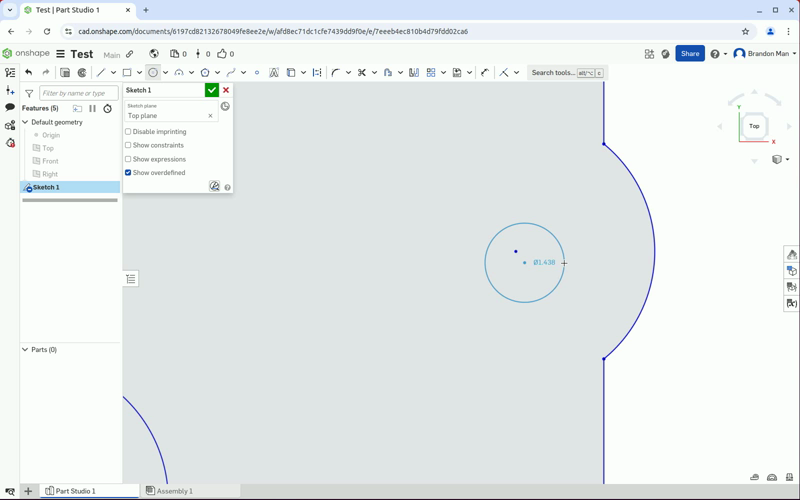
click(564, 262)
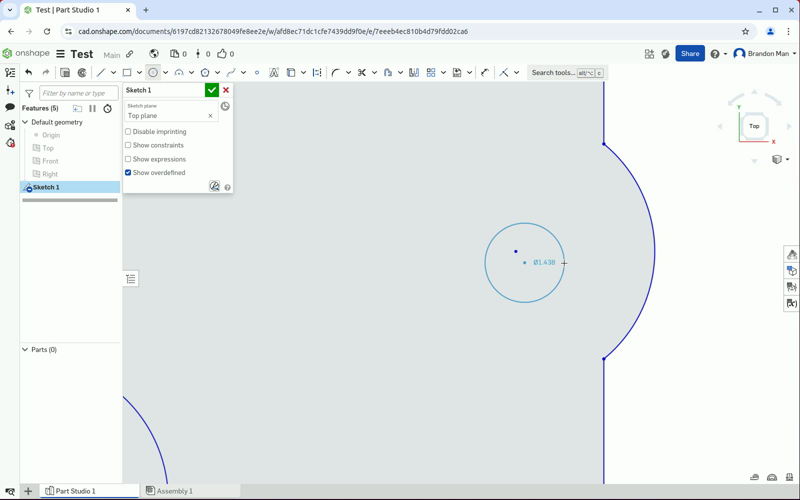
scroll(-6)
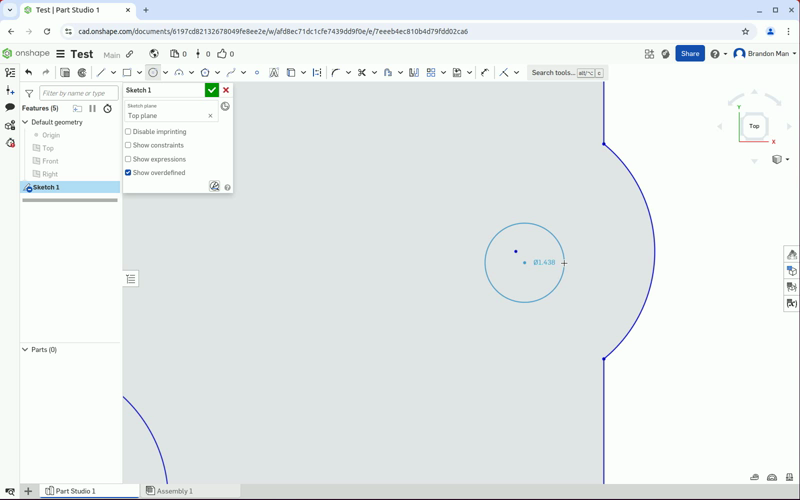
scroll(-6)
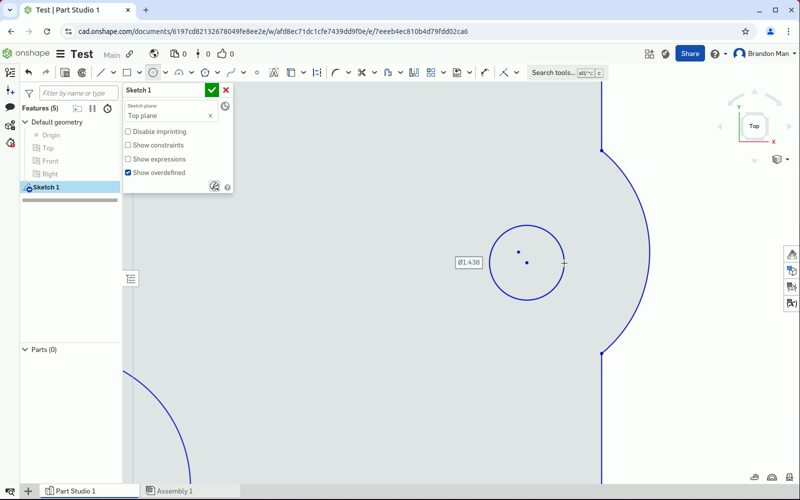
scroll(-6)
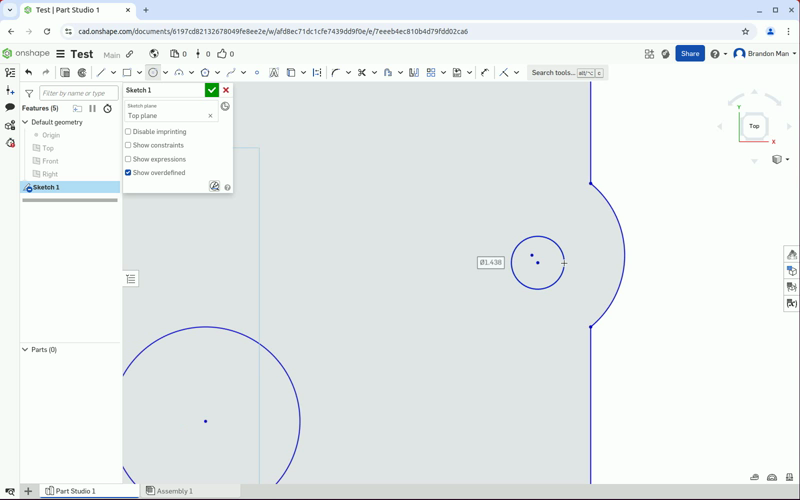
scroll(-6)
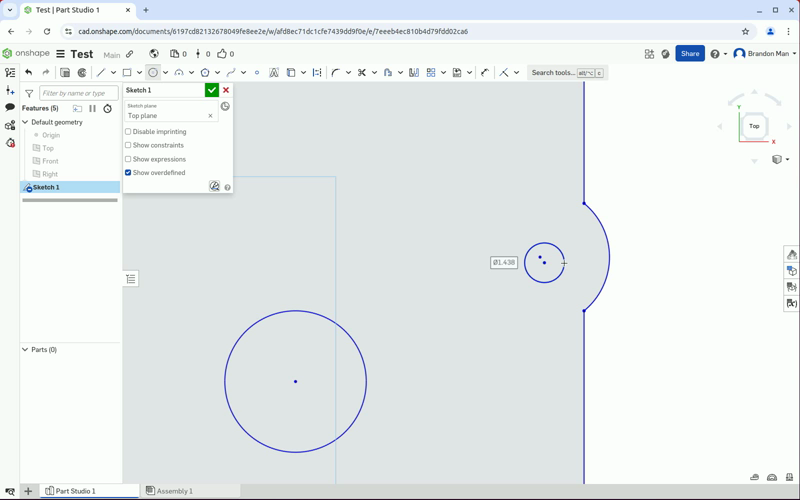
scroll(-6)
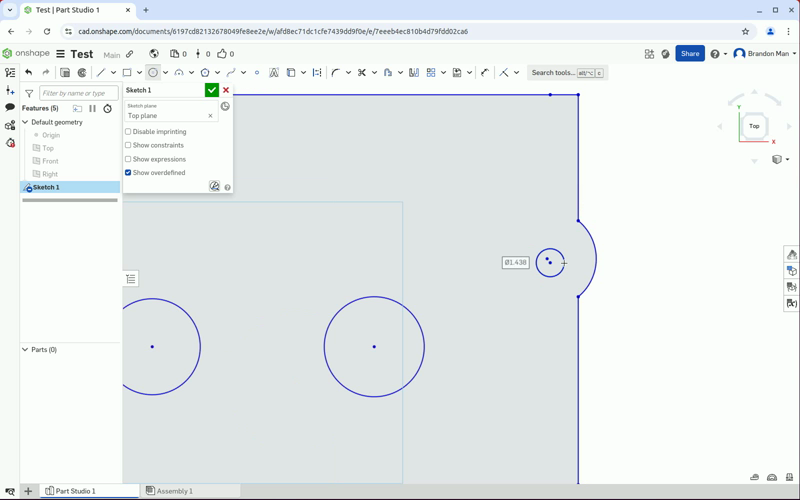
scroll(-6)
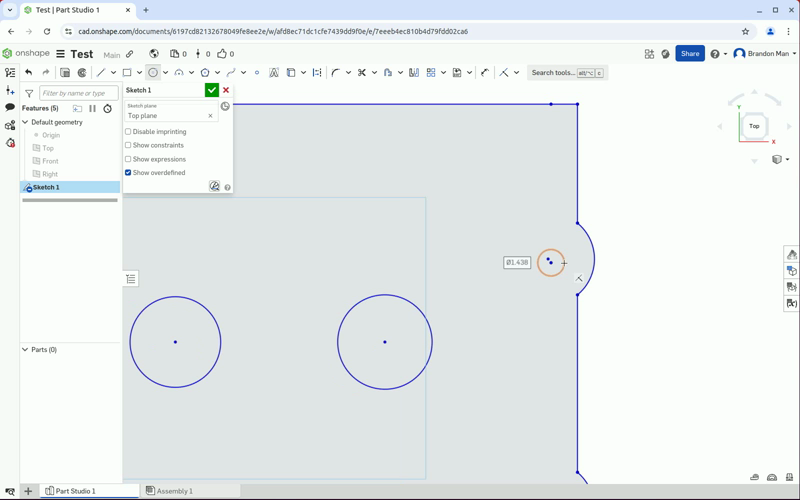
scroll(-6)
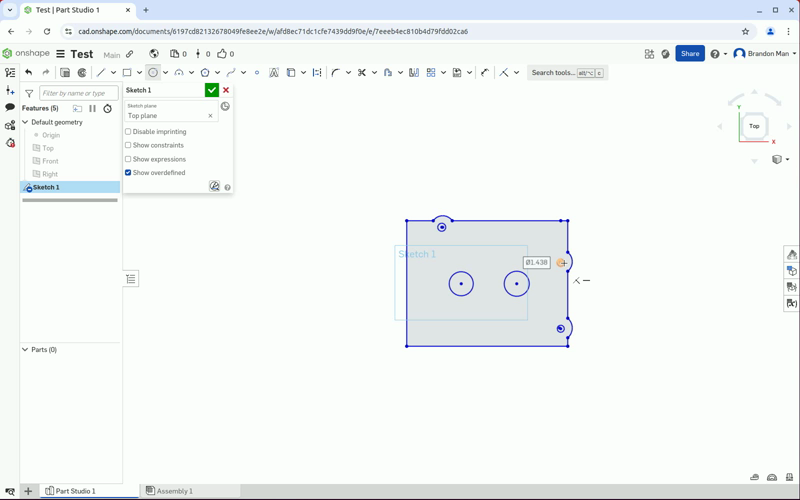
key(esc)
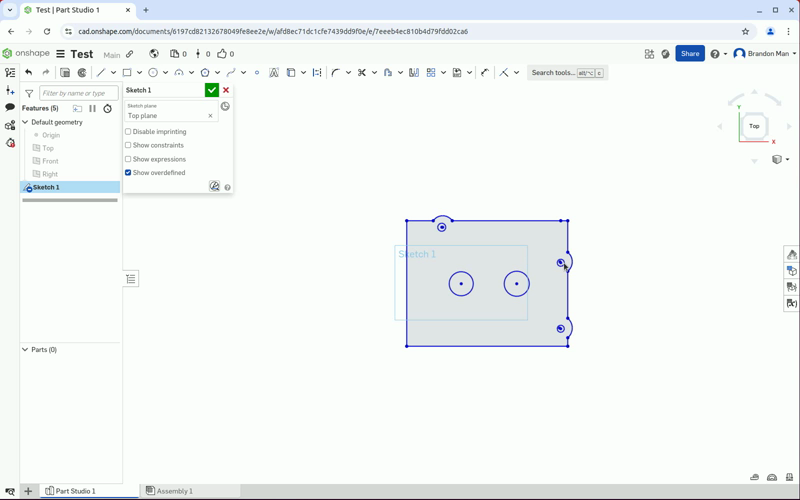
mouse_move(540, 293)
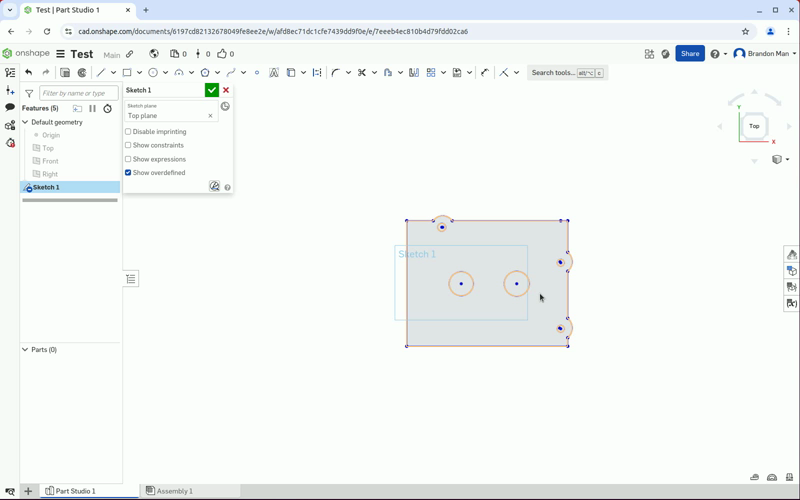
click(540, 293)
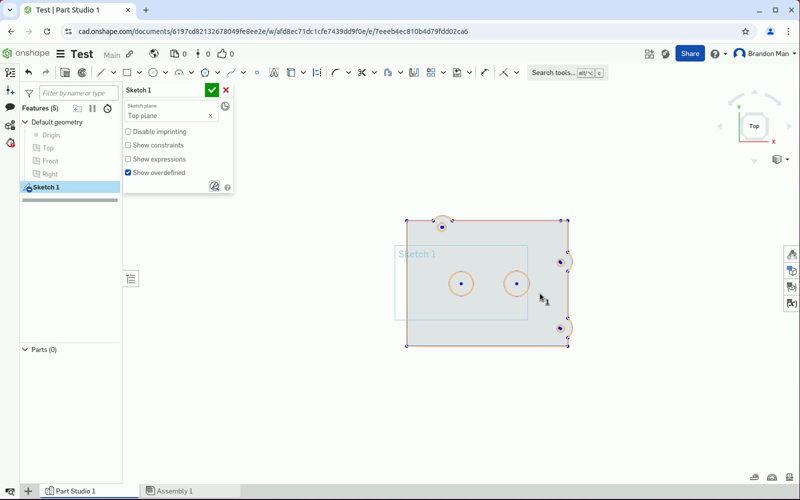
mouse_move(73, 352)
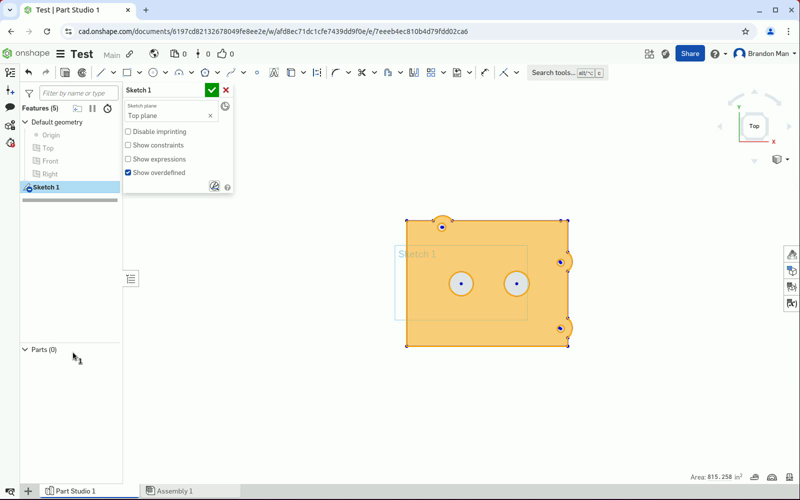
key(shift+y)
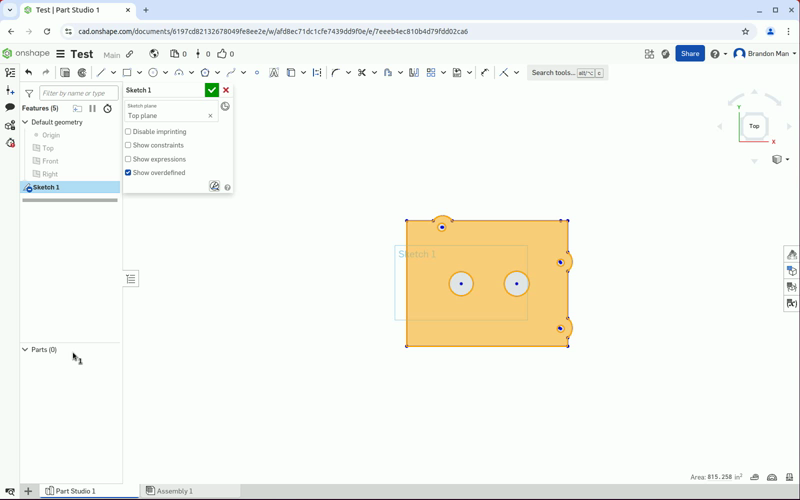
key(shift+e)
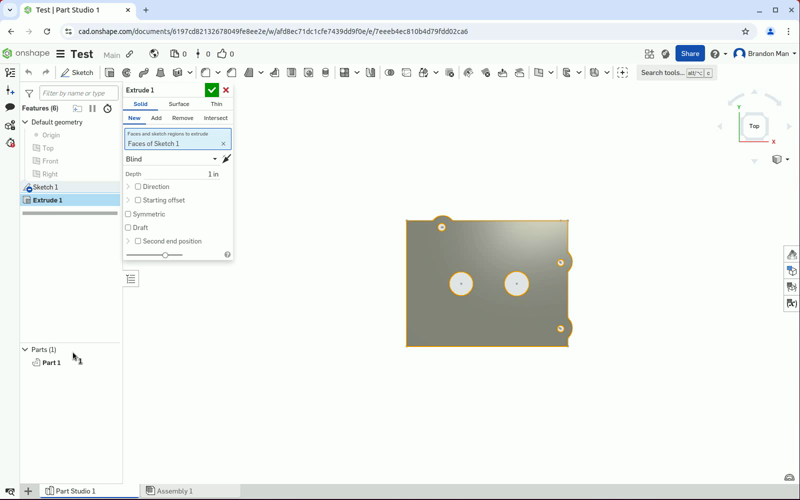
mouse_move(143, 106)
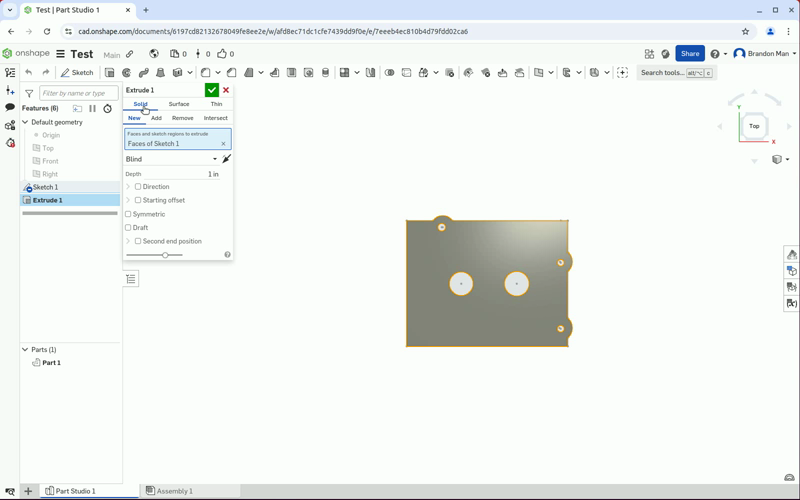
click(143, 106)
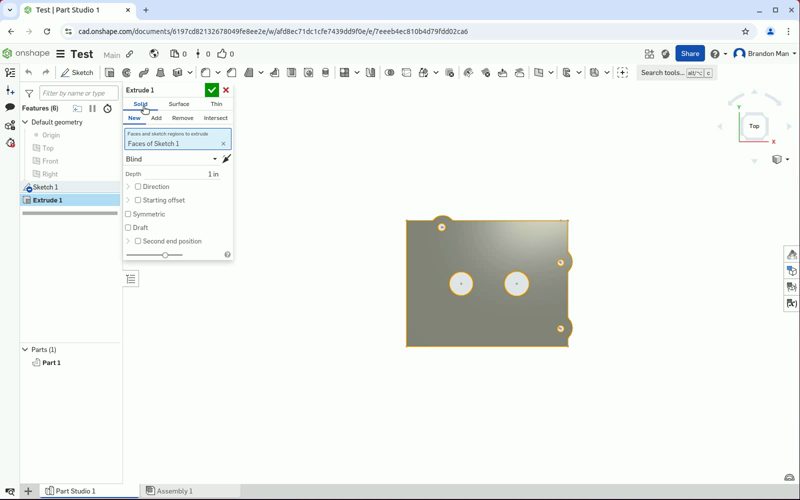
mouse_move(137, 120)
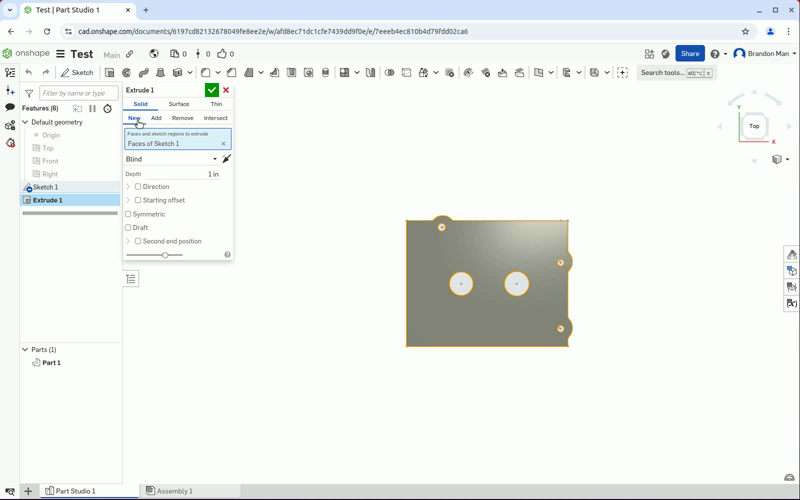
click(137, 120)
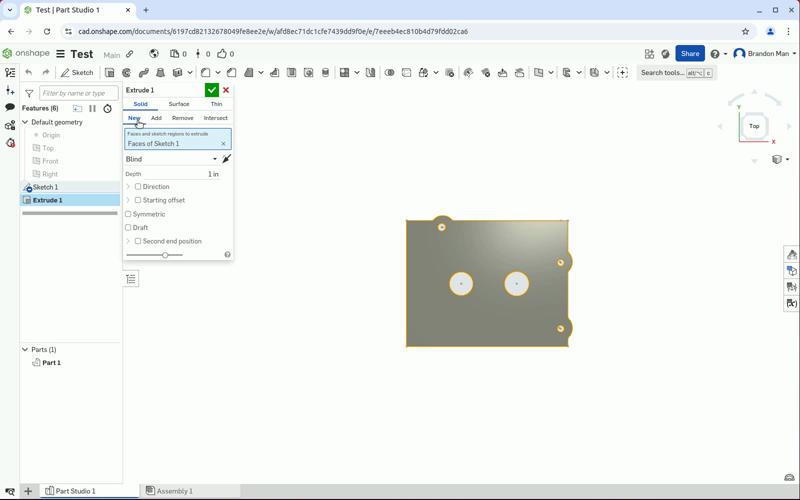
key(tab, 4)
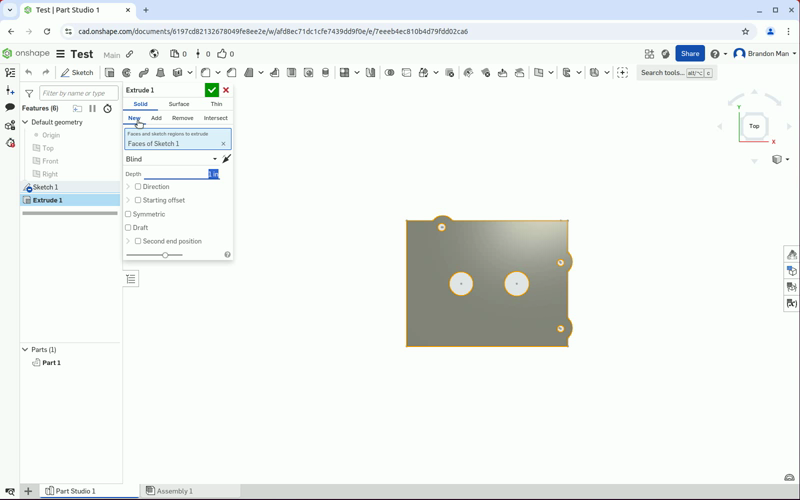
text(2.889)
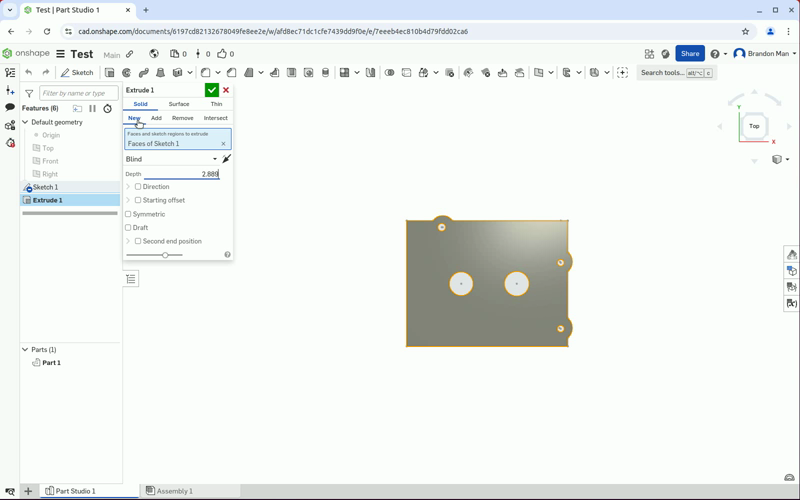
key(enter)
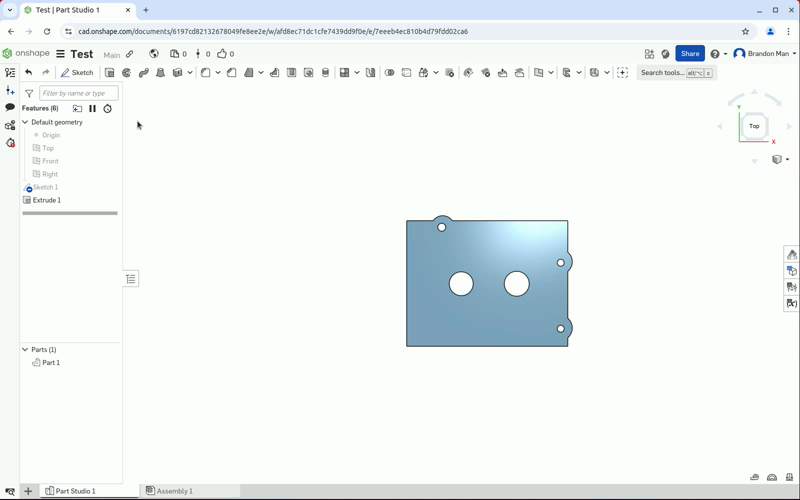
key(shift+h)
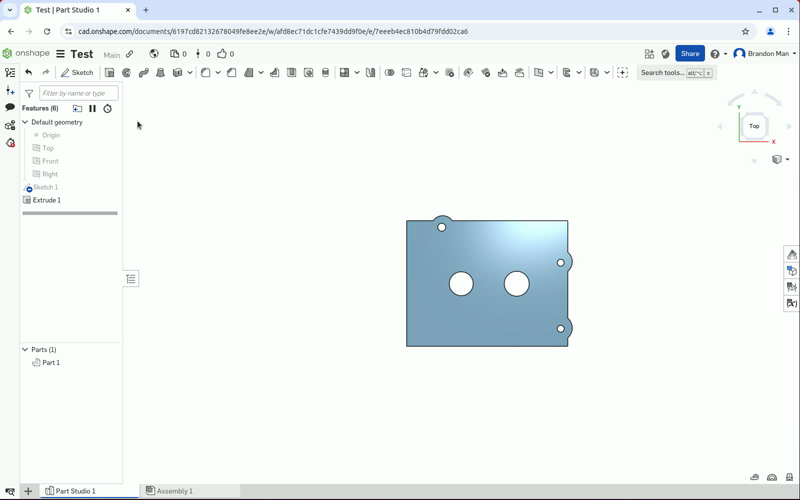
key(shift+h)
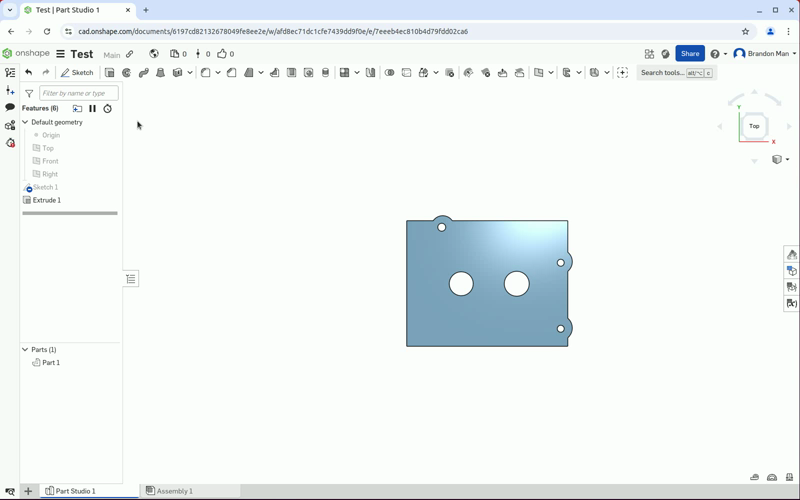
mouse_move(73, 189)
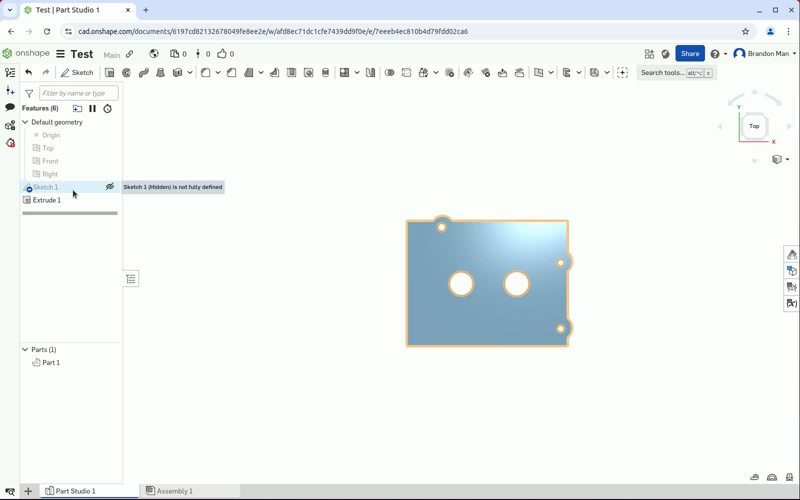
click(73, 189)
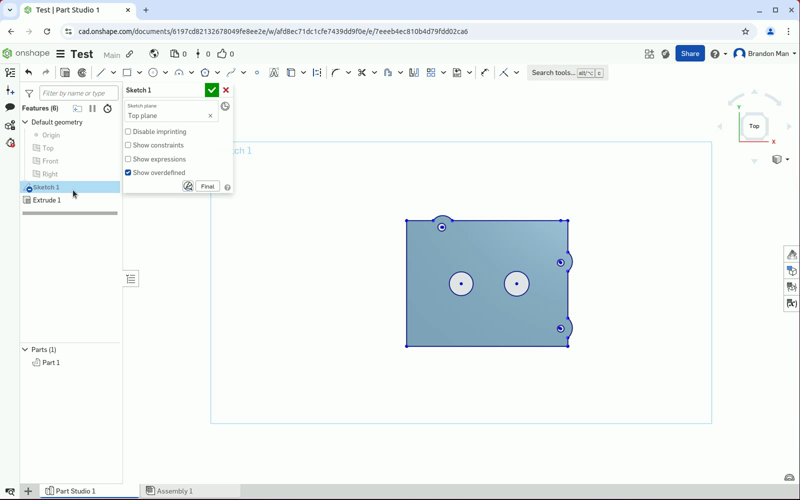
mouse_move(229, 92)
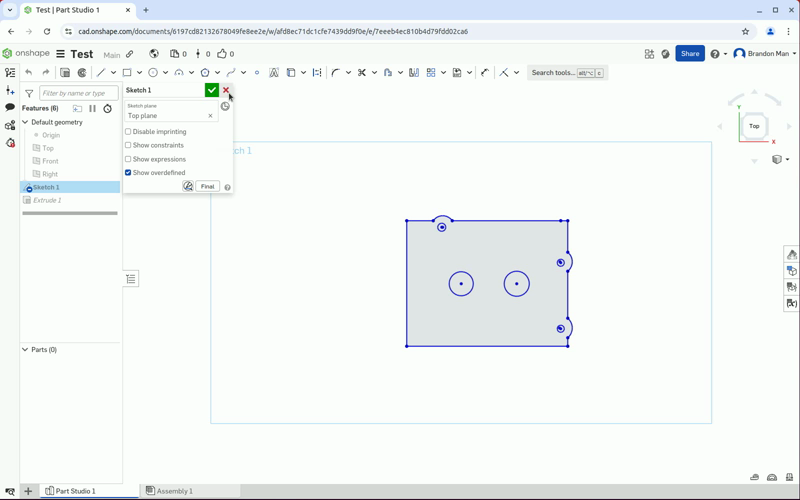
click(229, 92)
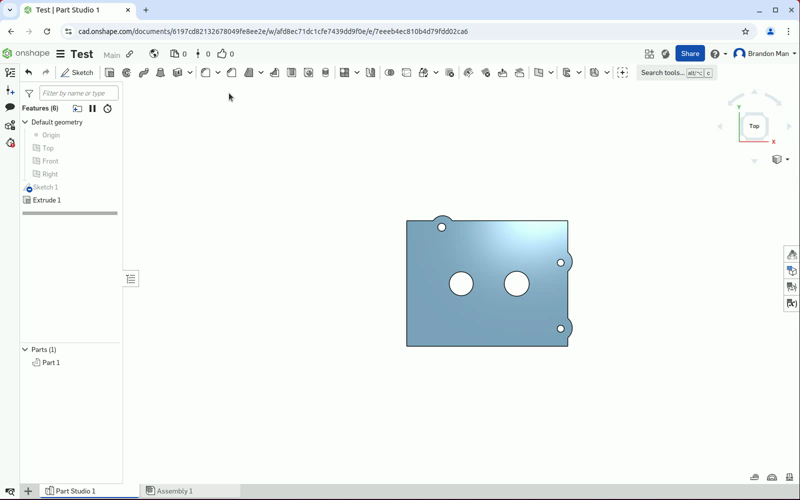
mouse_move(541, 75)
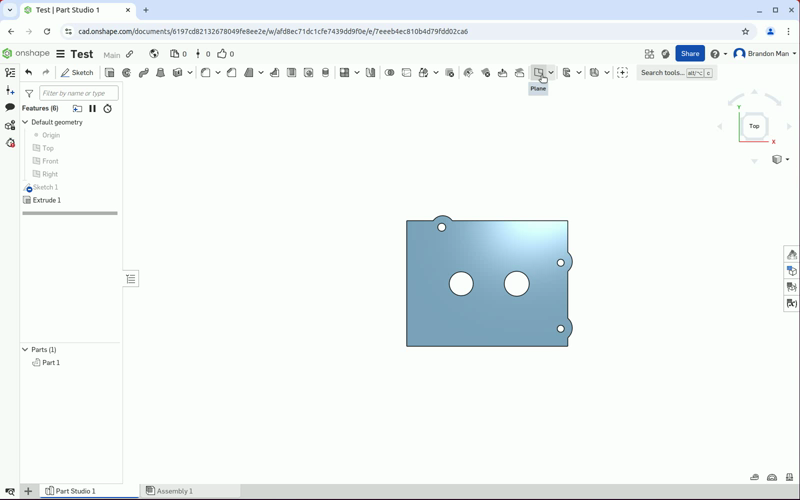
click(541, 75)
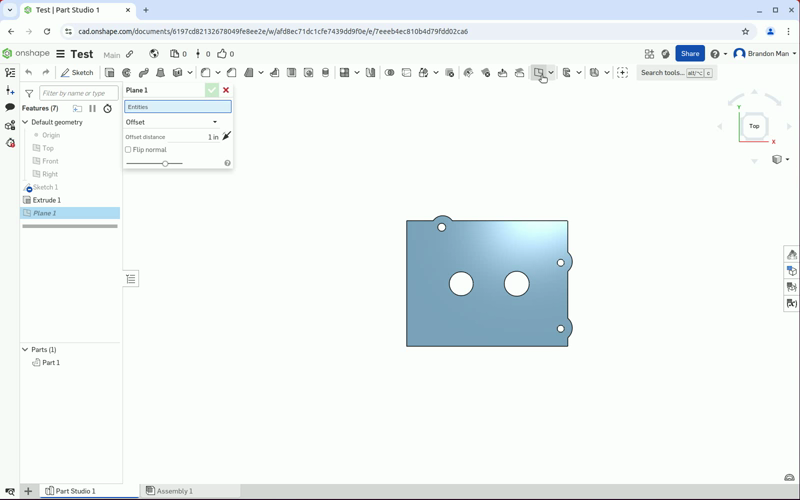
mouse_move(73, 150)
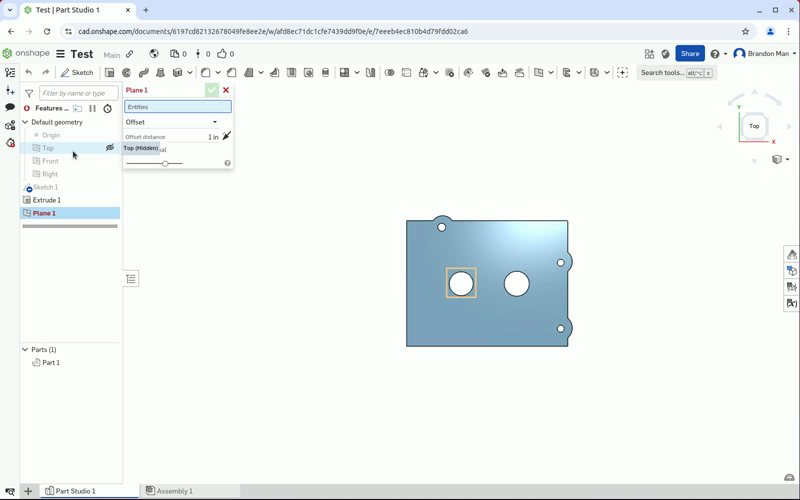
click(73, 150)
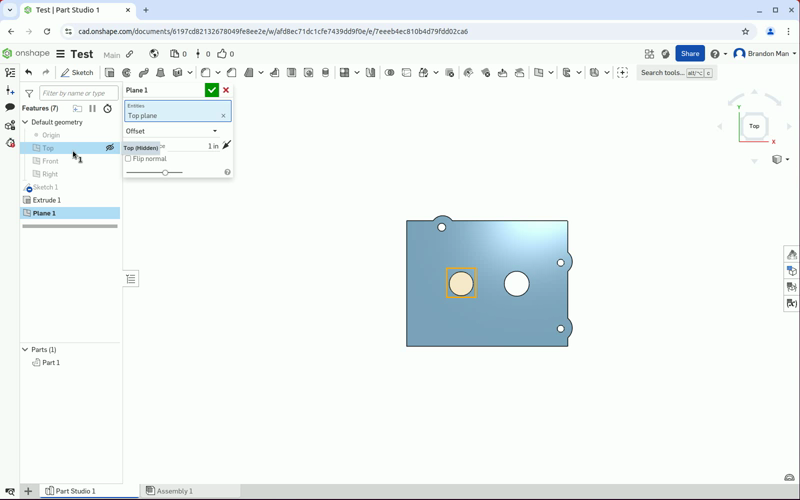
key(tab, 2)
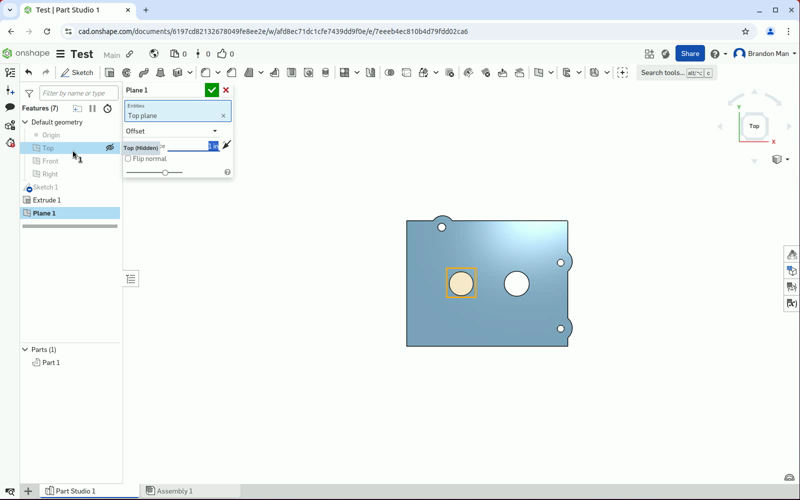
text(2.896)
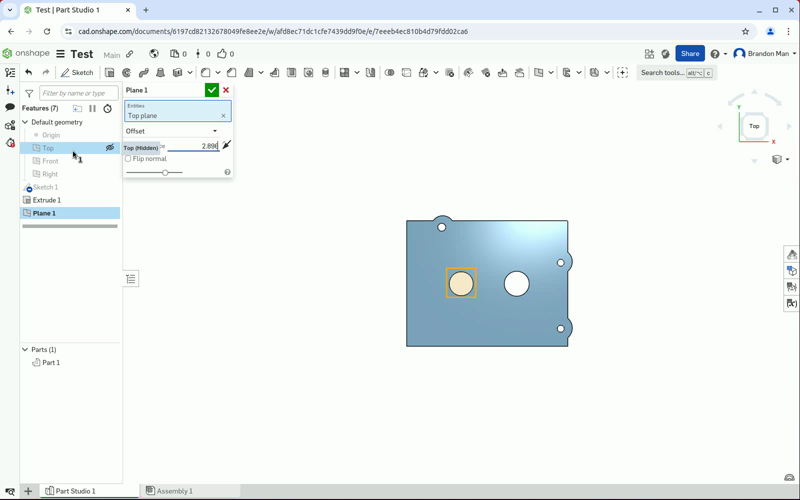
key(enter, 2)
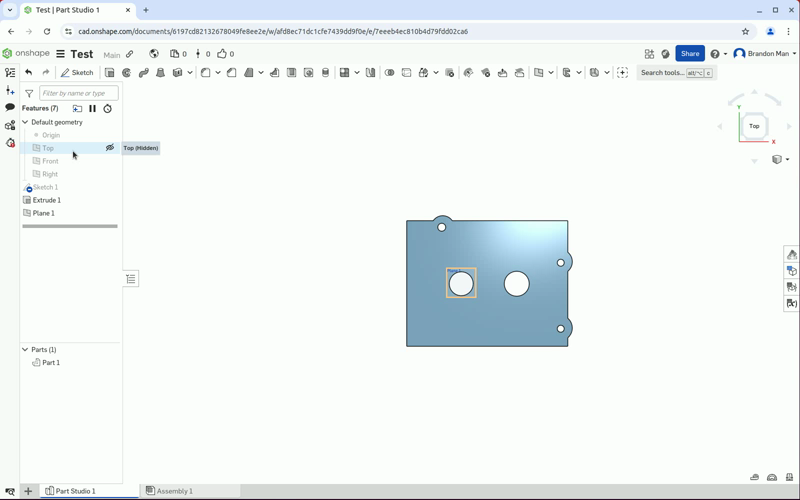
key(shift+s)
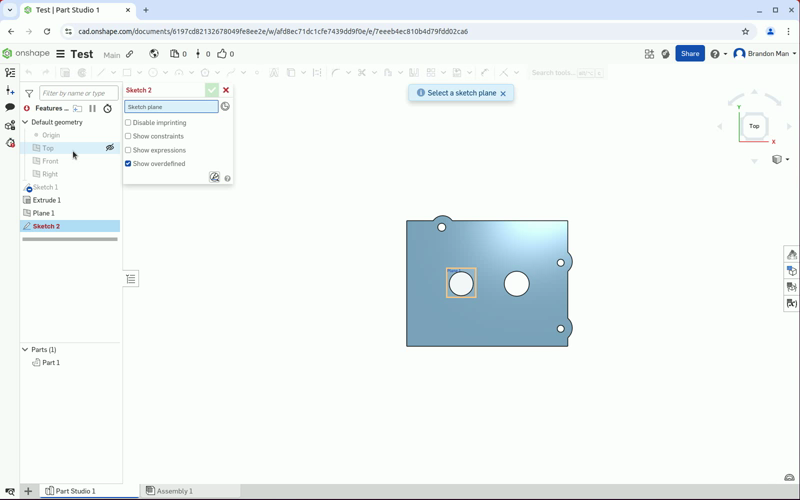
mouse_move(73, 215)
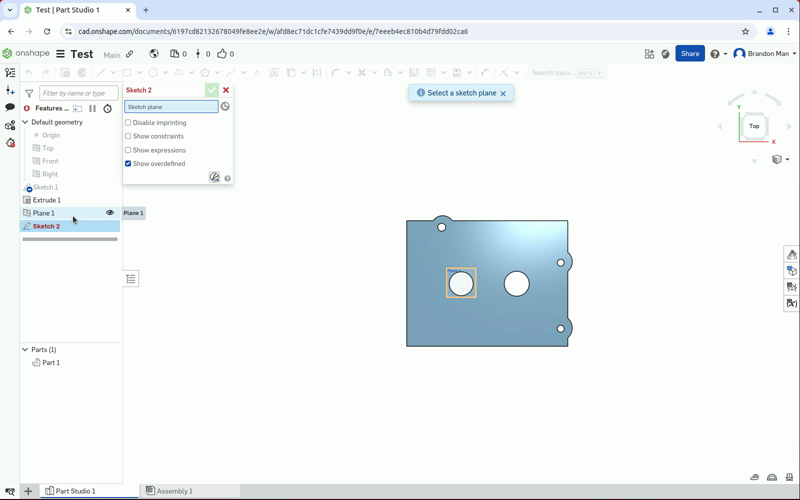
click(73, 215)
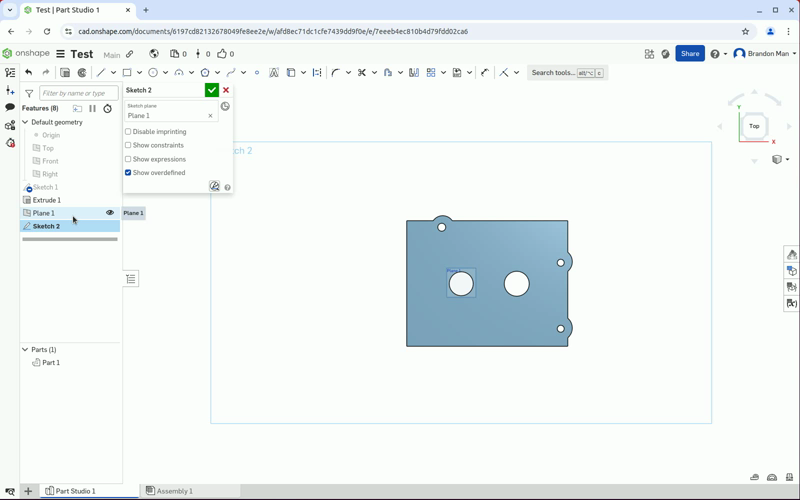
mouse_move(73, 352)
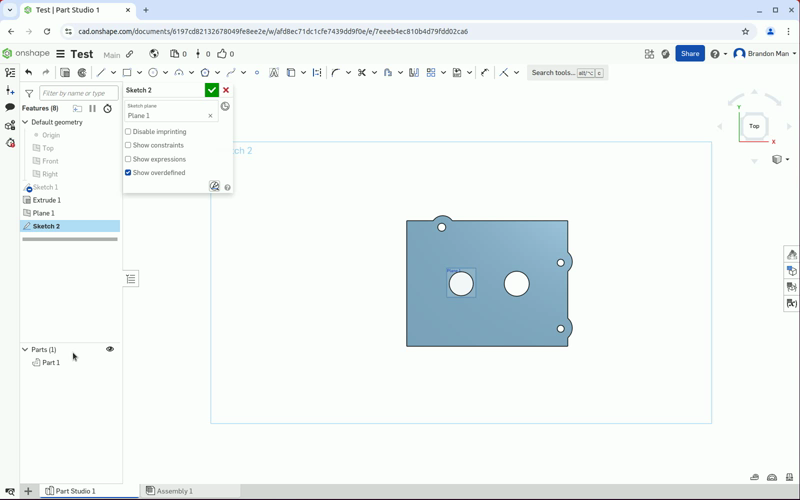
key(y)
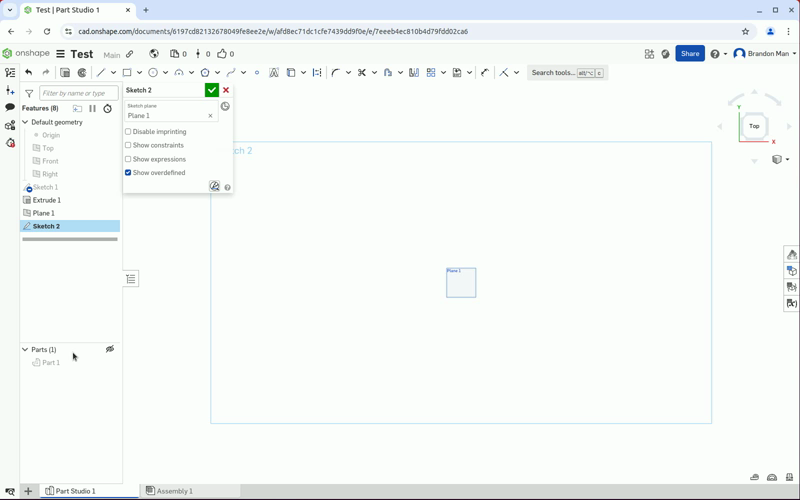
key(c)
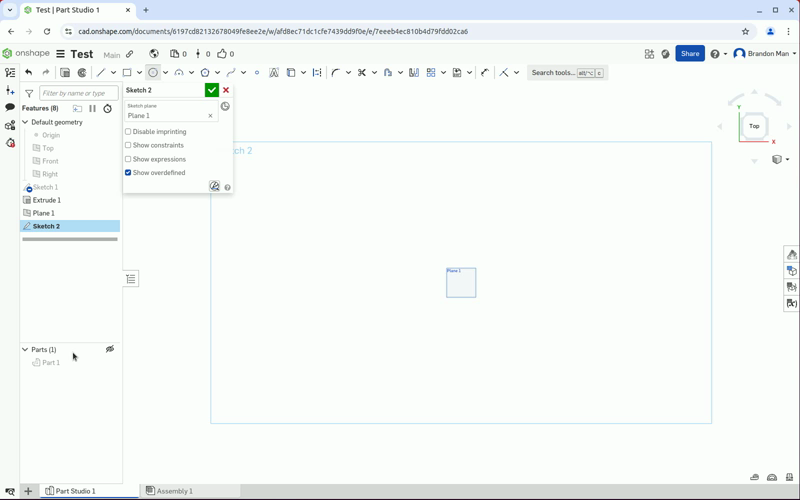
key_down(shift)
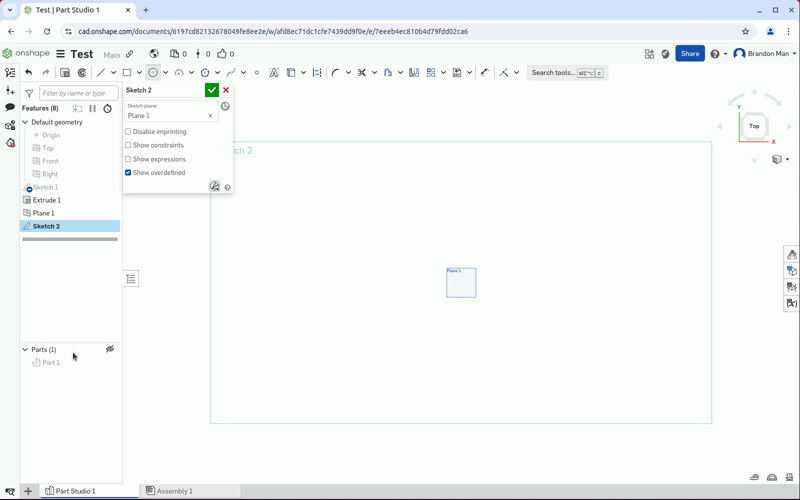
mouse_move(442, 226)
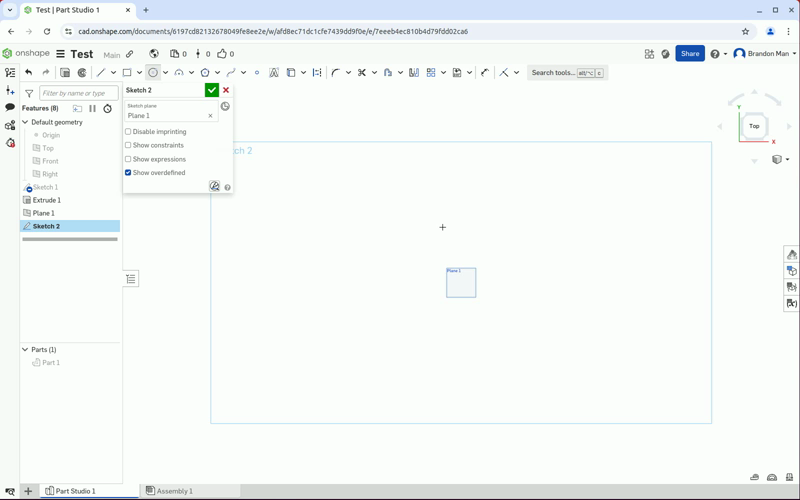
click(442, 226)
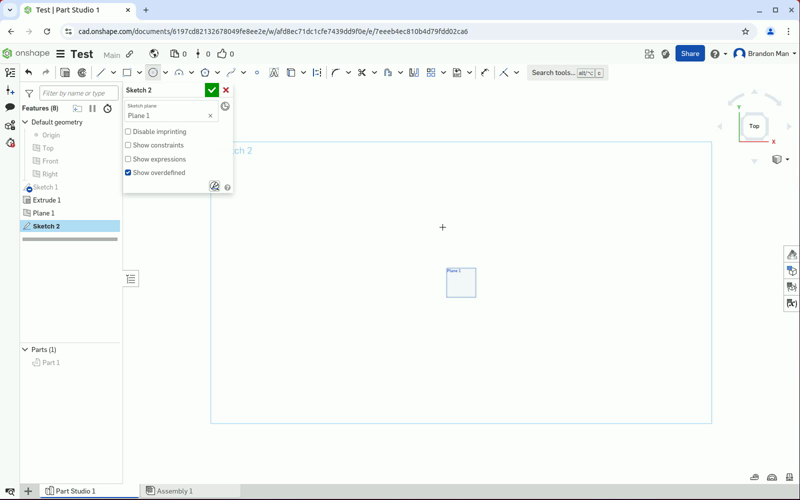
key_up(shift)
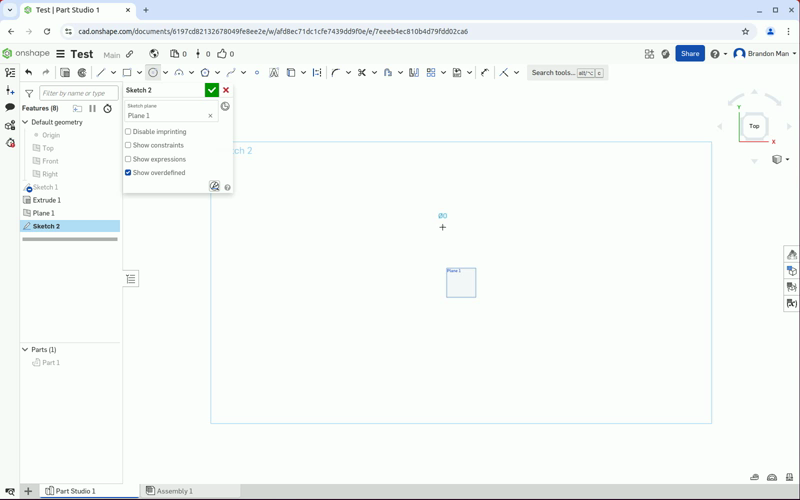
mouse_move(454, 226)
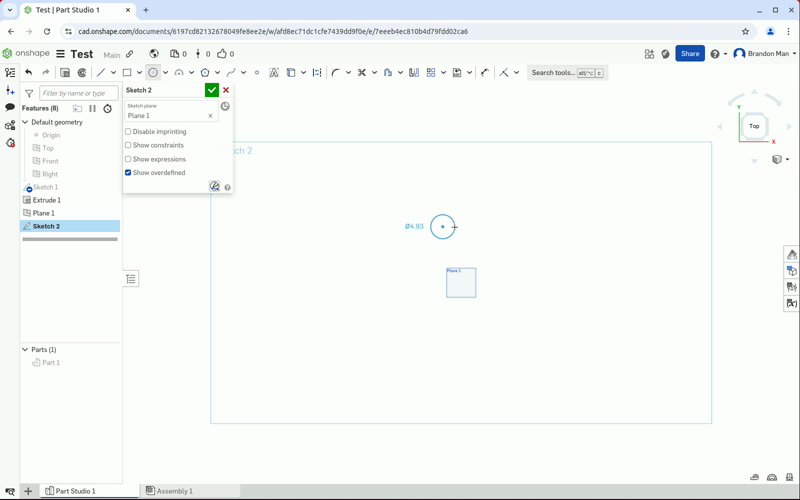
click(454, 226)
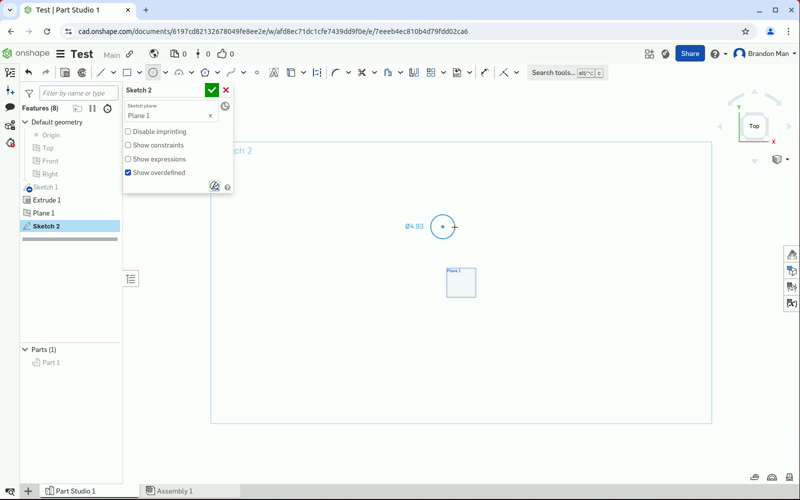
key(esc)
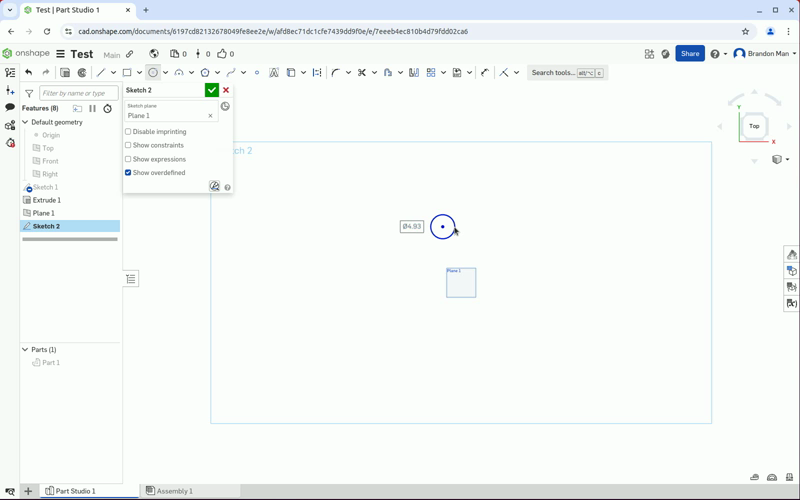
key(c)
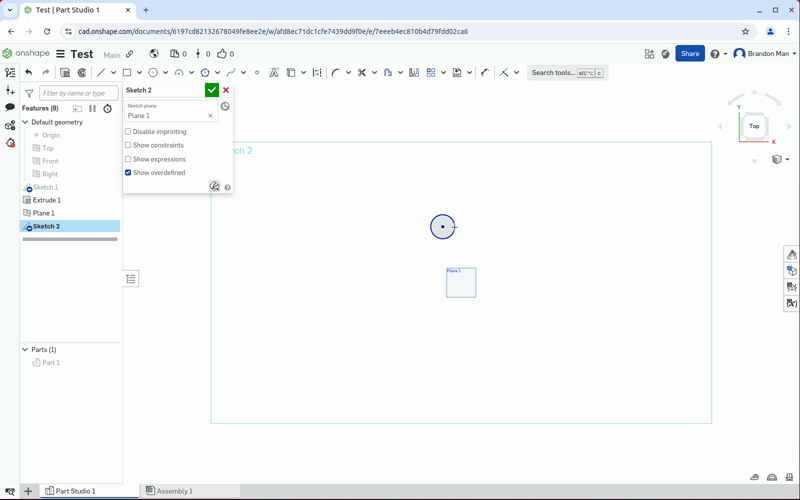
key_down(shift)
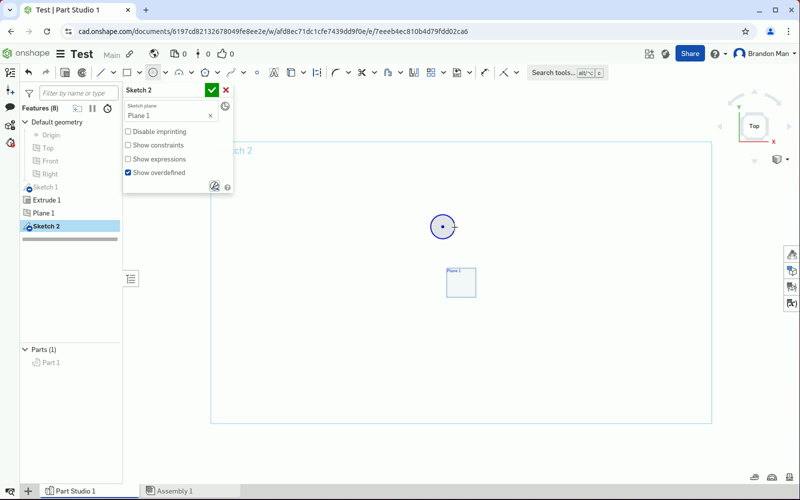
mouse_move(442, 226)
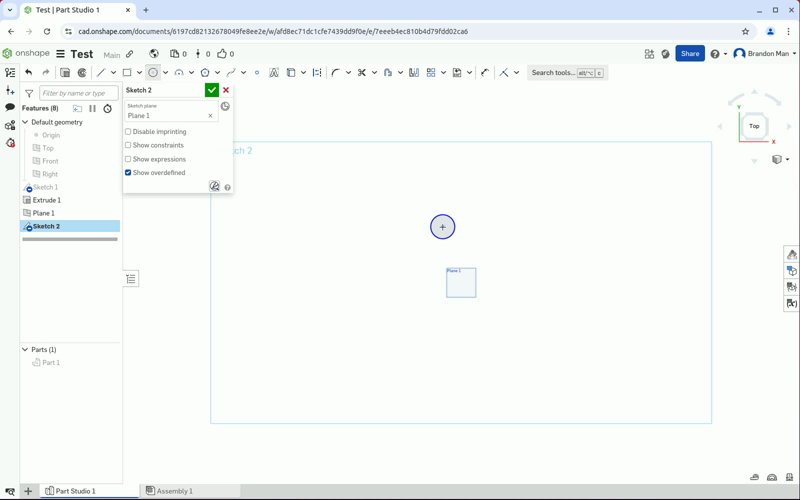
click(442, 226)
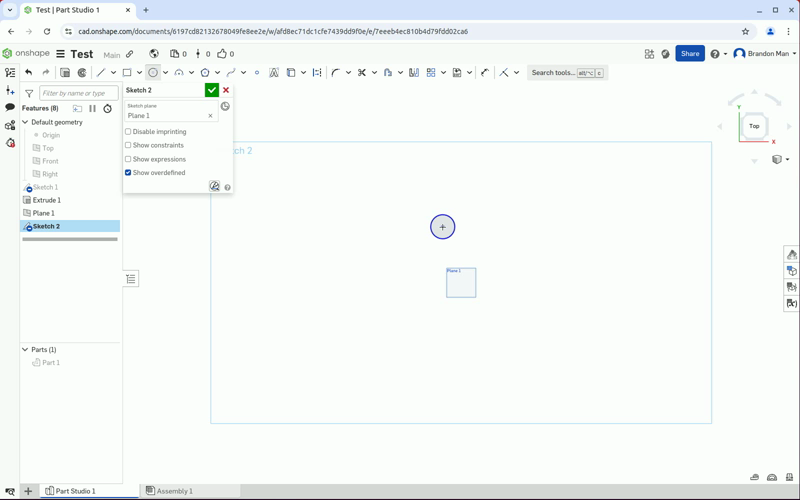
key_up(shift)
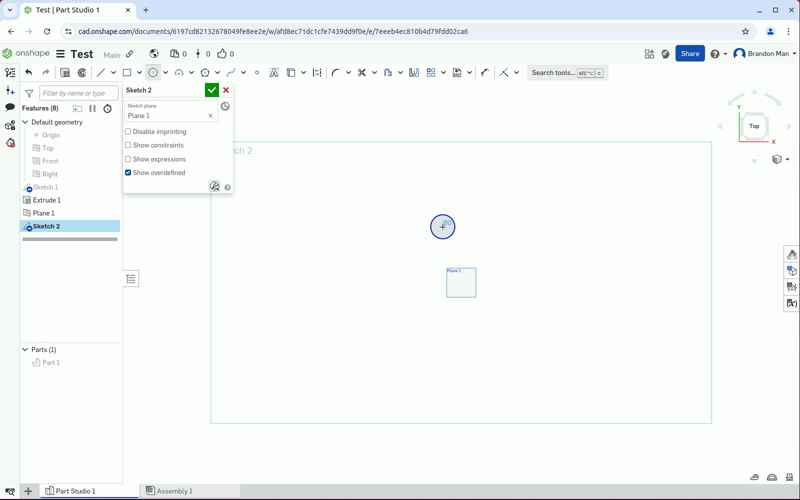
mouse_move(446, 226)
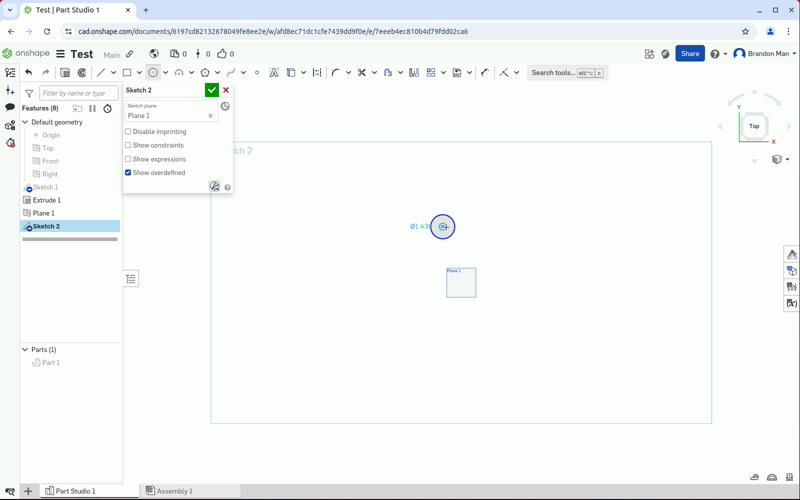
scroll(6)
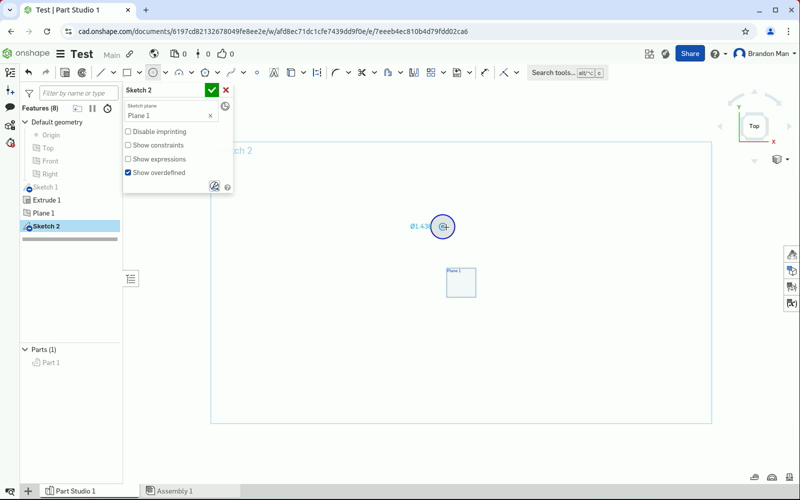
scroll(6)
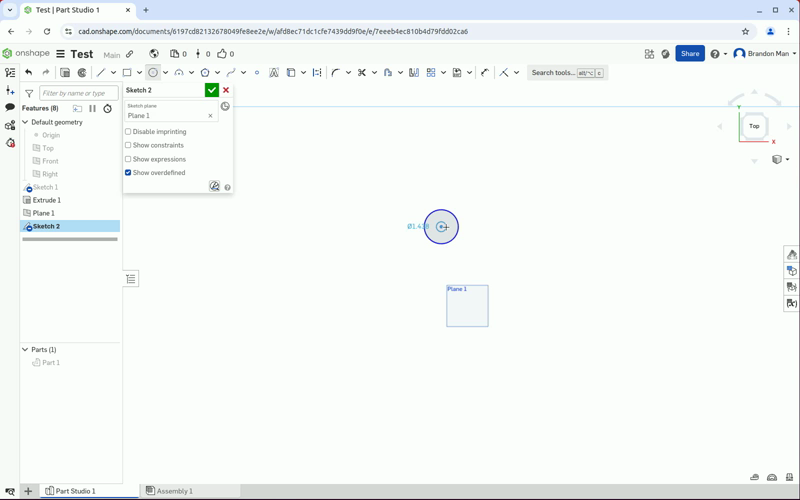
scroll(6)
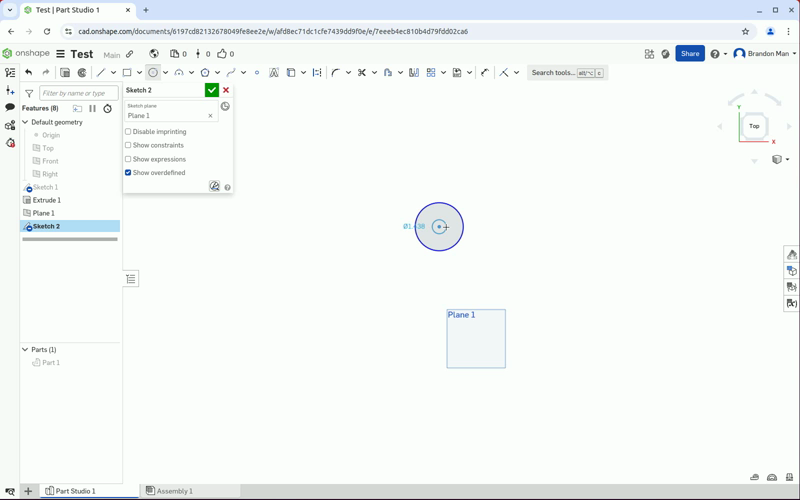
scroll(6)
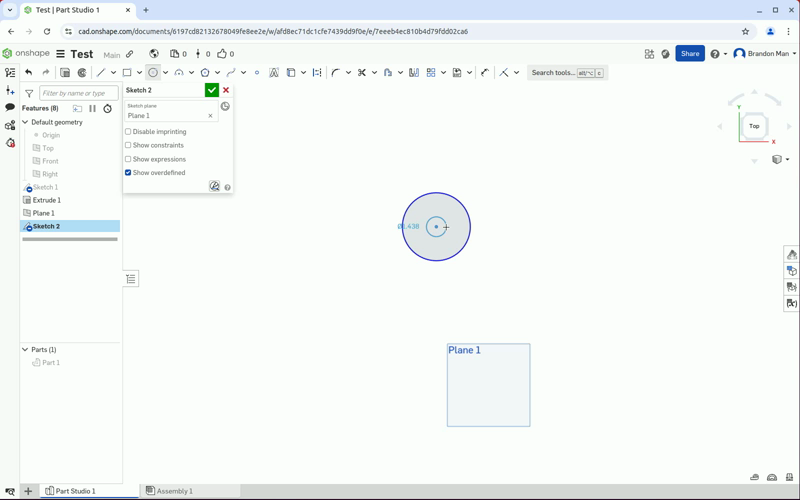
scroll(6)
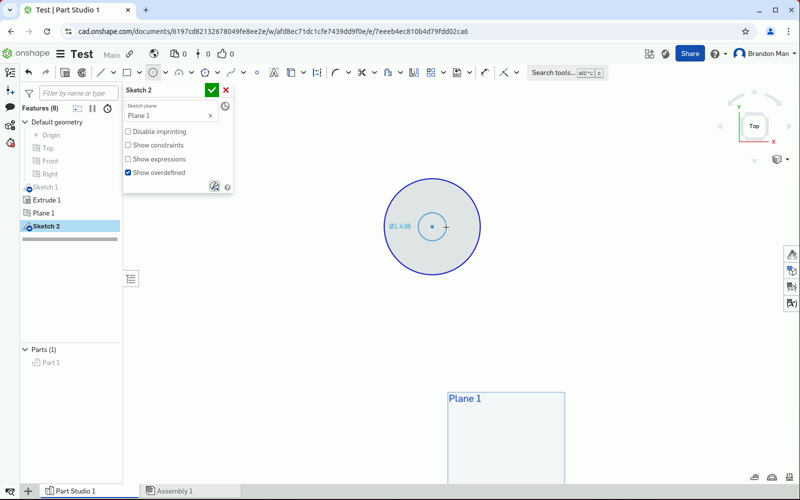
scroll(6)
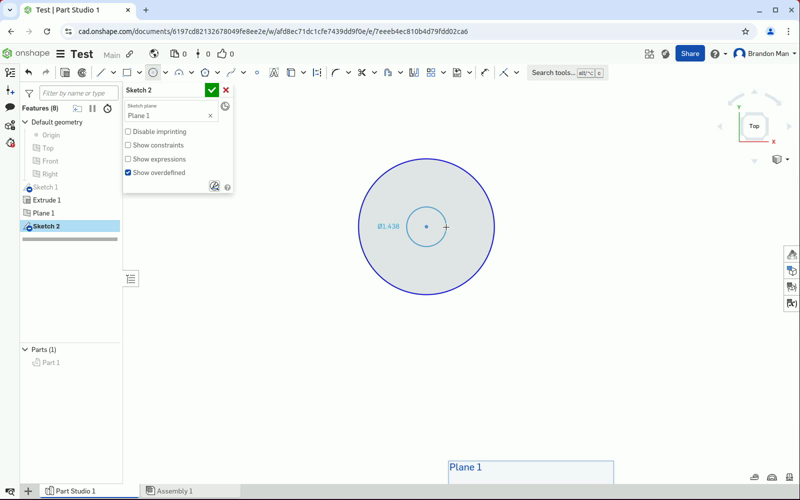
scroll(6)
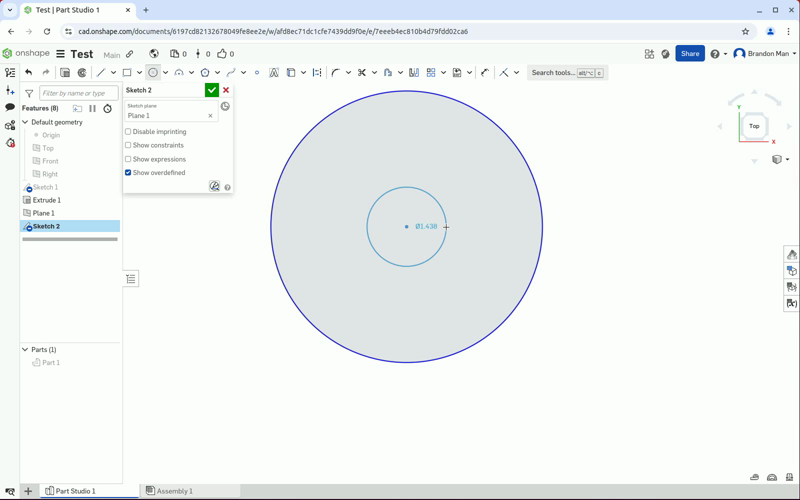
click(446, 226)
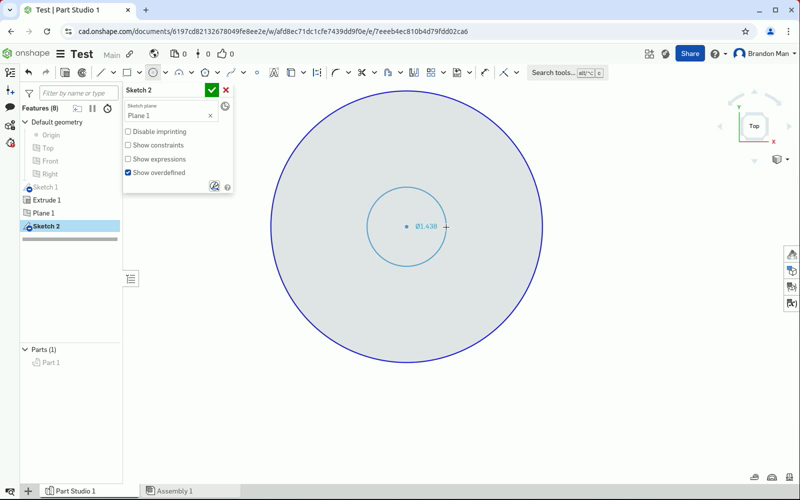
scroll(-6)
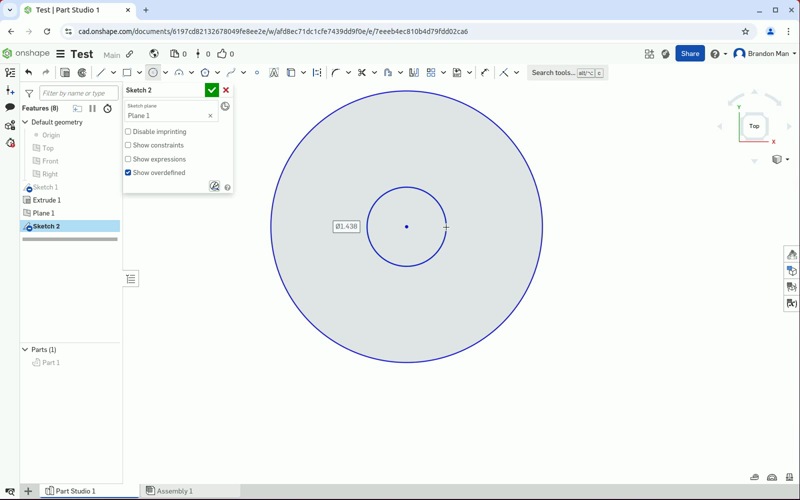
scroll(-6)
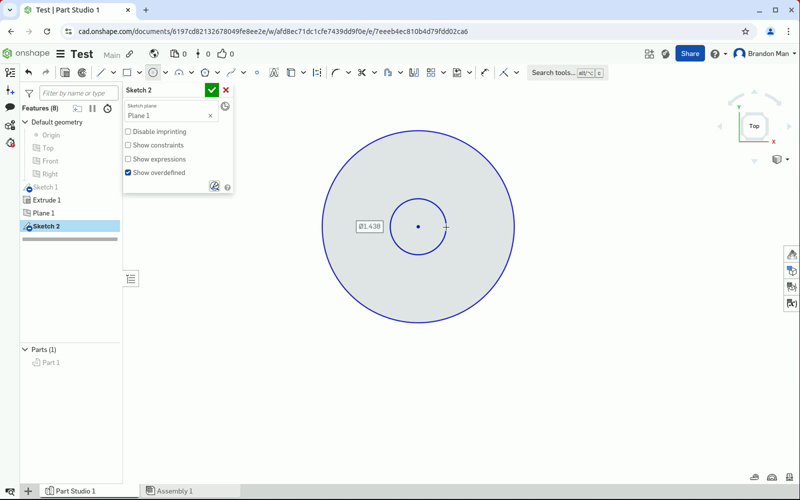
scroll(-6)
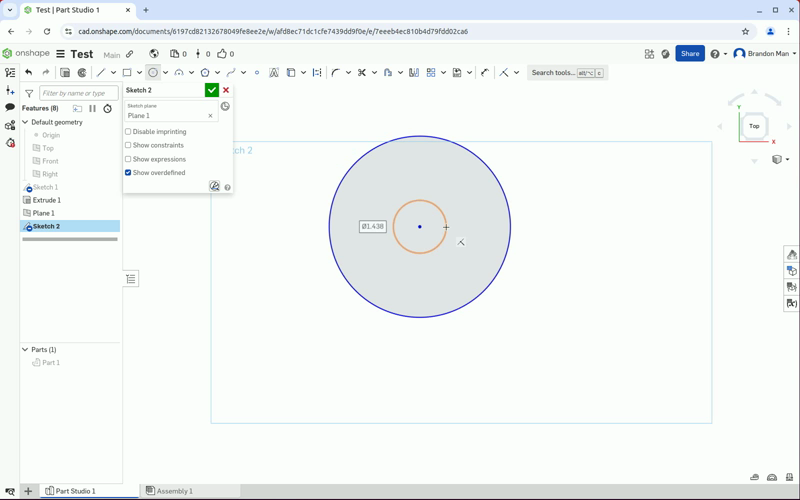
scroll(-6)
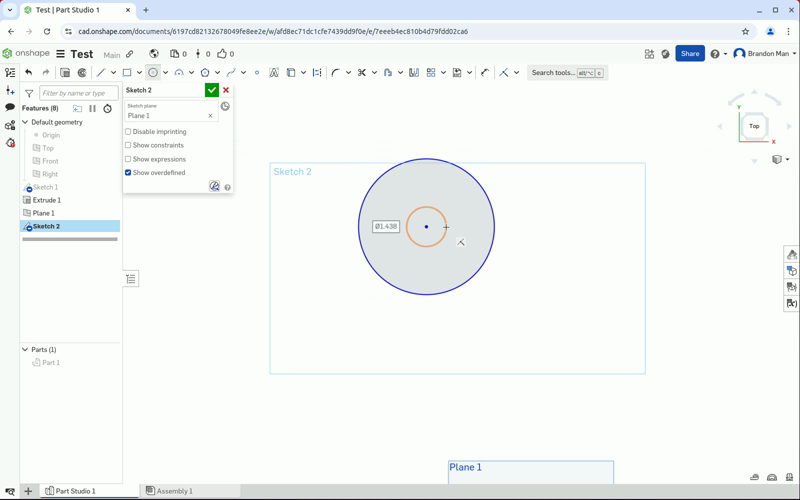
scroll(-6)
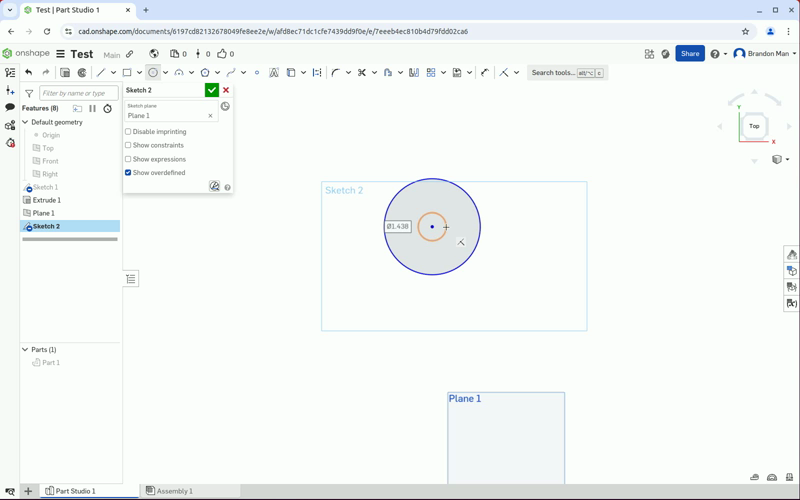
scroll(-6)
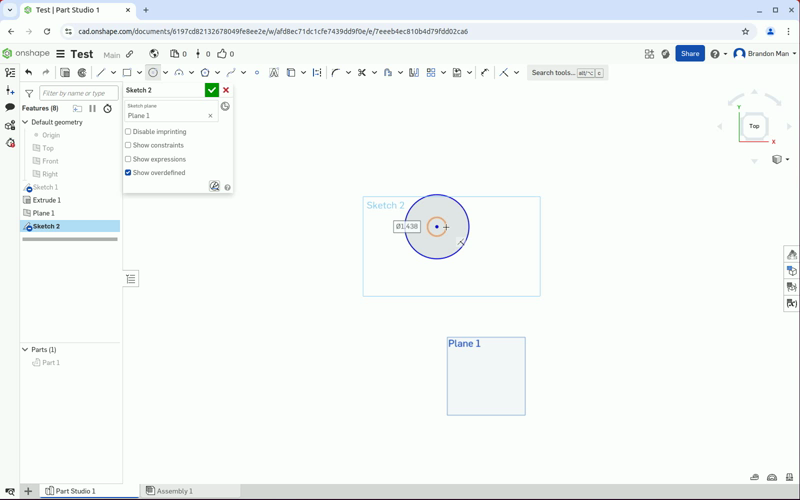
scroll(-6)
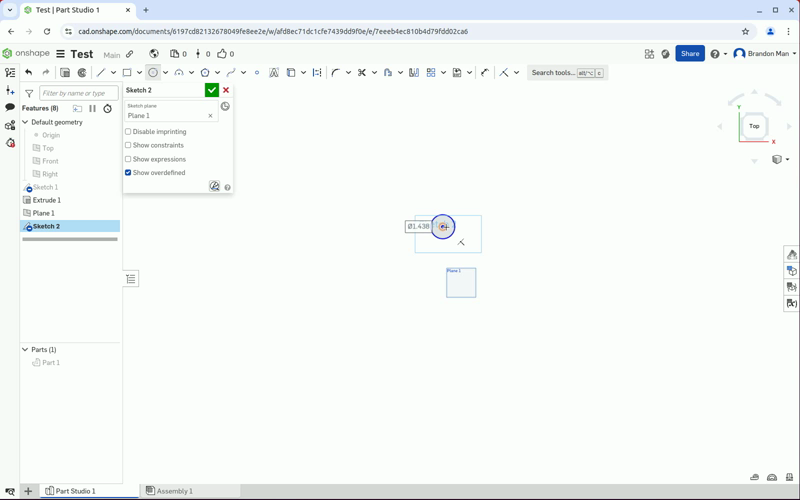
key(esc)
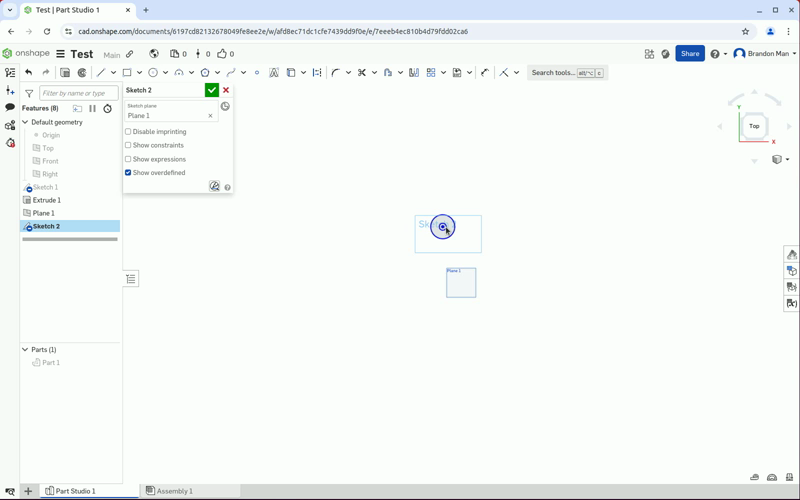
mouse_move(438, 225)
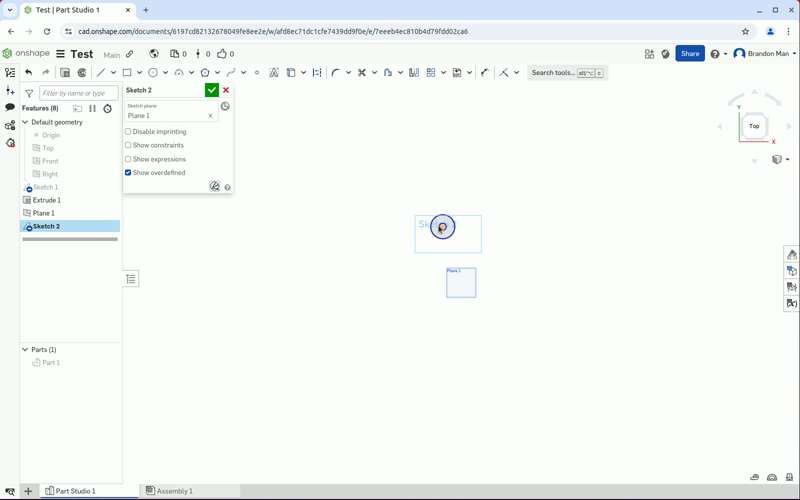
scroll(6)
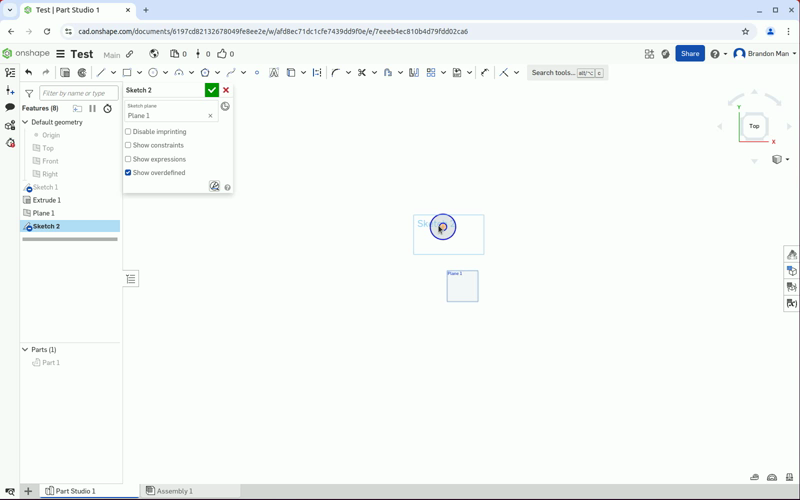
scroll(6)
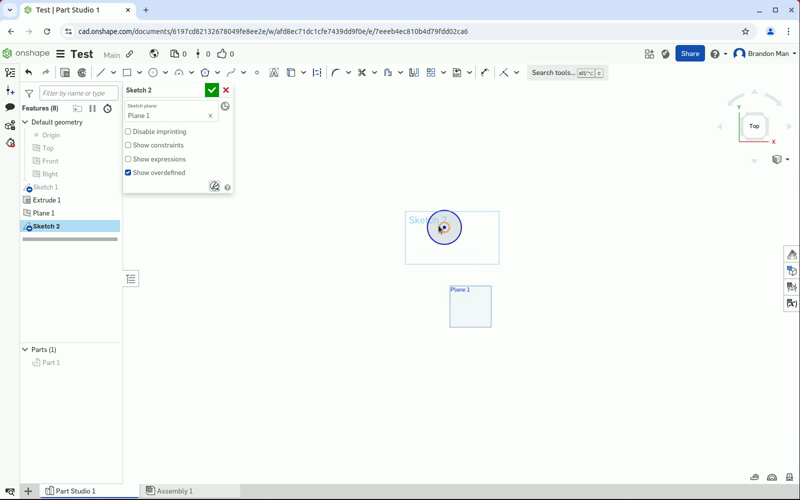
scroll(6)
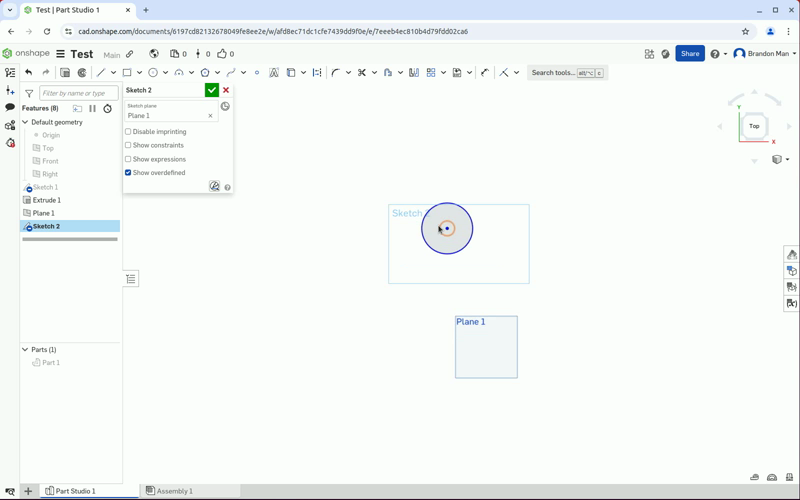
scroll(6)
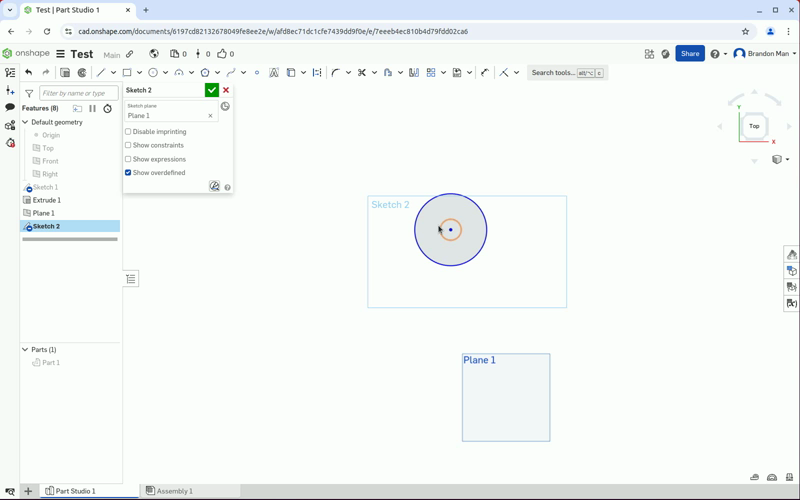
scroll(6)
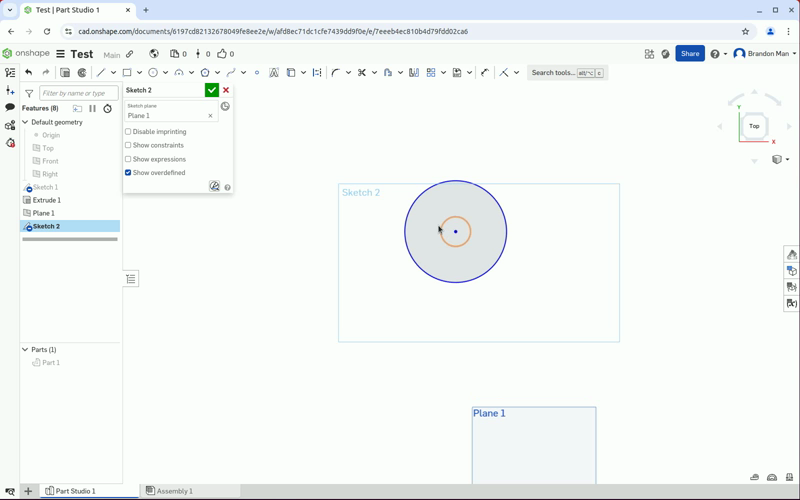
scroll(6)
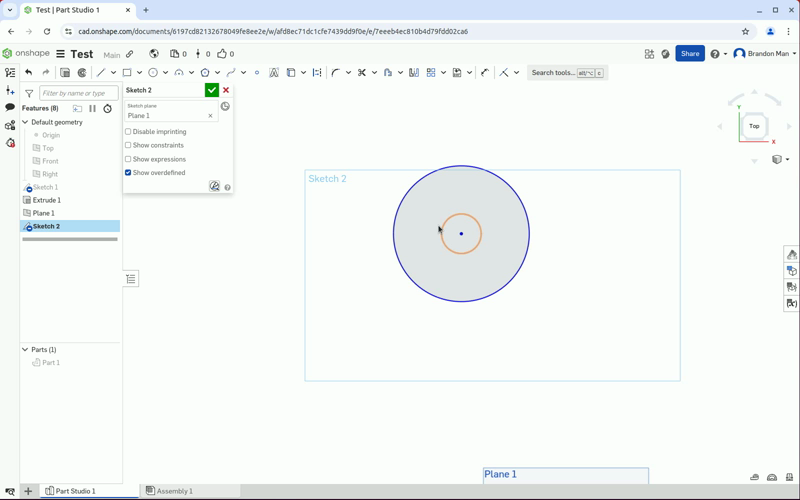
scroll(6)
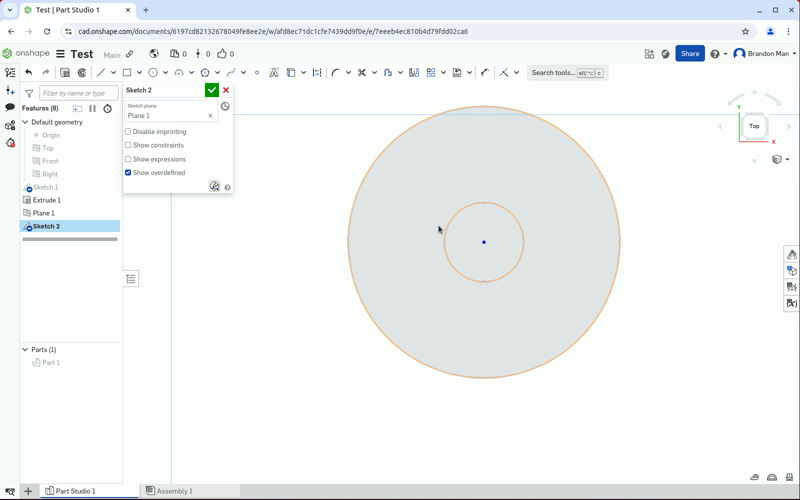
click(438, 225)
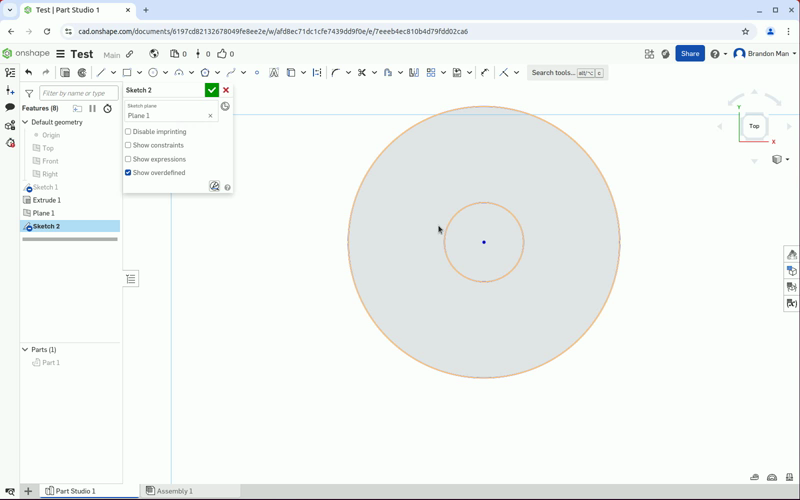
scroll(-6)
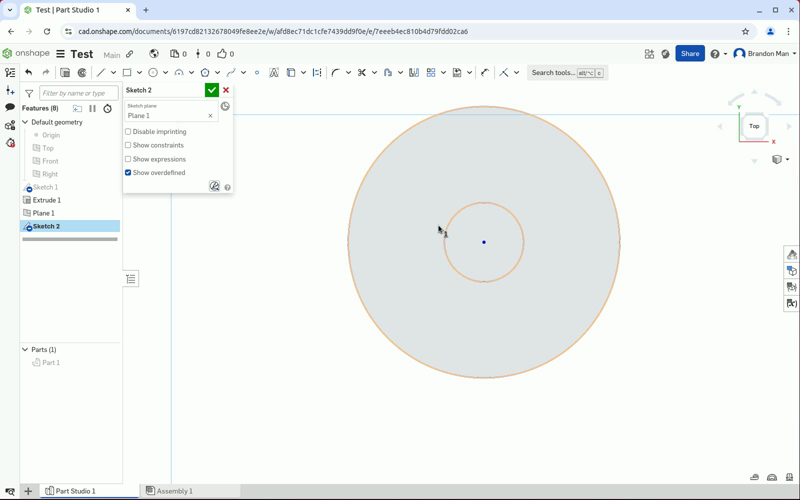
scroll(-6)
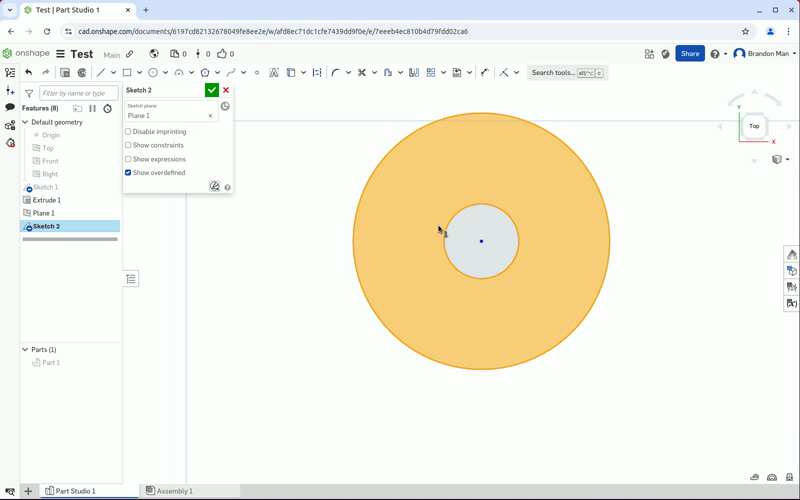
scroll(-6)
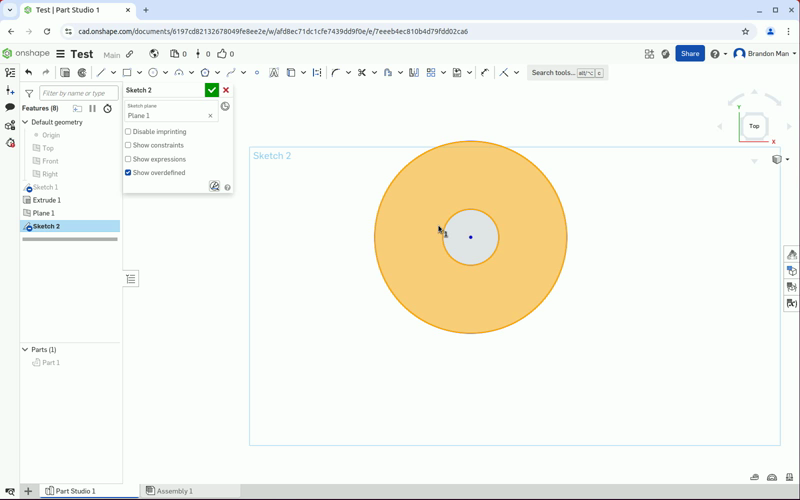
scroll(-6)
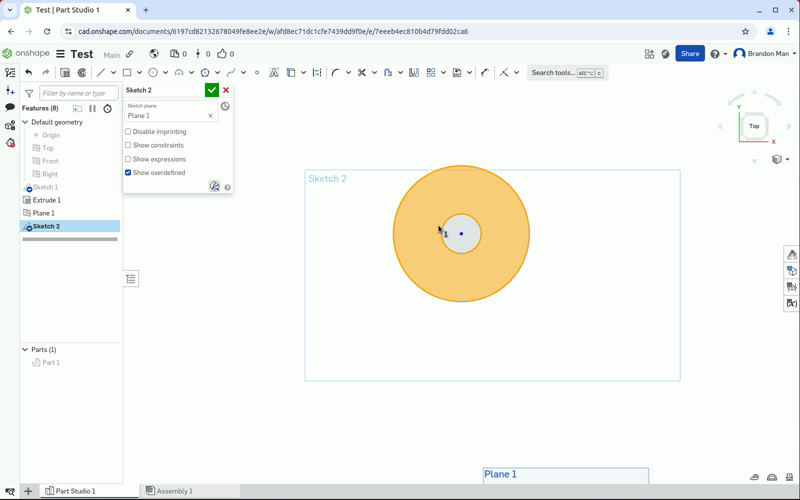
scroll(-6)
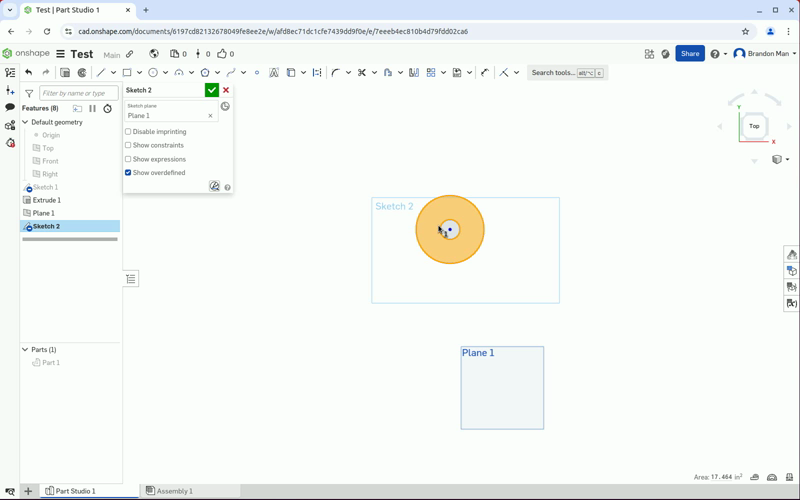
scroll(-6)
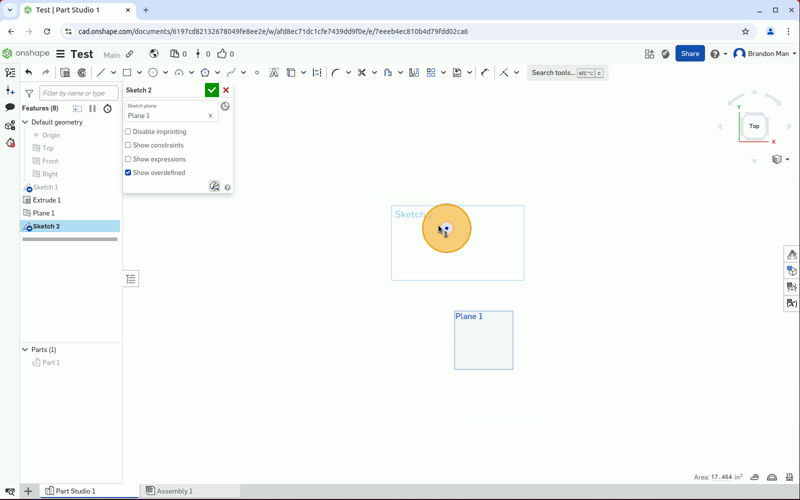
scroll(-6)
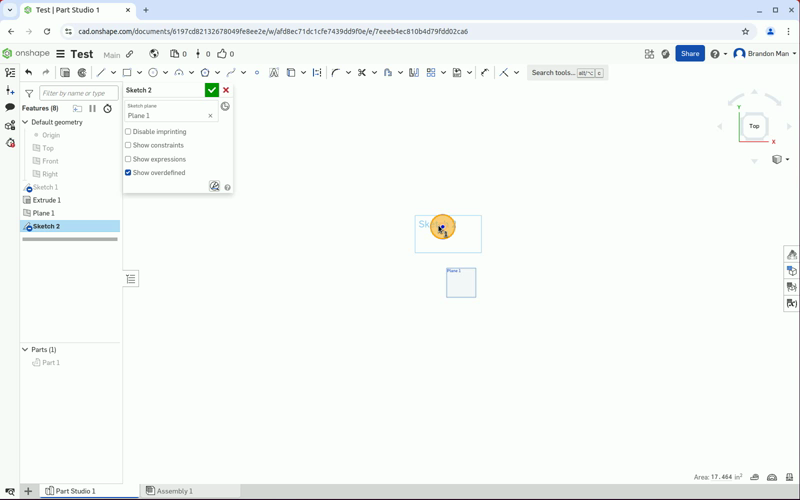
mouse_move(73, 352)
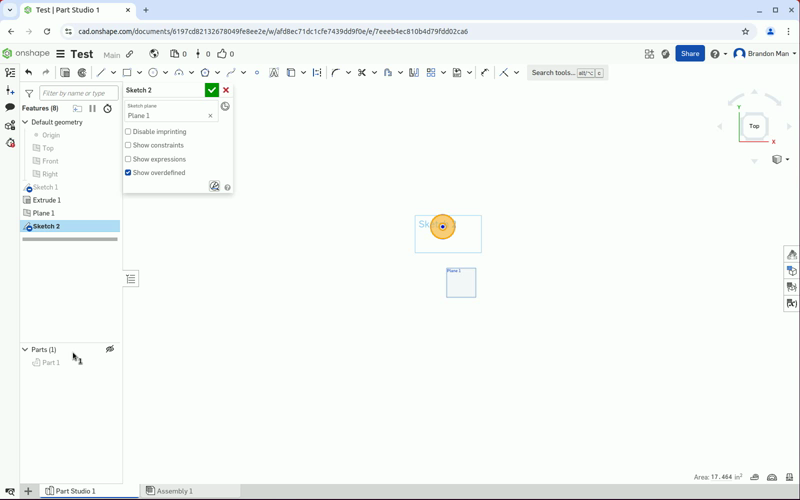
key(shift+y)
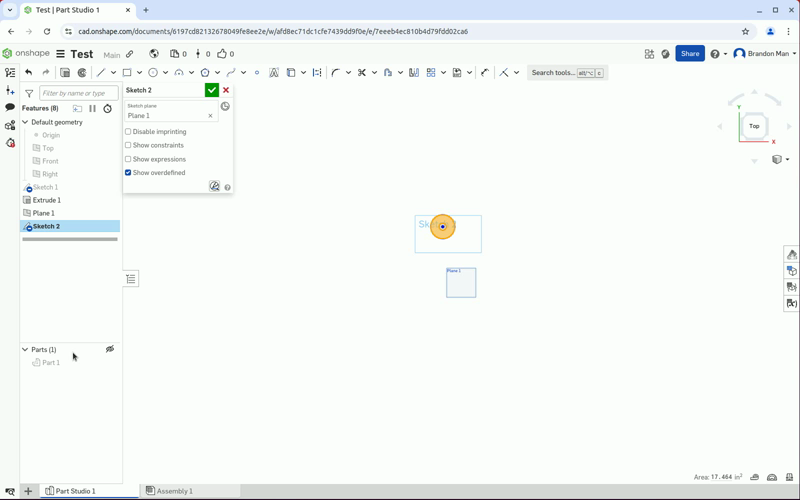
key(shift+e)
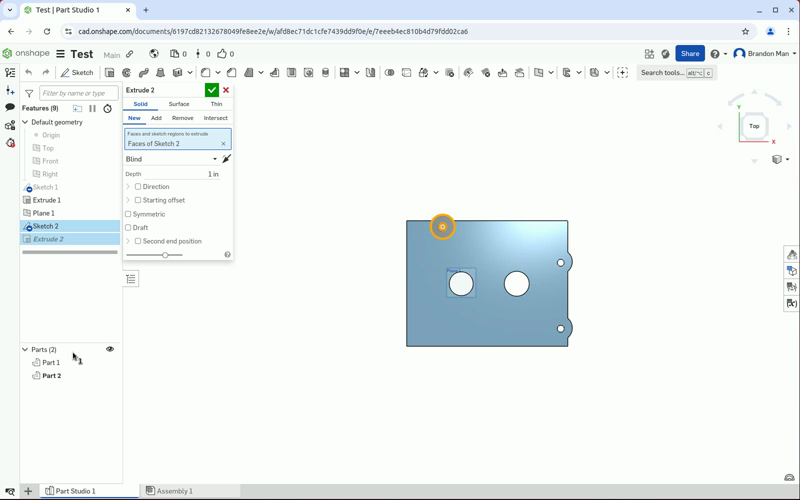
mouse_move(143, 106)
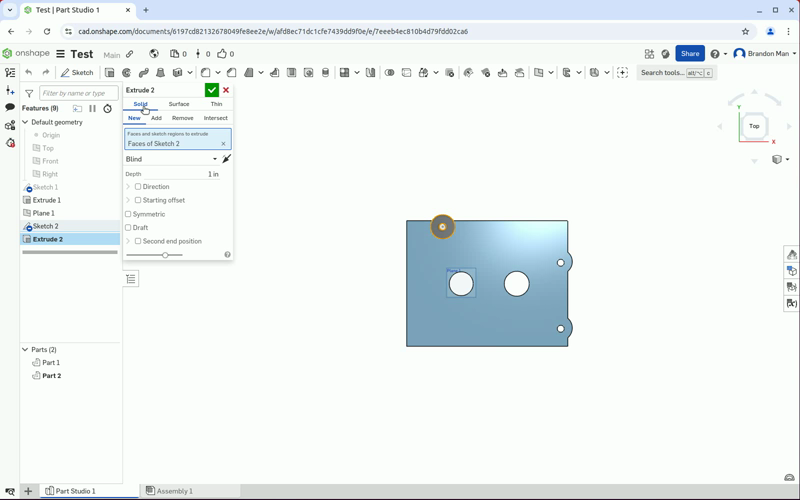
click(143, 106)
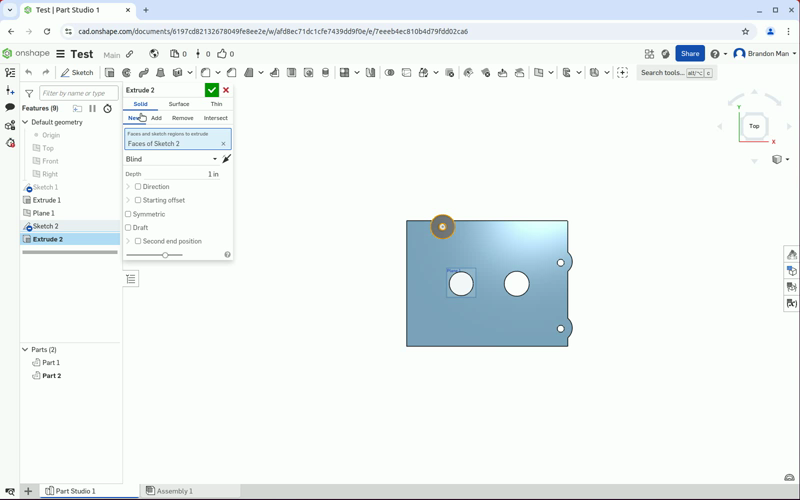
mouse_move(137, 120)
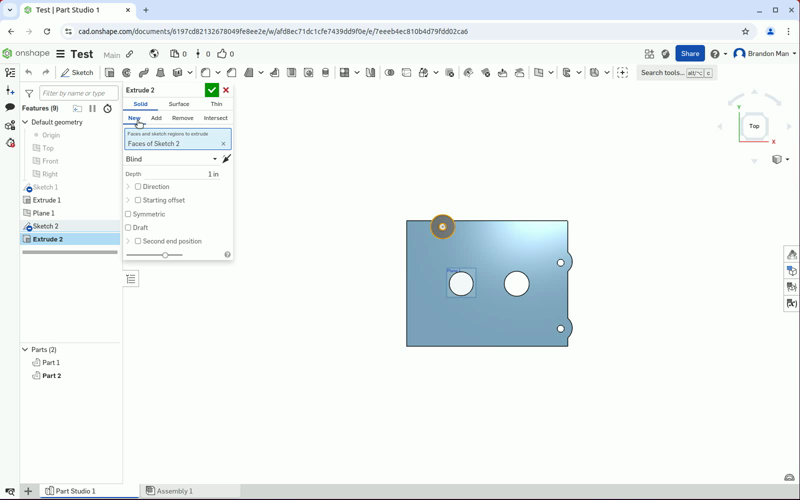
click(137, 120)
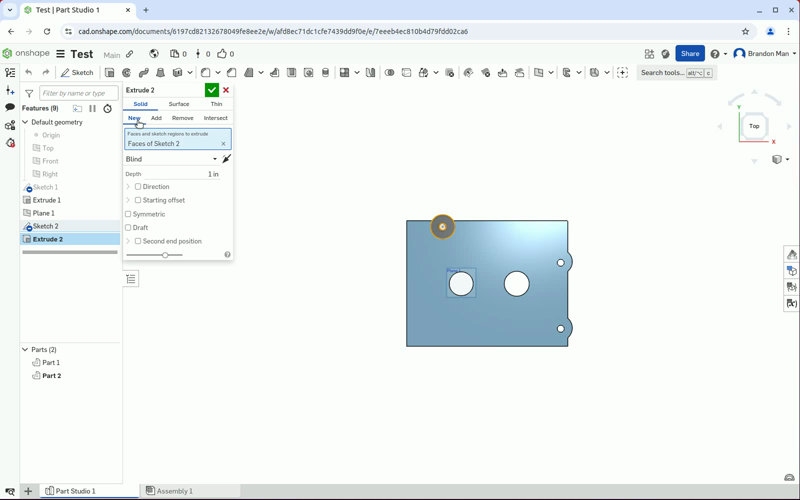
key(tab, 4)
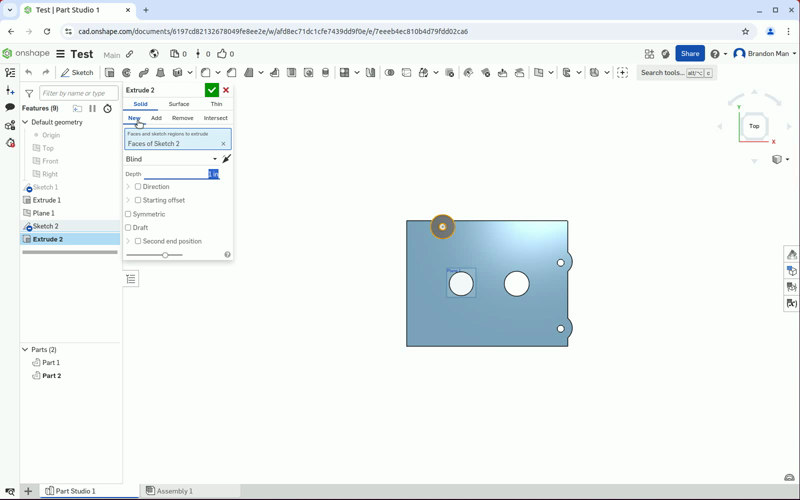
text(1.444)
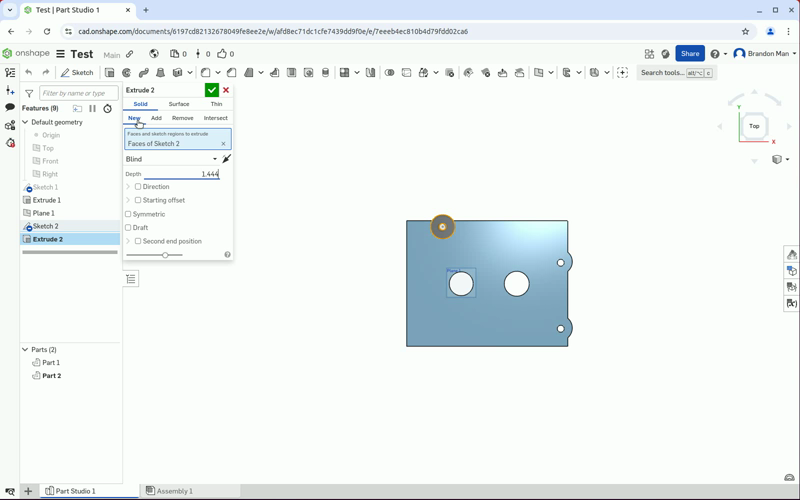
key(enter)
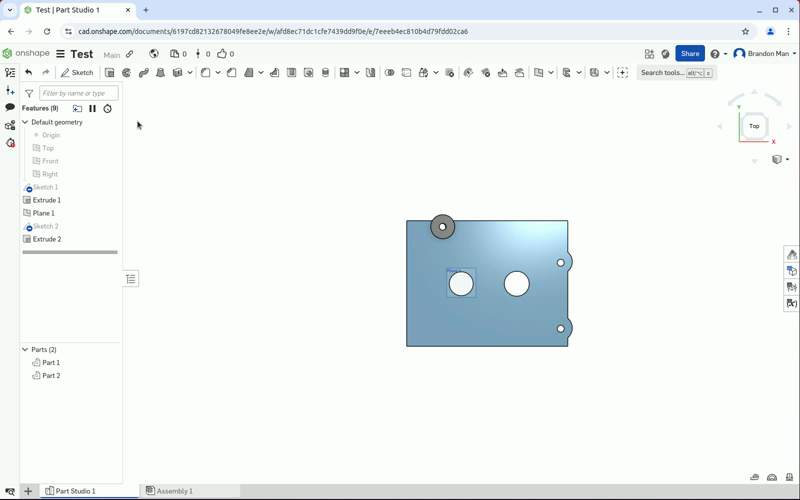
key(shift+h)
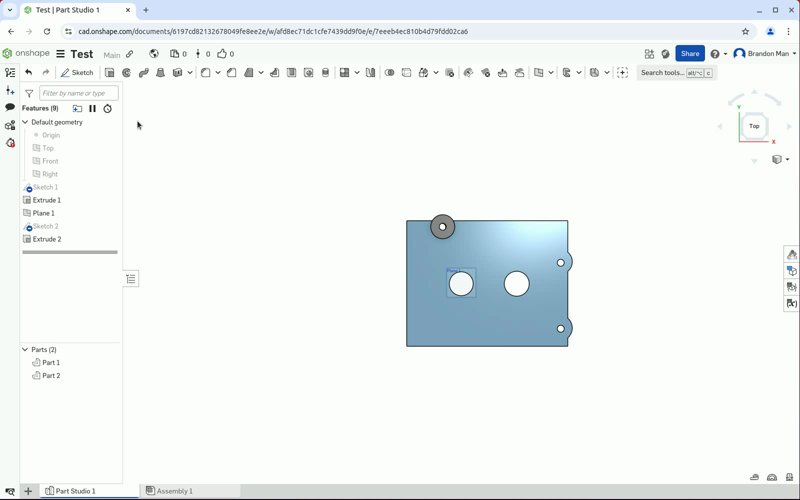
key(shift+h)
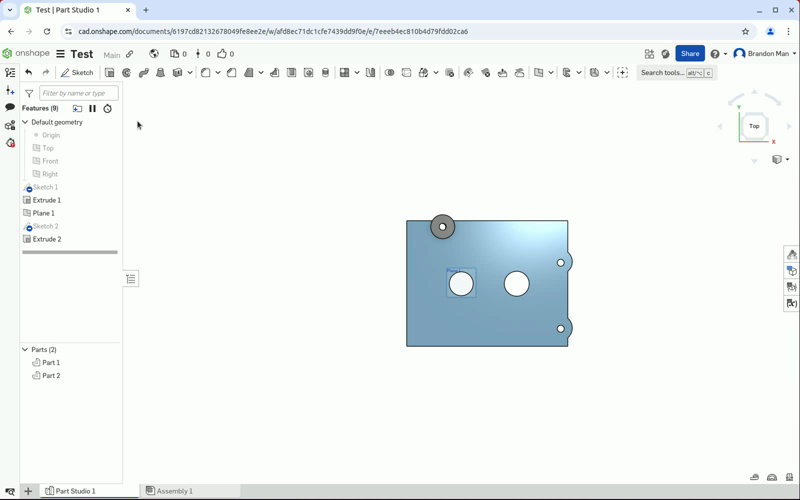
mouse_move(73, 189)
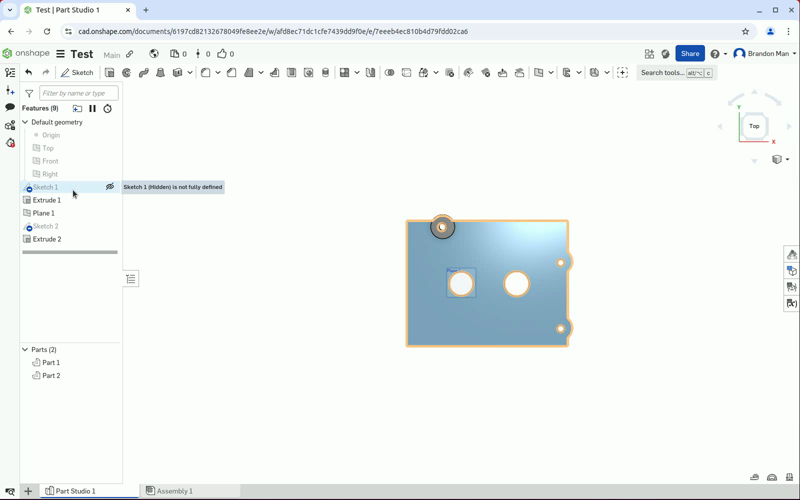
click(73, 189)
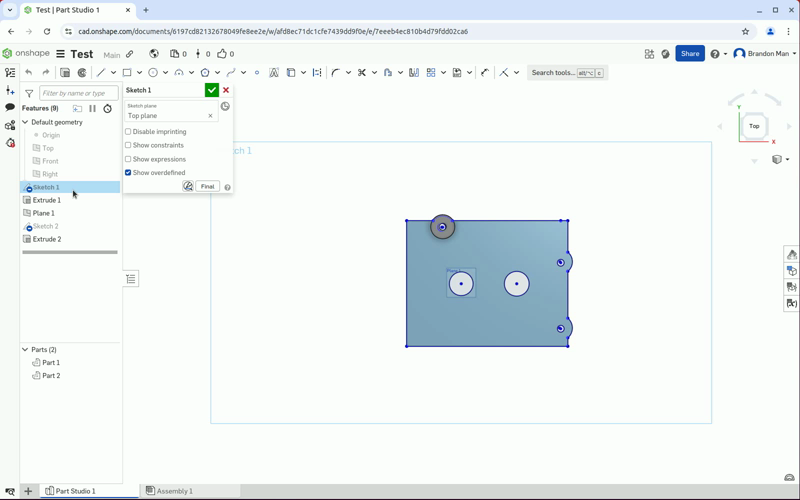
mouse_move(229, 92)
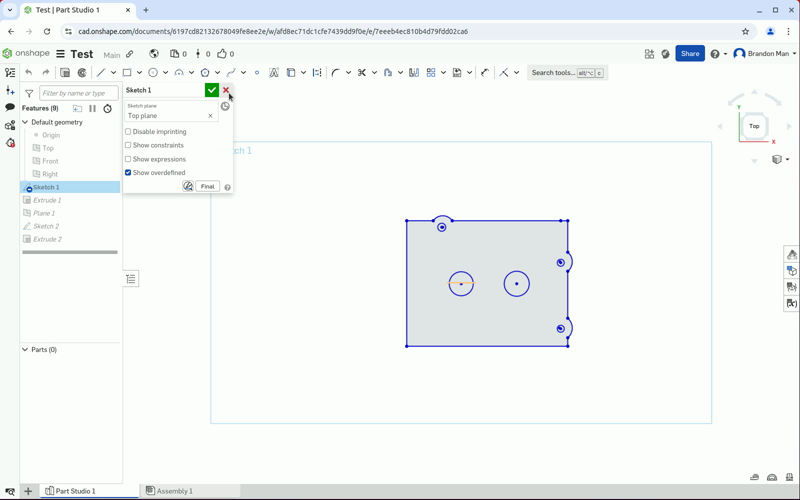
click(229, 92)
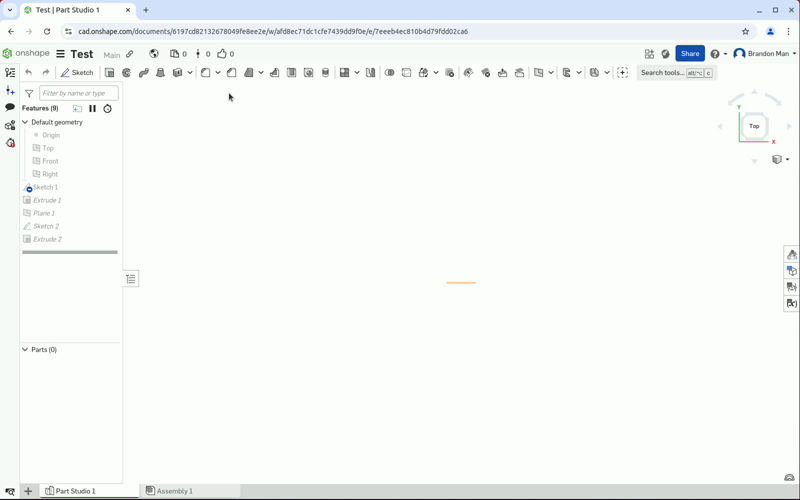
key(shift+s)
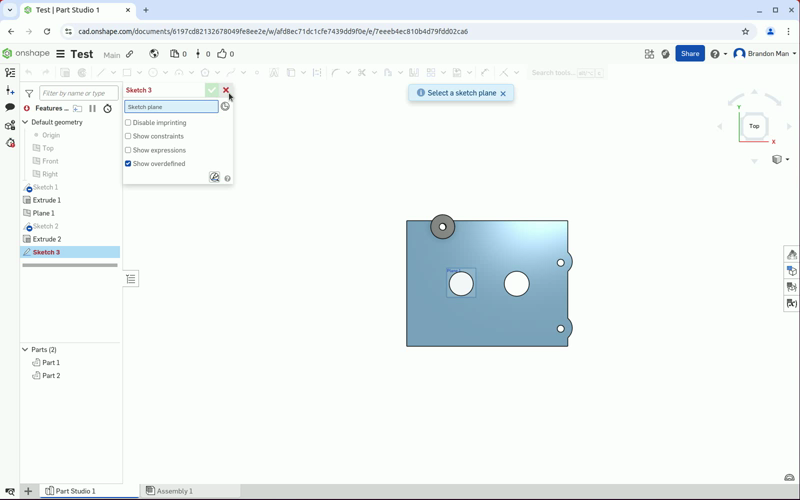
mouse_move(73, 215)
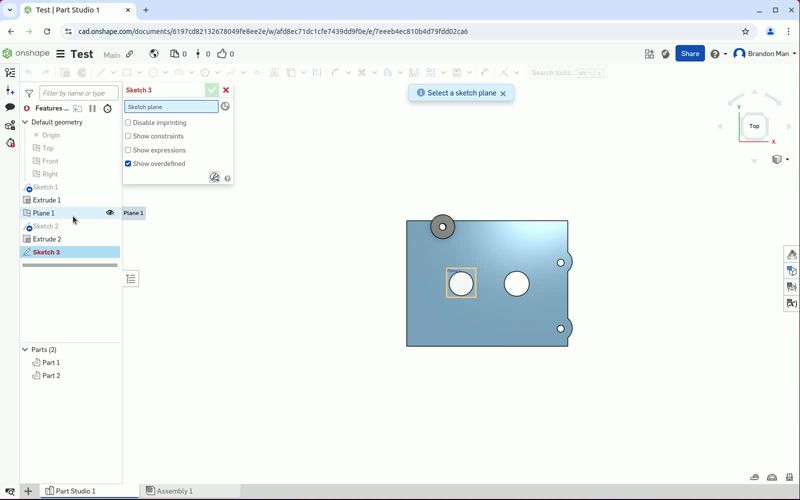
click(73, 215)
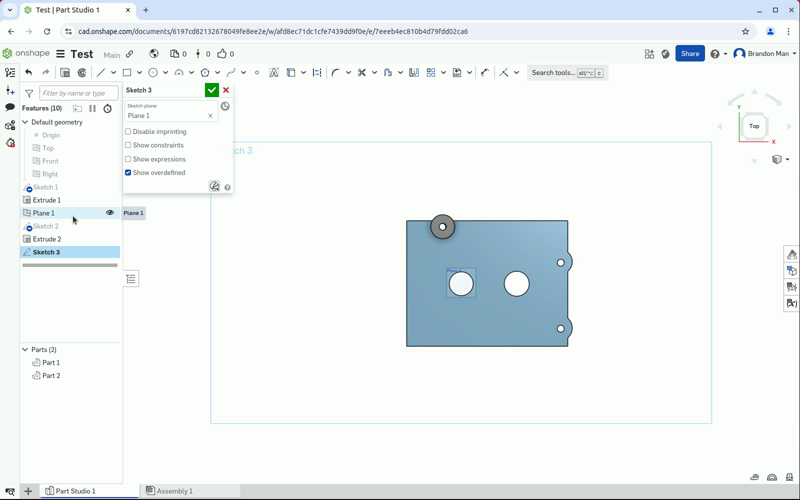
mouse_move(73, 352)
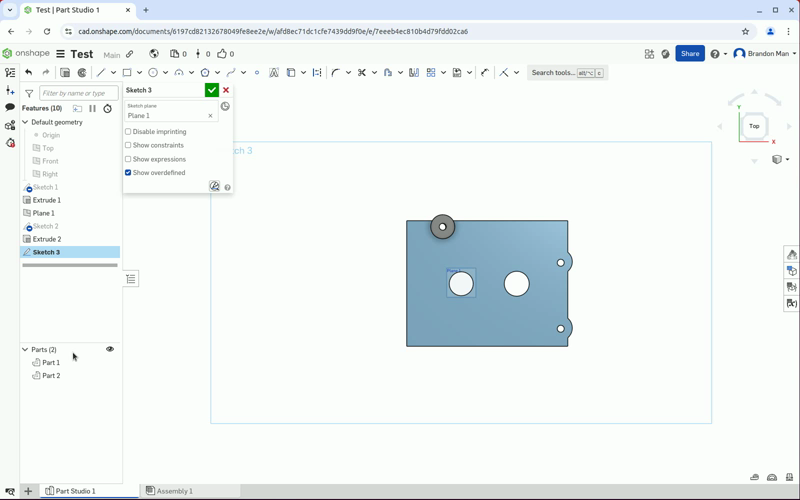
key(y)
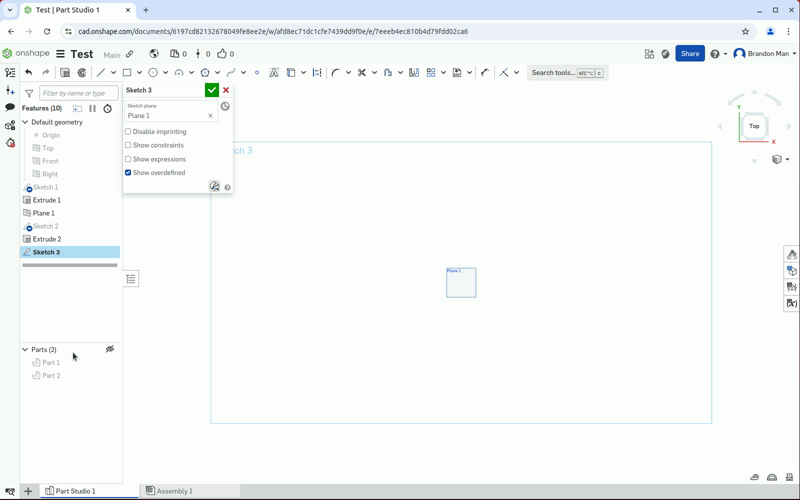
key(c)
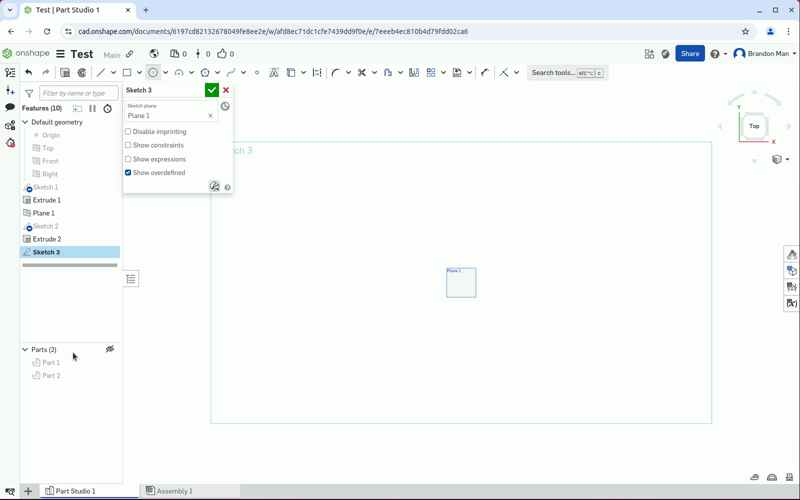
key_down(shift)
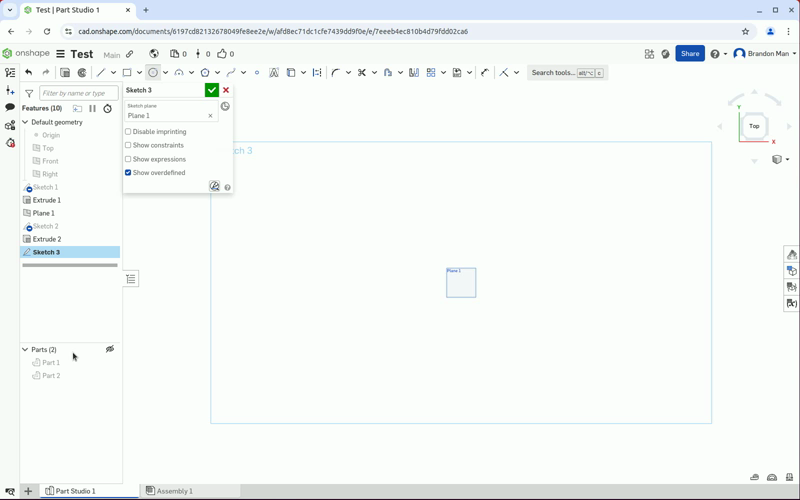
mouse_move(562, 261)
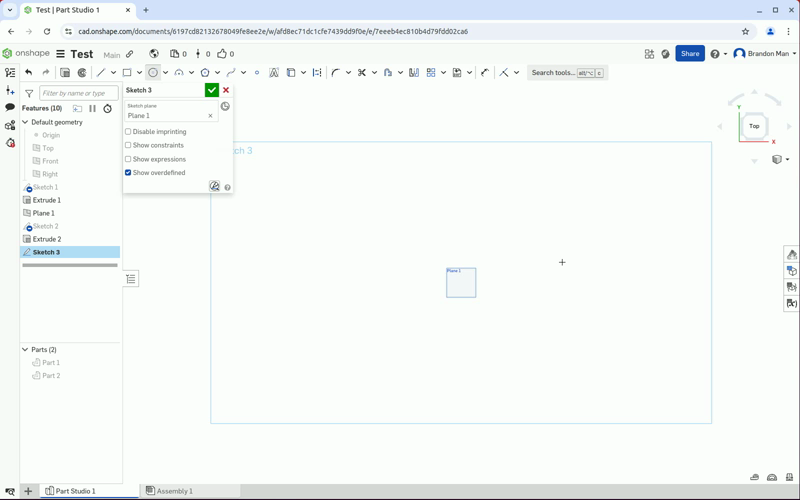
click(562, 261)
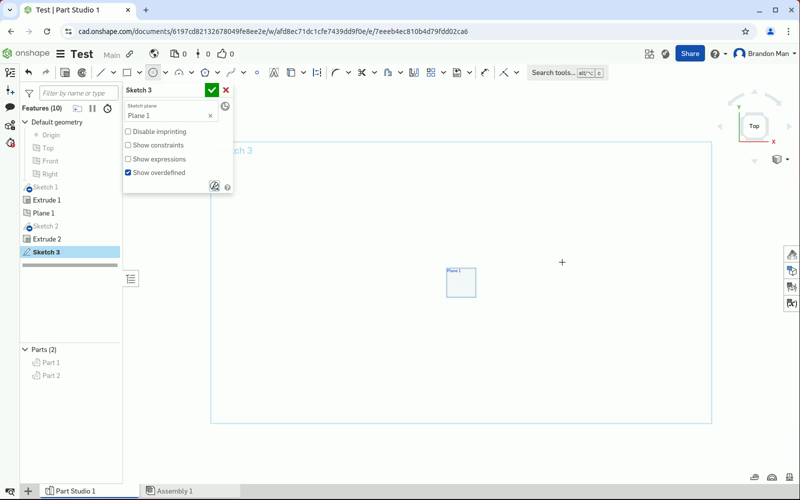
key_up(shift)
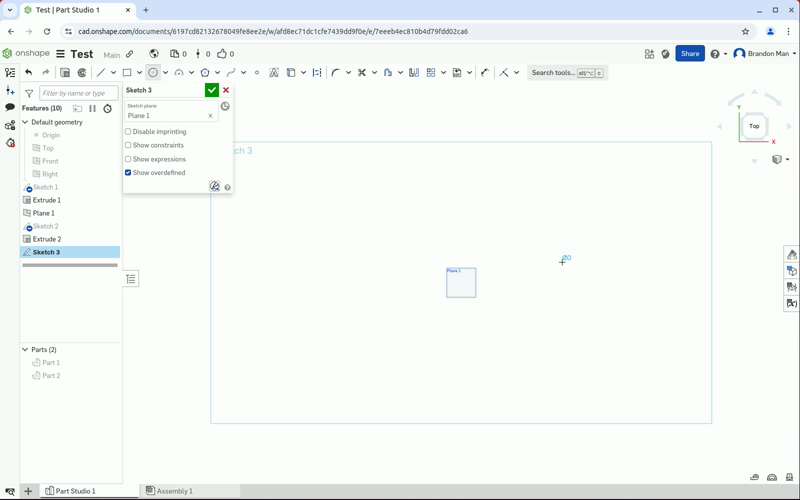
mouse_move(574, 261)
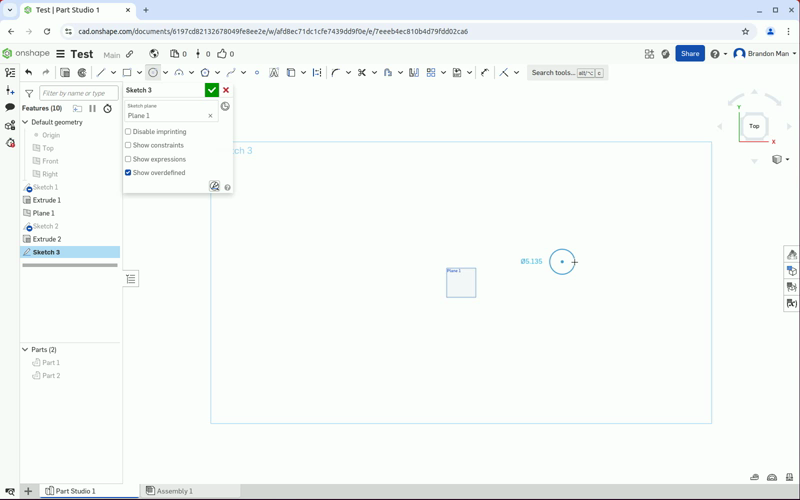
click(574, 261)
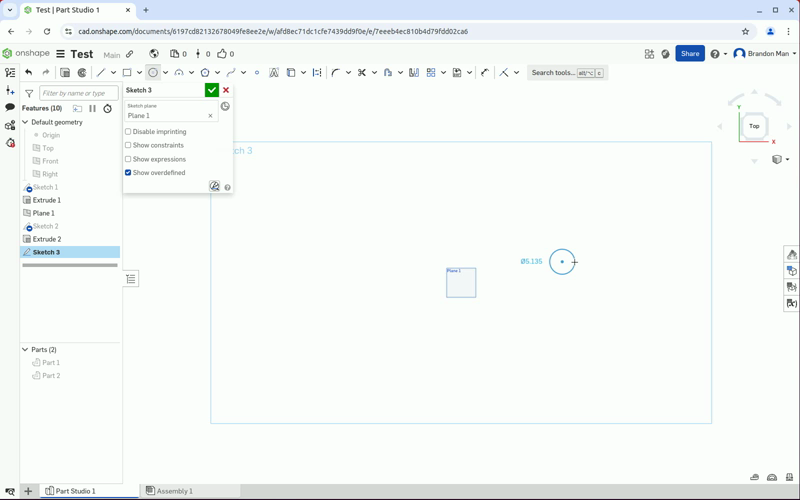
key(esc)
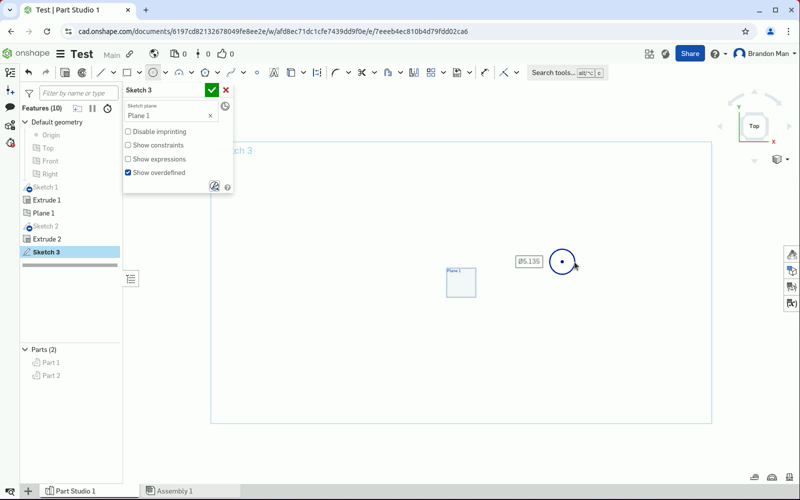
key(c)
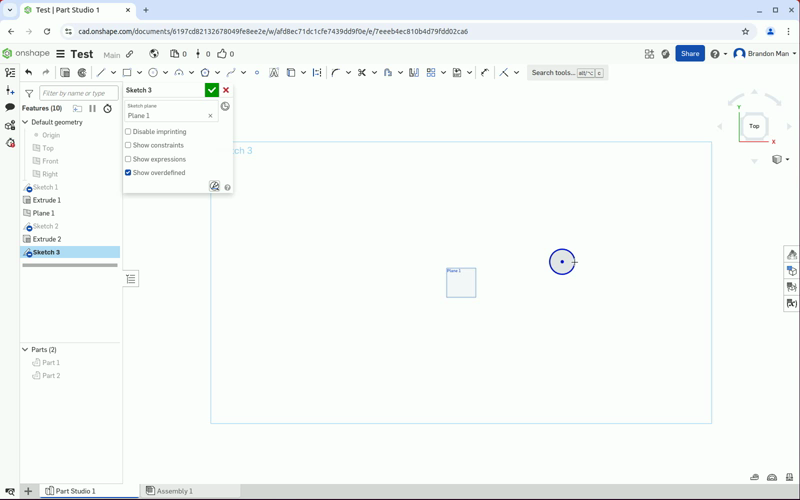
key_down(shift)
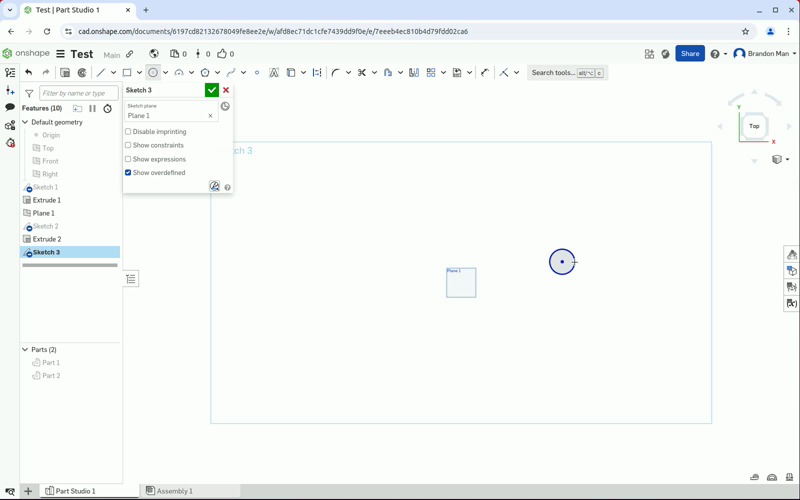
mouse_move(562, 261)
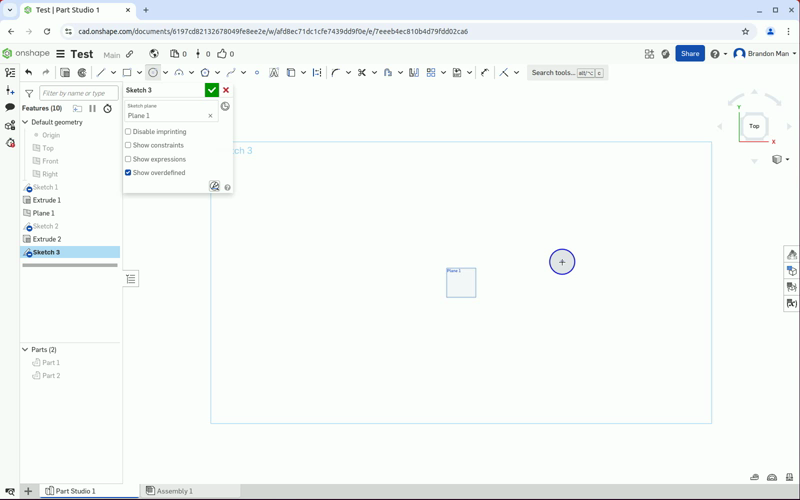
click(562, 261)
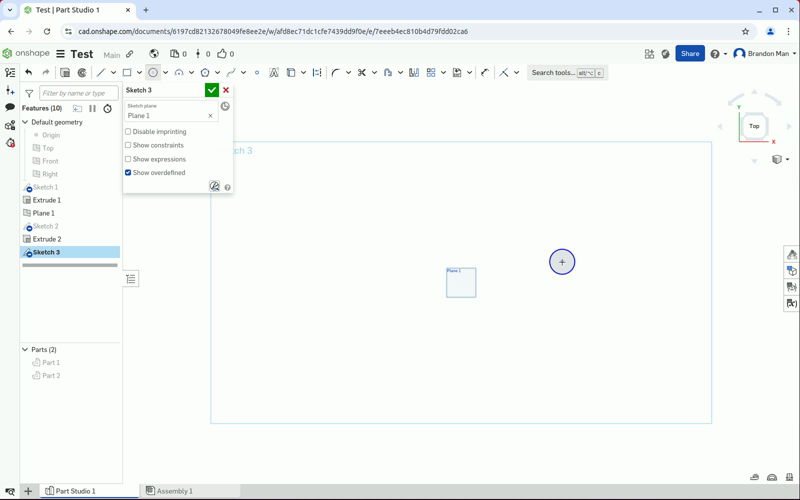
key_up(shift)
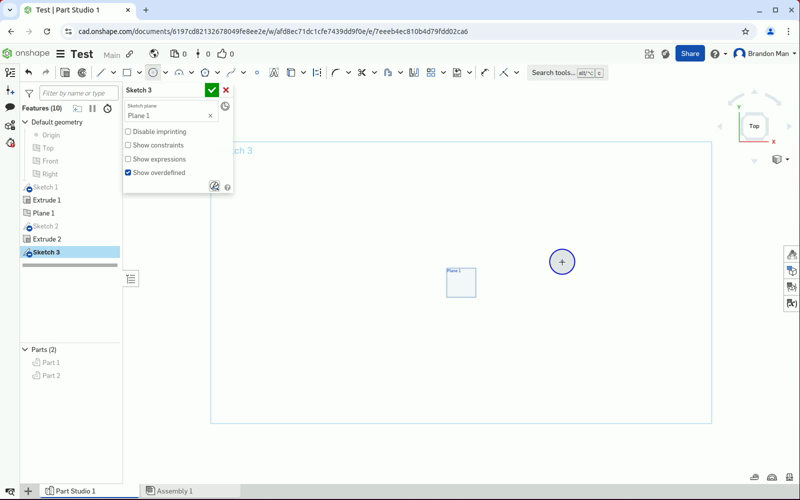
mouse_move(565, 261)
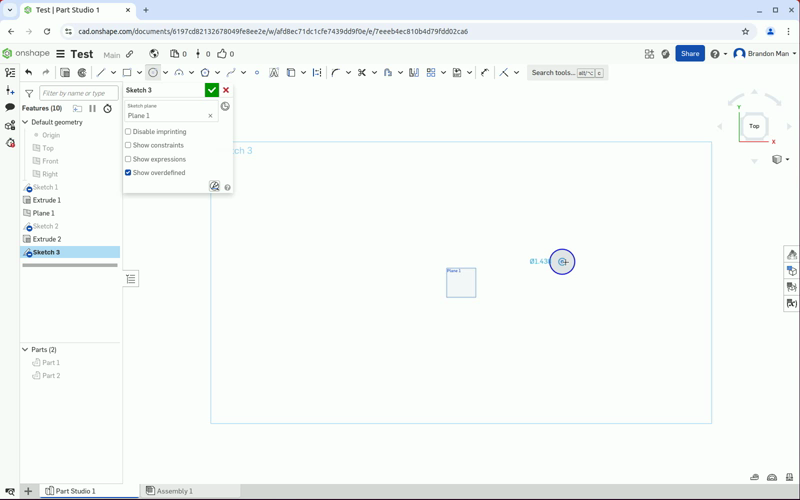
scroll(6)
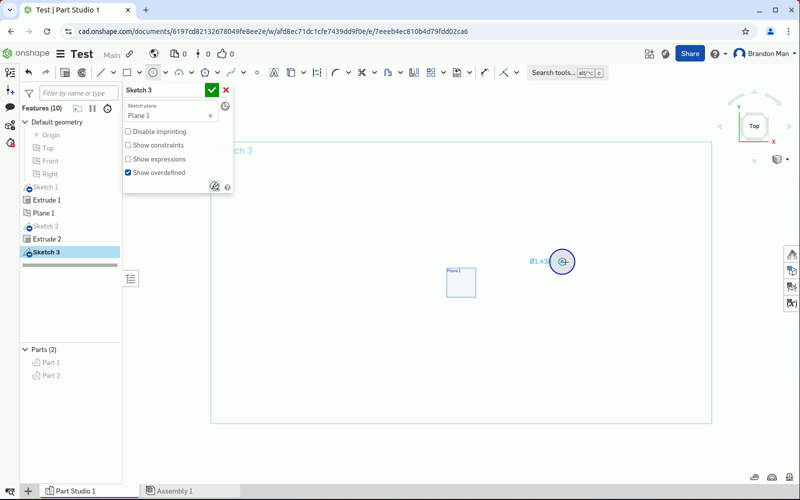
scroll(6)
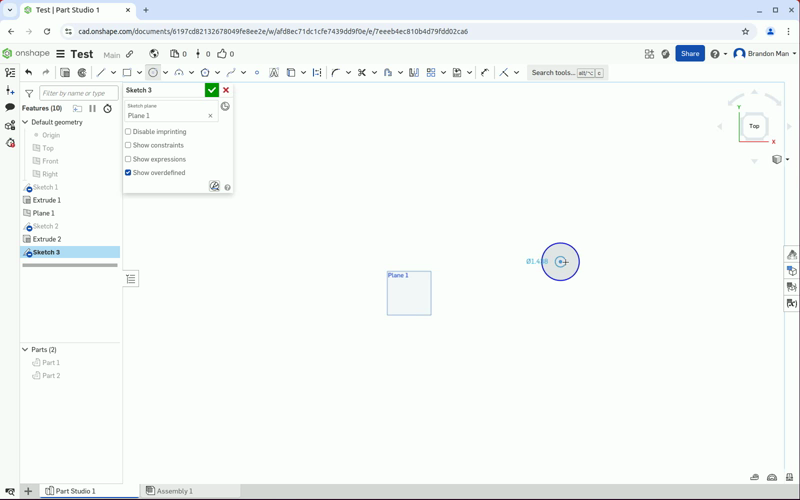
scroll(6)
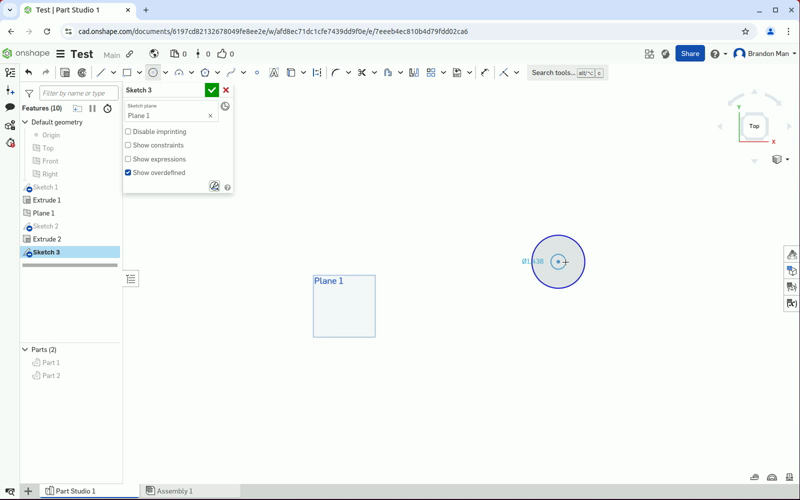
scroll(6)
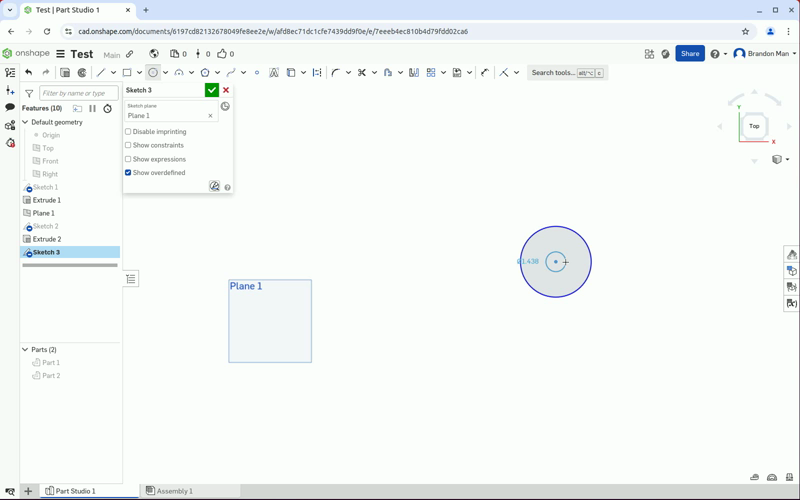
scroll(6)
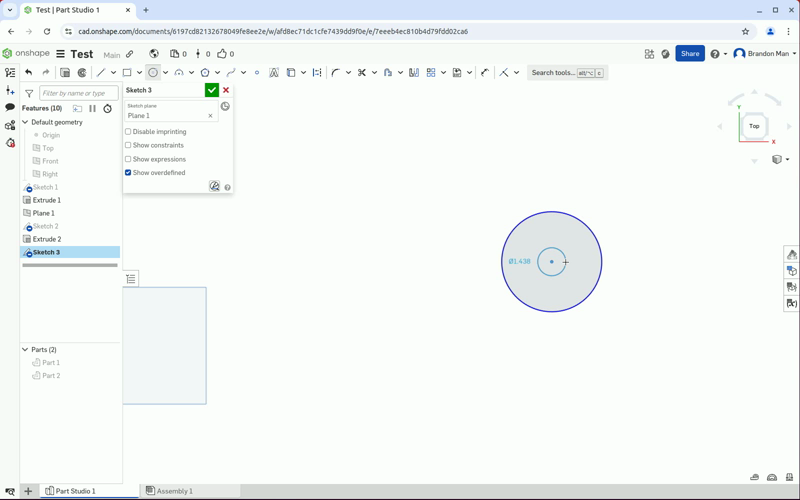
scroll(6)
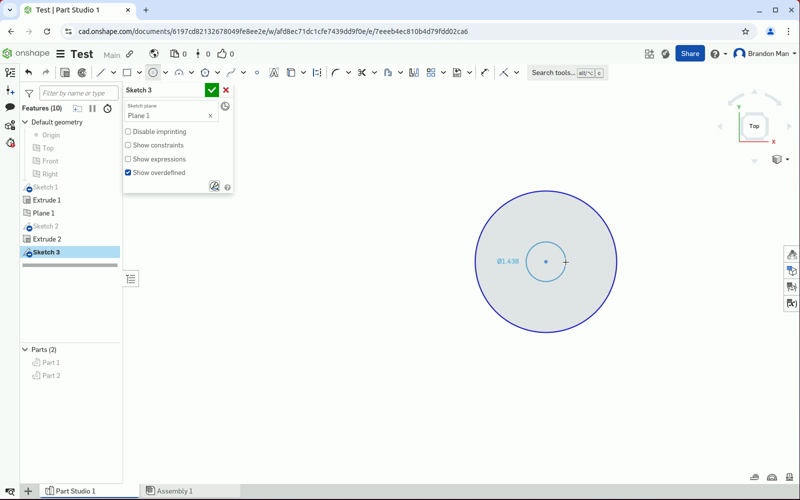
scroll(6)
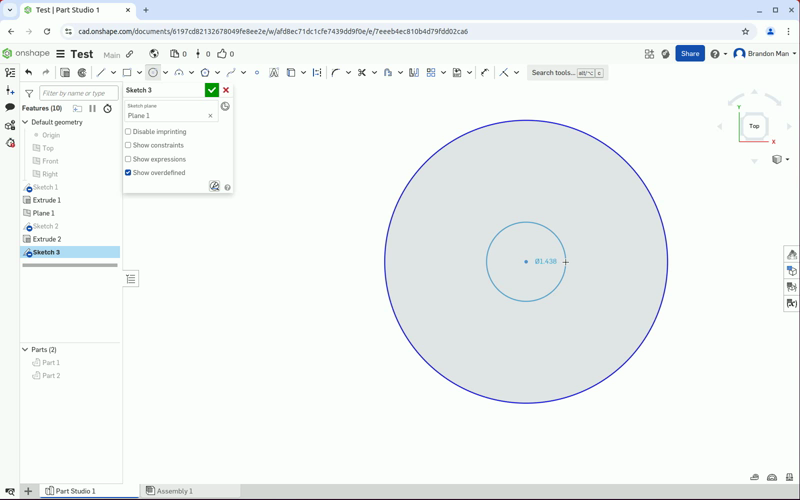
click(565, 261)
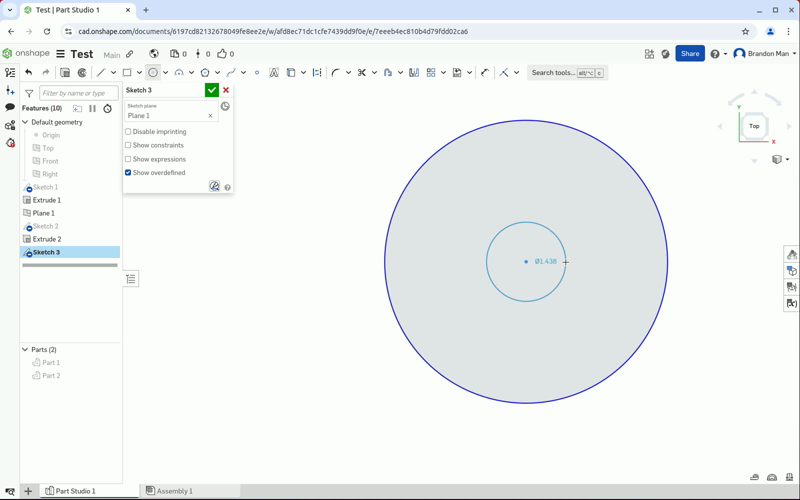
scroll(-6)
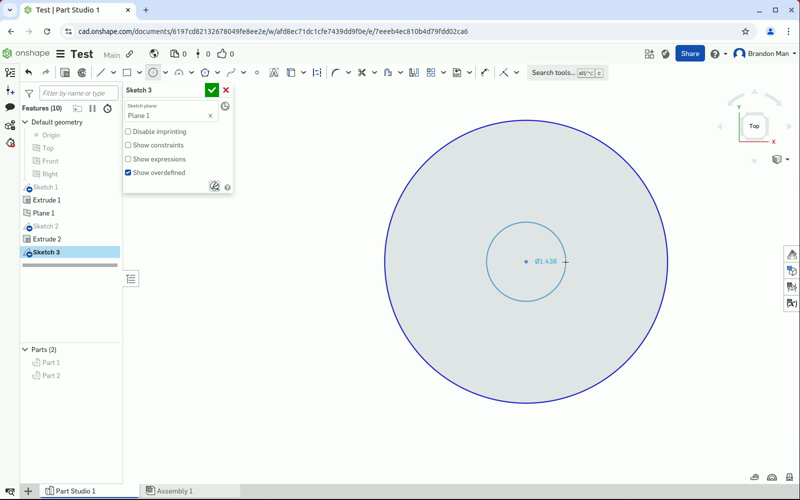
scroll(-6)
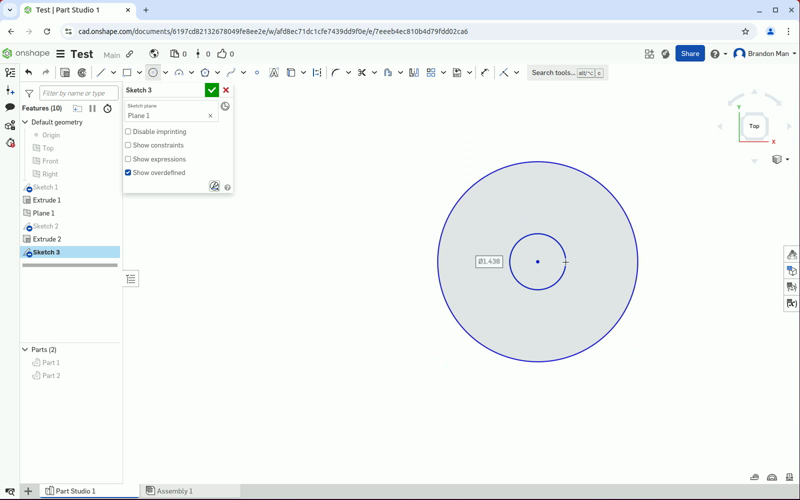
scroll(-6)
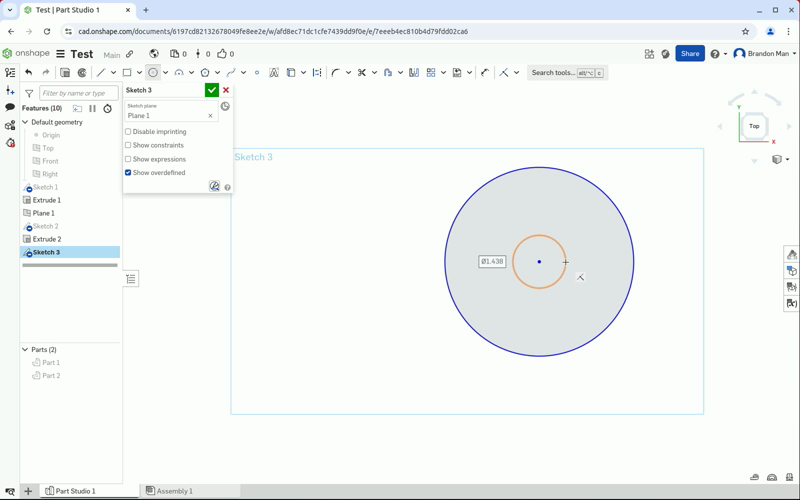
scroll(-6)
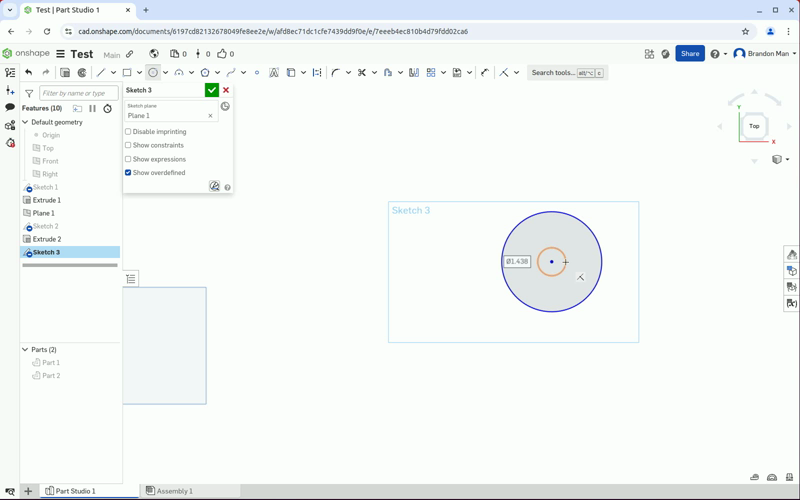
scroll(-6)
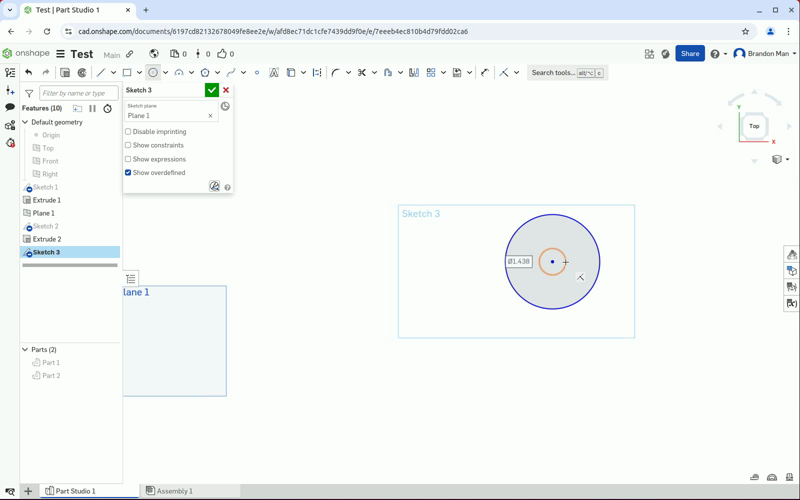
scroll(-6)
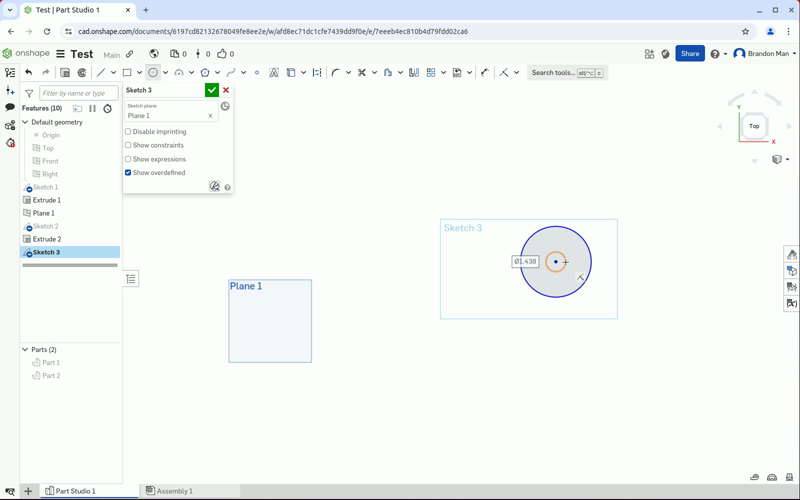
scroll(-6)
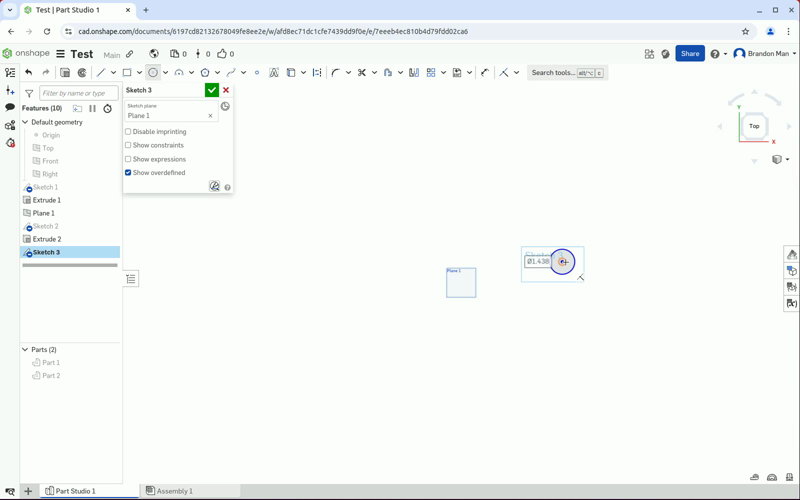
key(esc)
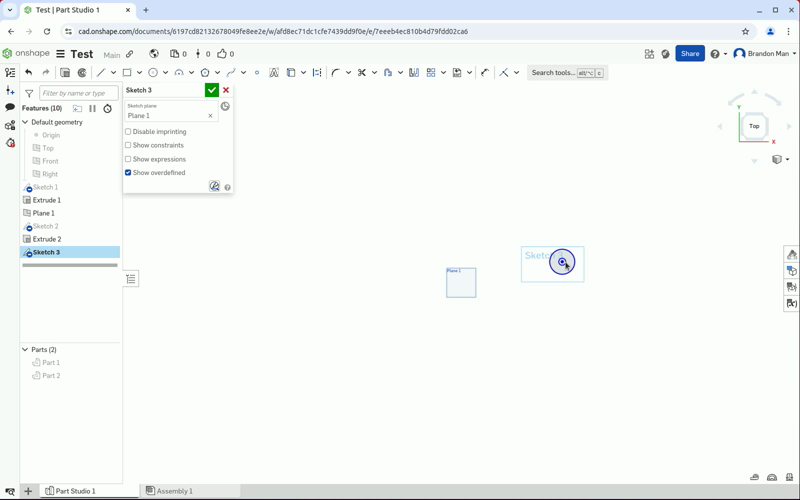
mouse_move(569, 261)
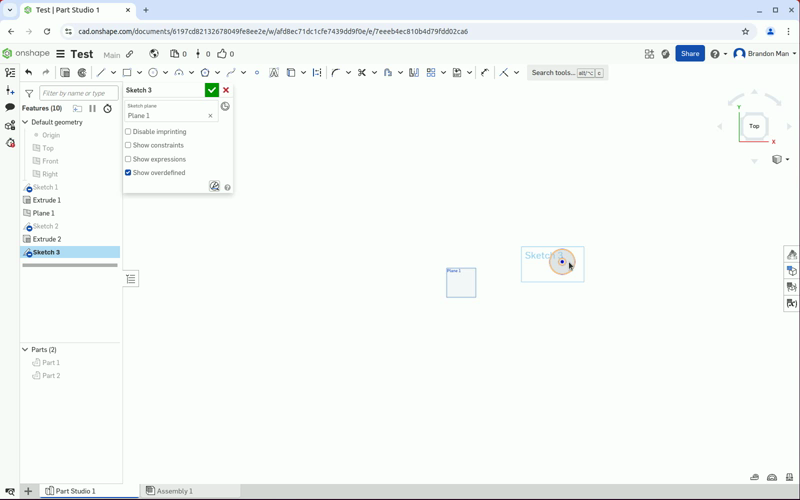
scroll(6)
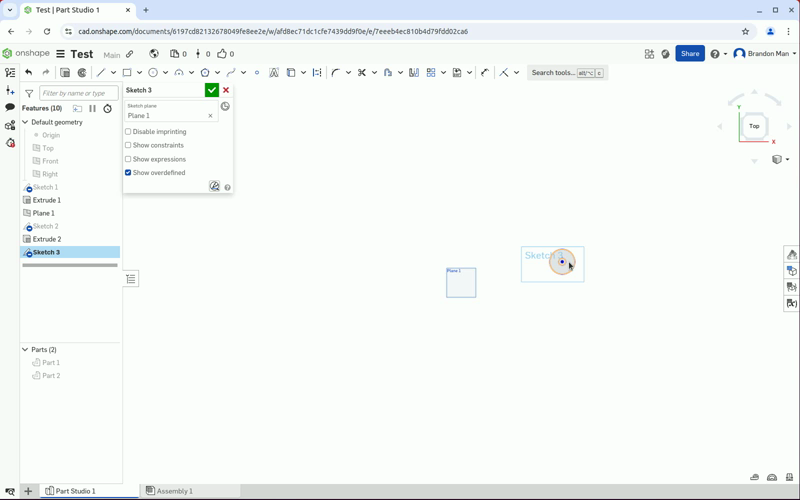
scroll(6)
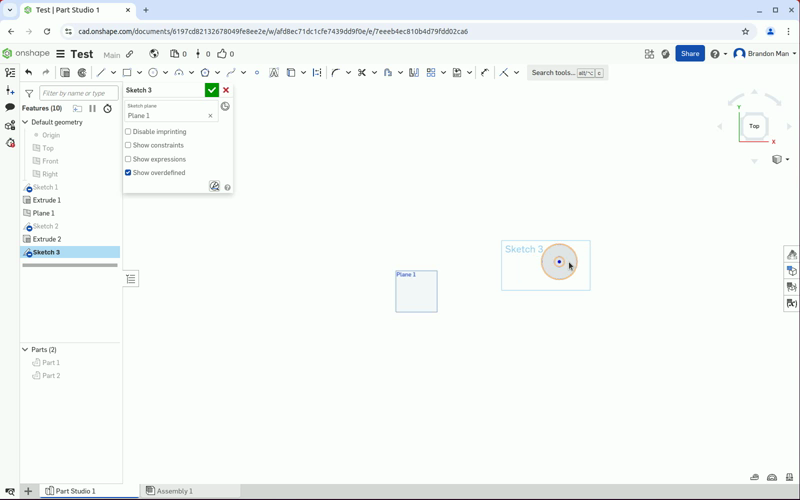
scroll(6)
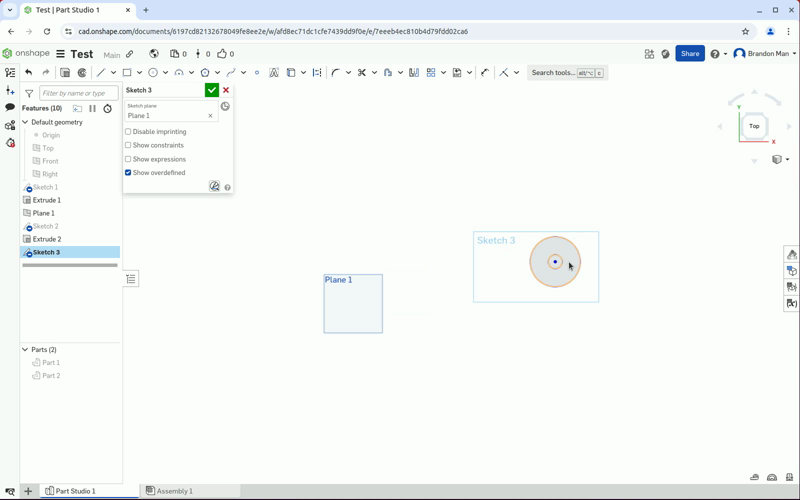
scroll(6)
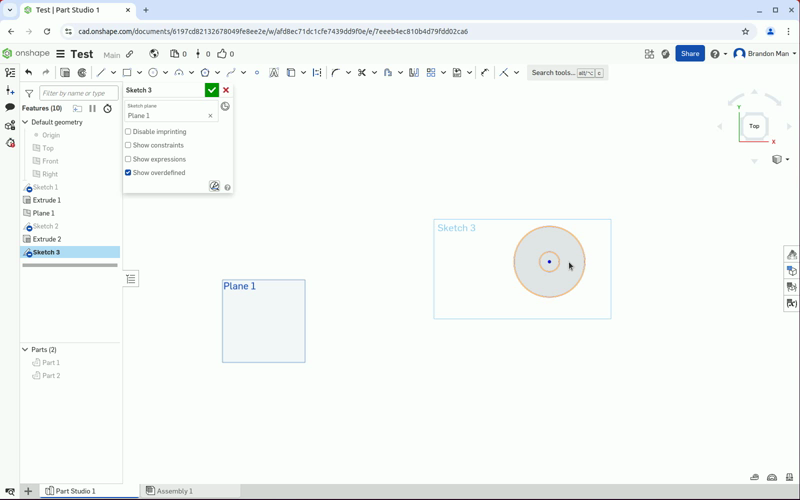
scroll(6)
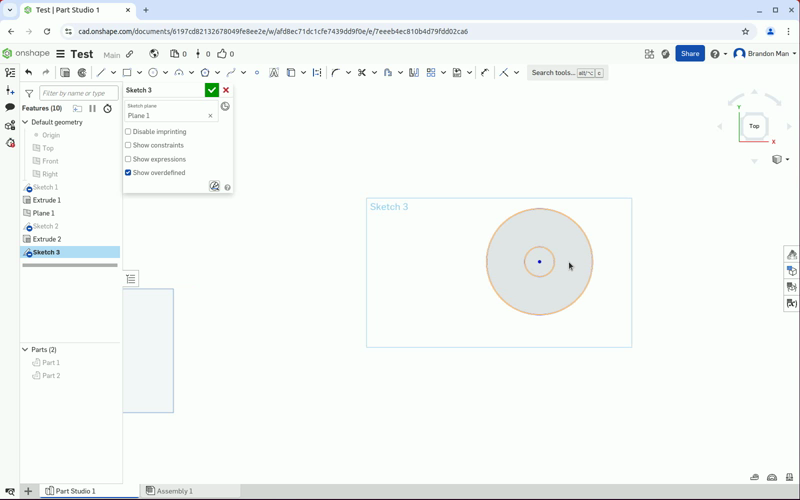
scroll(6)
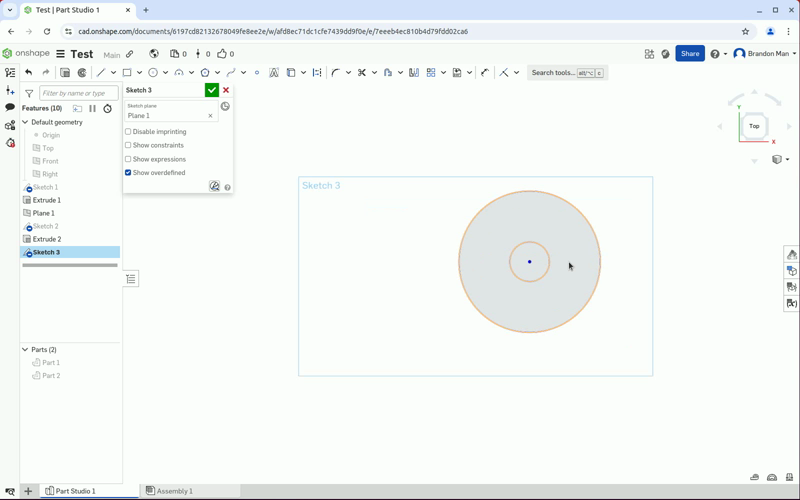
scroll(6)
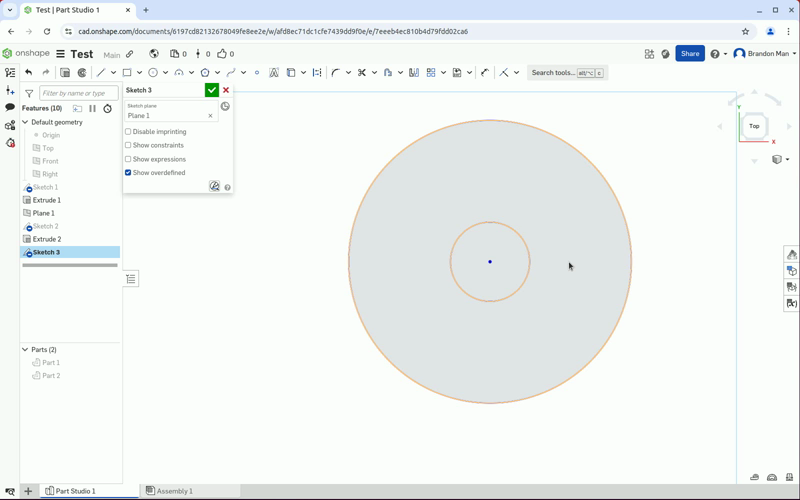
click(569, 261)
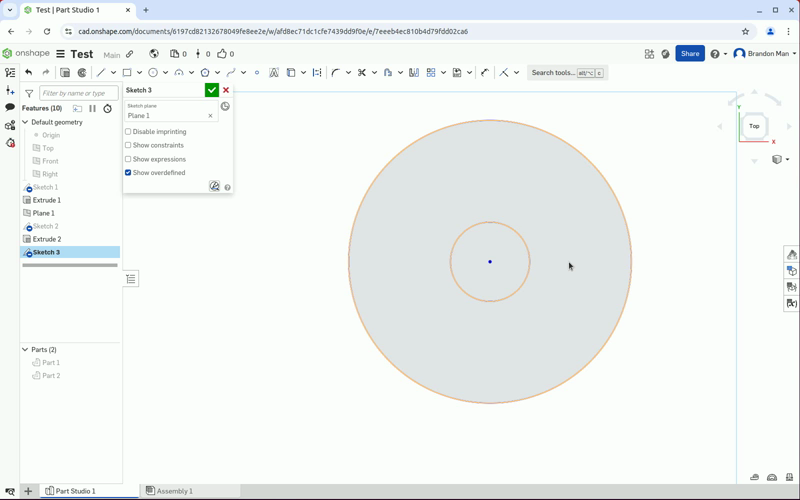
scroll(-6)
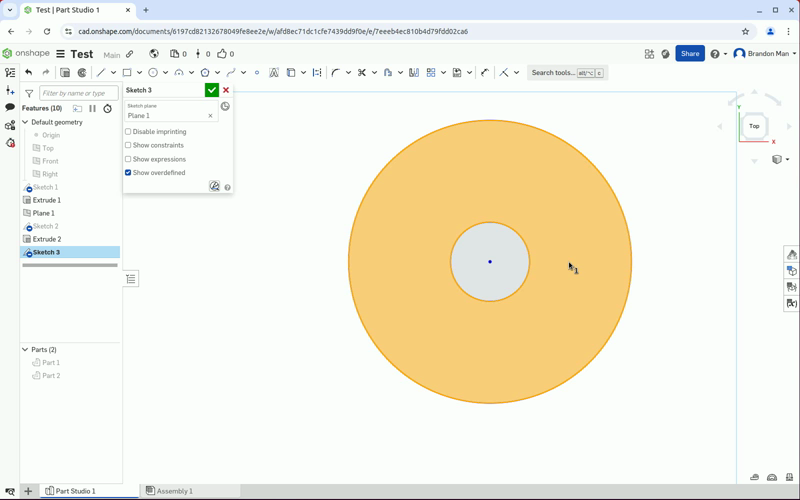
scroll(-6)
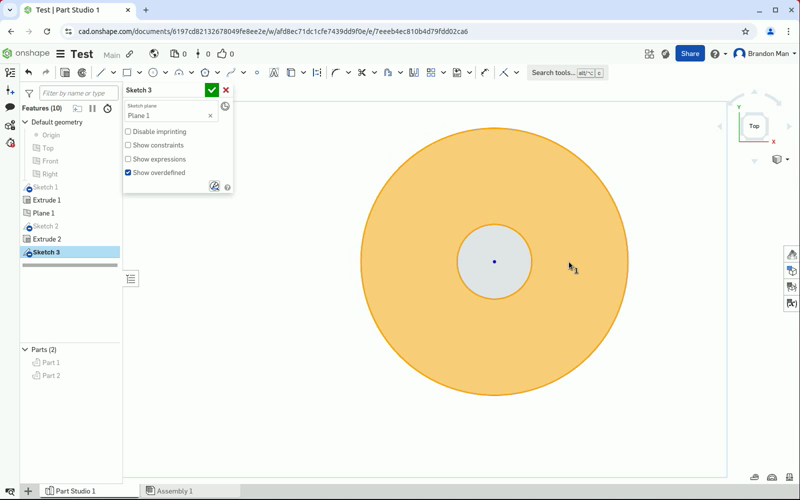
scroll(-6)
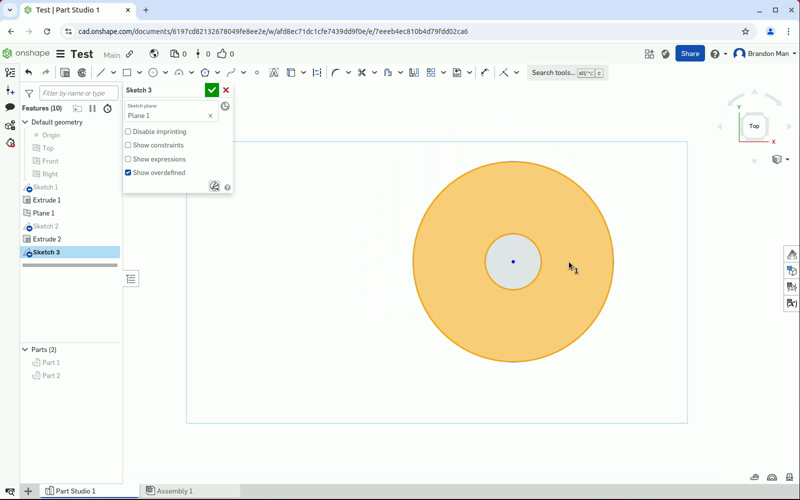
scroll(-6)
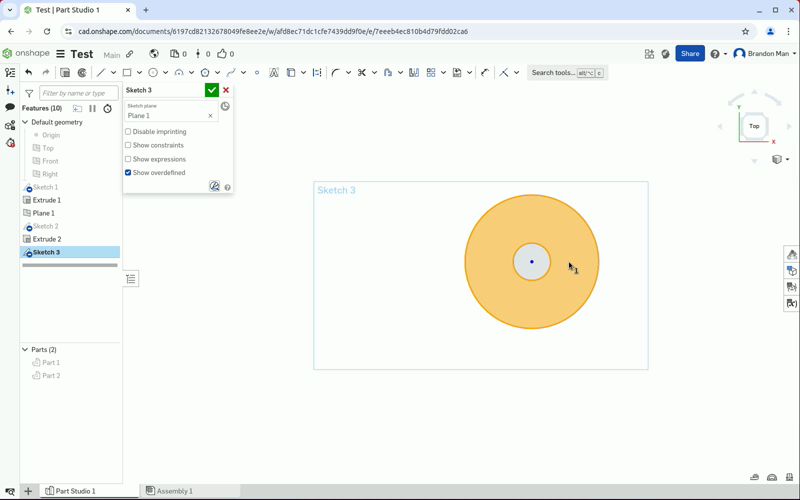
scroll(-6)
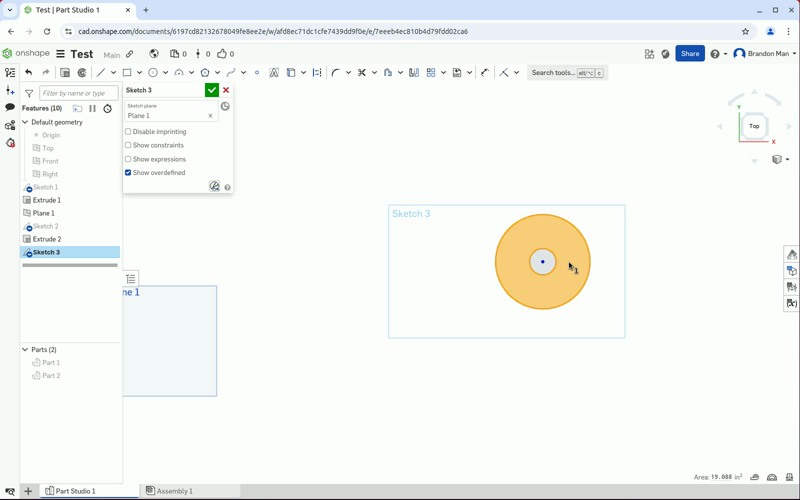
scroll(-6)
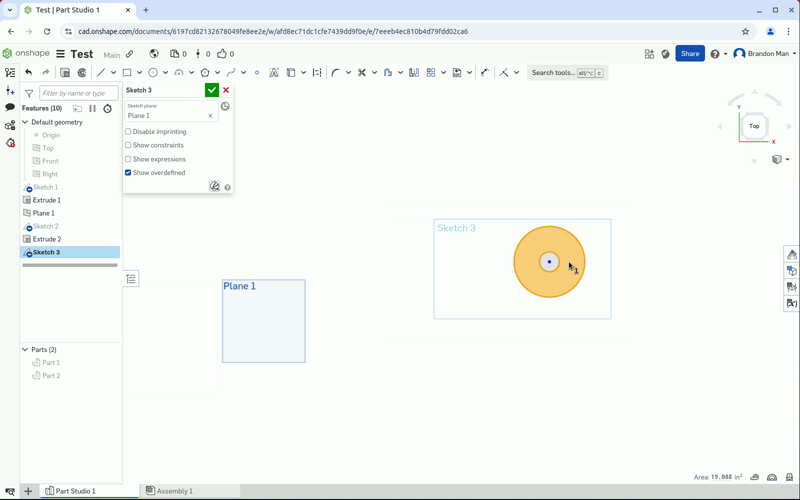
scroll(-6)
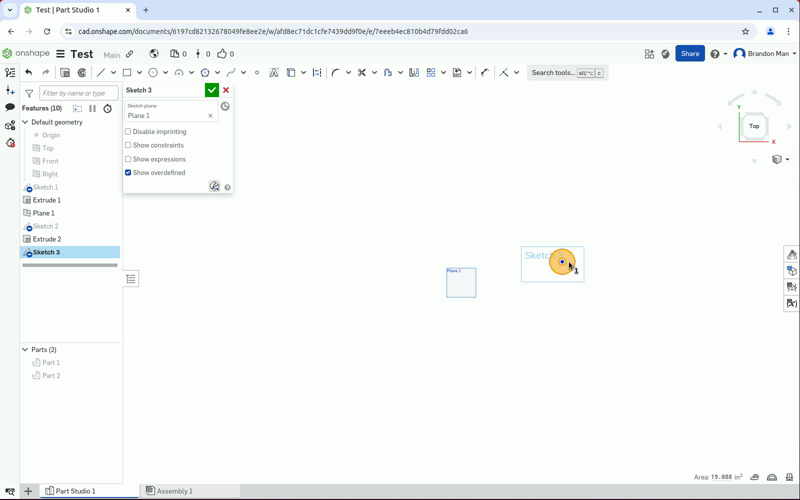
mouse_move(73, 352)
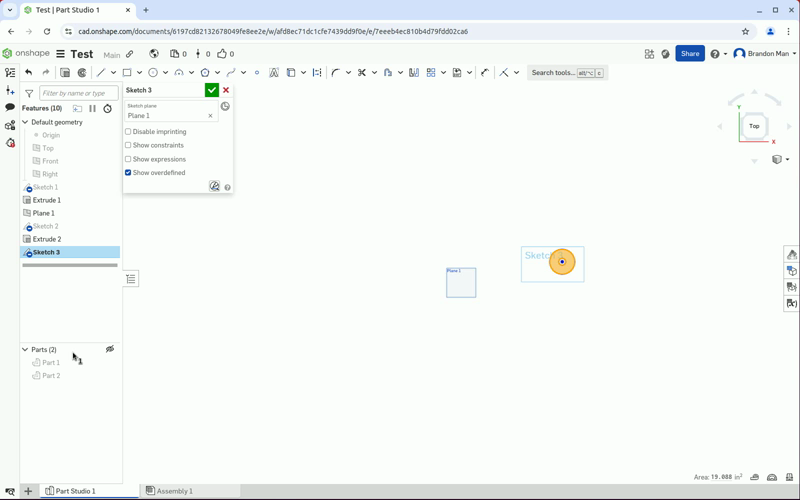
key(shift+y)
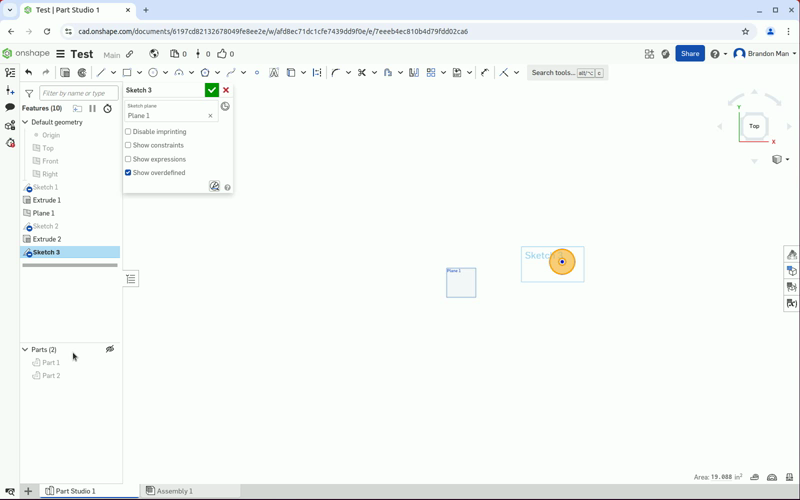
key(shift+e)
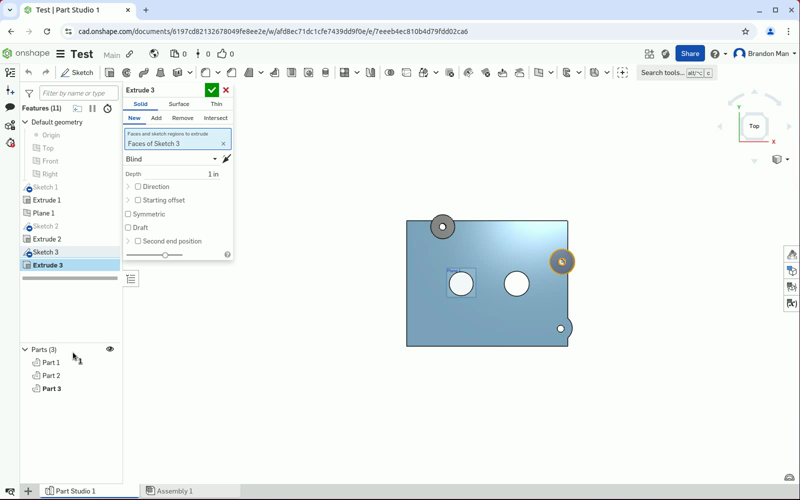
mouse_move(143, 106)
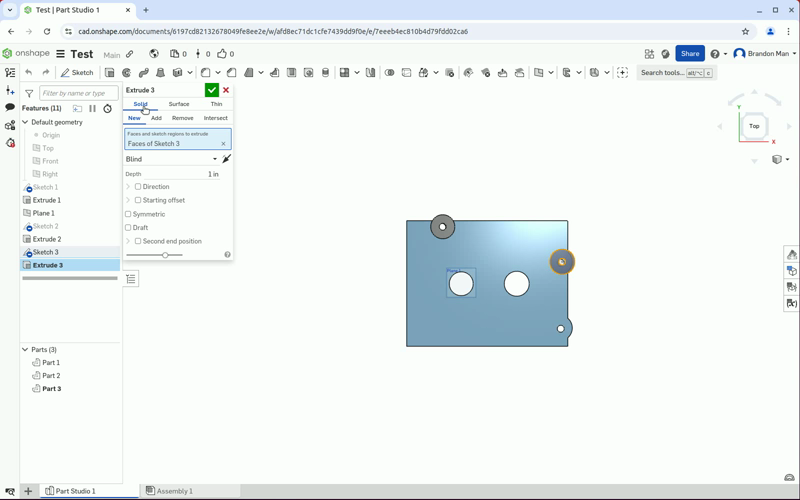
click(143, 106)
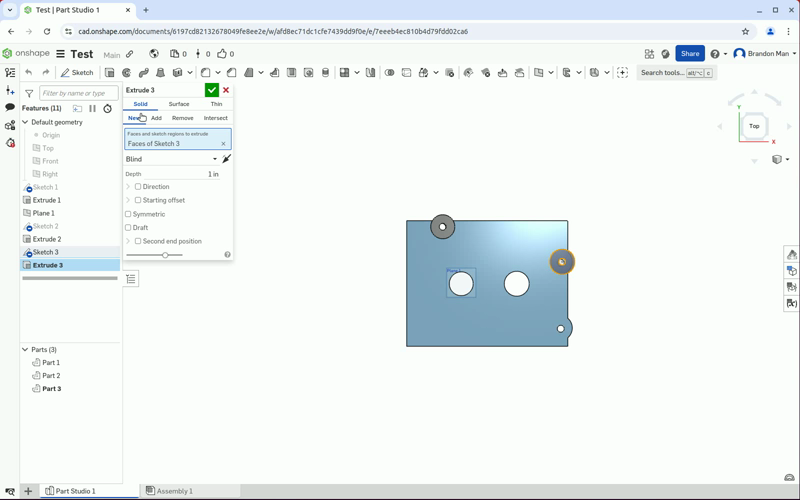
mouse_move(137, 120)
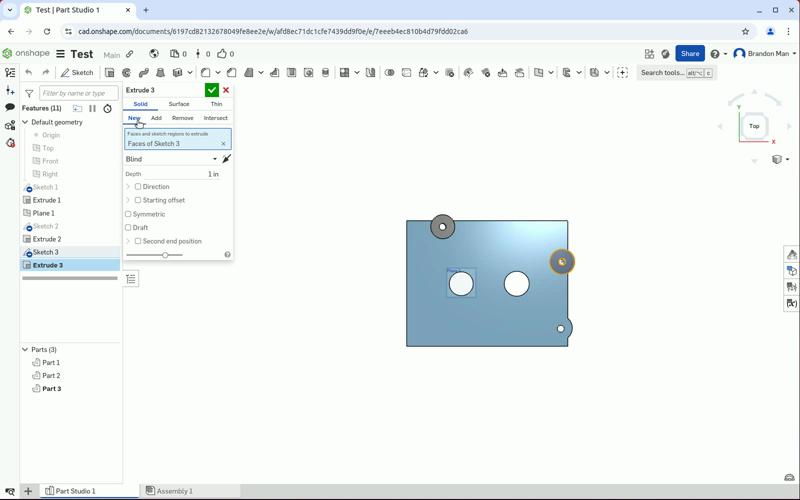
click(137, 120)
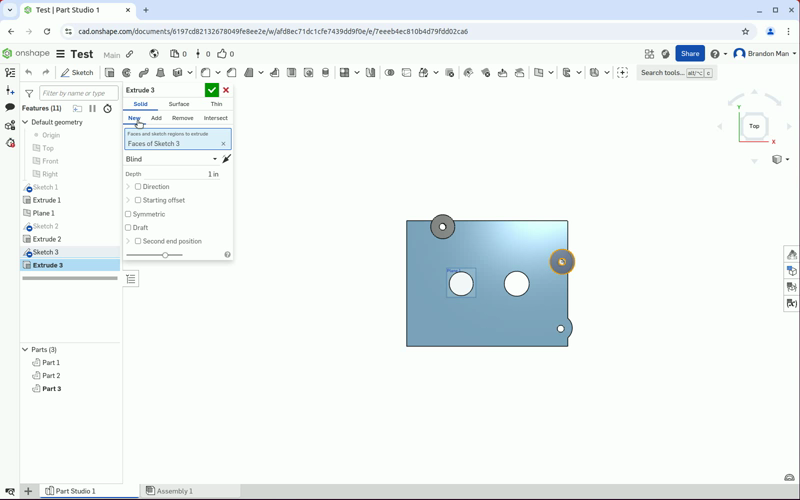
key(tab, 4)
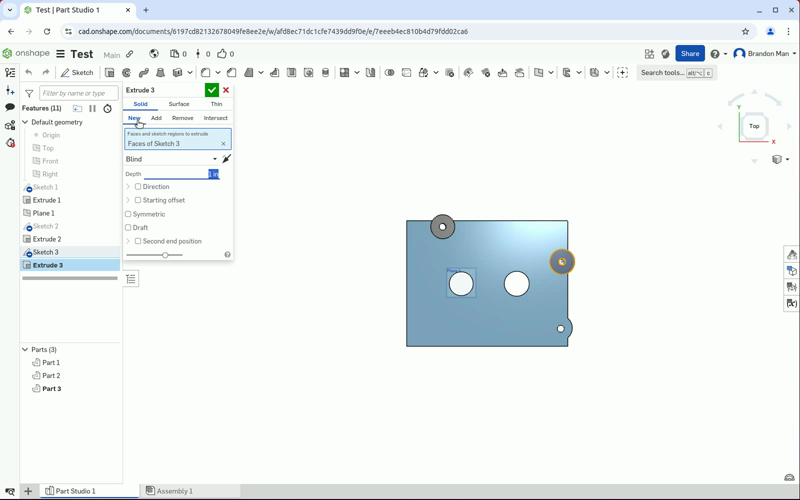
text(1.444)
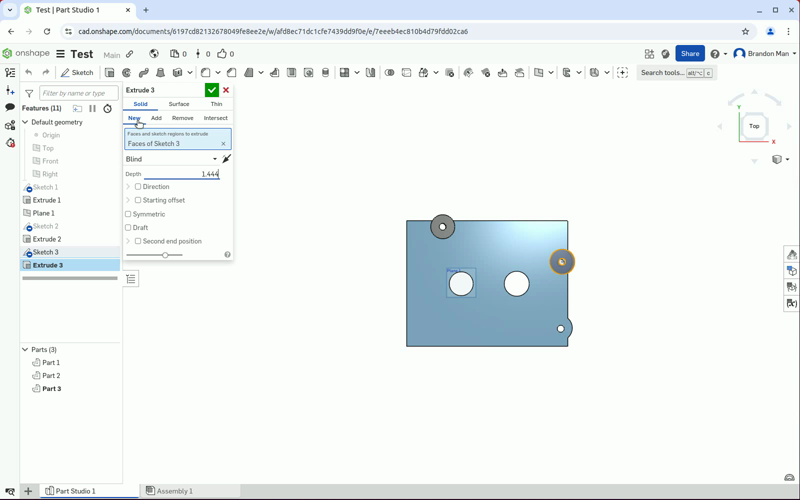
key(enter)
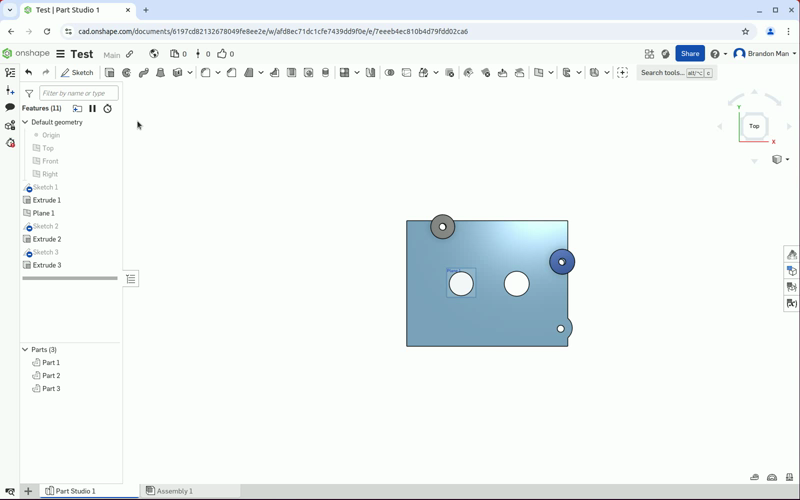
key(shift+h)
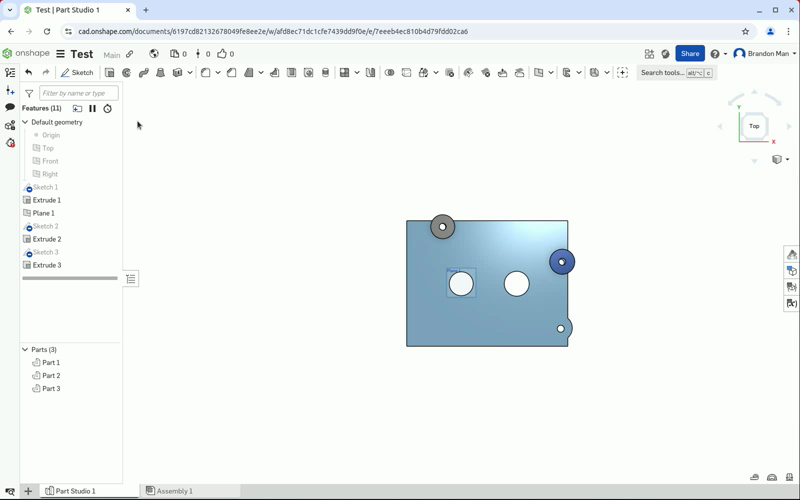
key(shift+h)
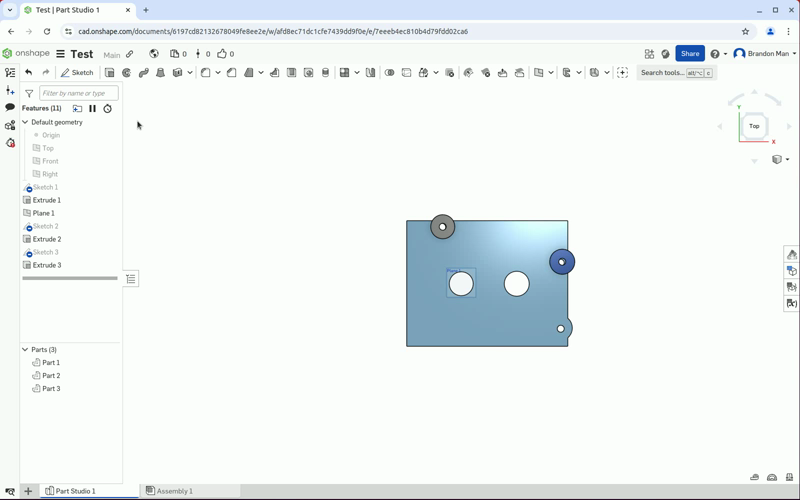
mouse_move(73, 189)
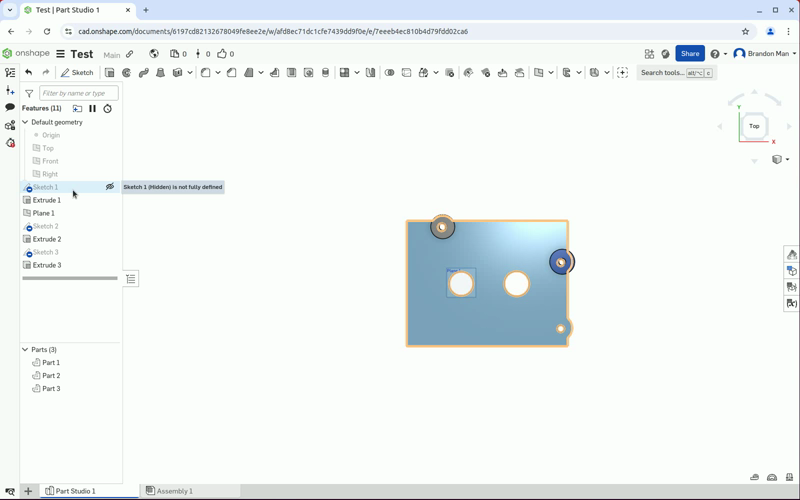
click(73, 189)
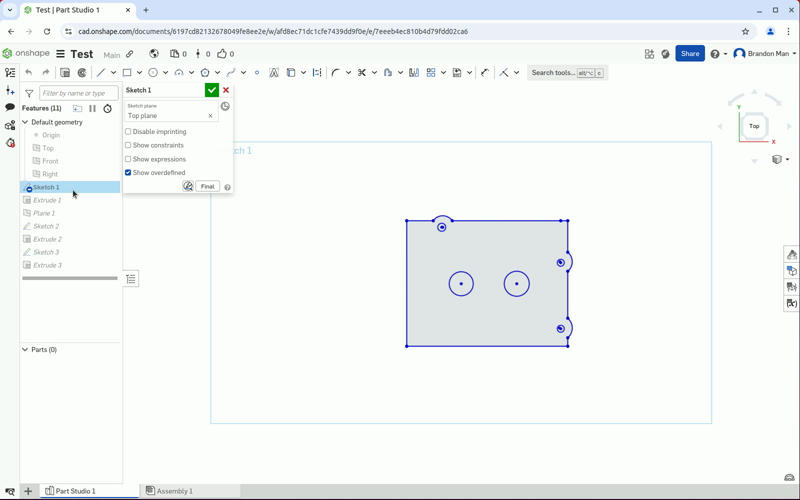
mouse_move(229, 92)
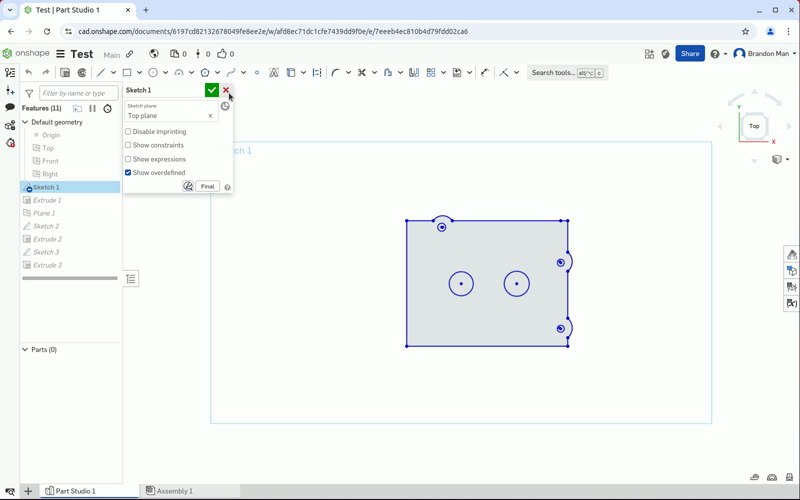
click(229, 92)
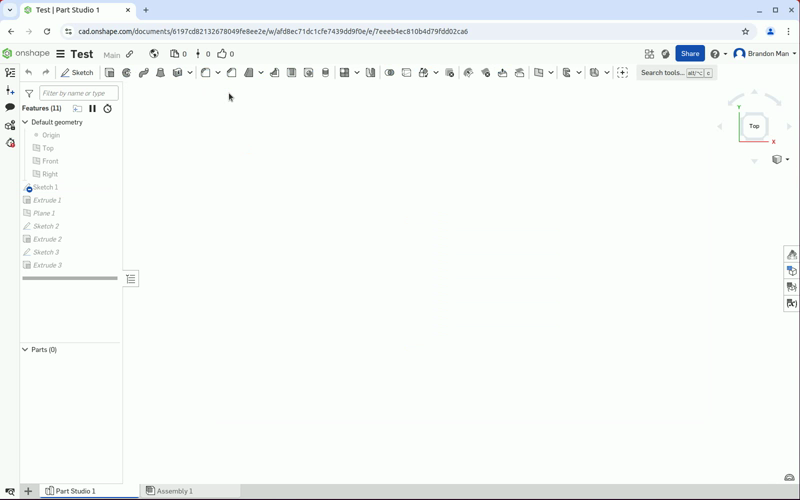
key(shift+s)
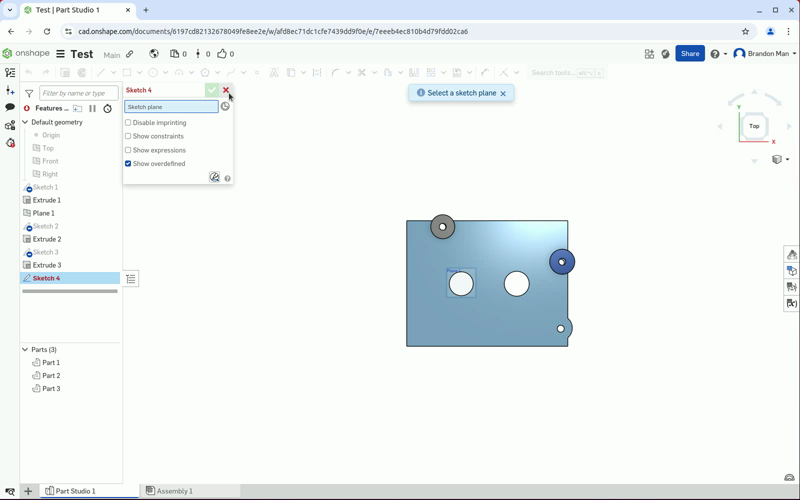
mouse_move(73, 215)
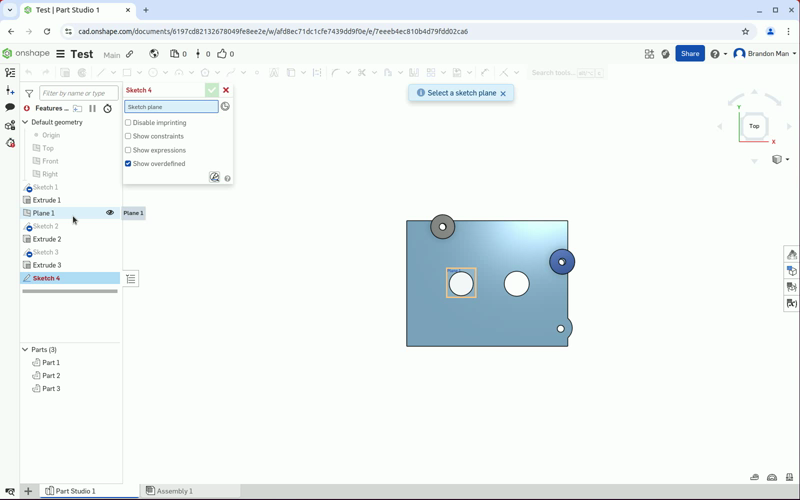
click(73, 215)
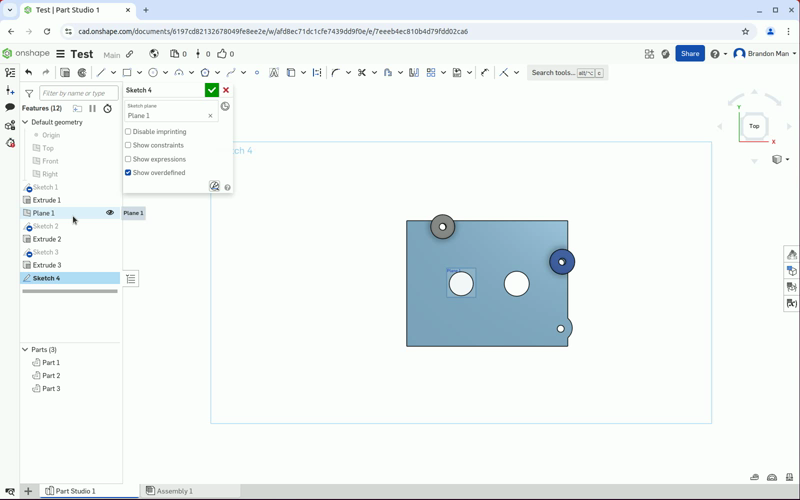
mouse_move(73, 352)
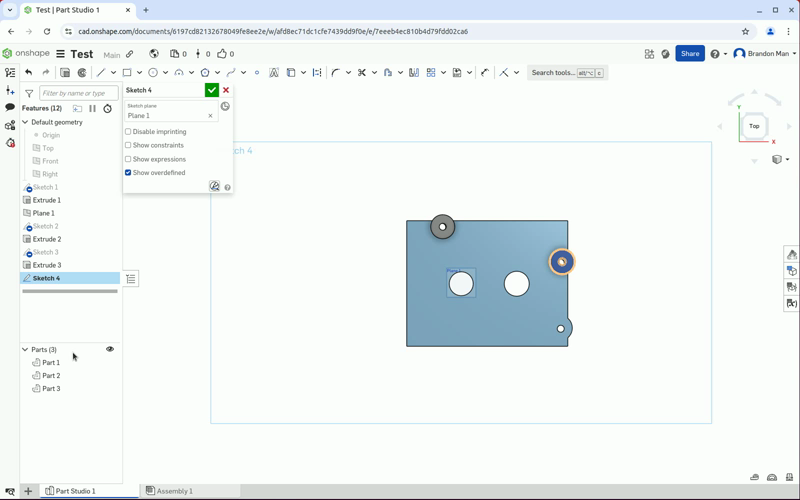
key(y)
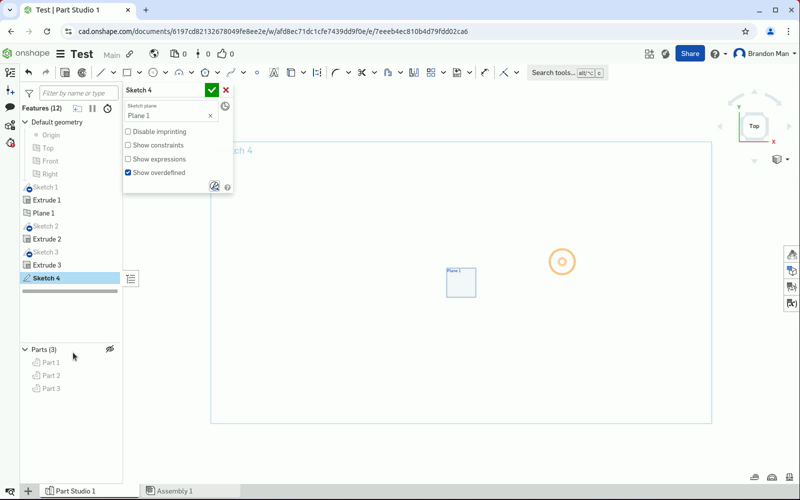
key(c)
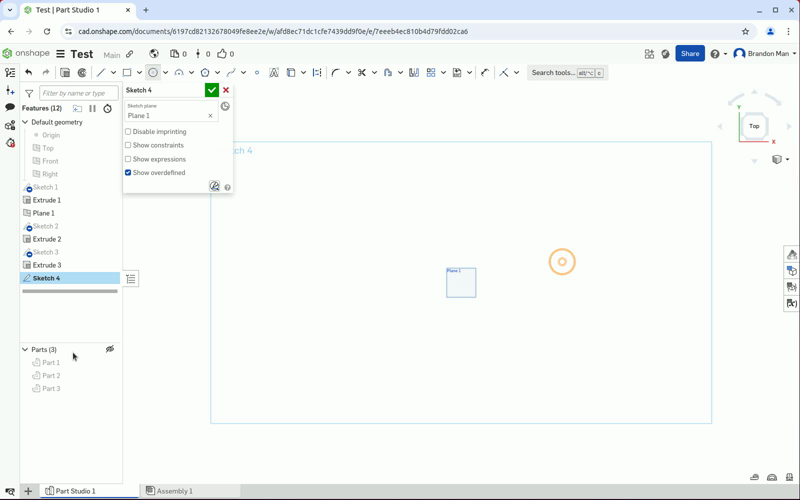
key_down(shift)
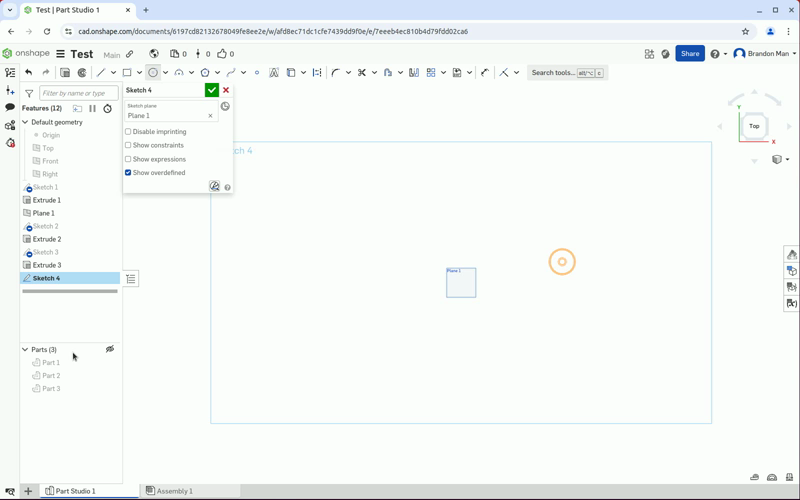
mouse_move(562, 327)
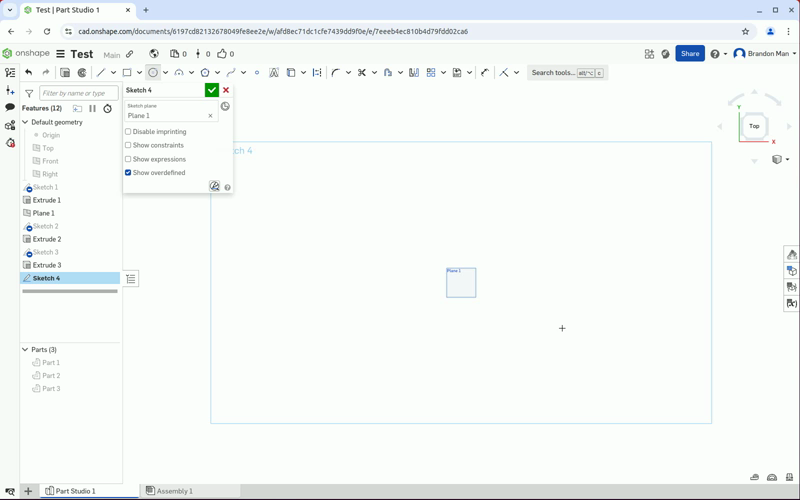
click(562, 327)
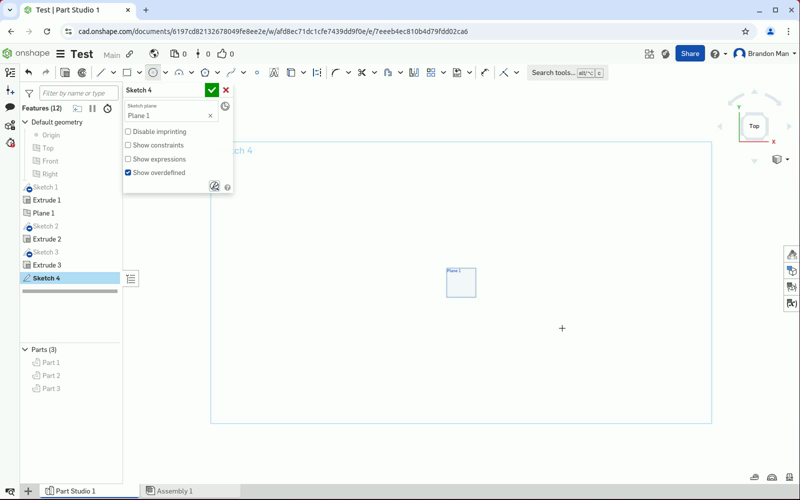
key_up(shift)
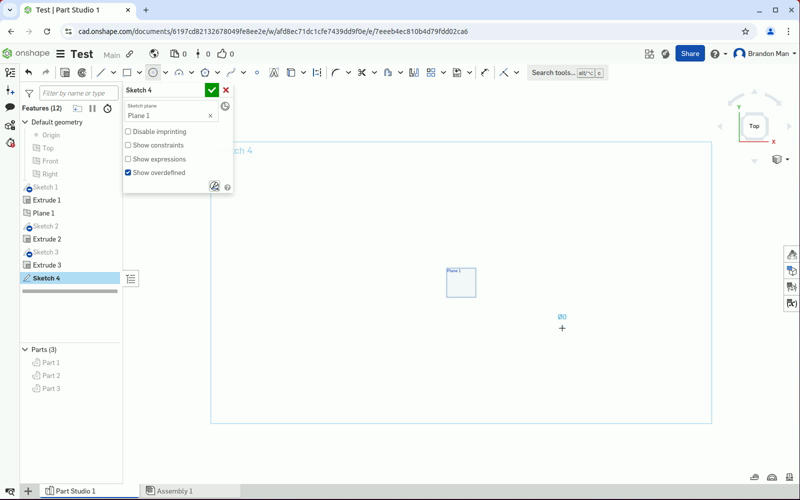
mouse_move(574, 327)
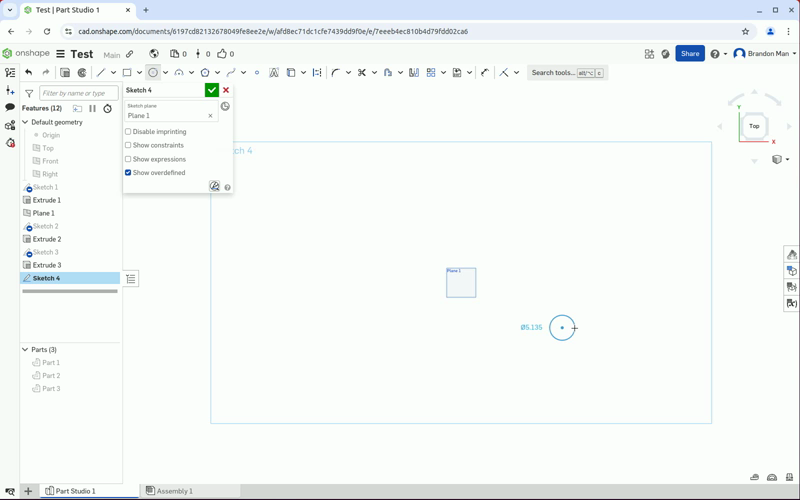
click(574, 327)
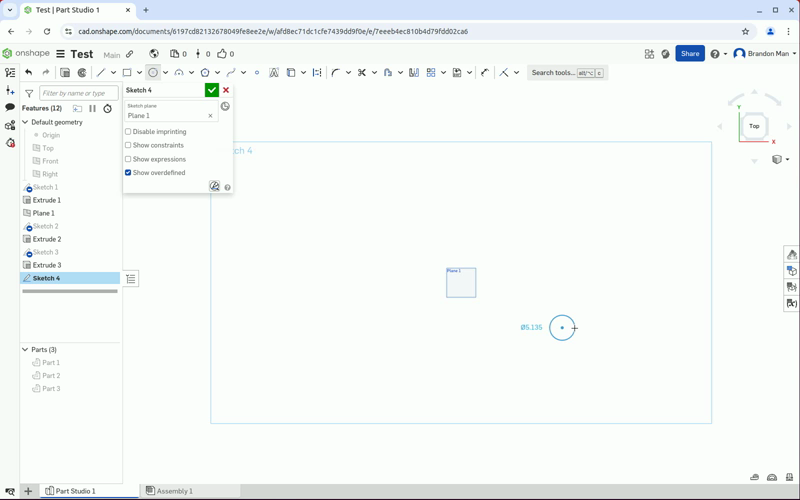
key(esc)
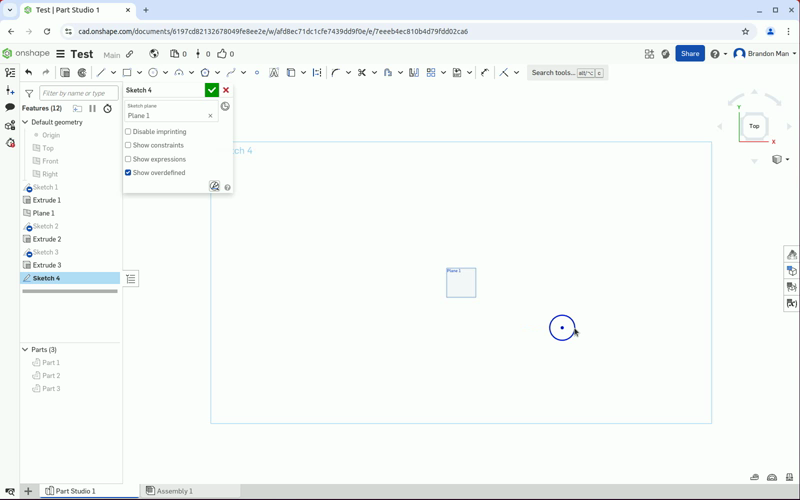
key(c)
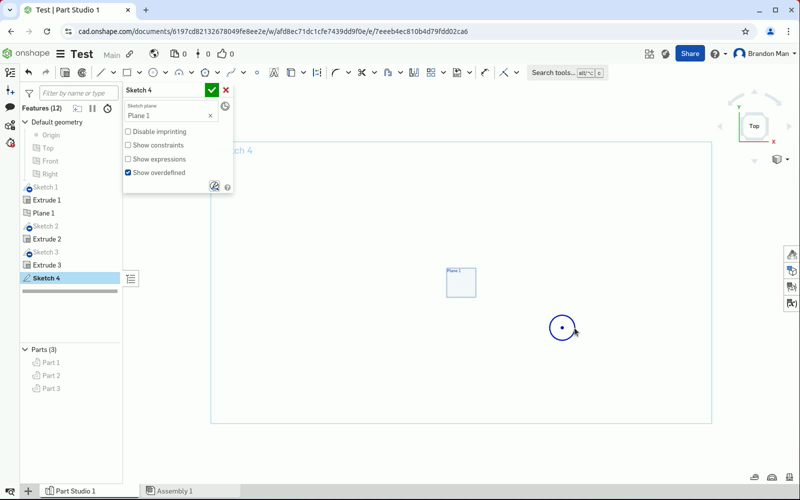
key_down(shift)
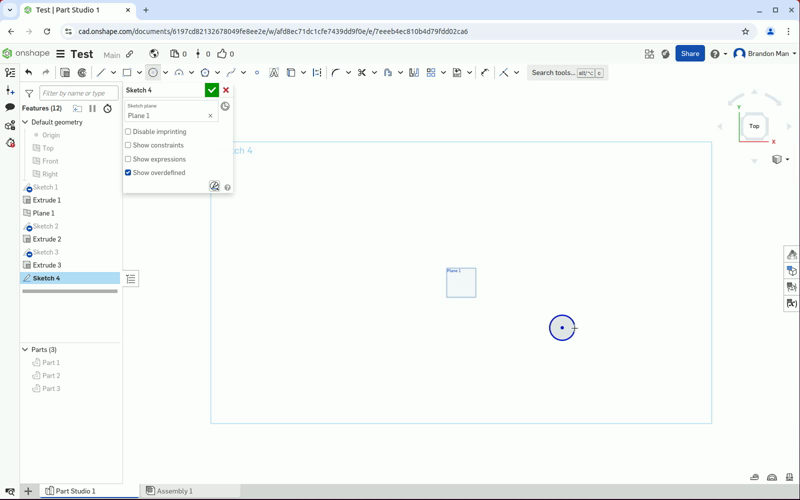
mouse_move(562, 327)
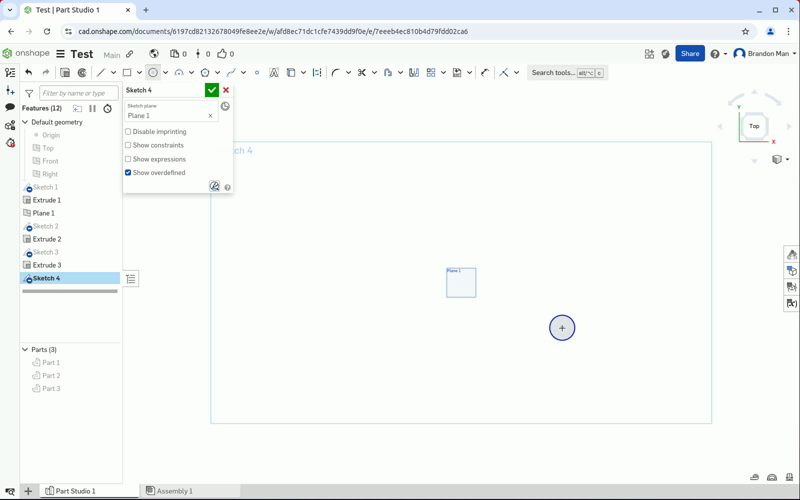
click(562, 327)
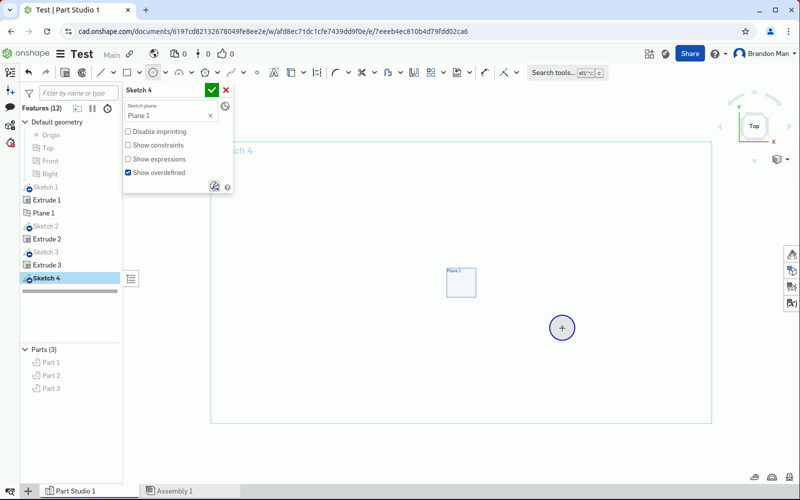
key_up(shift)
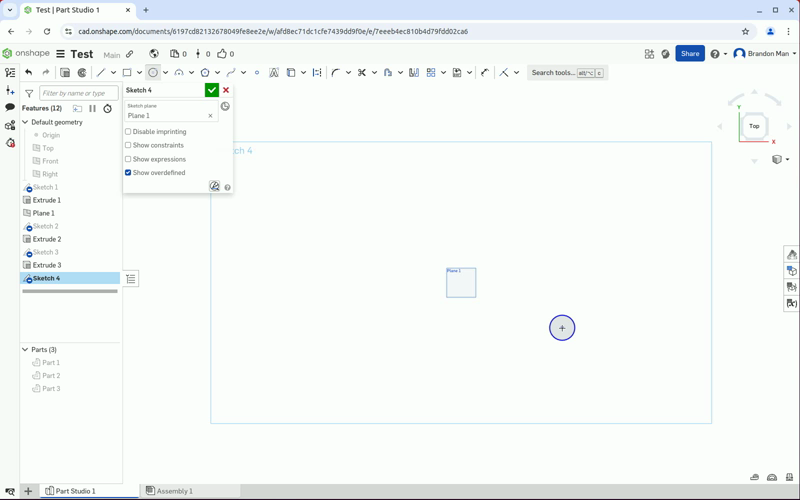
mouse_move(565, 327)
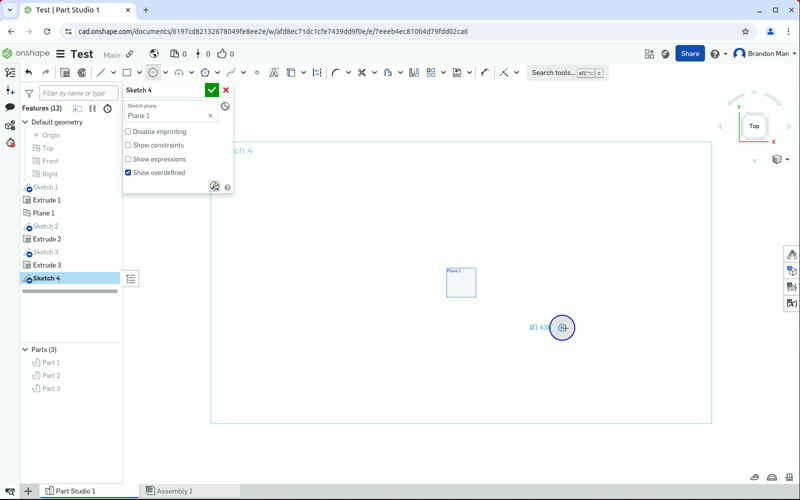
scroll(6)
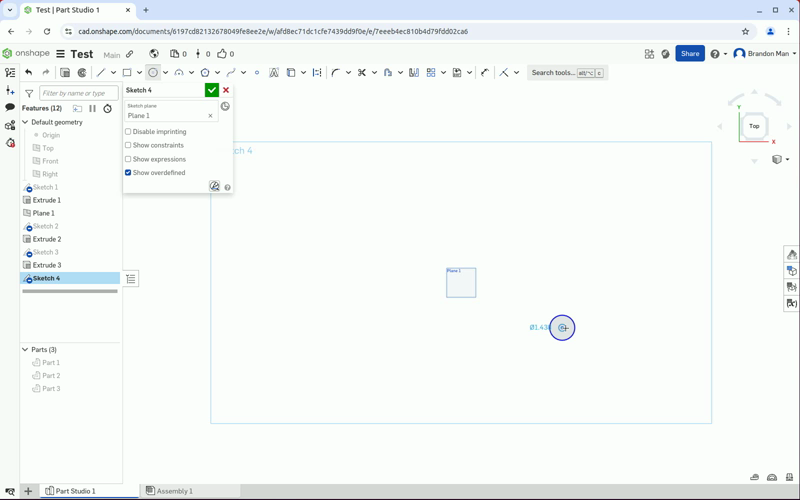
scroll(6)
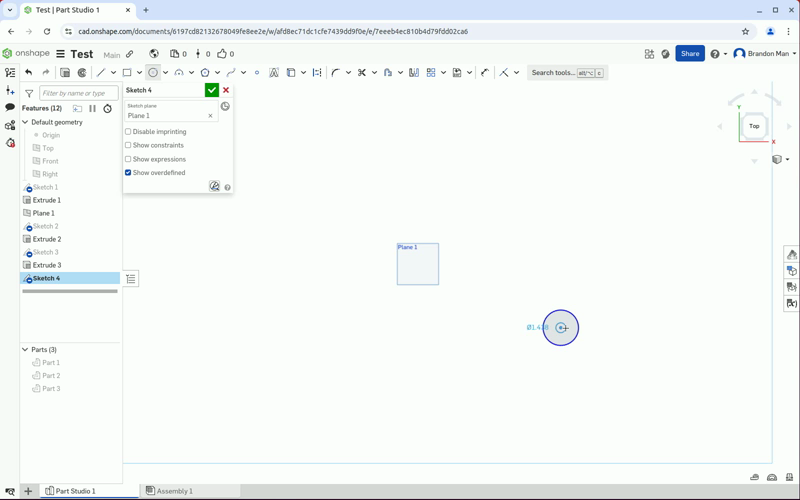
scroll(6)
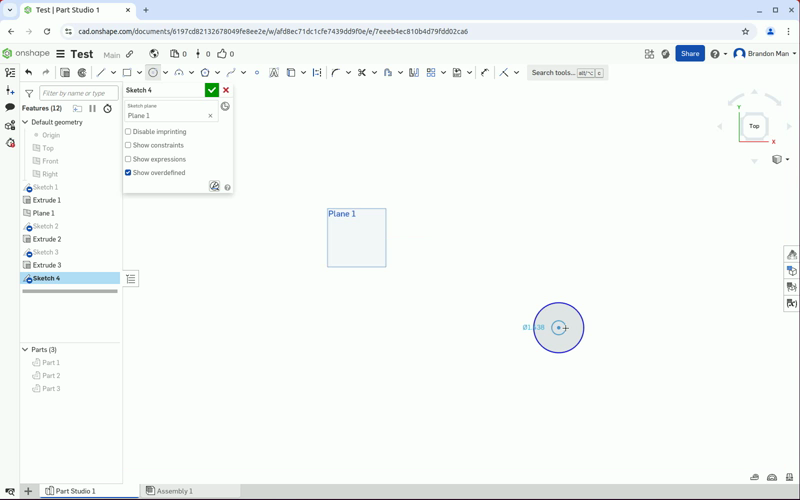
scroll(6)
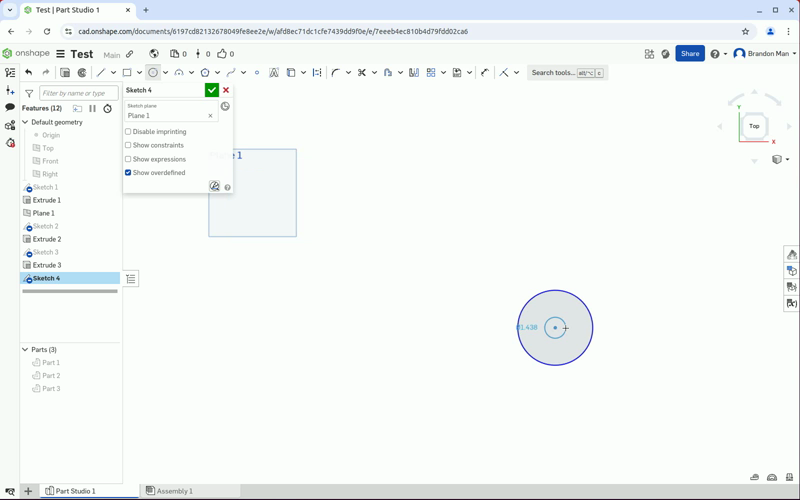
scroll(6)
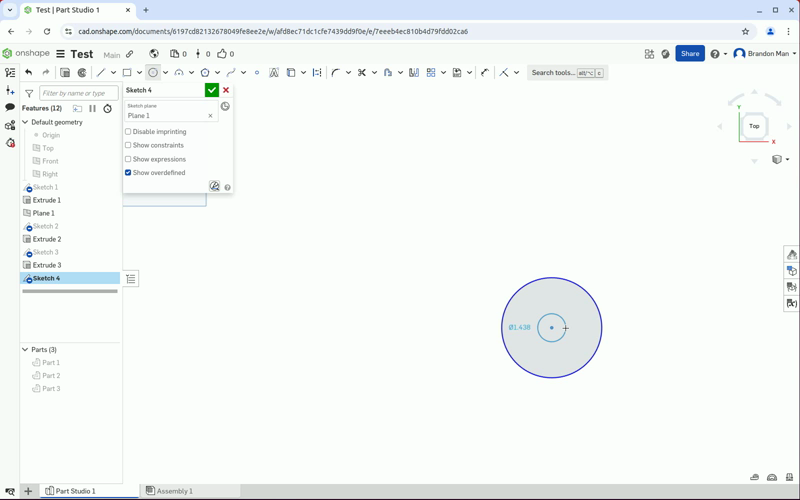
scroll(6)
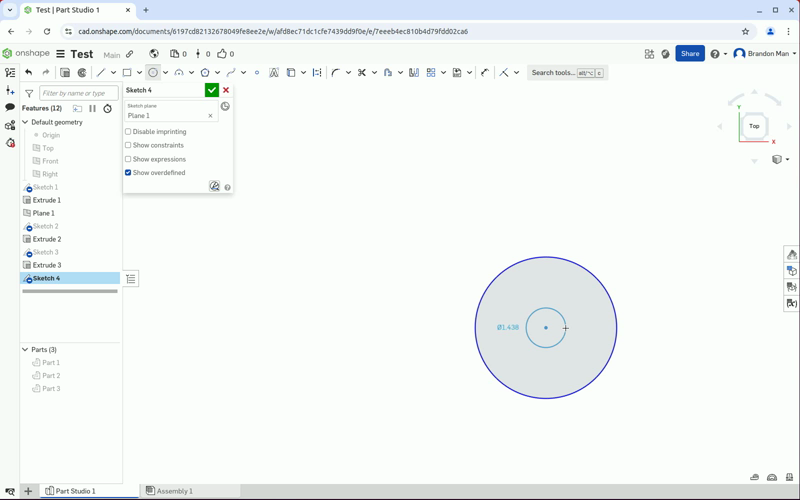
scroll(6)
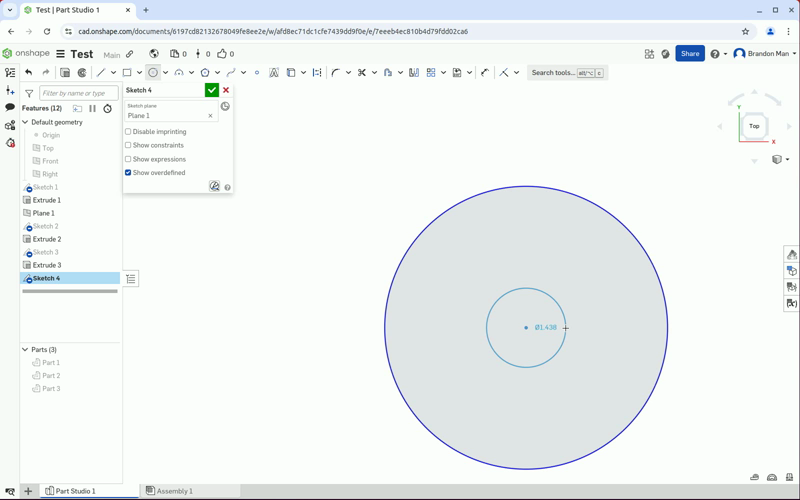
click(565, 327)
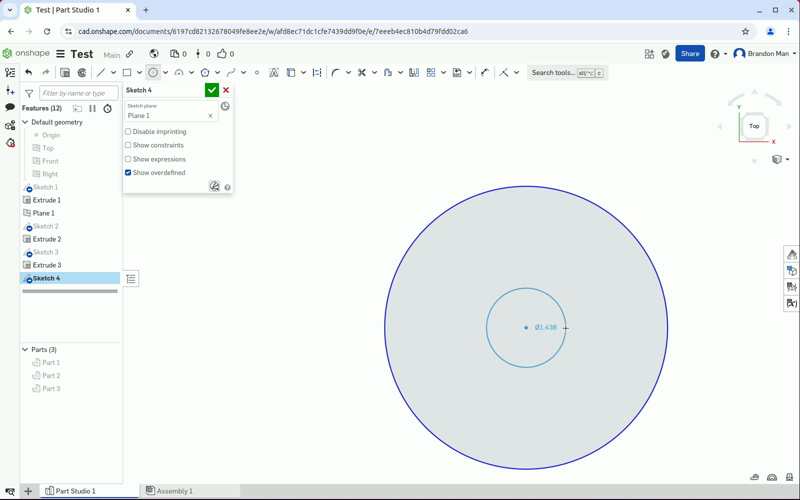
scroll(-6)
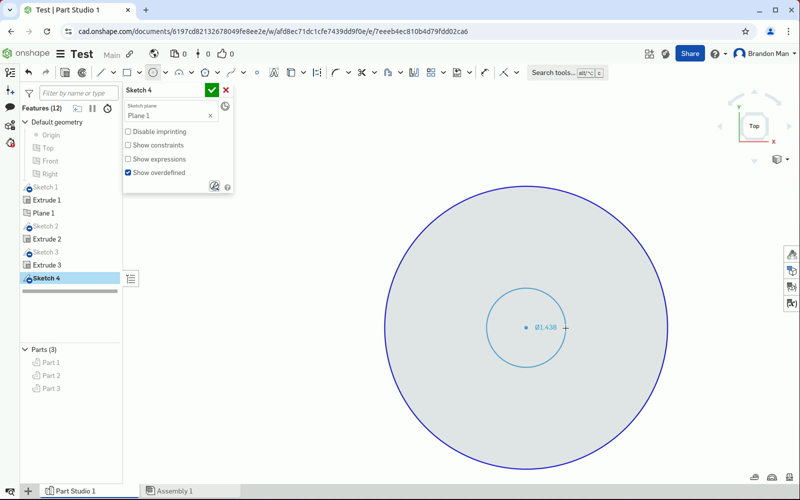
scroll(-6)
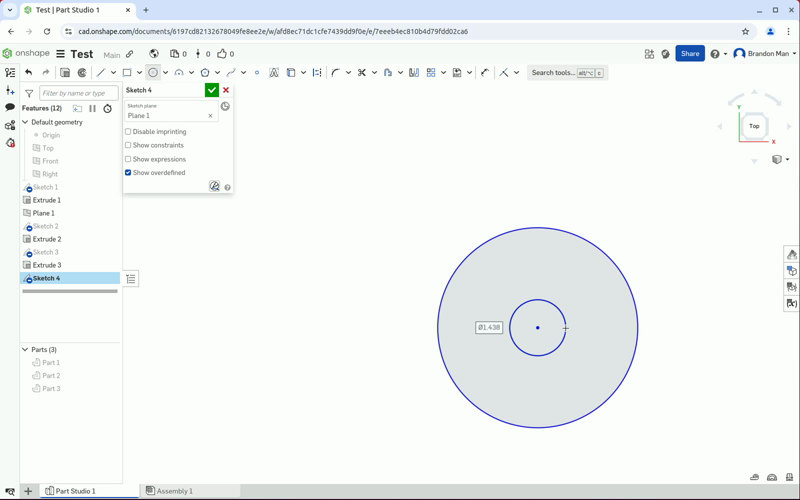
scroll(-6)
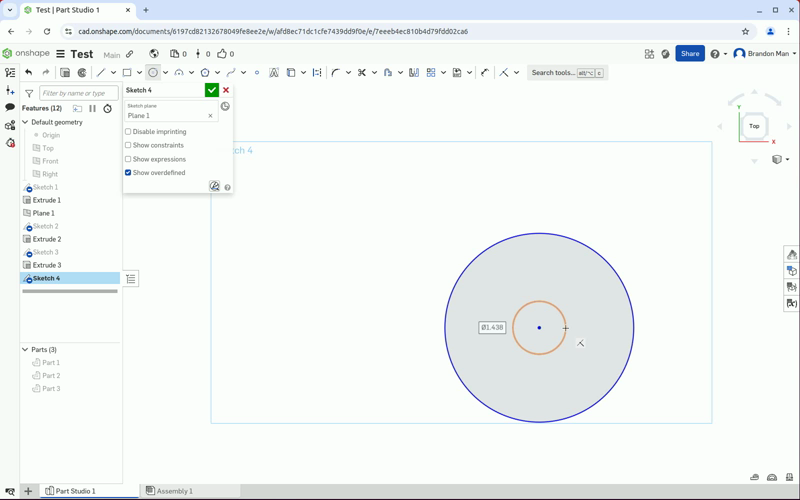
scroll(-6)
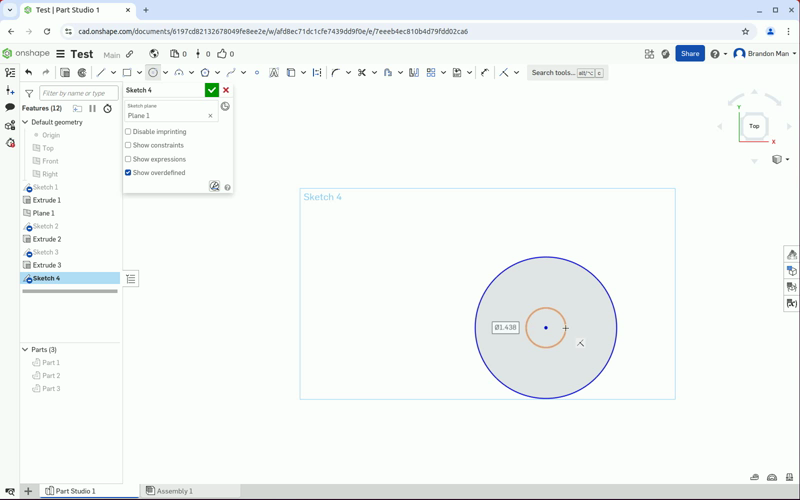
scroll(-6)
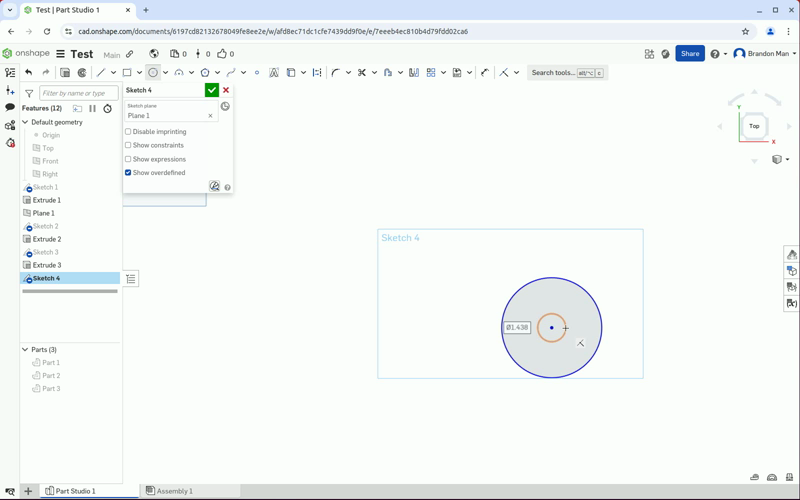
scroll(-6)
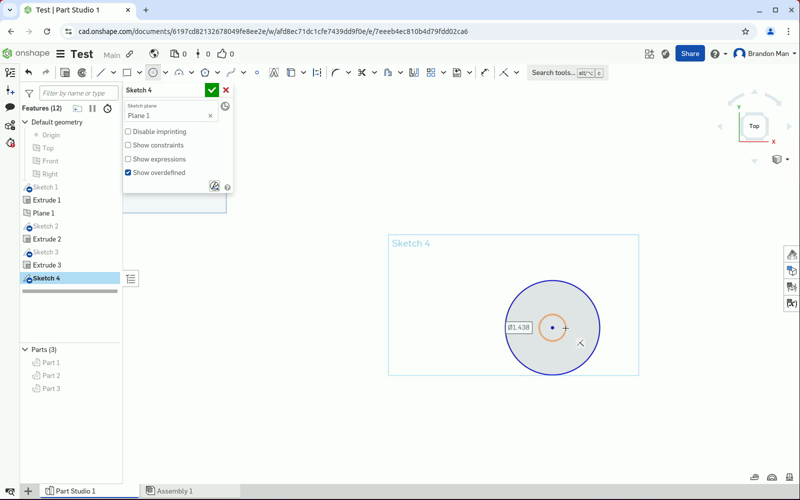
scroll(-6)
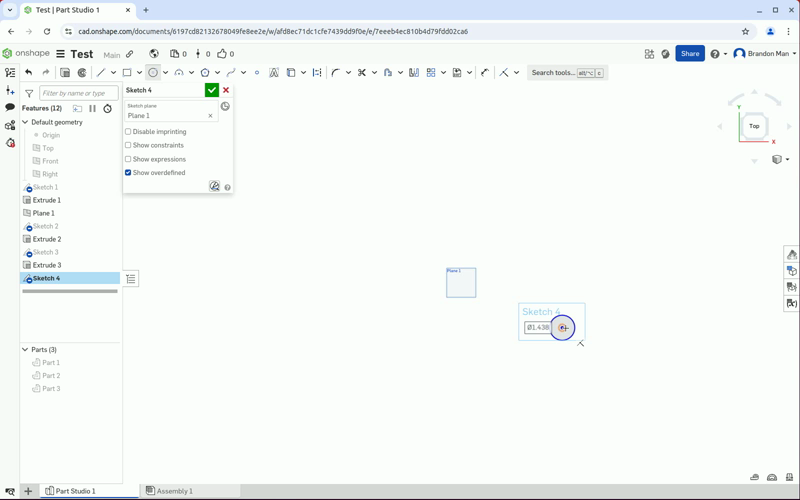
key(esc)
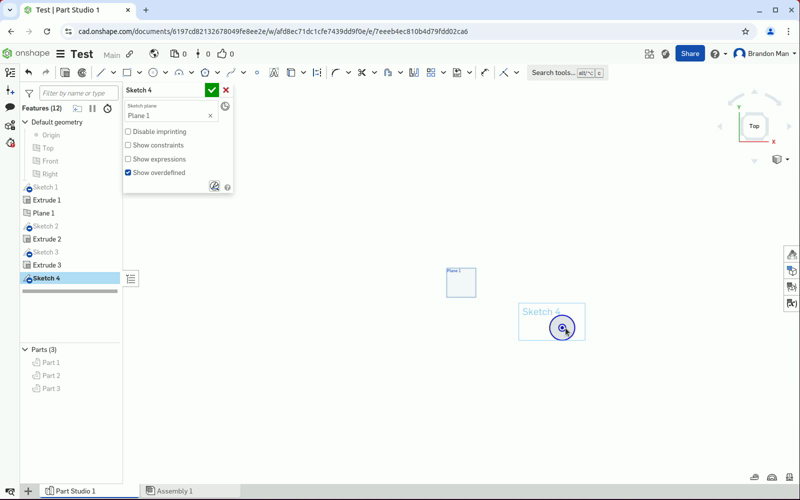
mouse_move(568, 329)
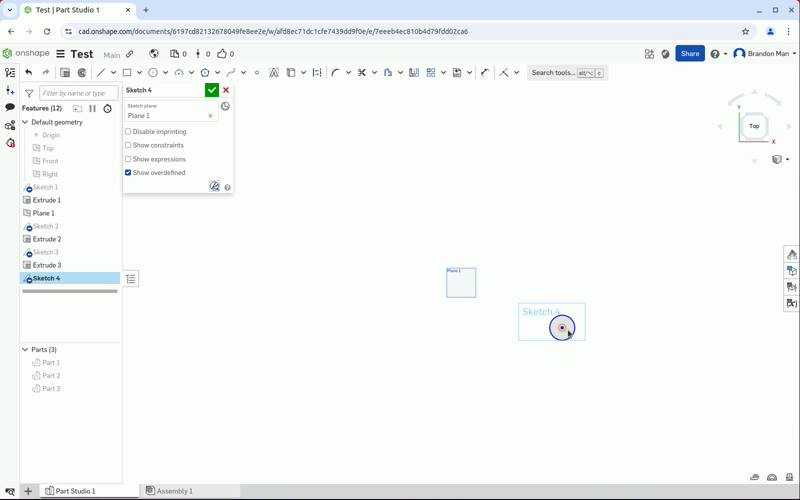
scroll(6)
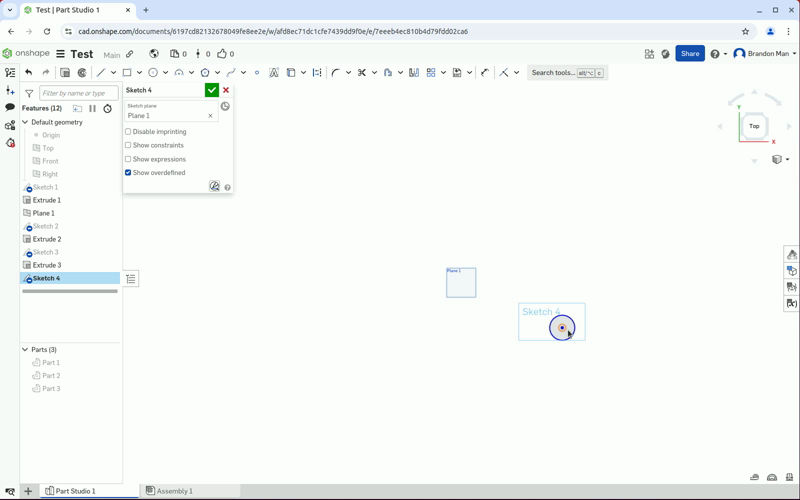
scroll(6)
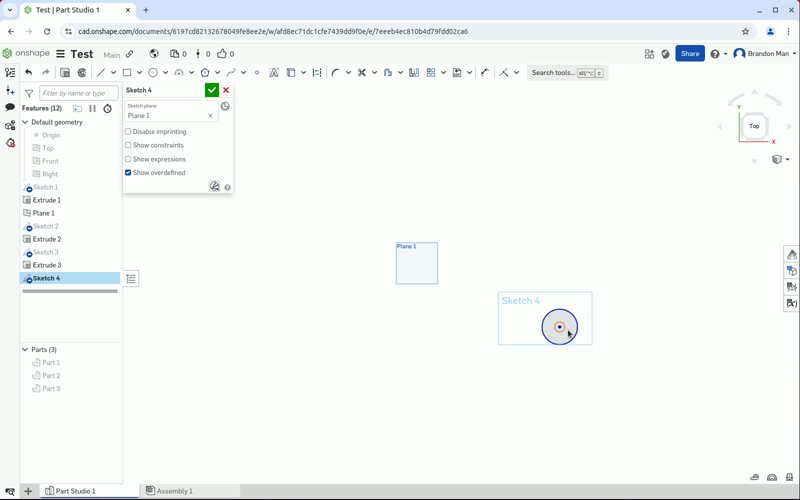
scroll(6)
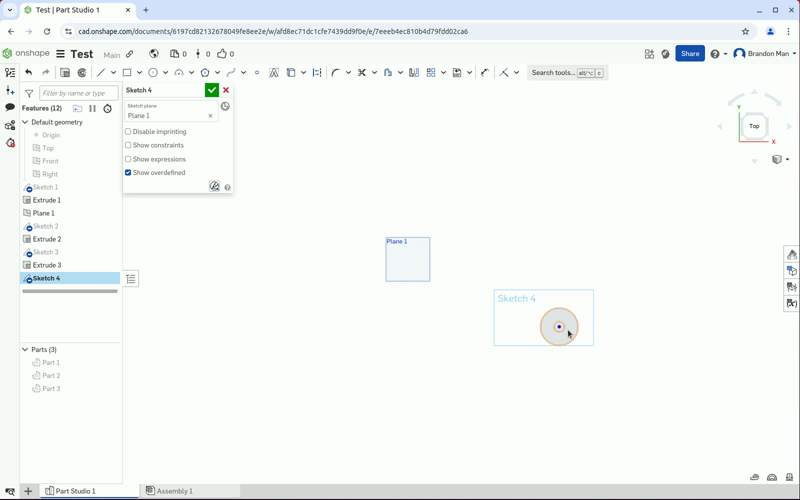
scroll(6)
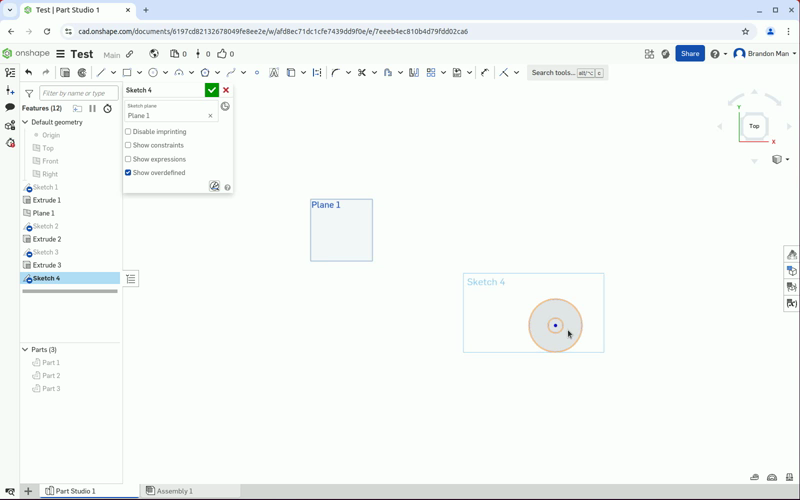
scroll(6)
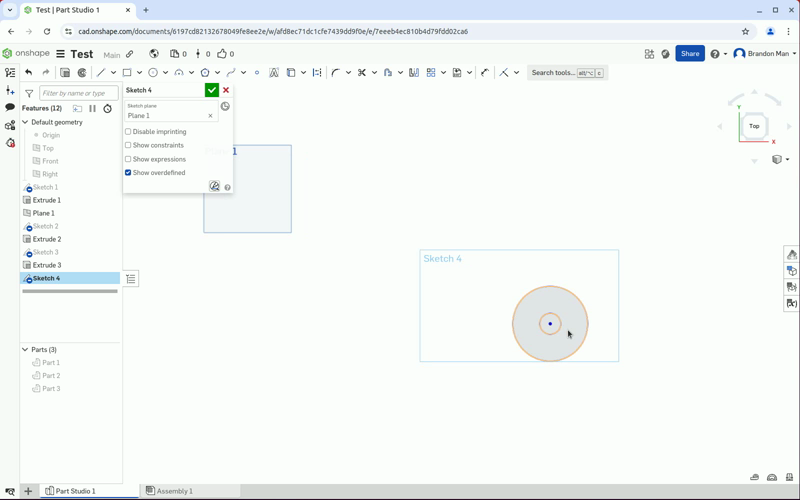
scroll(6)
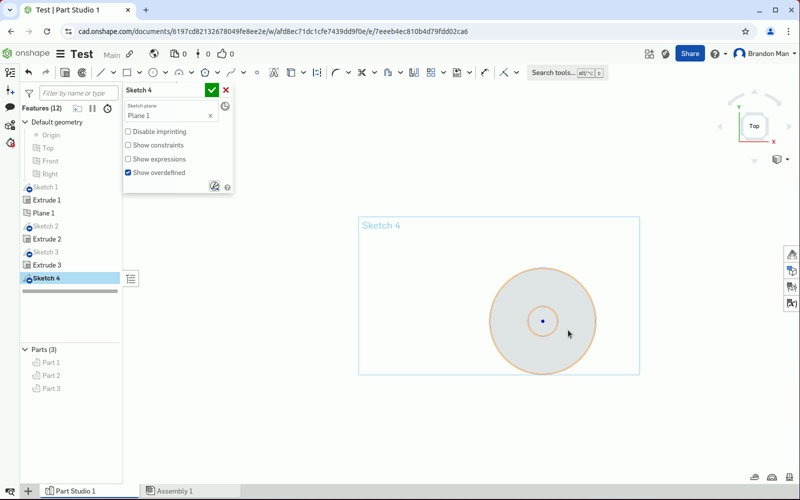
scroll(6)
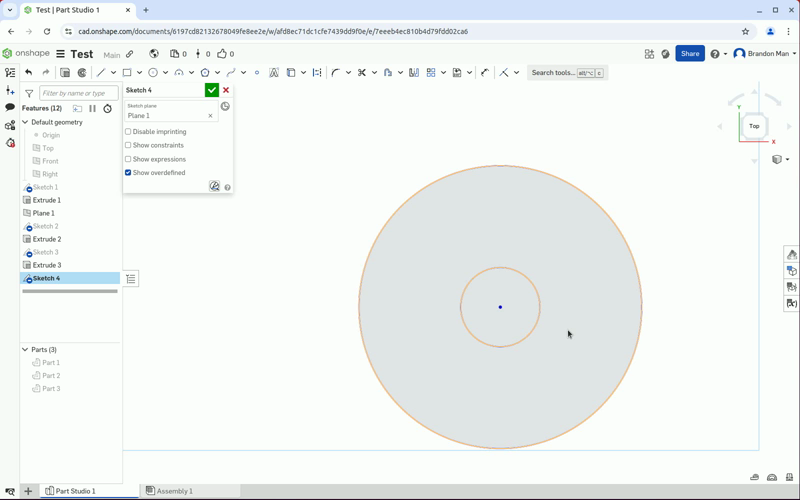
click(568, 329)
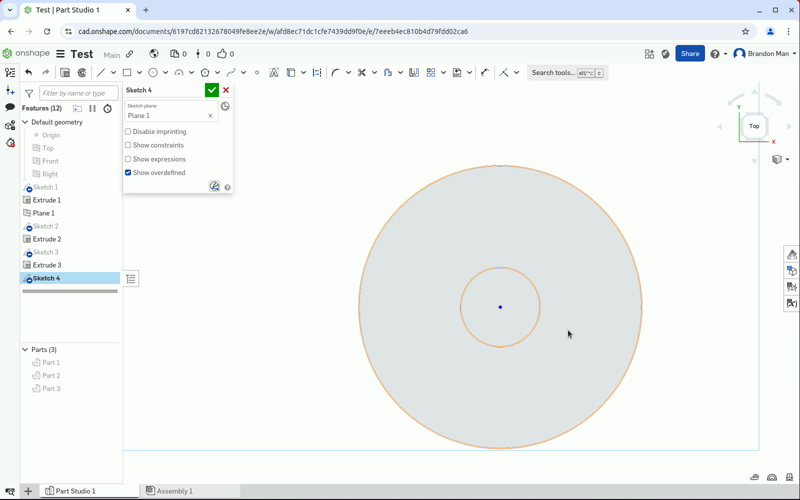
scroll(-6)
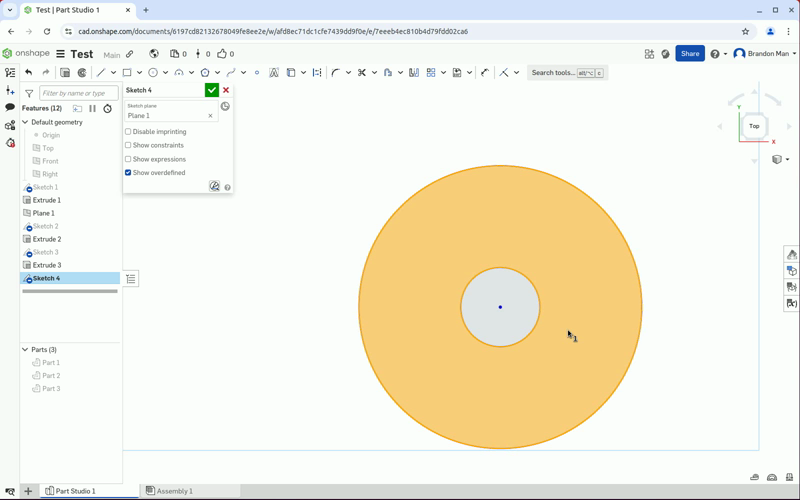
scroll(-6)
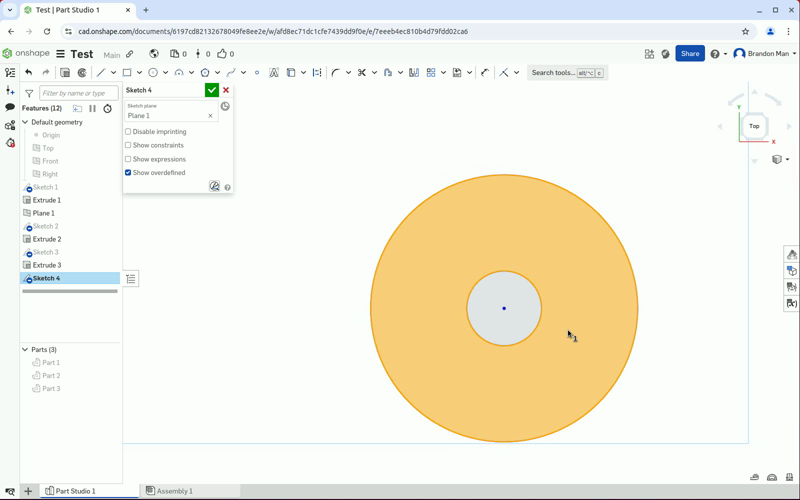
scroll(-6)
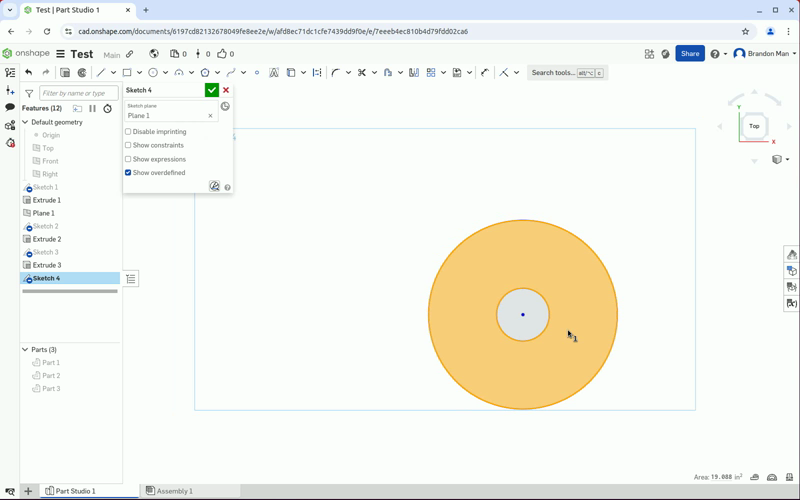
scroll(-6)
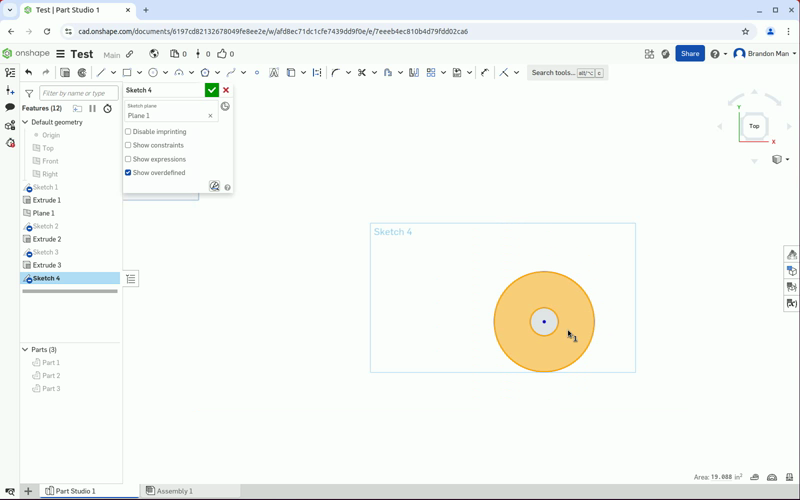
scroll(-6)
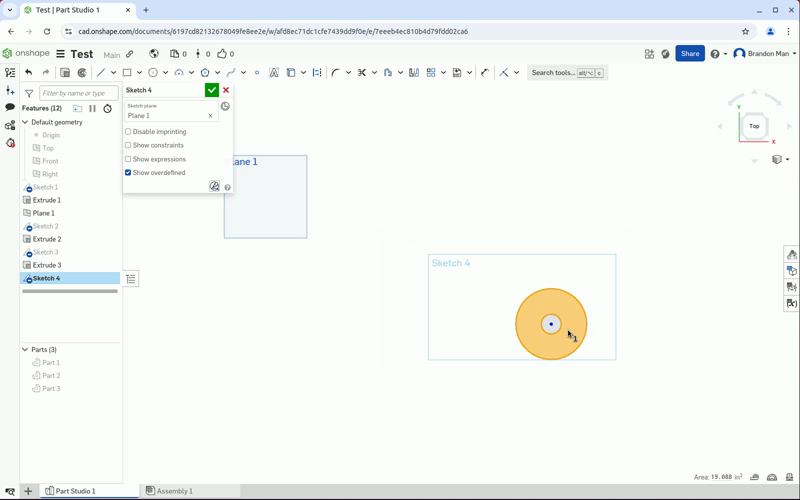
scroll(-6)
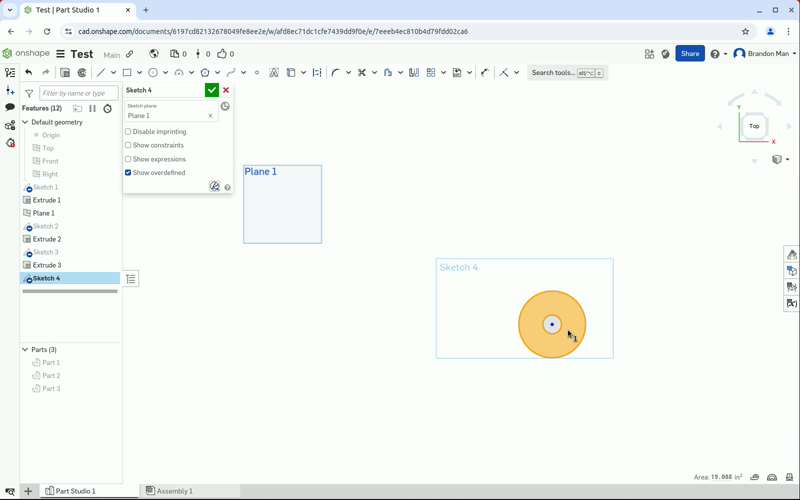
scroll(-6)
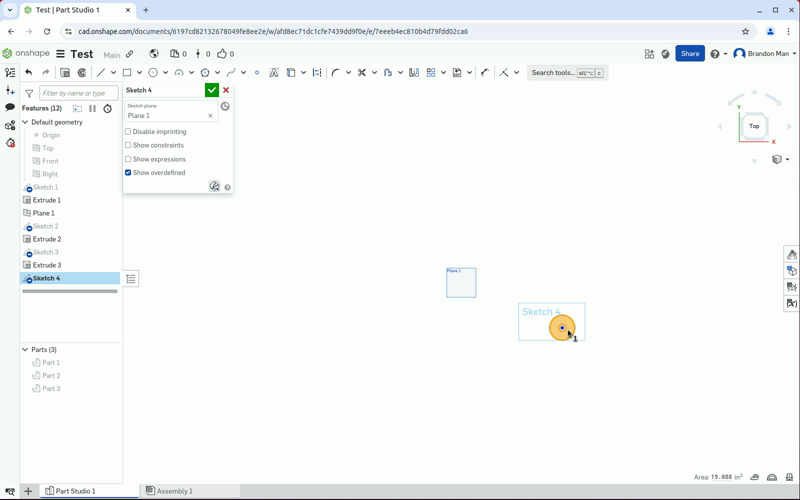
mouse_move(73, 352)
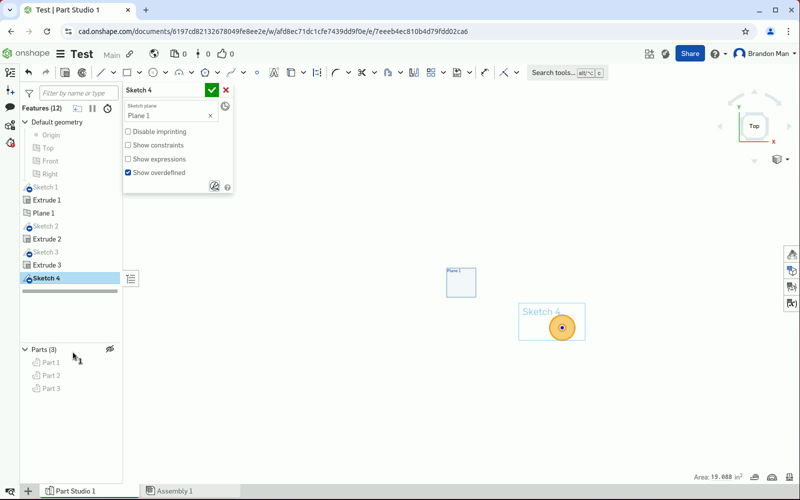
key(shift+y)
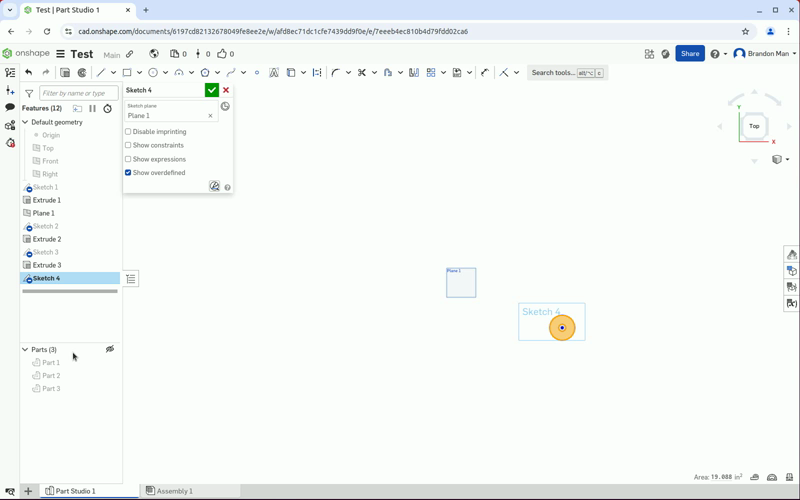
key(shift+e)
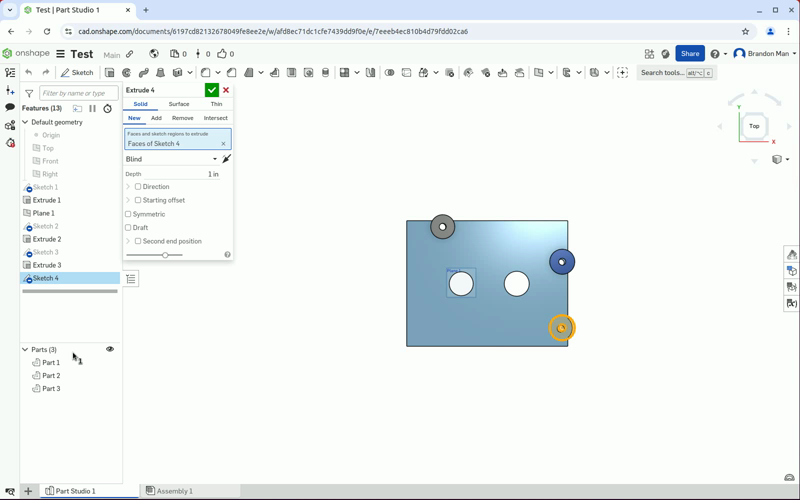
mouse_move(143, 106)
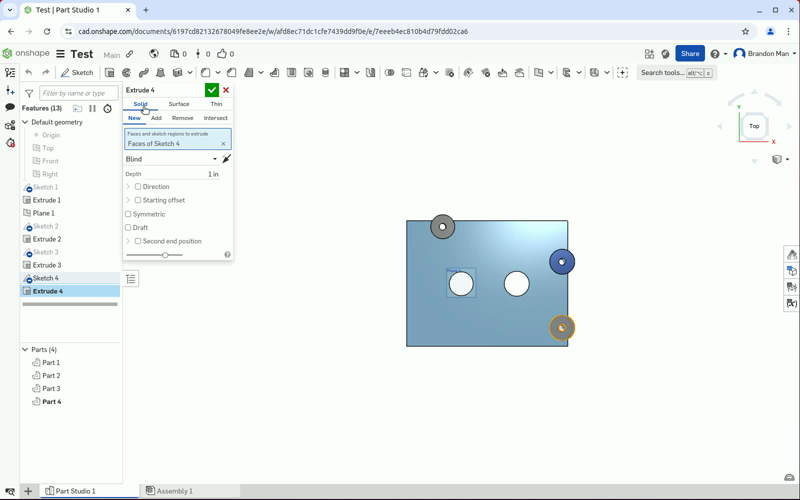
click(143, 106)
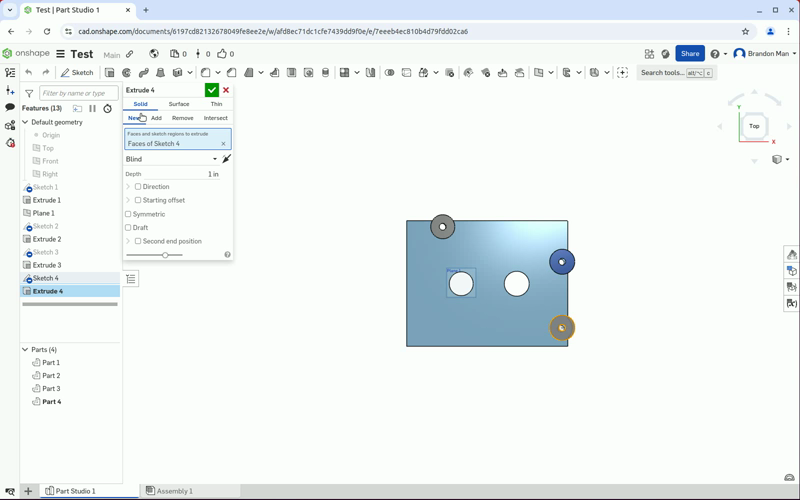
mouse_move(137, 120)
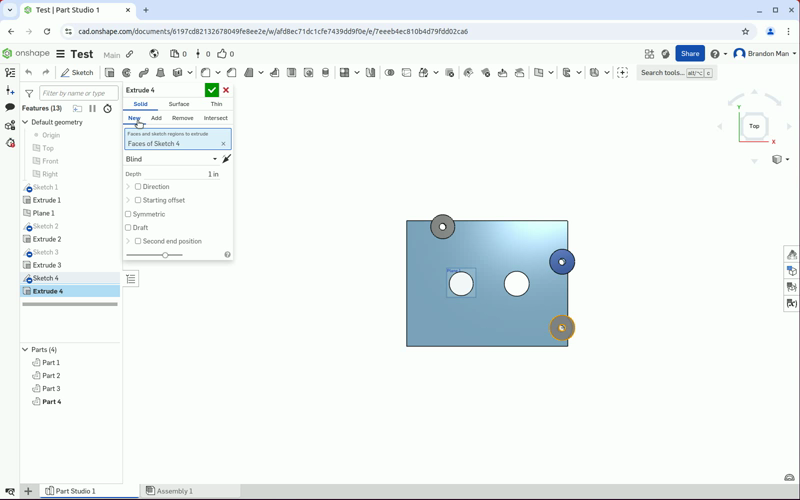
click(137, 120)
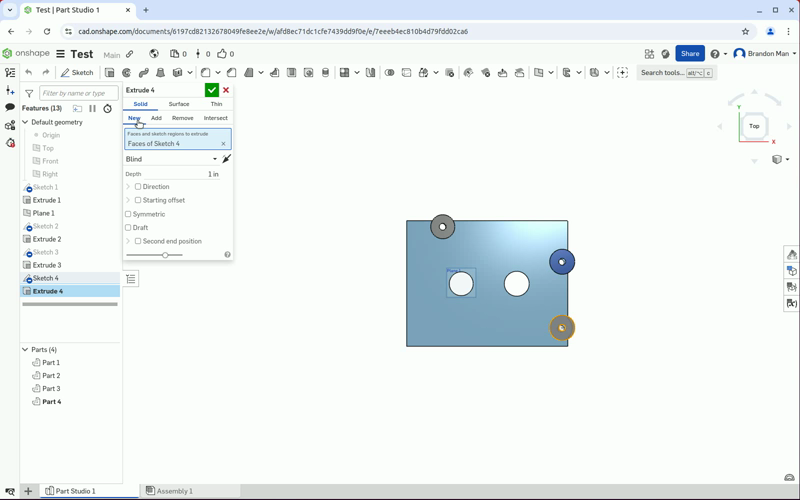
key(tab, 4)
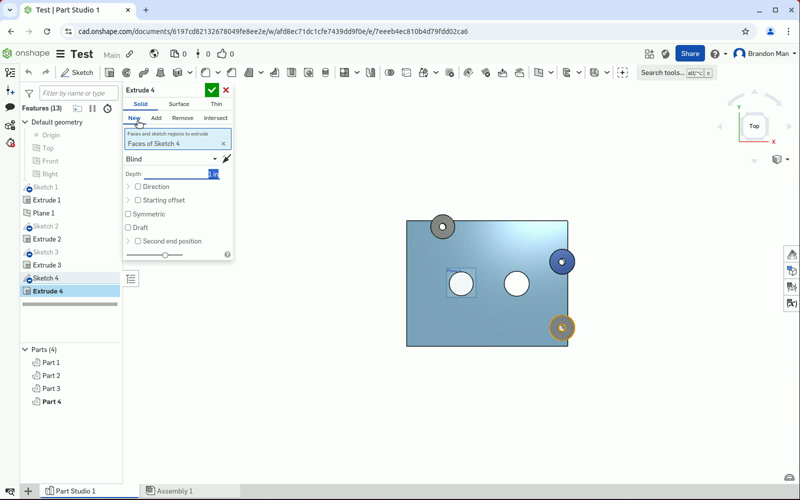
text(1.444)
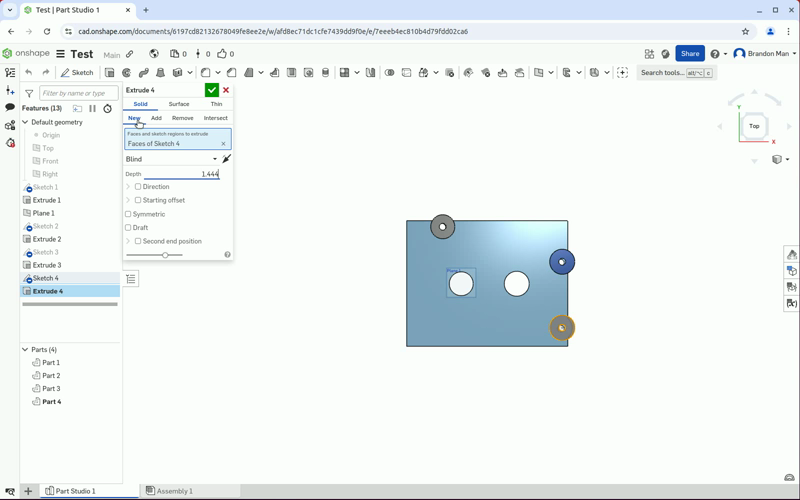
key(enter)
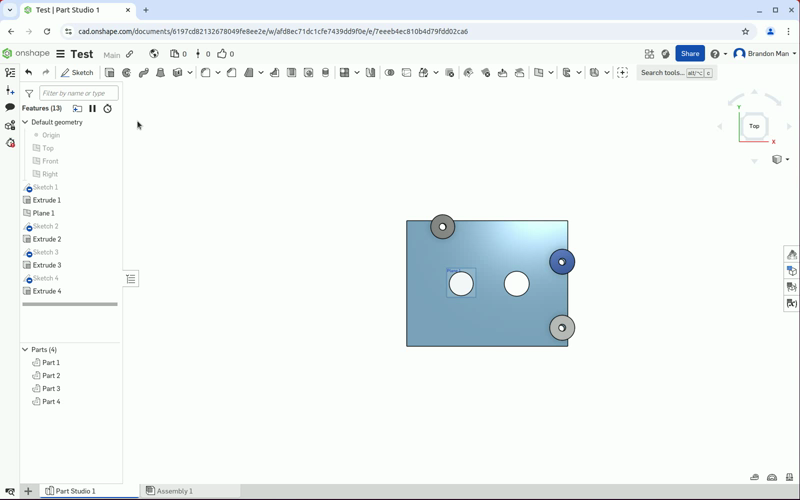
key(shift+h)
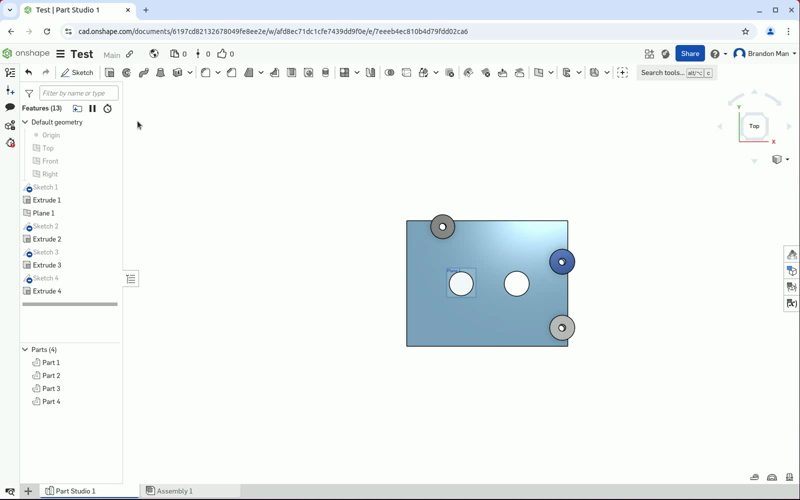
key(shift+h)
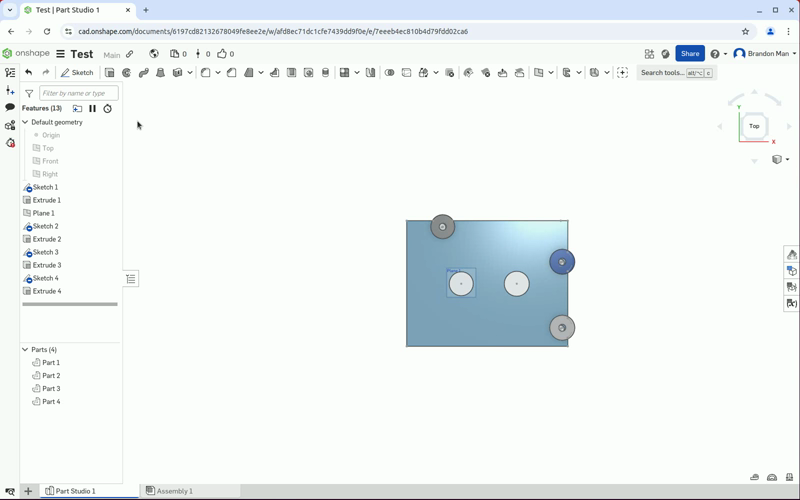
key(shift+7)
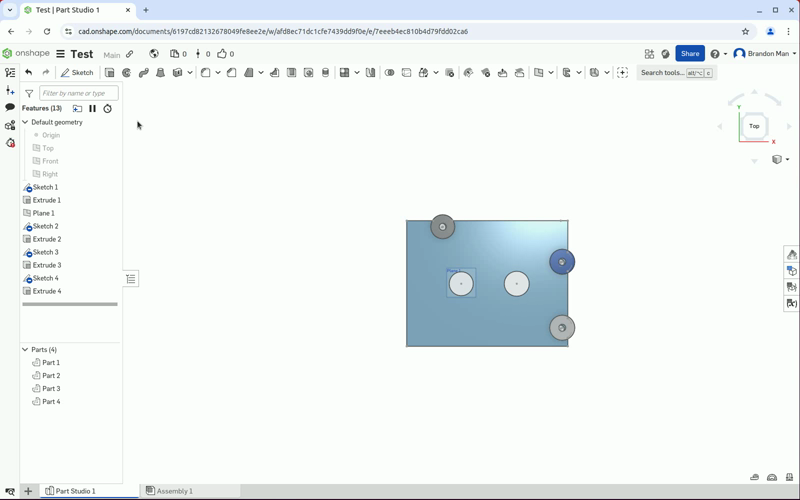
key(up, 3)
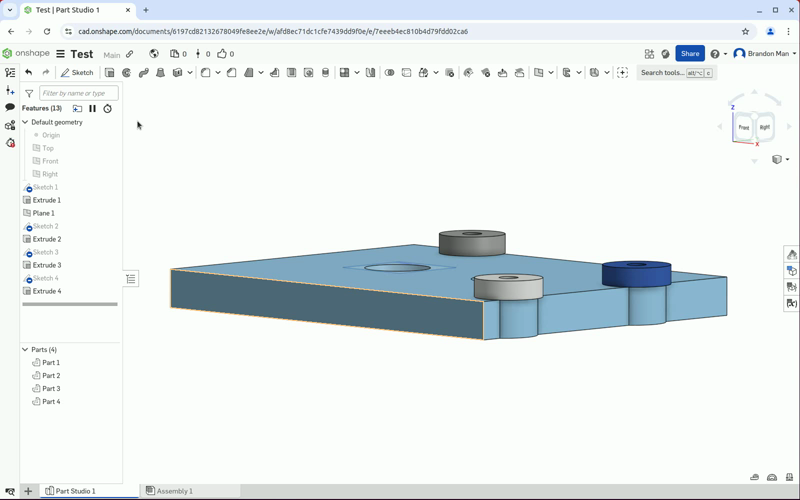
key(left, 3)
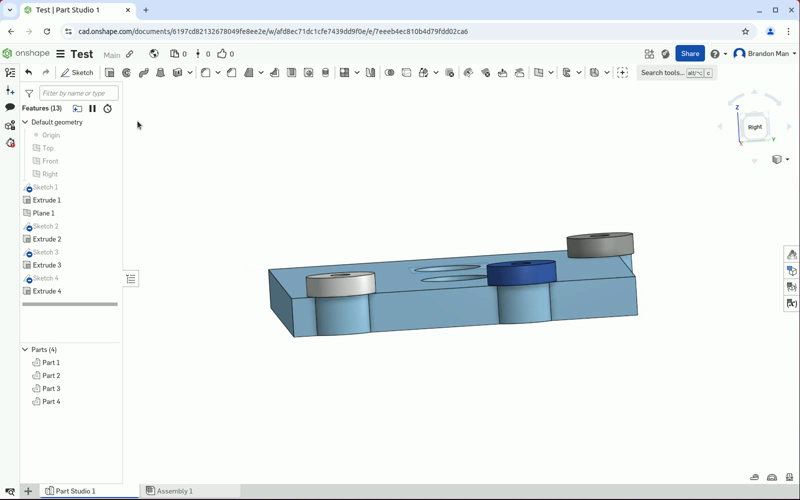
key(right, 3)
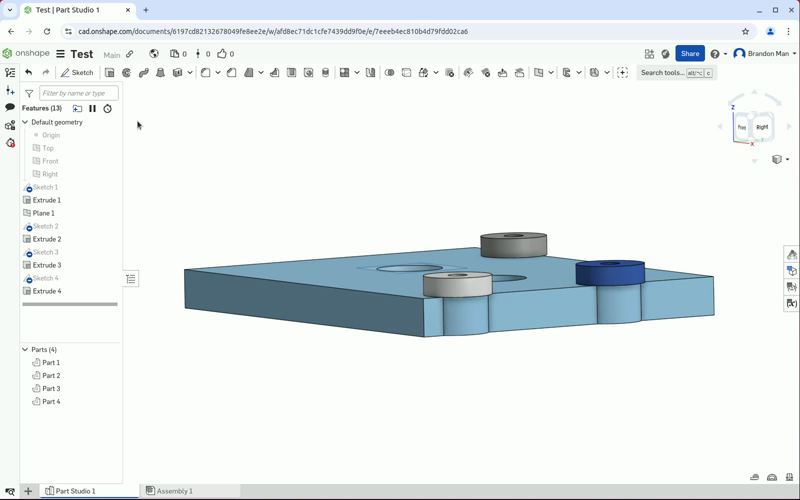
key(down, 3)
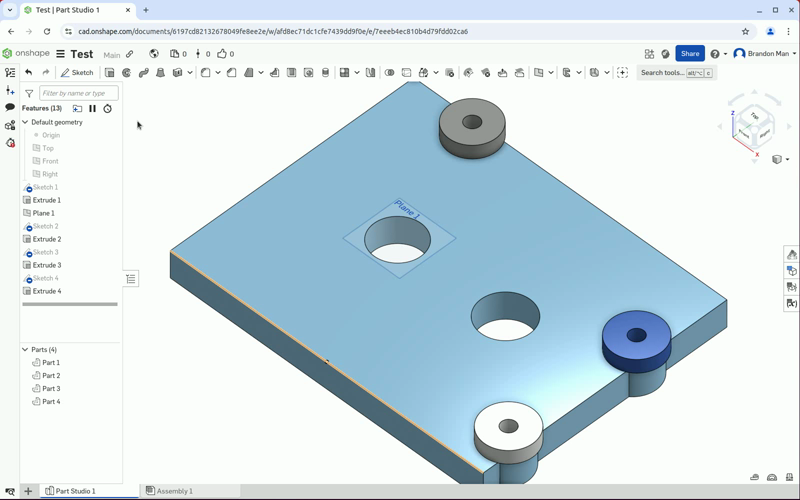
mouse_move(73, 189)
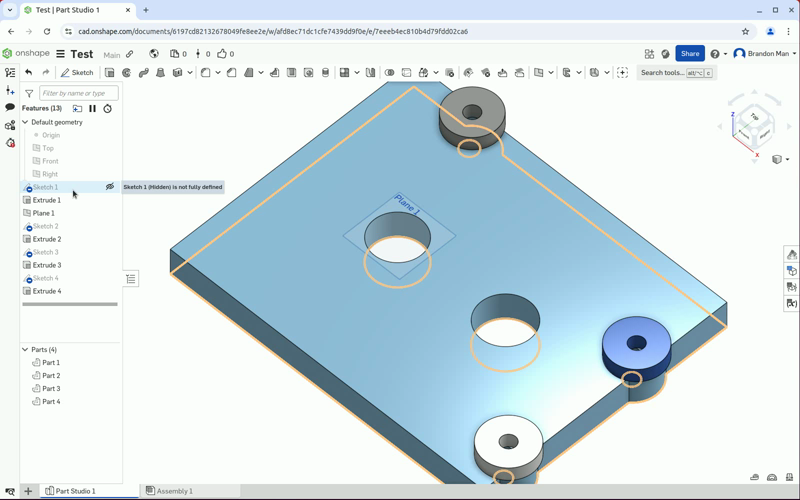
click(73, 189)